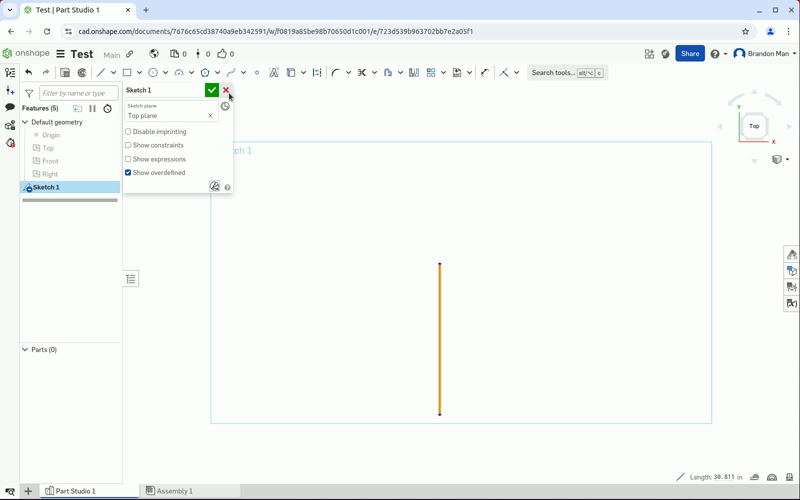
key(shift+h)
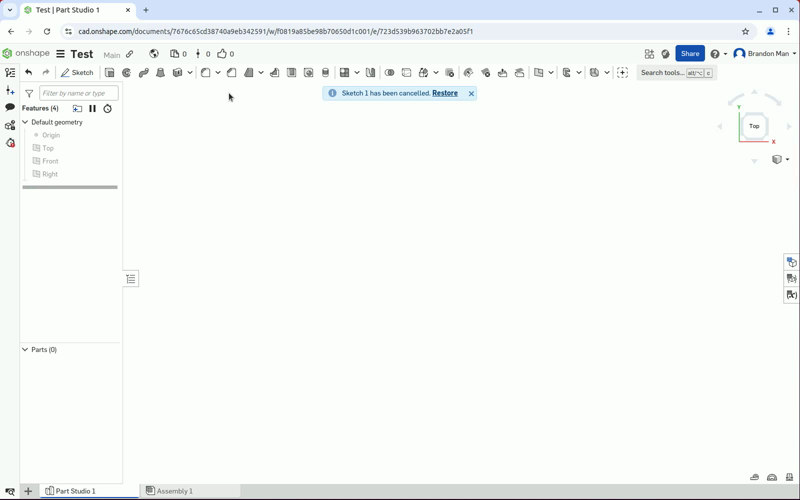
mouse_move(73, 352)
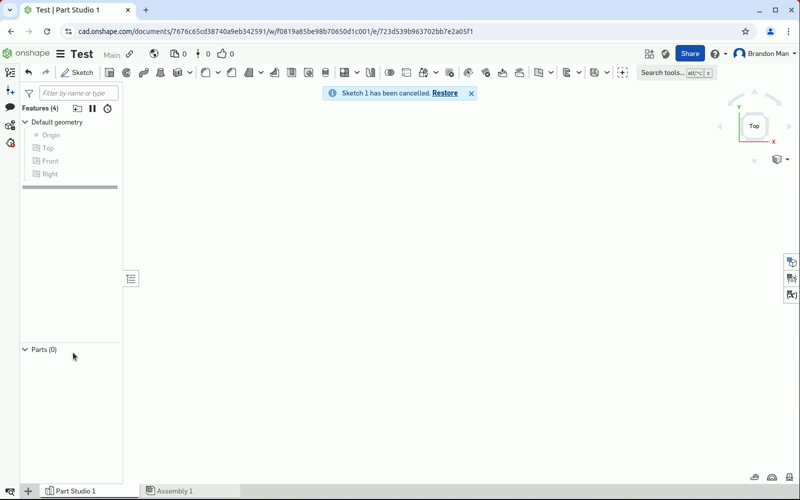
key(y)
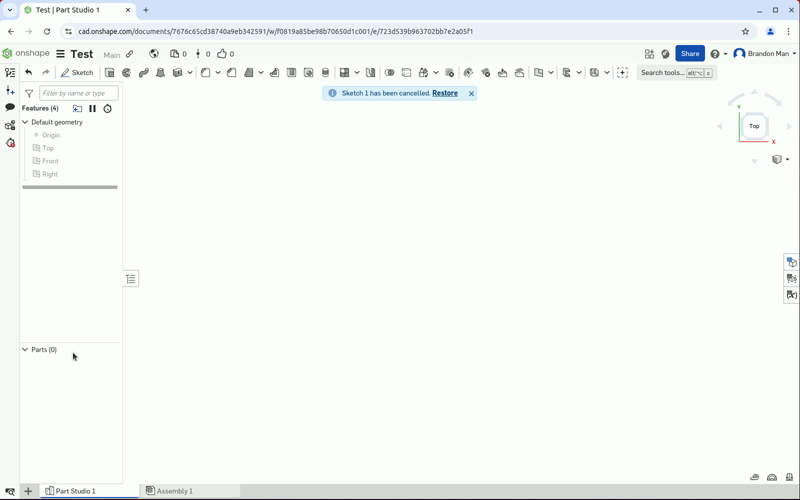
key(shift+p)
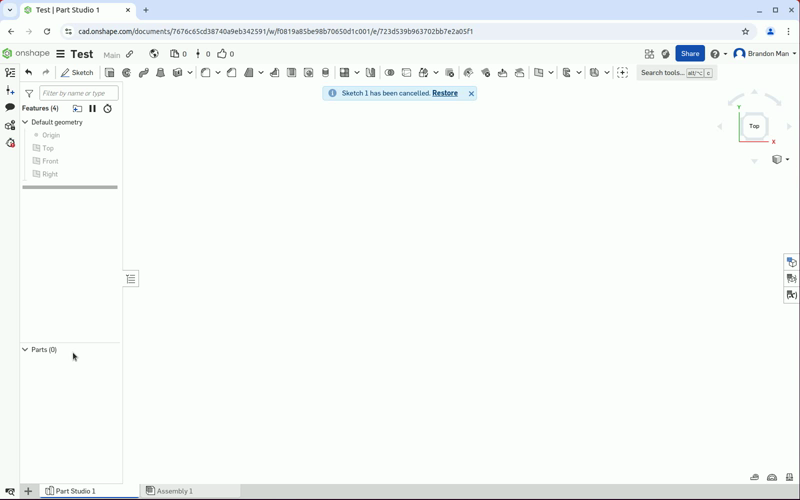
key(space)
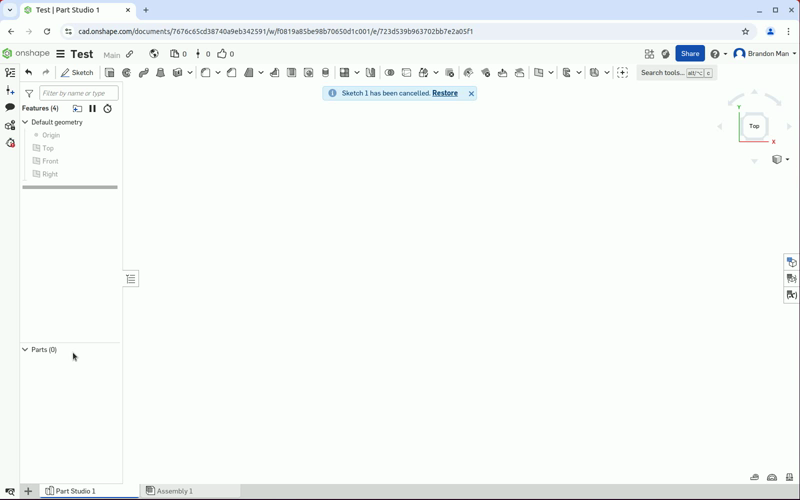
key_down(shift)
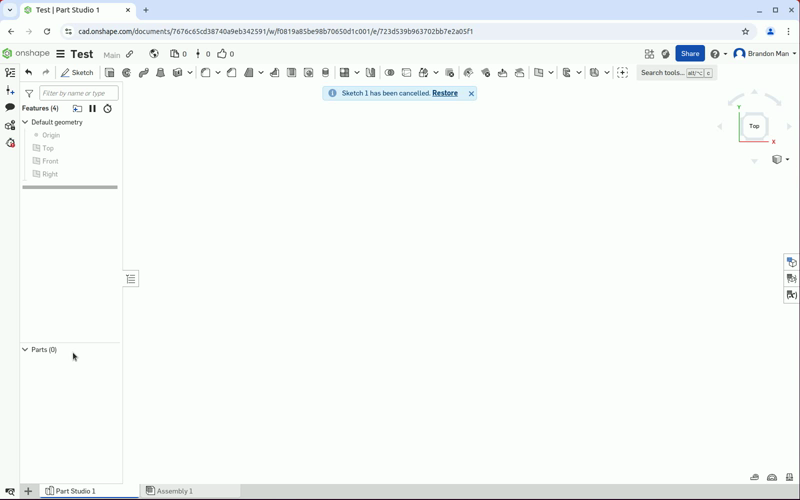
key(up)
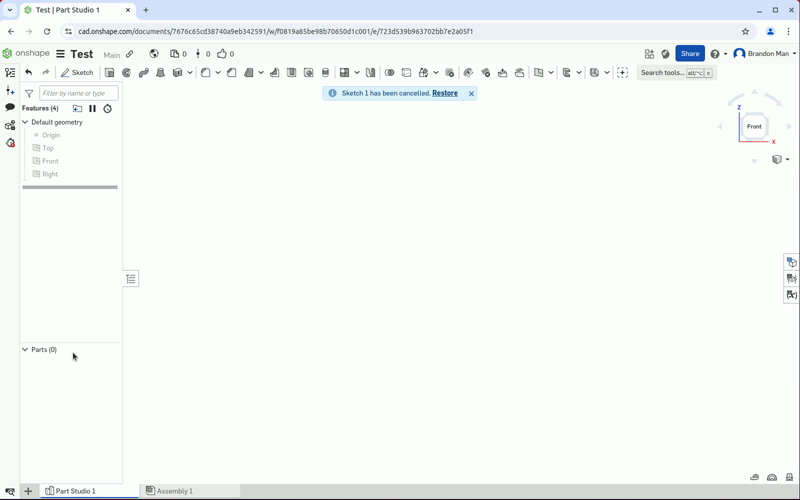
key_up(shift)
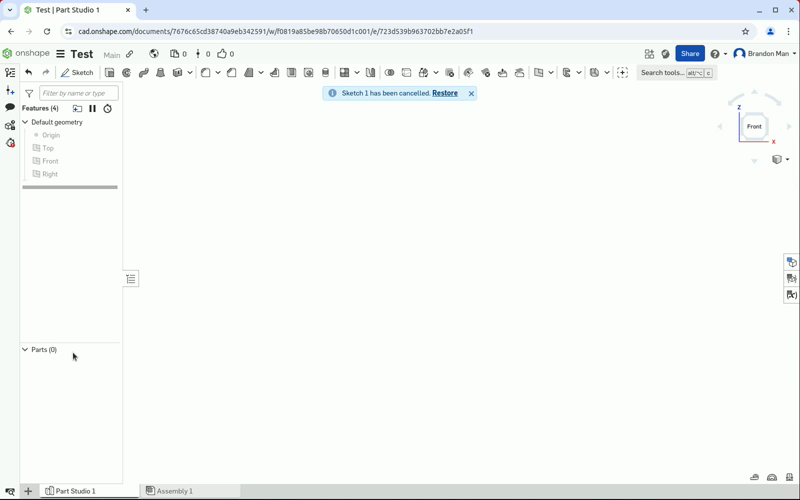
mouse_move(73, 352)
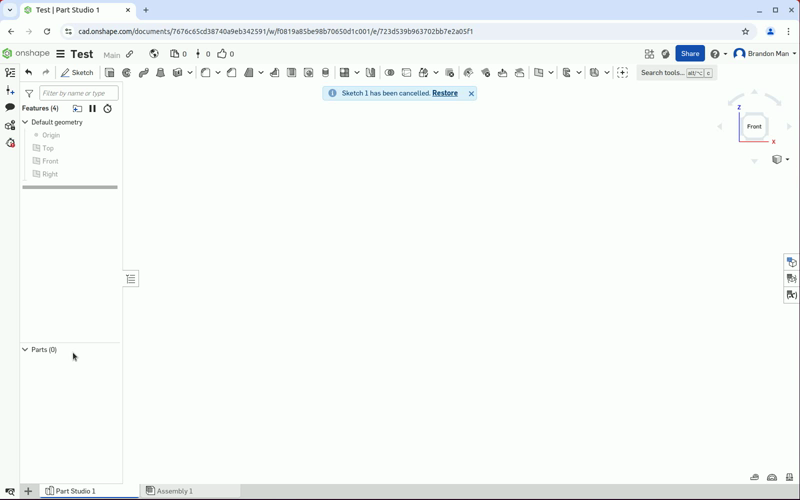
key(shift+y)
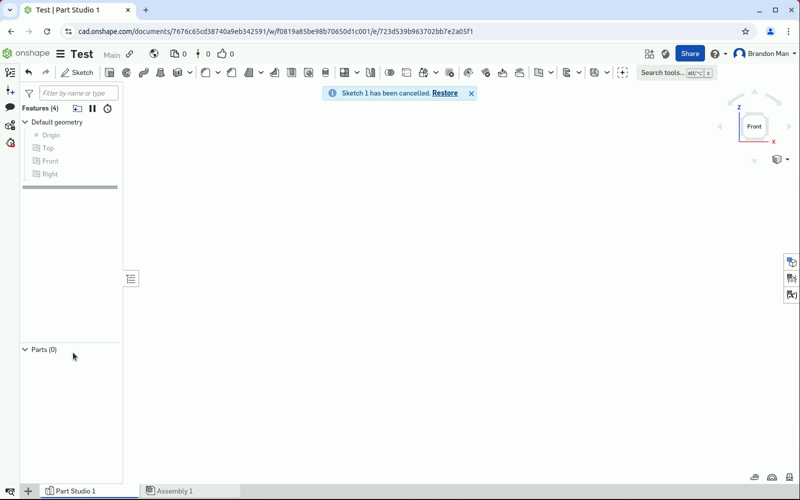
key(shift+s)
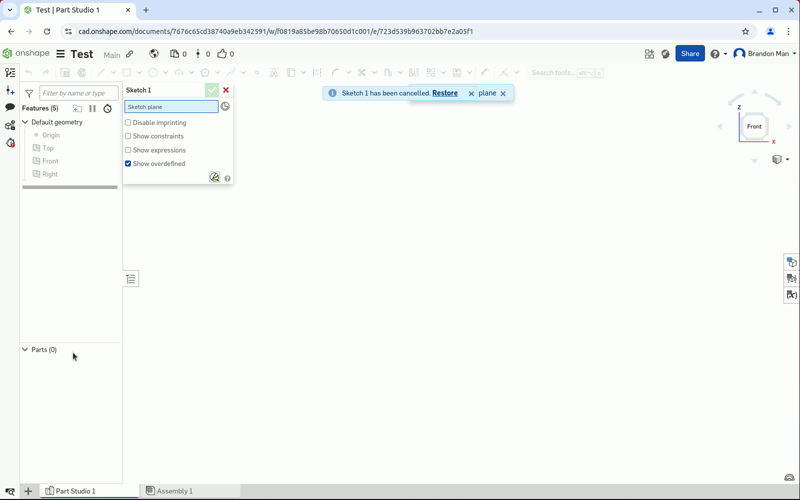
mouse_move(73, 163)
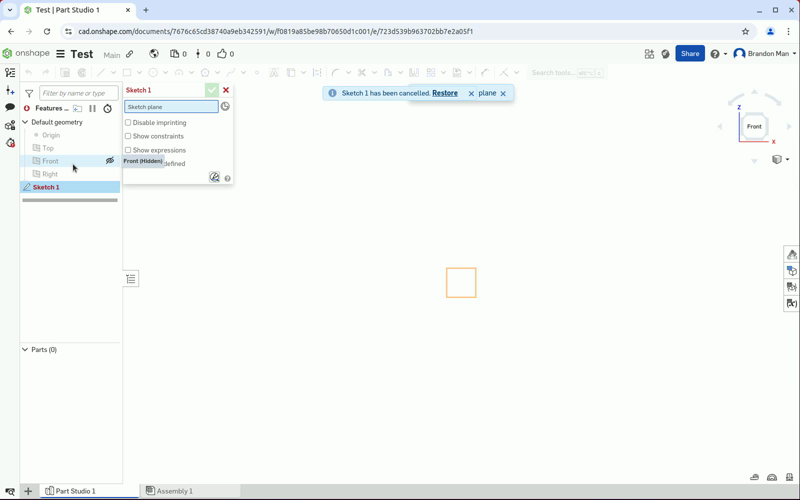
click(73, 163)
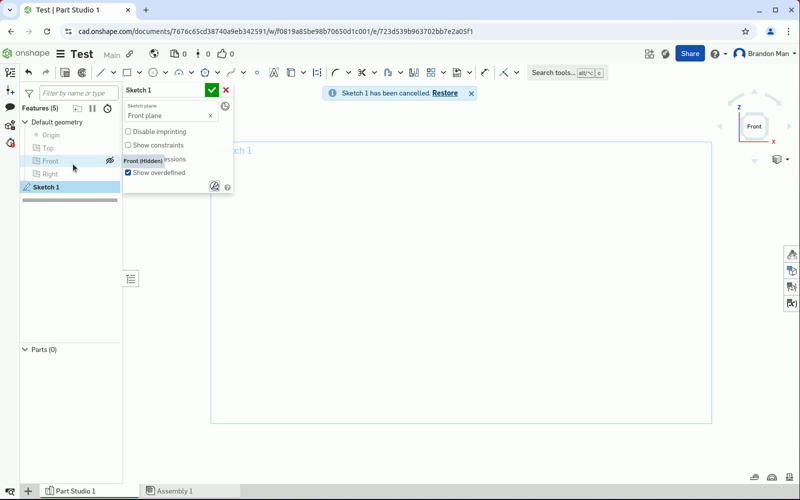
mouse_move(73, 352)
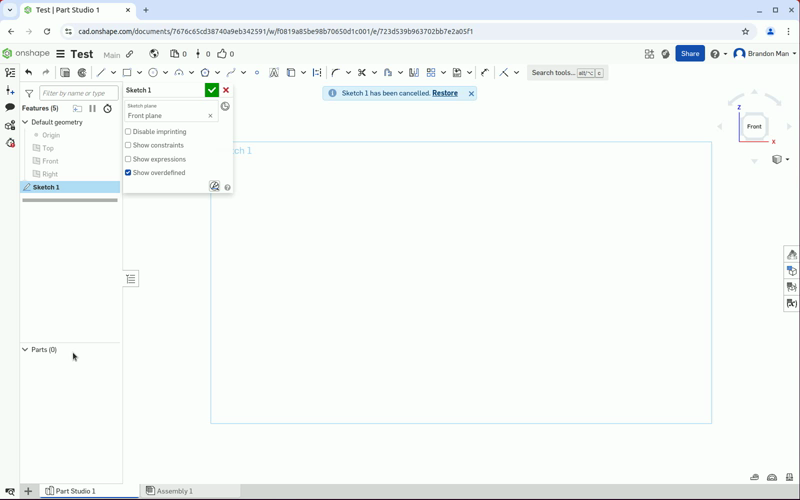
key(y)
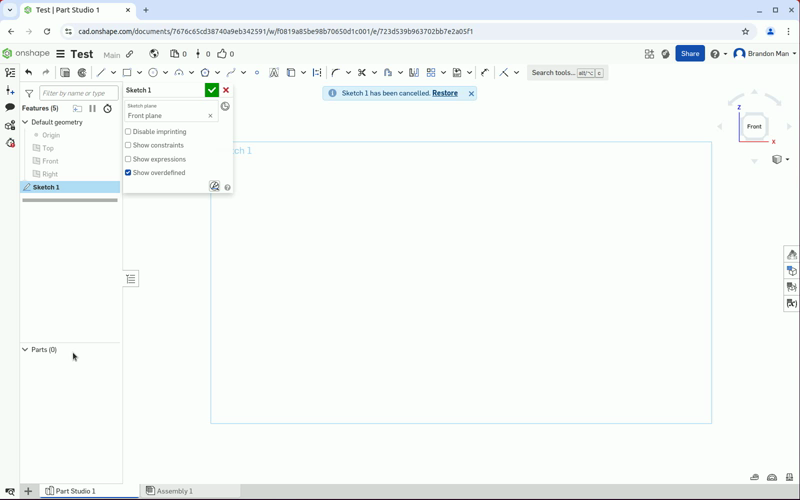
key(a)
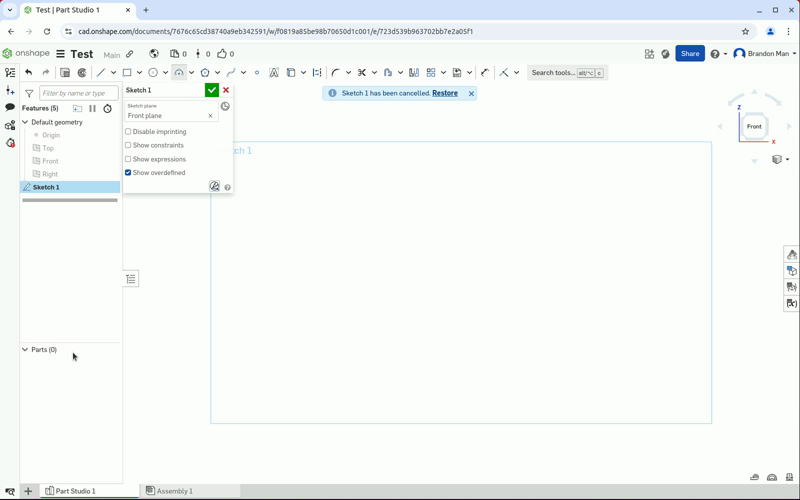
key_down(shift)
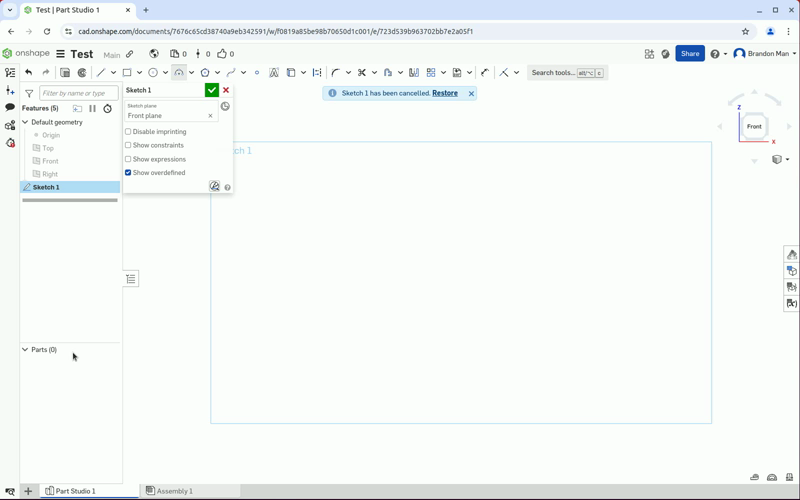
mouse_move(361, 281)
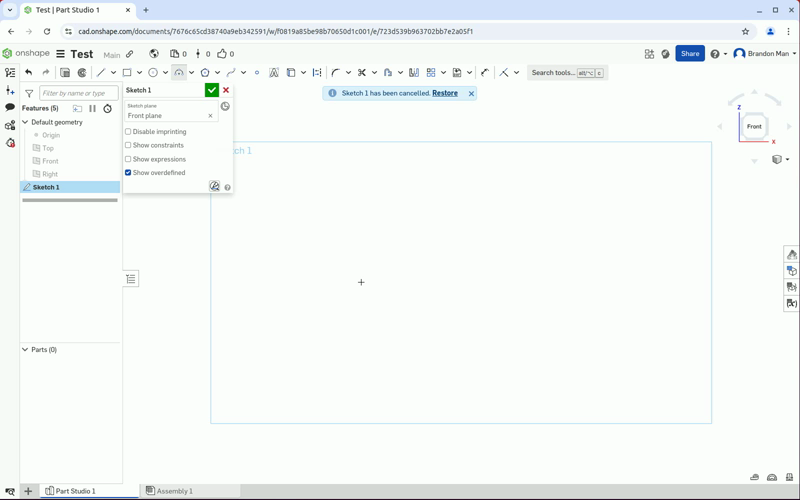
click(361, 281)
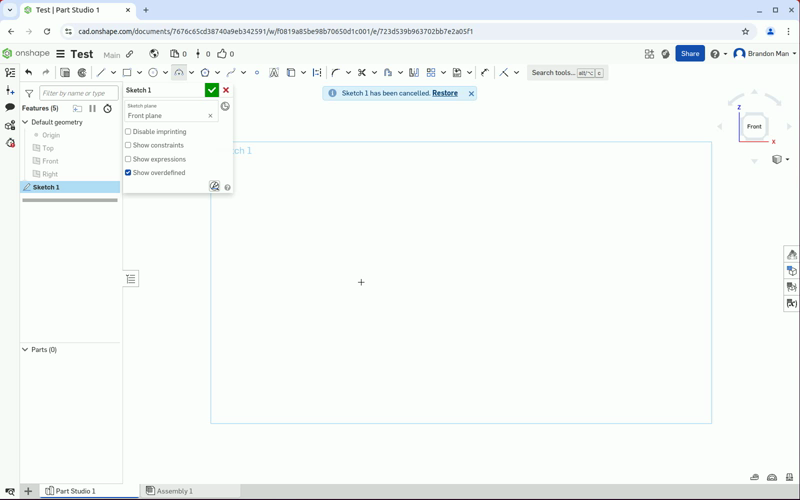
key_up(shift)
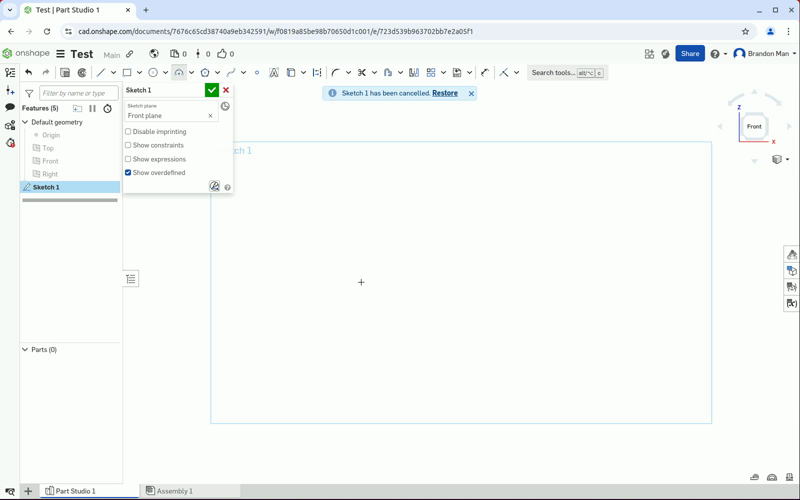
key_down(shift)
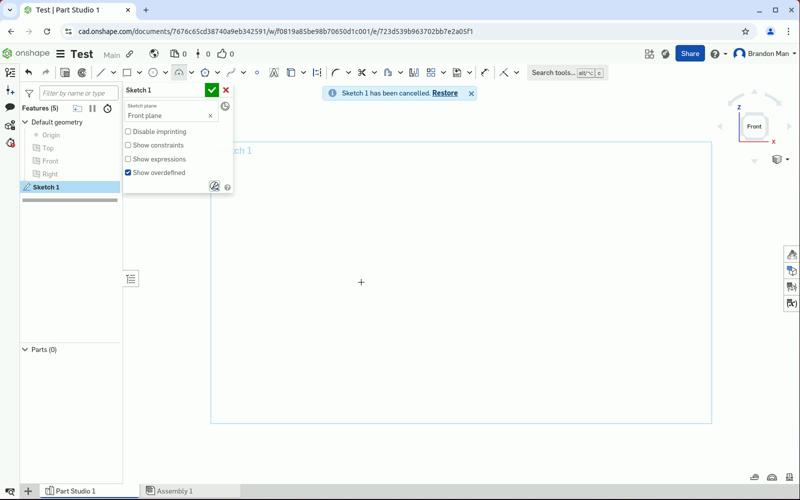
mouse_move(361, 255)
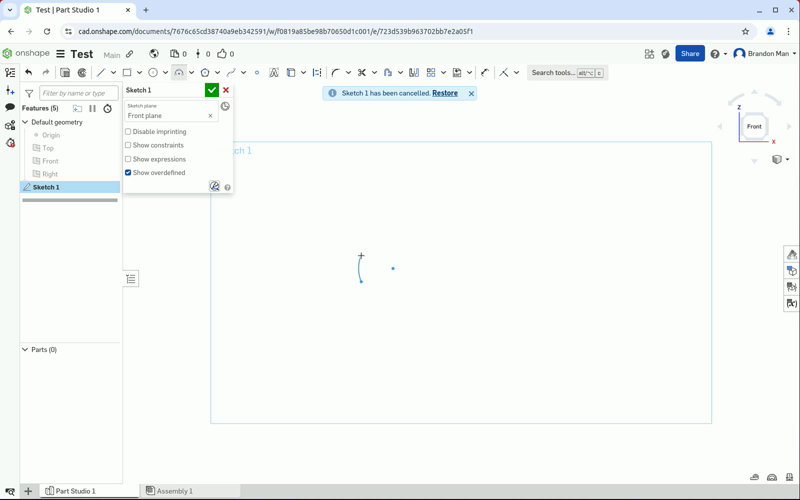
click(361, 255)
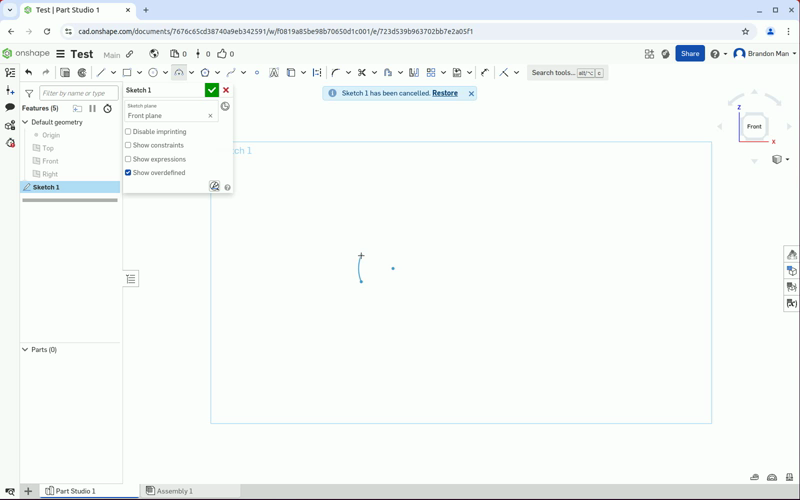
mouse_move(374, 268)
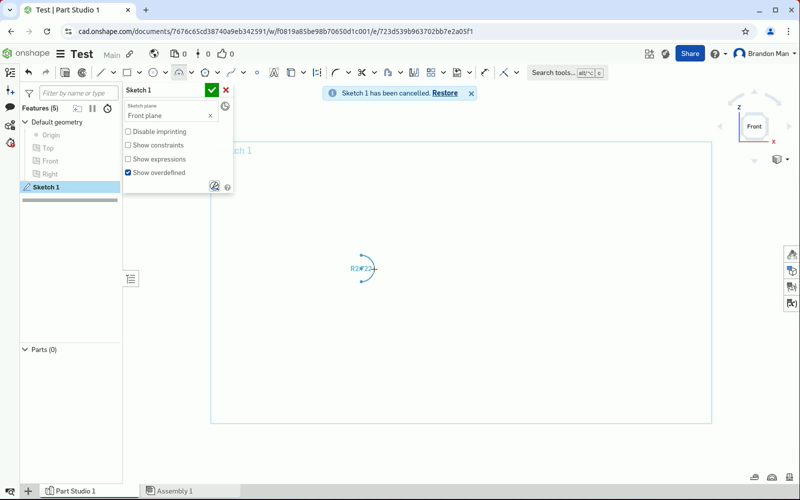
click(374, 268)
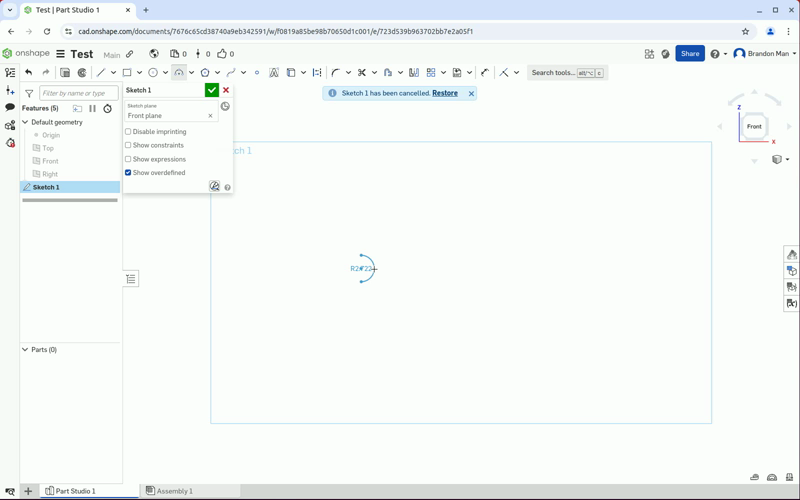
key_up(shift)
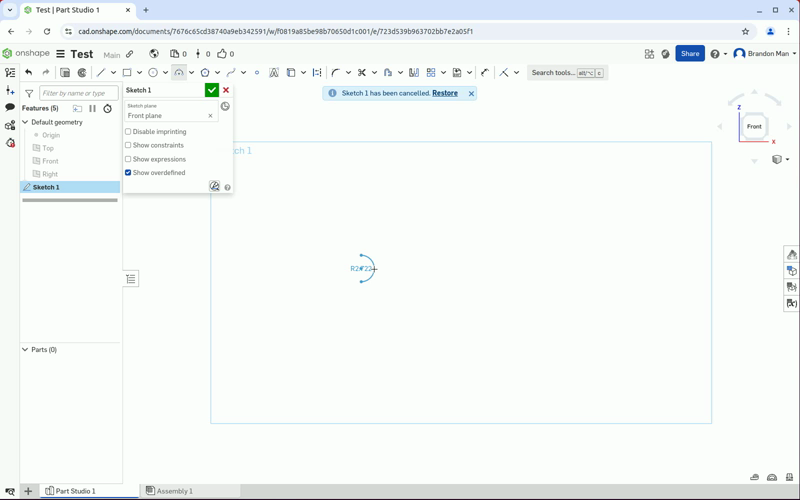
key(esc)
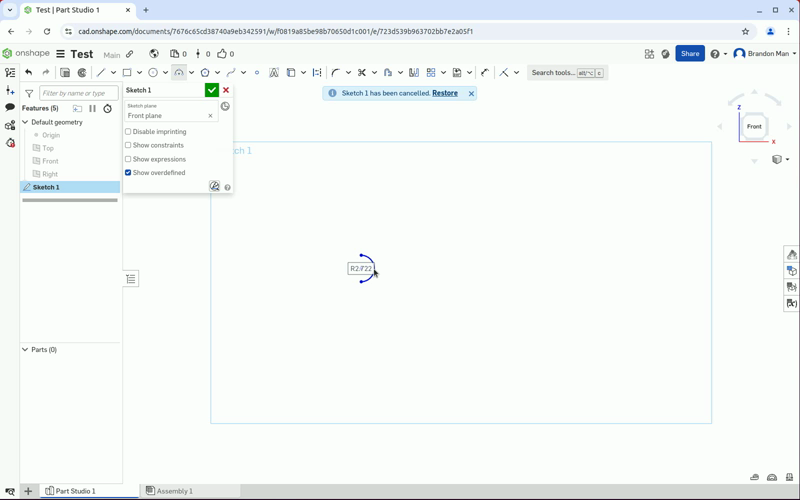
key(l)
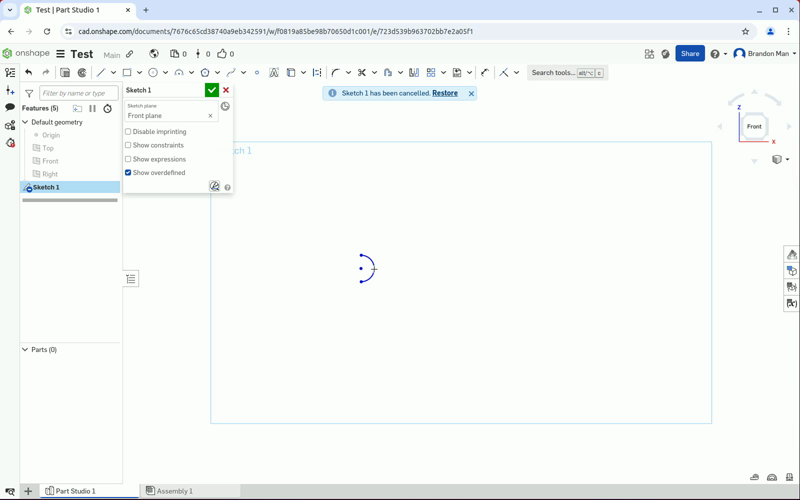
mouse_move(361, 255)
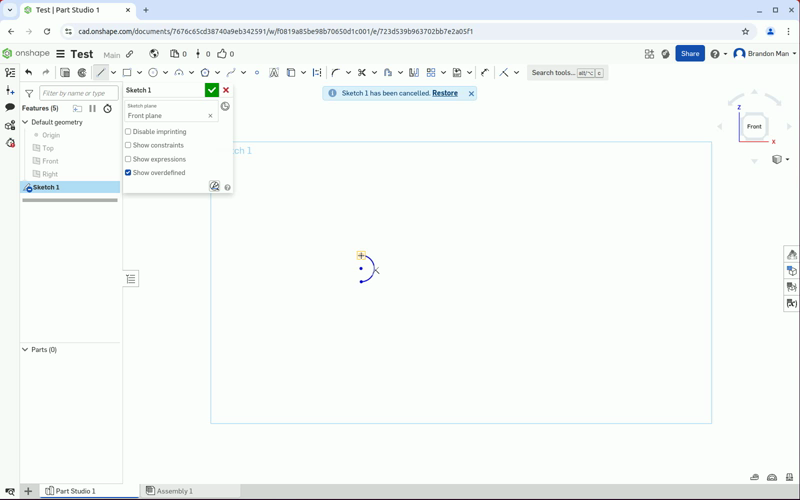
click(361, 255)
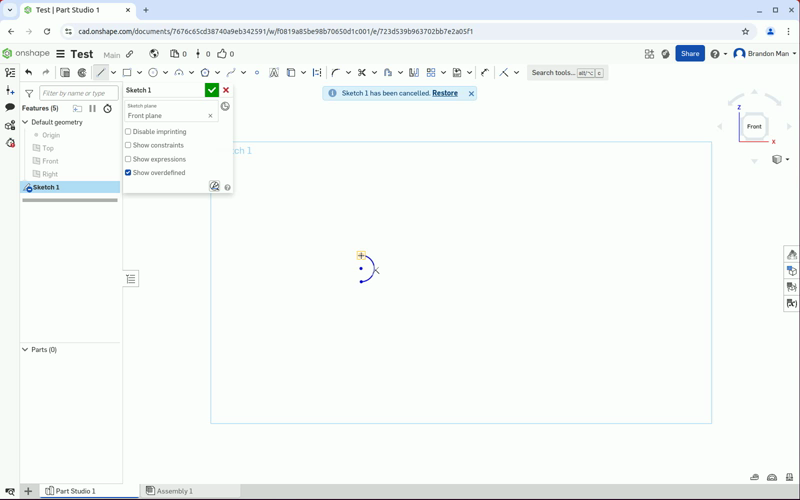
mouse_move(391, 255)
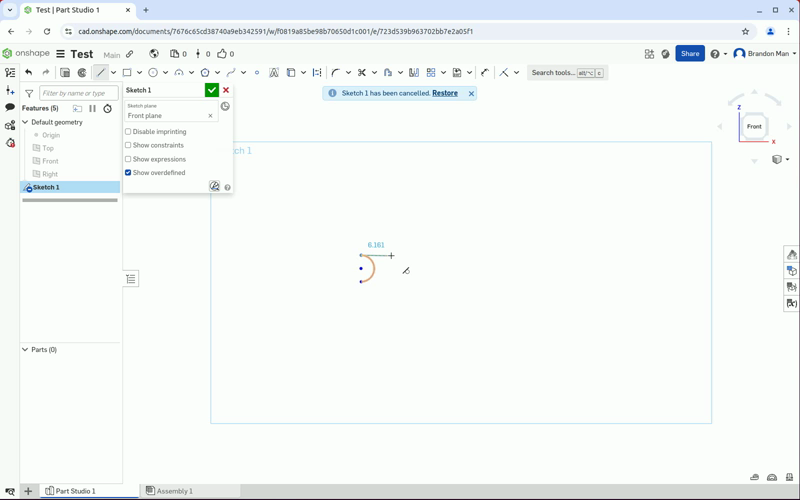
key_down(shift)
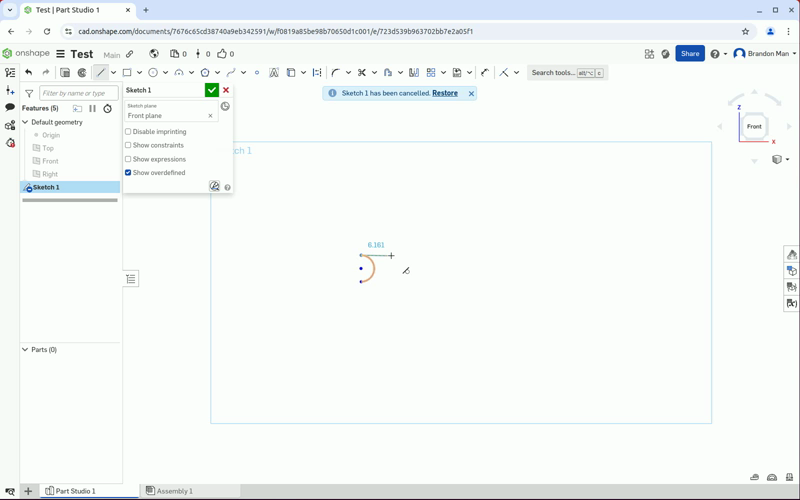
mouse_move(361, 281)
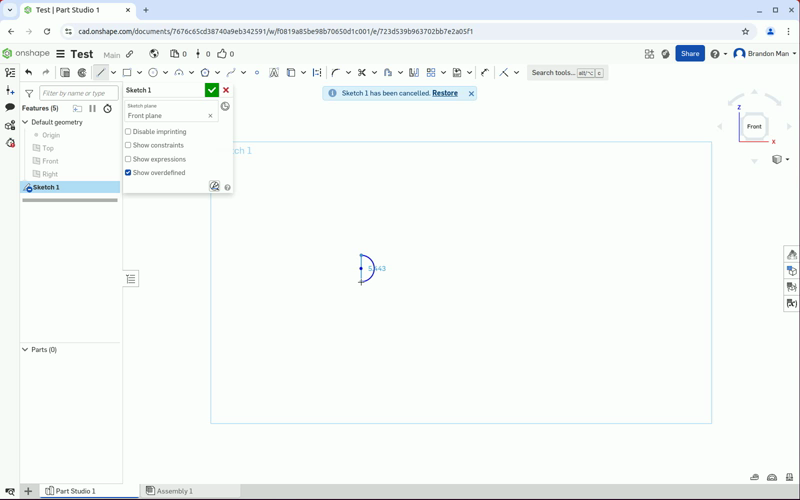
key_up(shift)
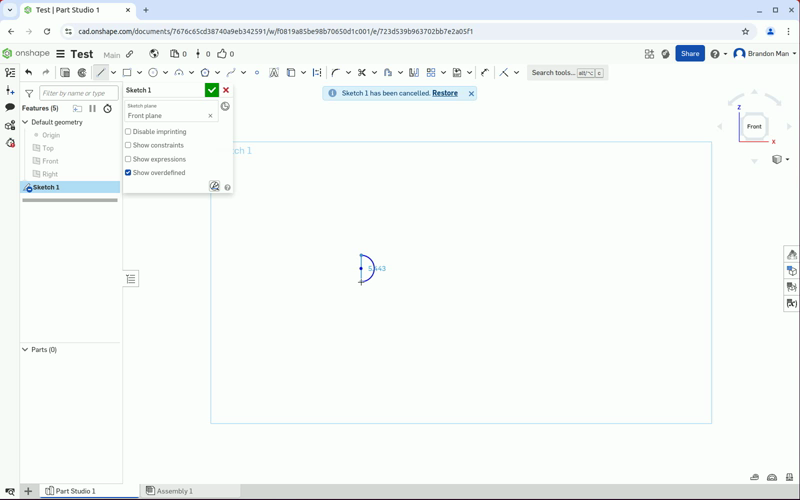
click(361, 281)
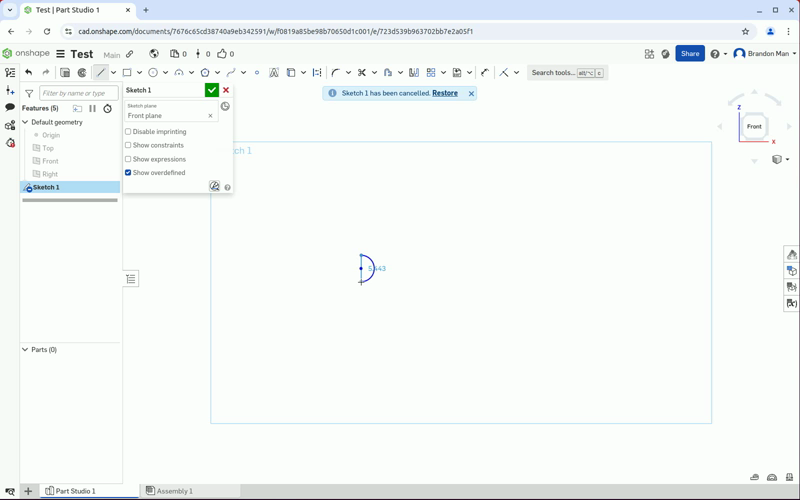
key(esc)
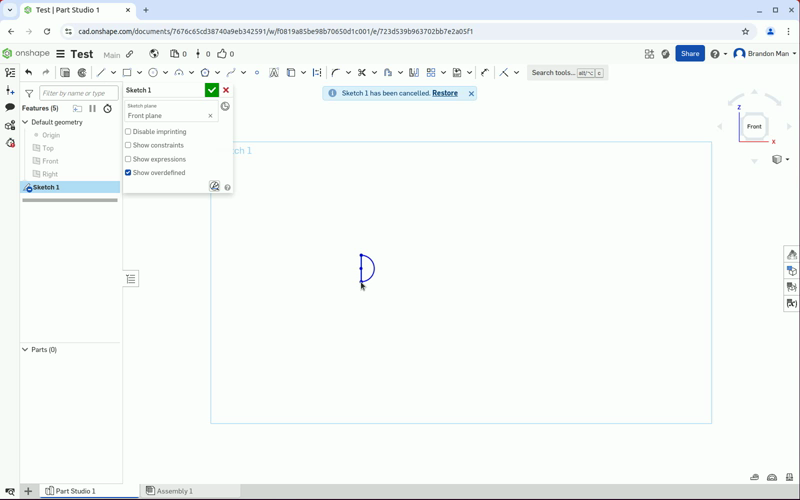
mouse_move(362, 269)
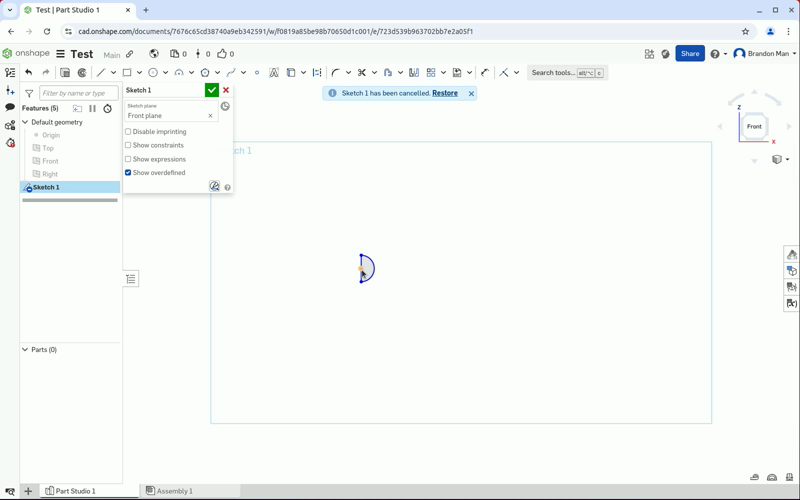
scroll(6)
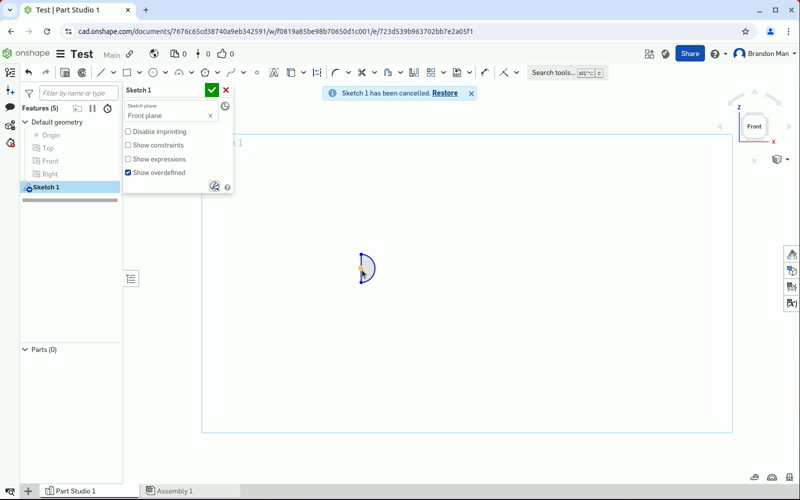
scroll(6)
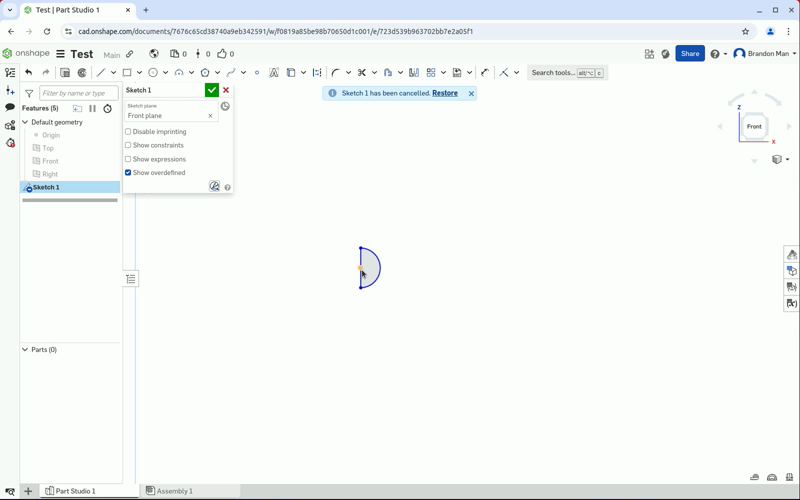
scroll(6)
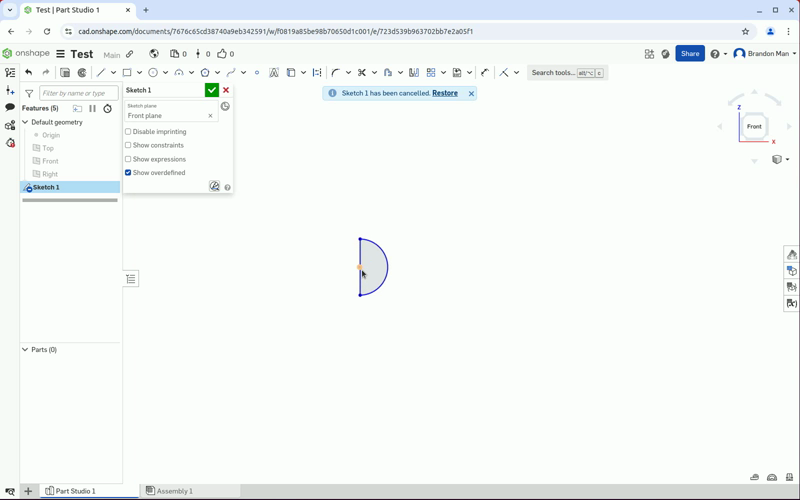
scroll(6)
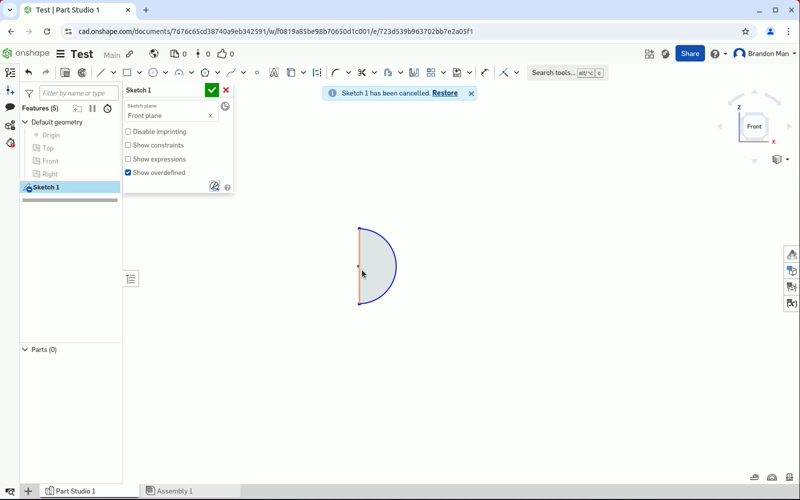
scroll(6)
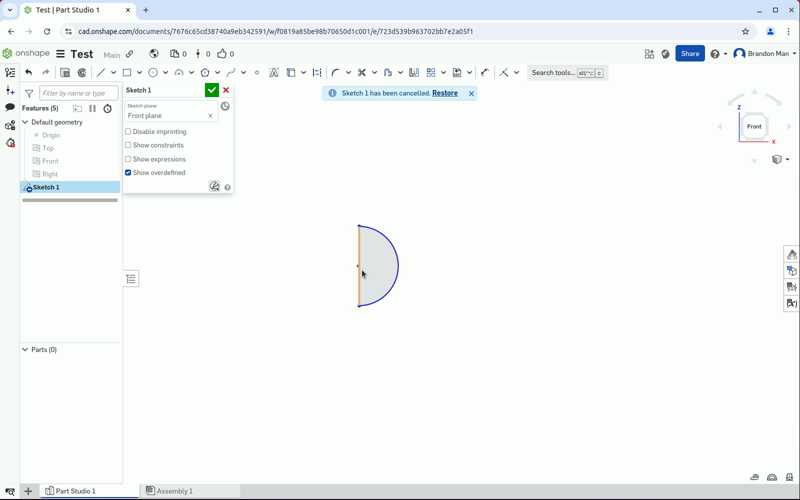
scroll(6)
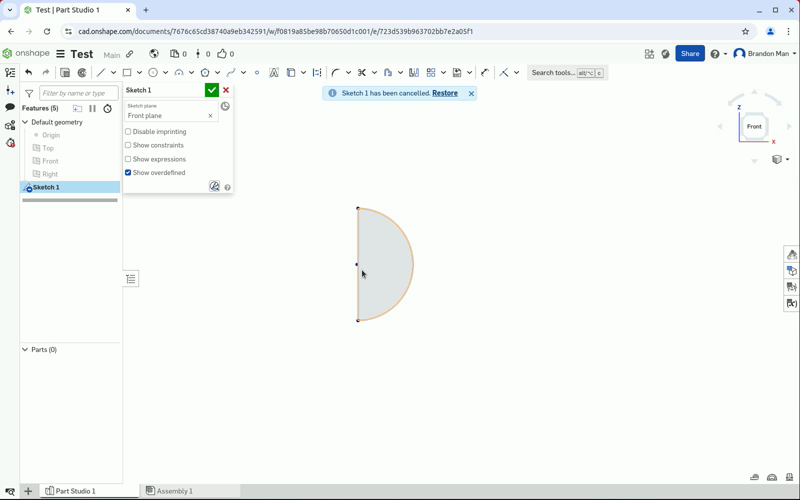
scroll(6)
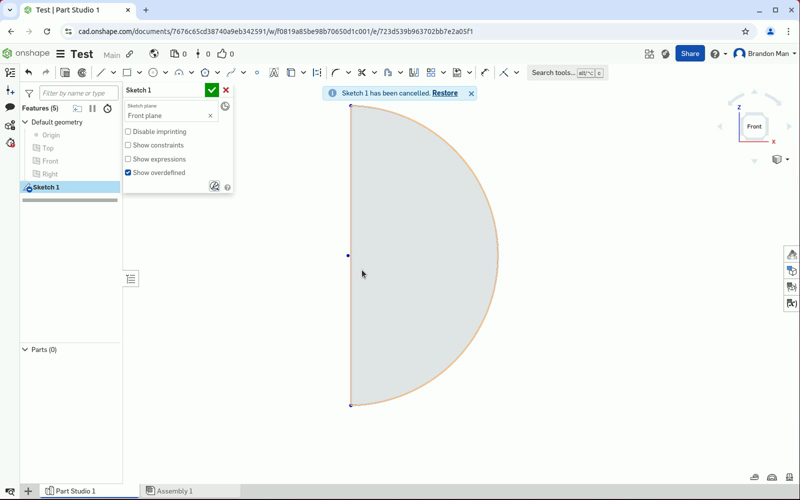
click(362, 269)
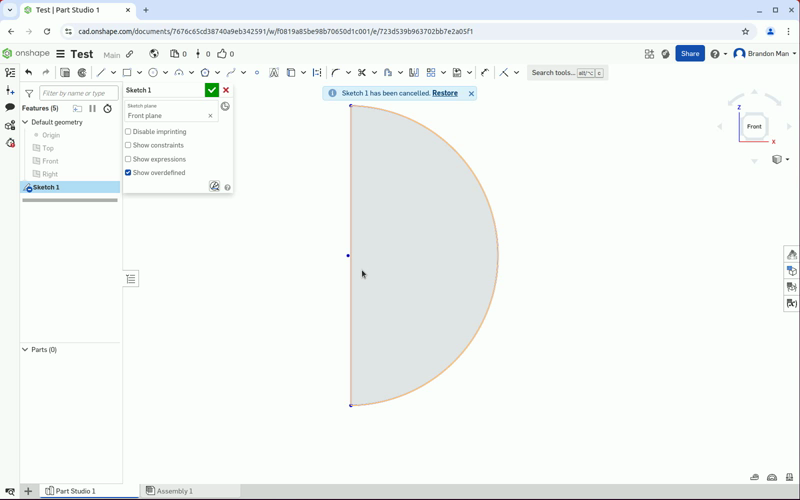
scroll(-6)
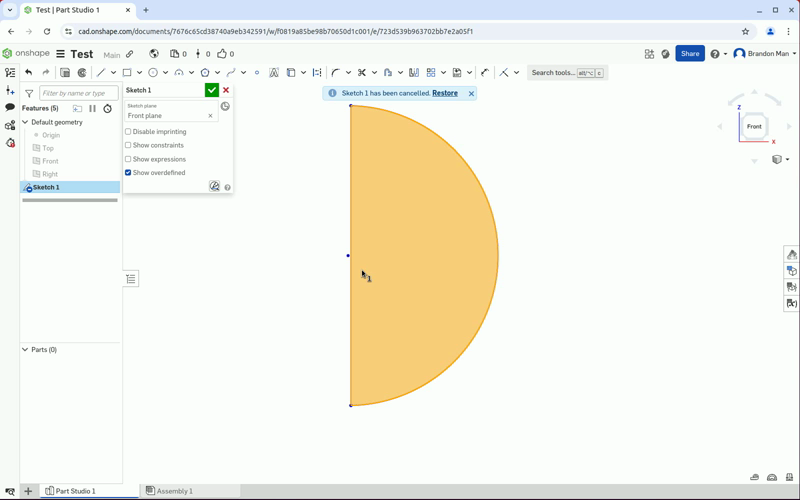
scroll(-6)
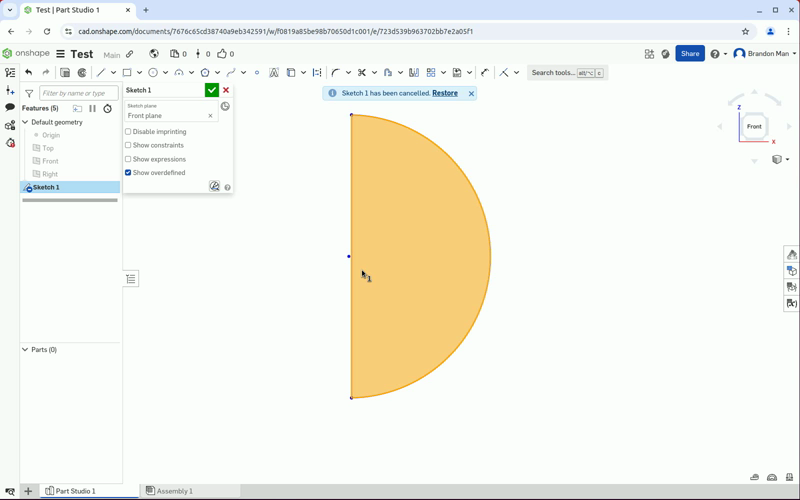
scroll(-6)
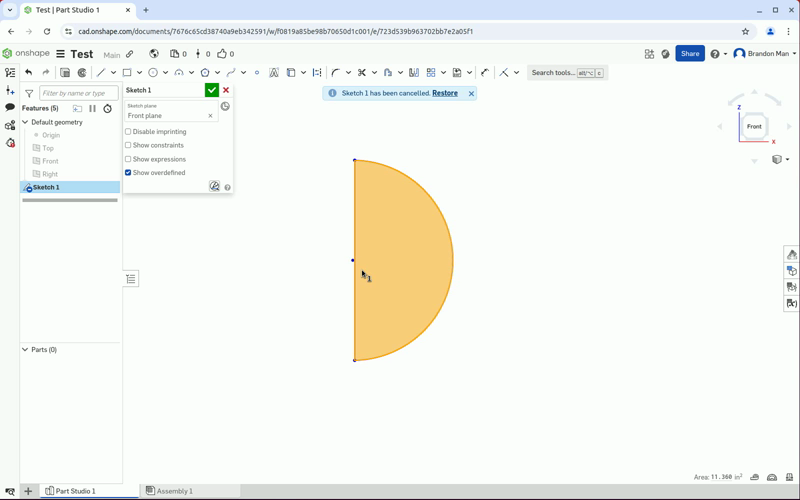
scroll(-6)
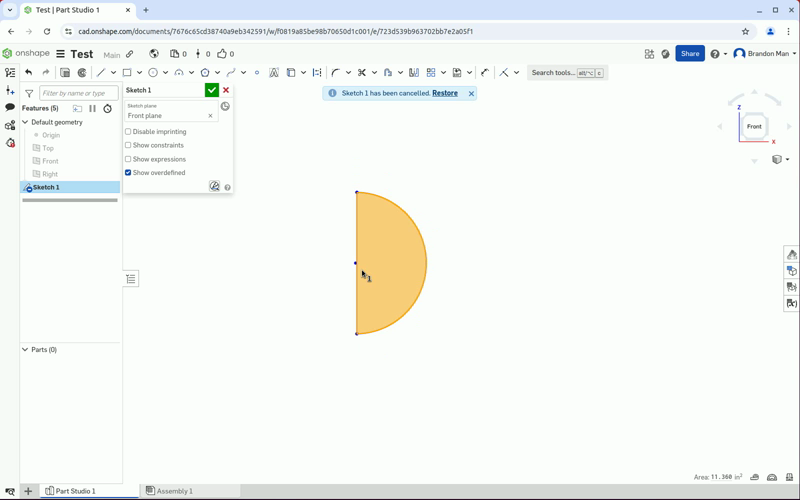
scroll(-6)
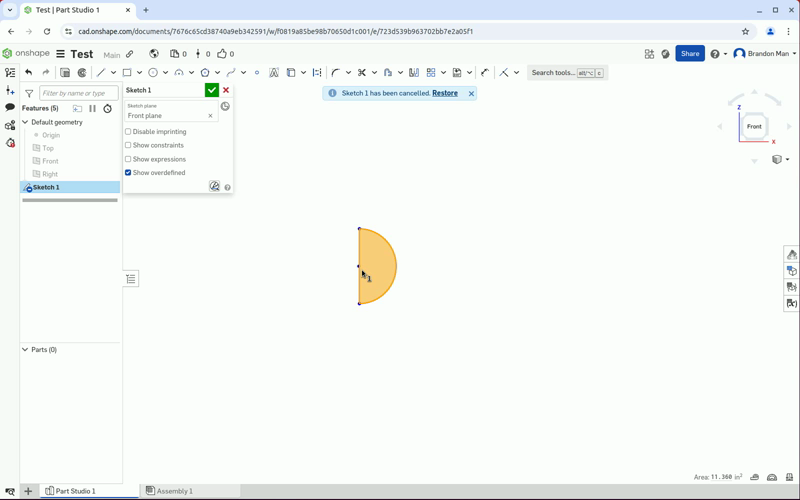
scroll(-6)
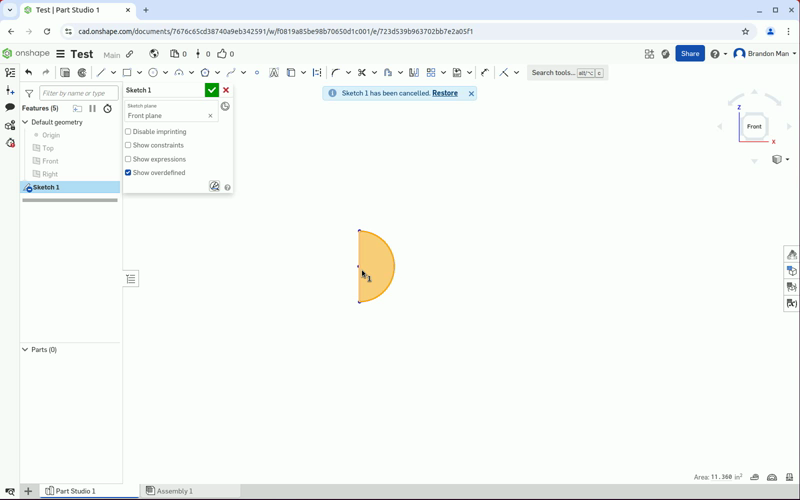
scroll(-6)
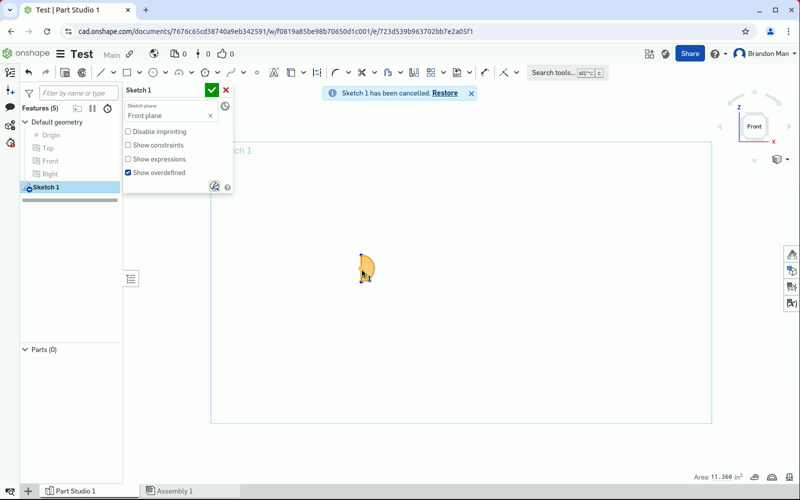
mouse_move(73, 352)
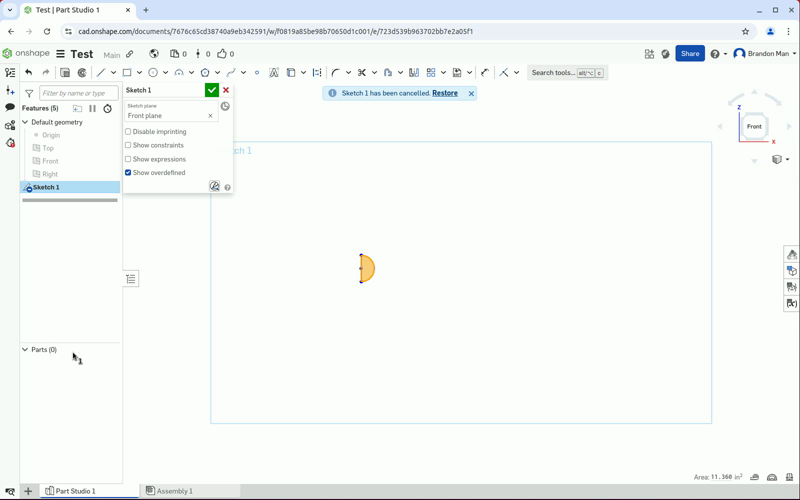
key(shift+y)
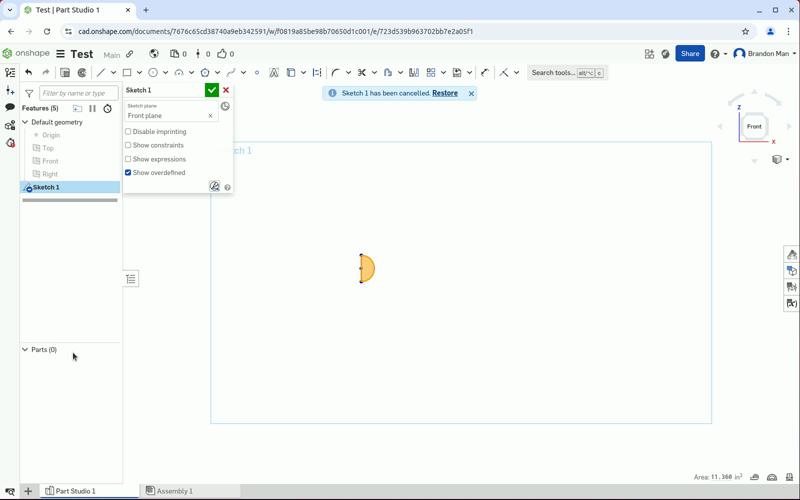
key(shift+e)
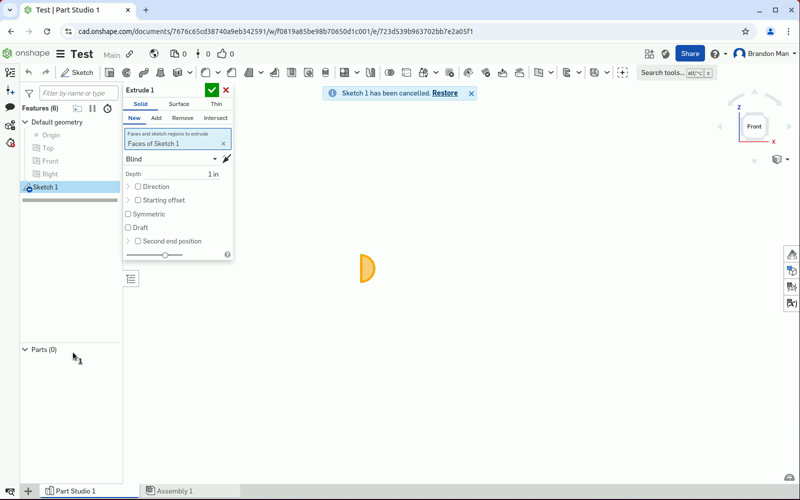
mouse_move(143, 106)
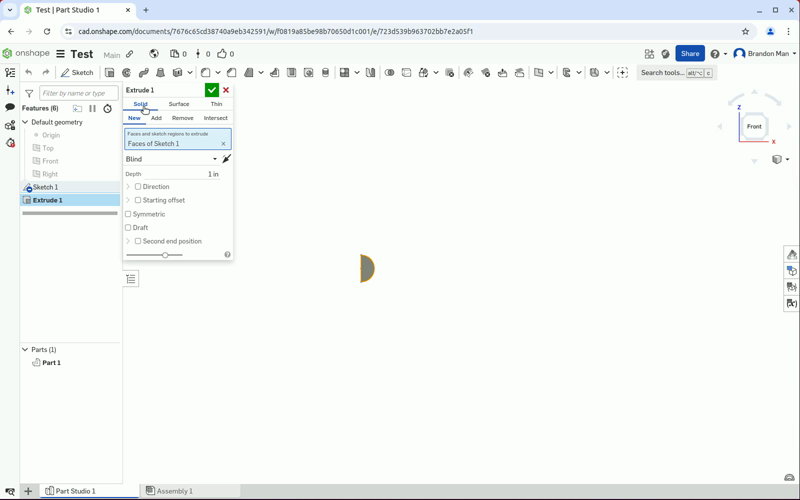
click(143, 106)
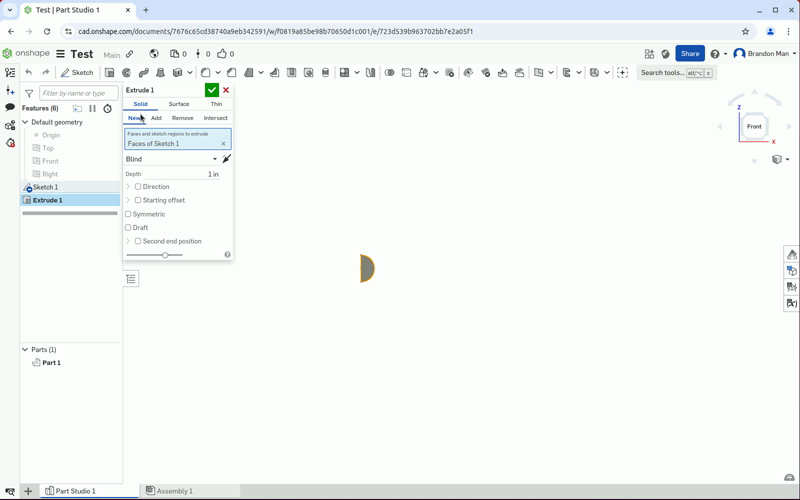
mouse_move(137, 120)
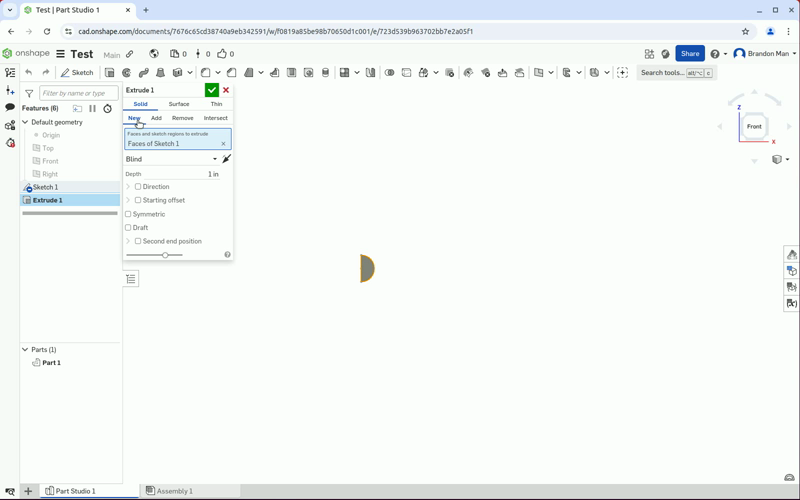
click(137, 120)
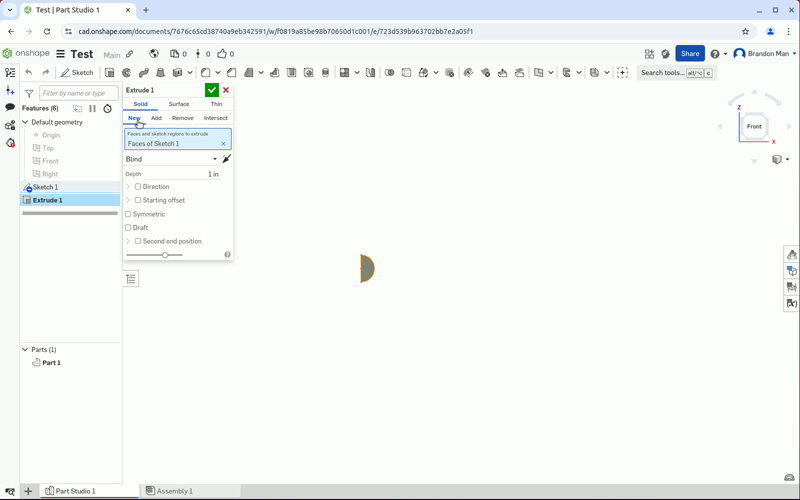
key(tab, 4)
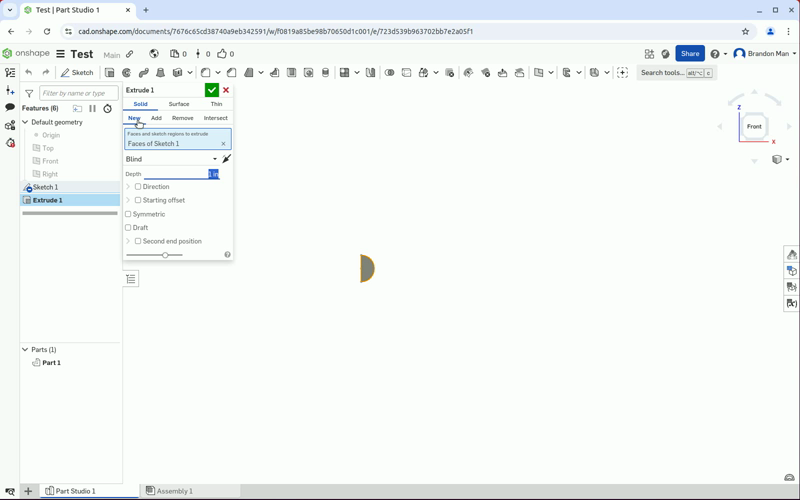
text(2.648)
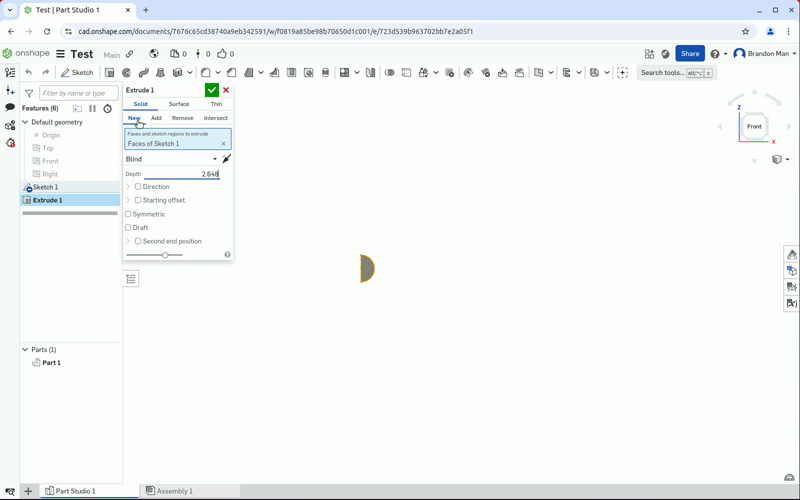
key(enter)
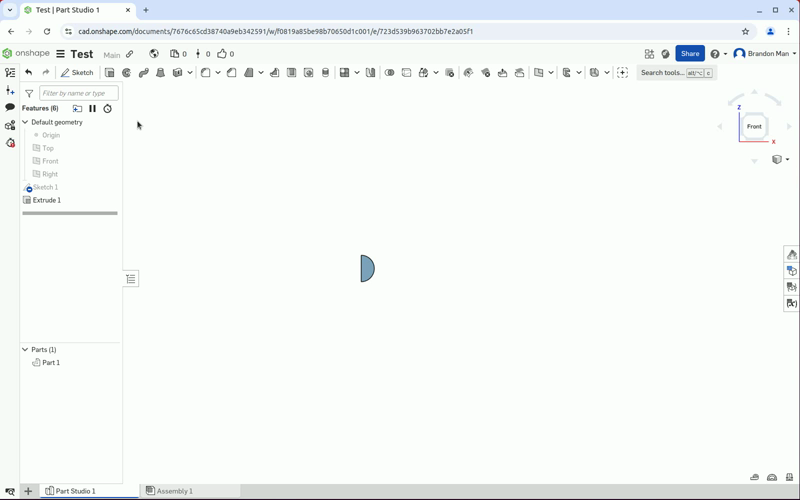
key(shift+h)
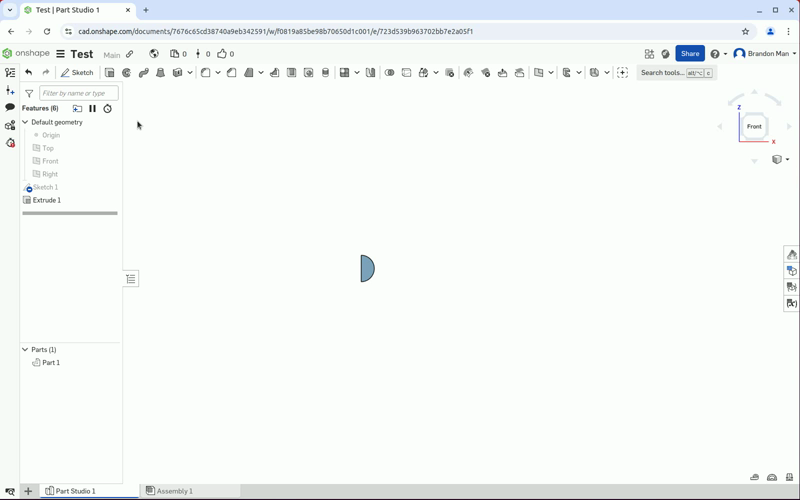
key(shift+h)
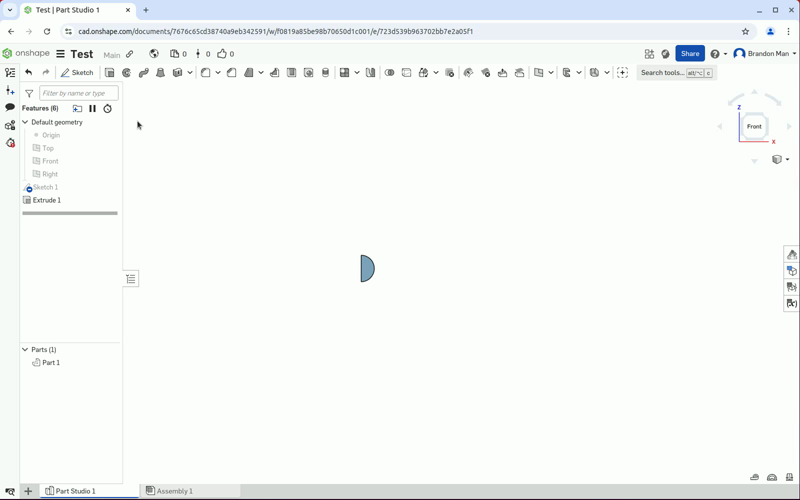
mouse_move(73, 189)
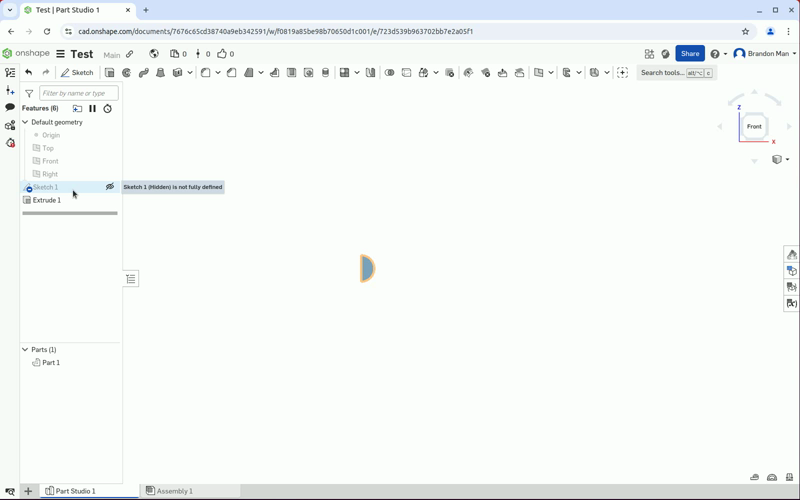
click(73, 189)
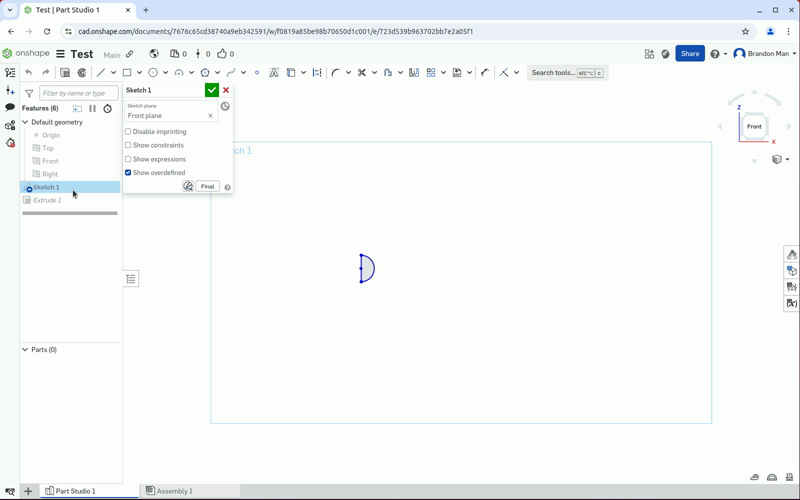
mouse_move(229, 92)
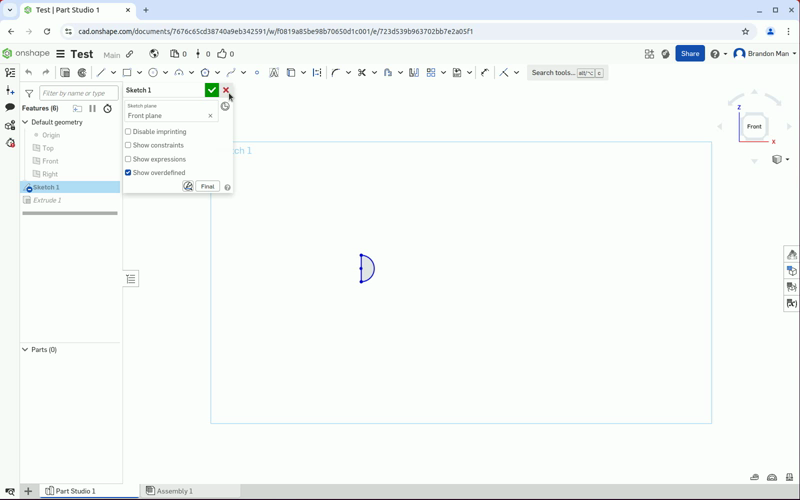
click(229, 92)
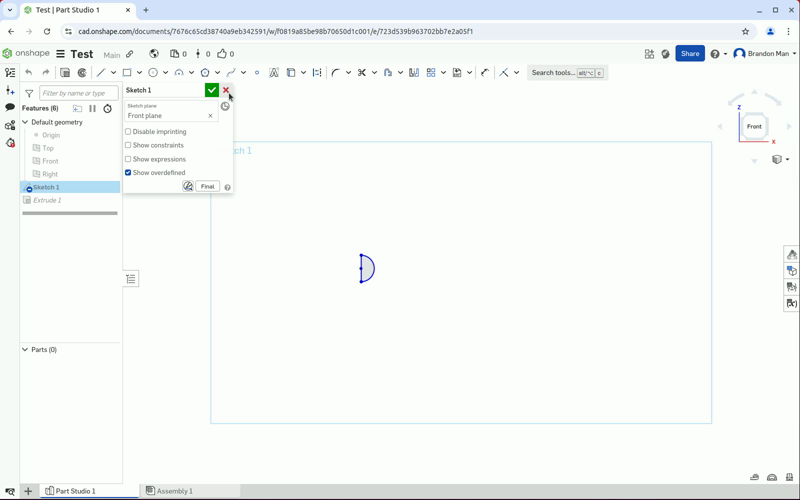
key(shift+s)
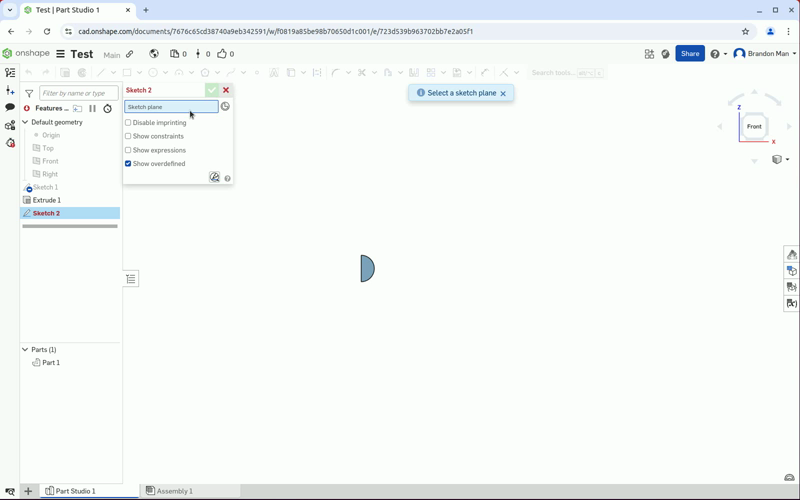
mouse_move(73, 163)
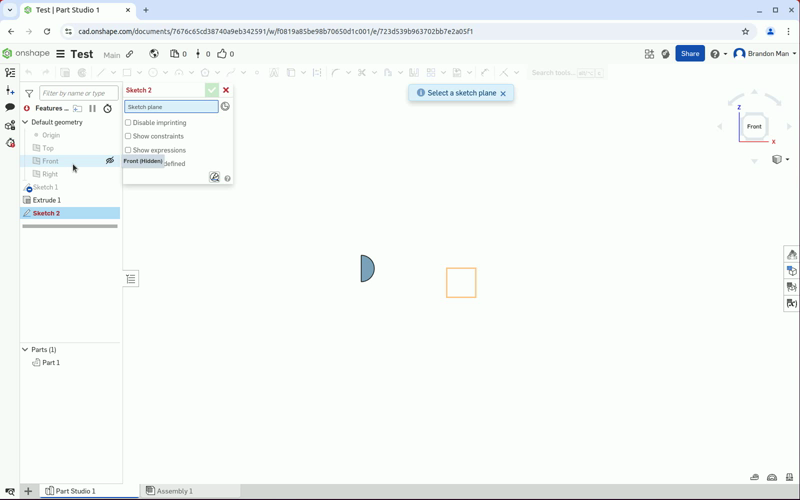
click(73, 163)
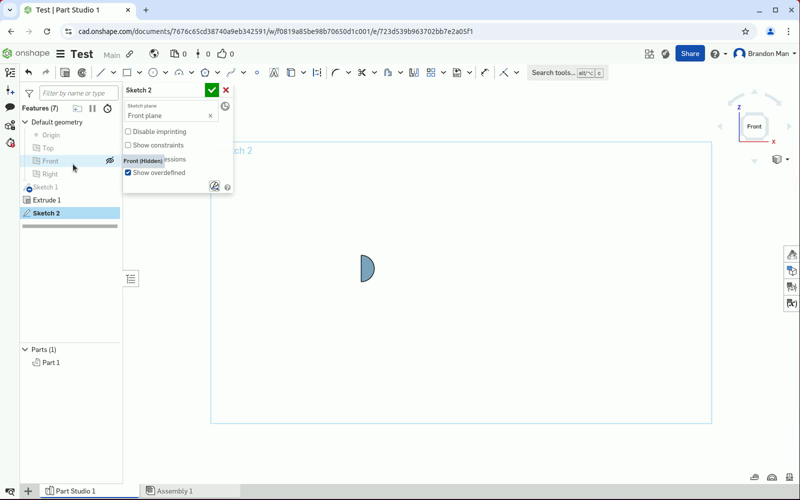
mouse_move(73, 352)
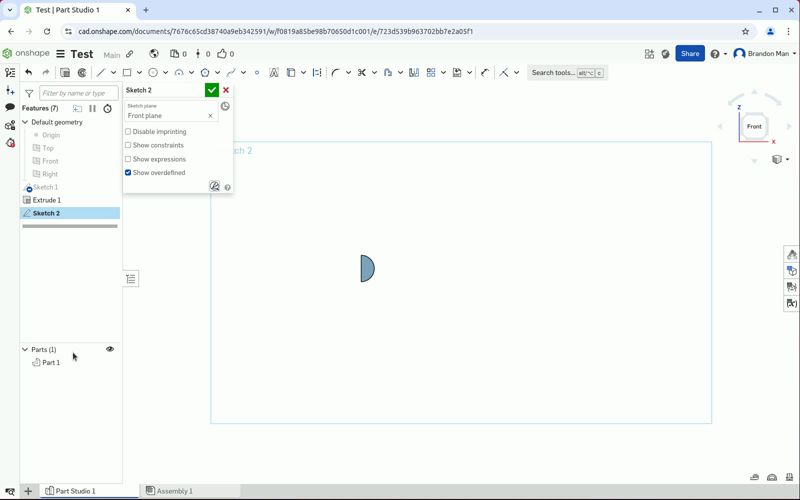
key(y)
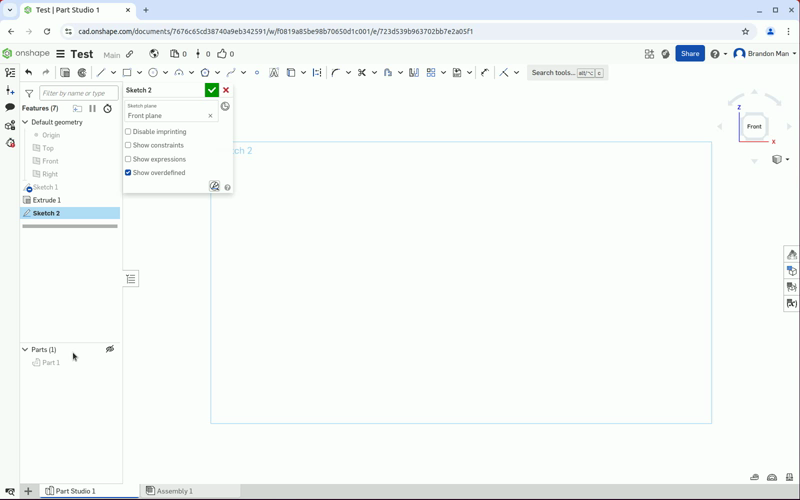
key(l)
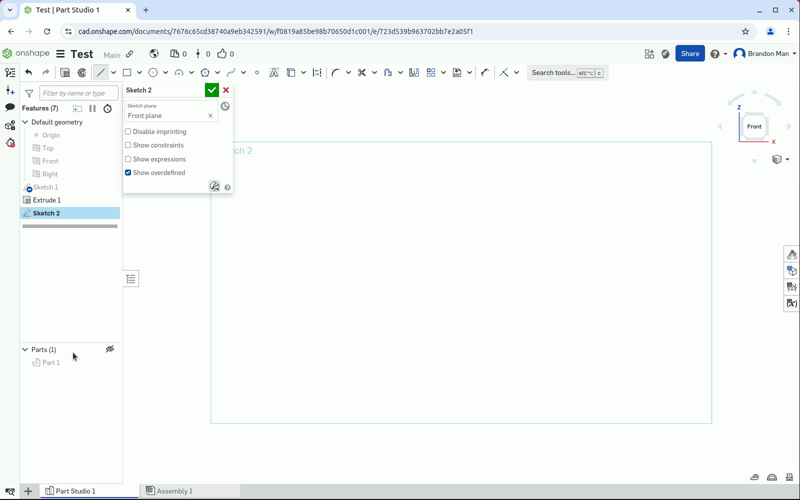
key_down(shift)
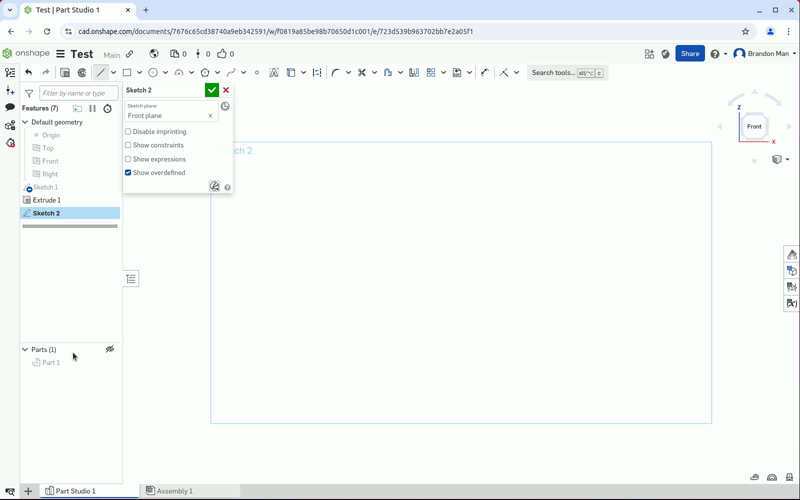
mouse_move(418, 281)
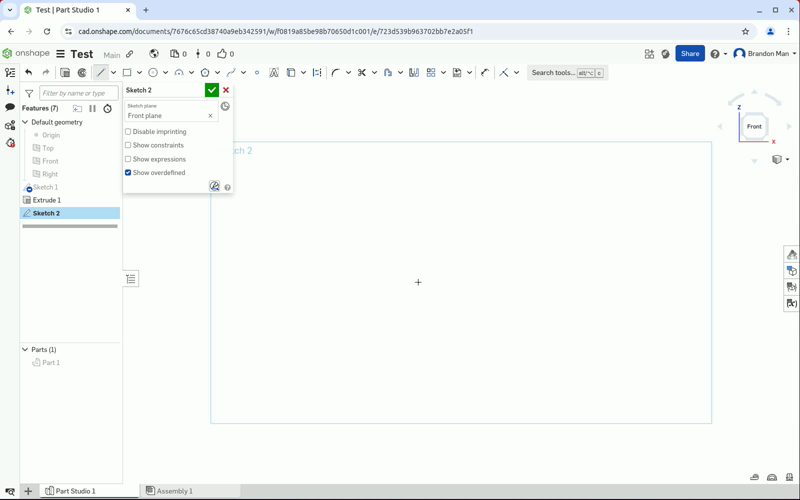
click(418, 281)
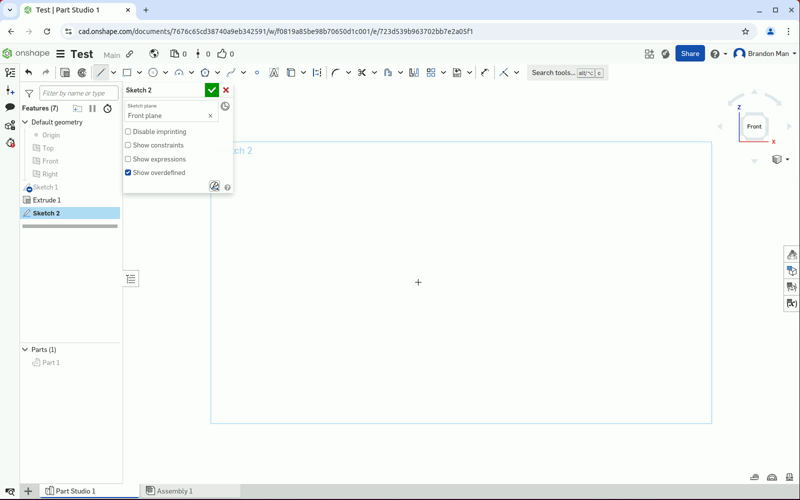
key_up(shift)
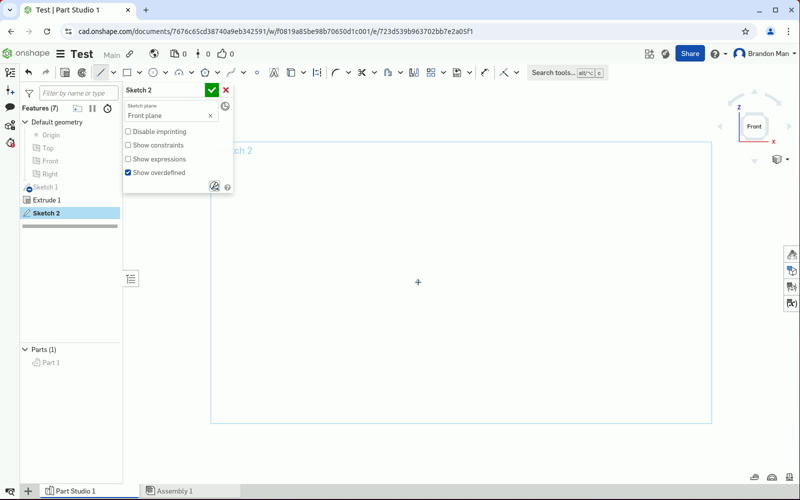
key_down(shift)
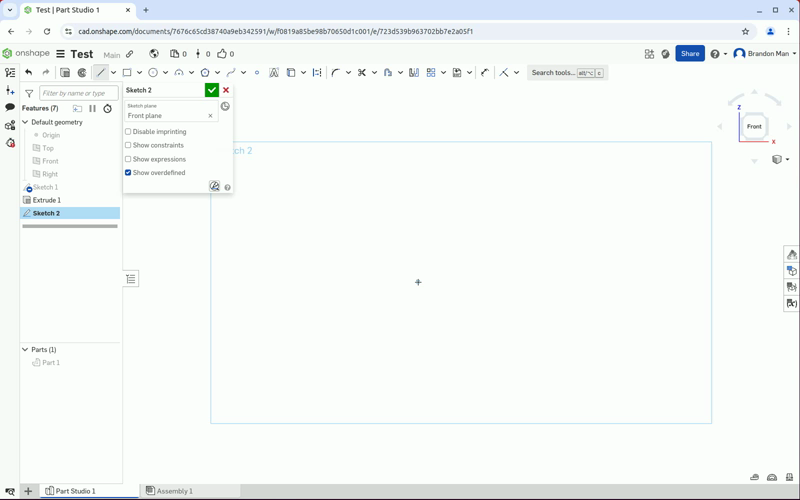
mouse_move(448, 281)
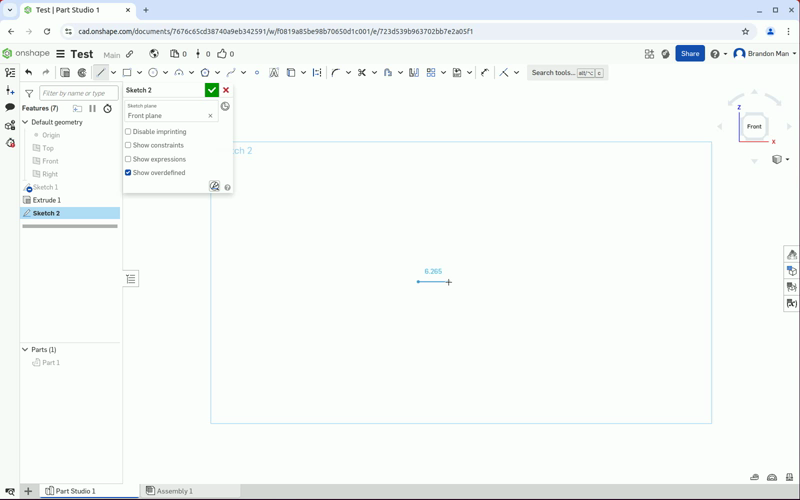
mouse_move(449, 289)
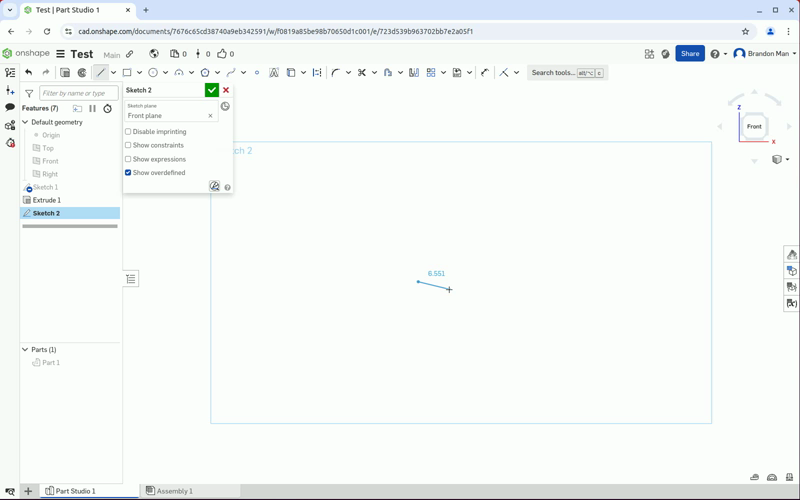
click(449, 289)
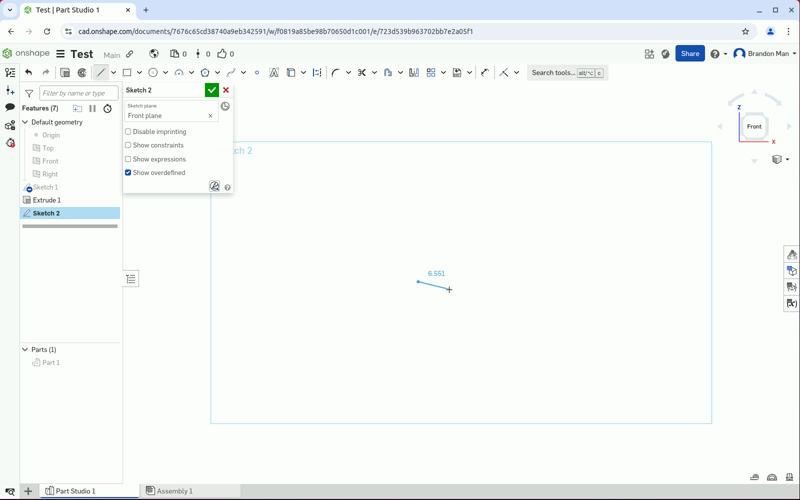
key_up(shift)
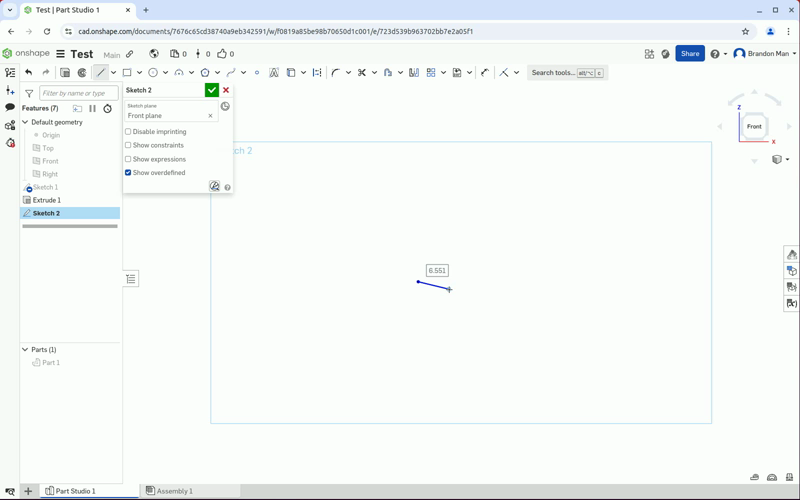
key_down(shift)
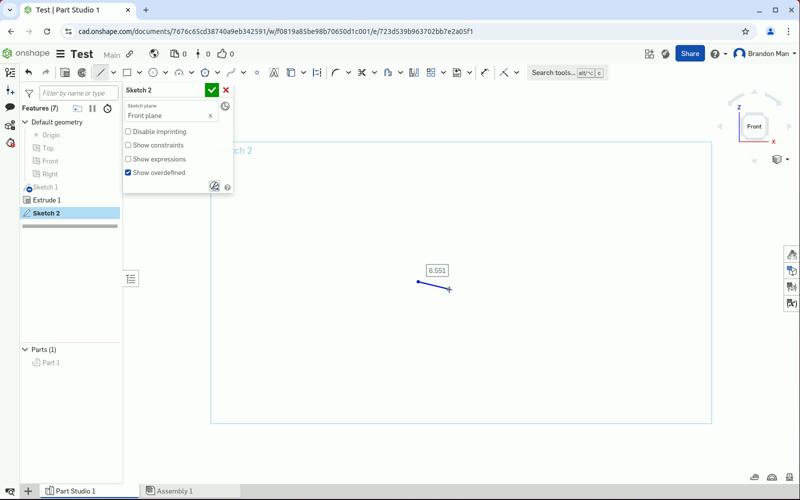
mouse_move(479, 289)
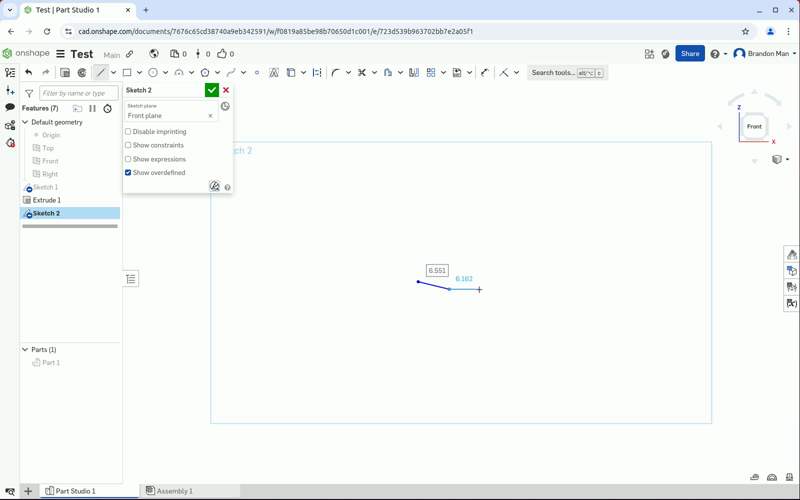
mouse_move(449, 245)
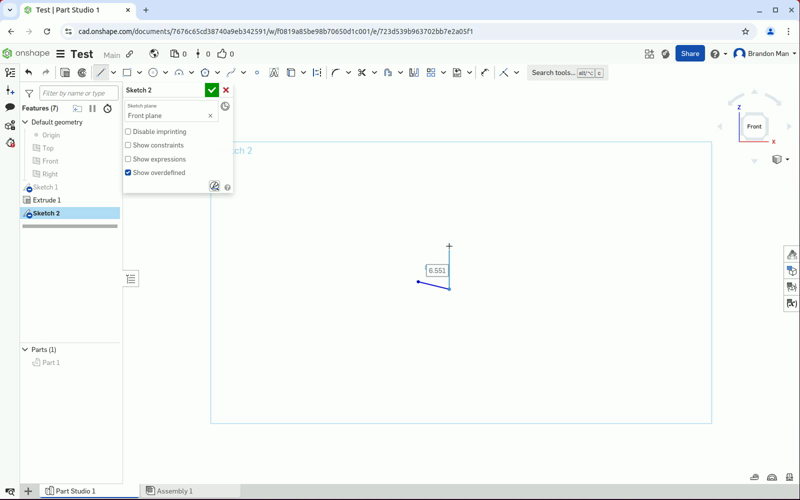
click(449, 245)
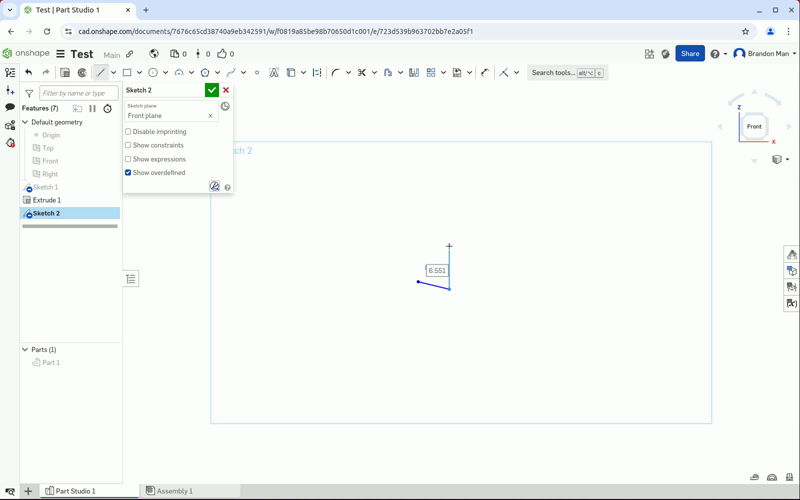
key_up(shift)
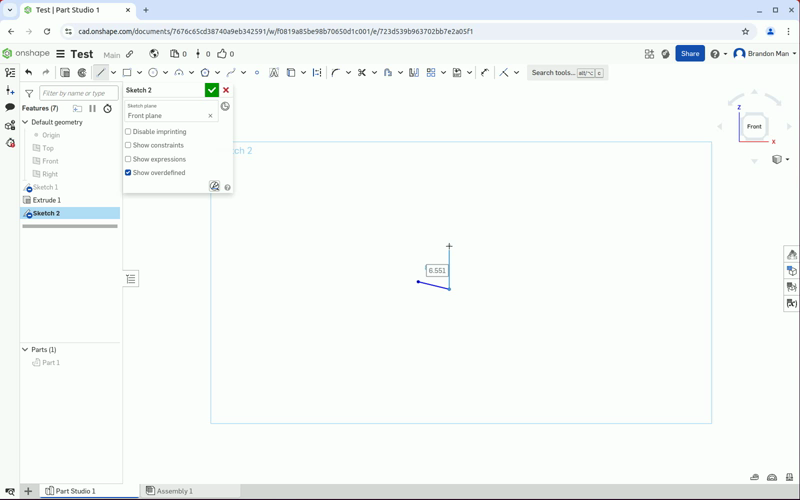
key_down(shift)
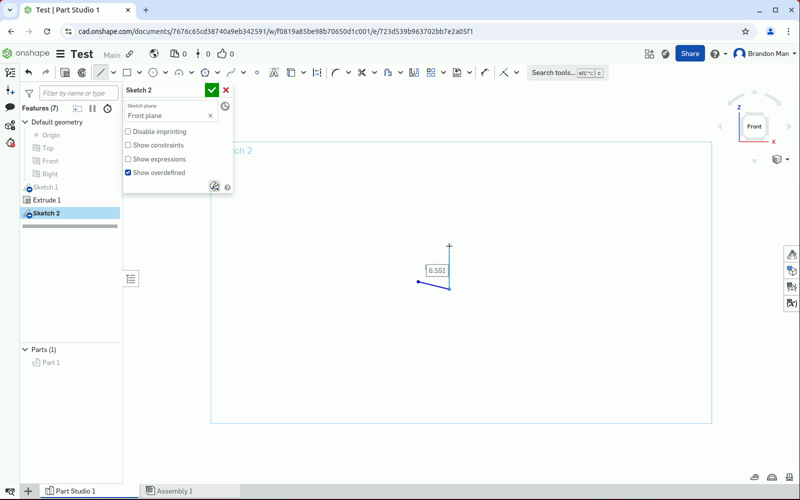
mouse_move(479, 245)
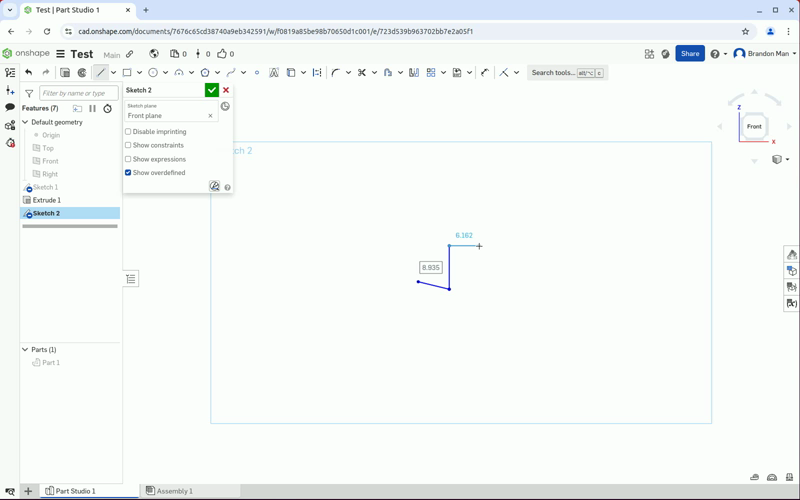
mouse_move(418, 255)
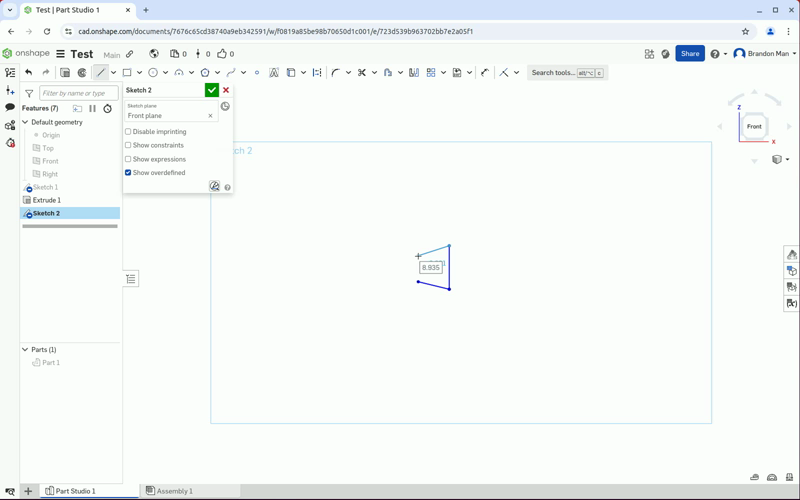
click(418, 255)
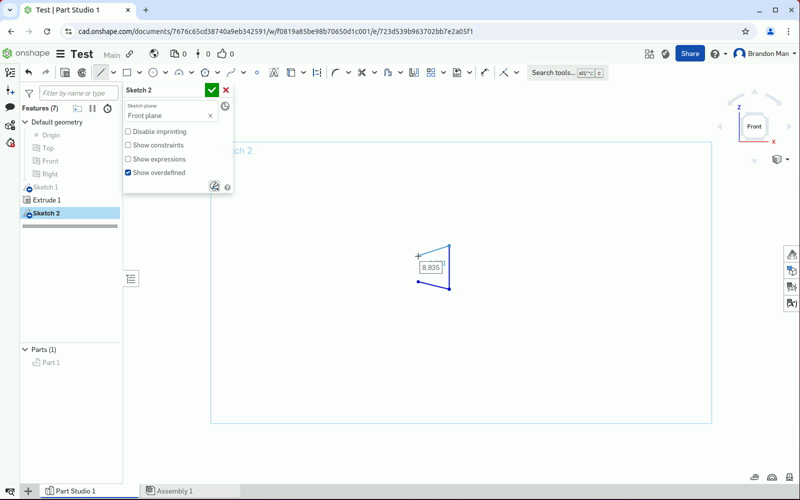
key_up(shift)
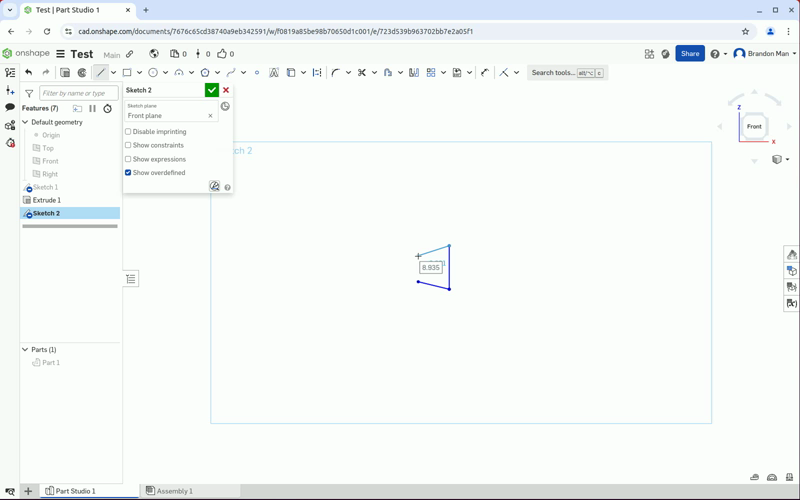
mouse_move(448, 255)
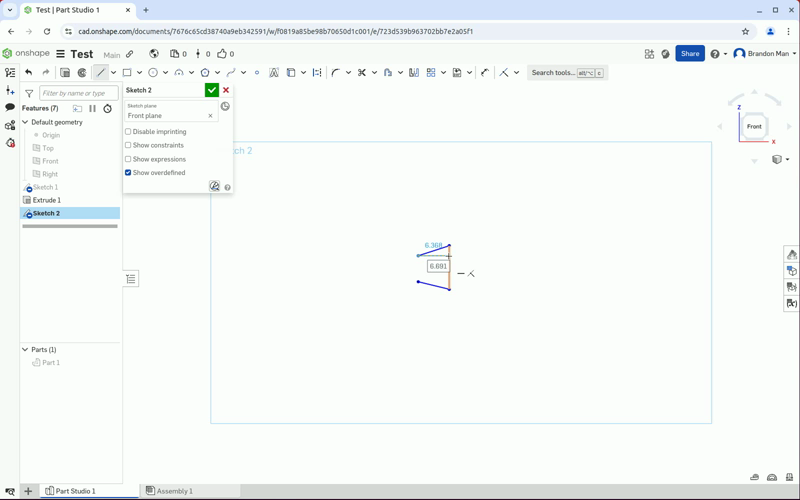
key_down(shift)
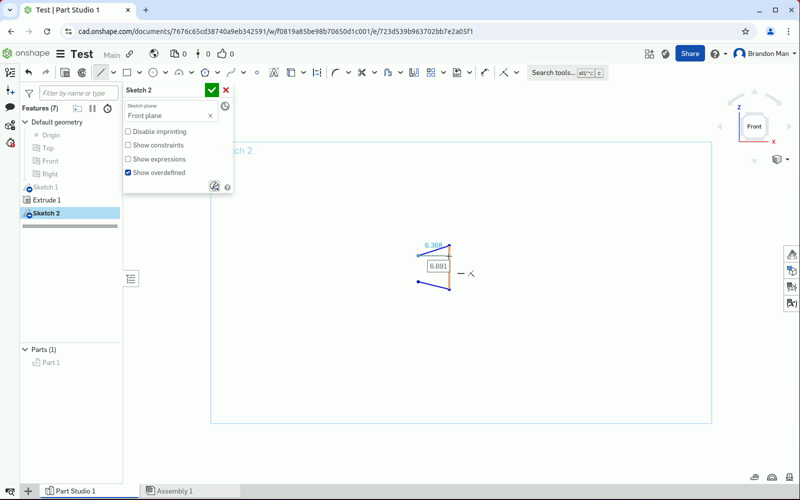
mouse_move(418, 281)
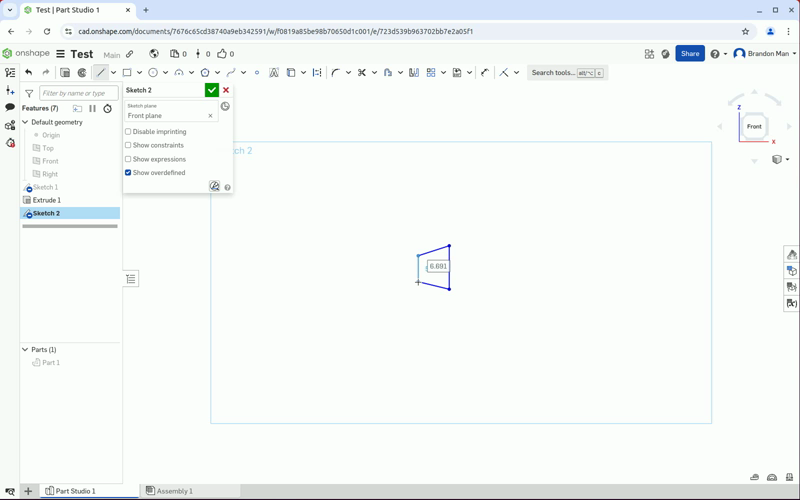
key_up(shift)
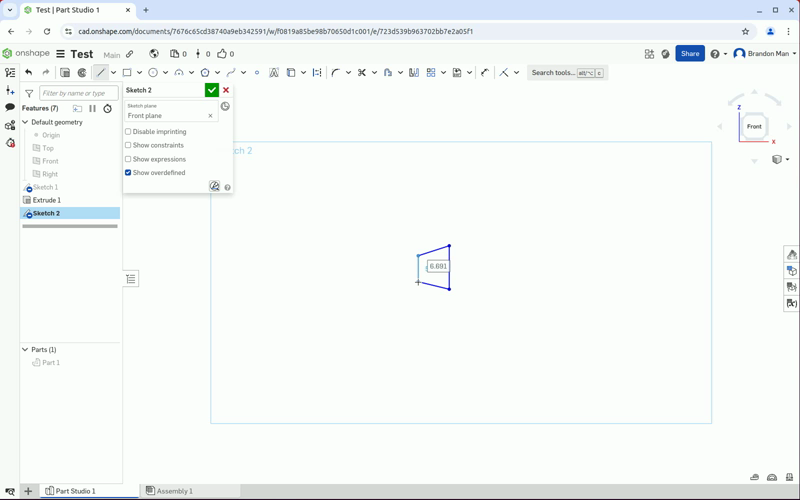
click(418, 281)
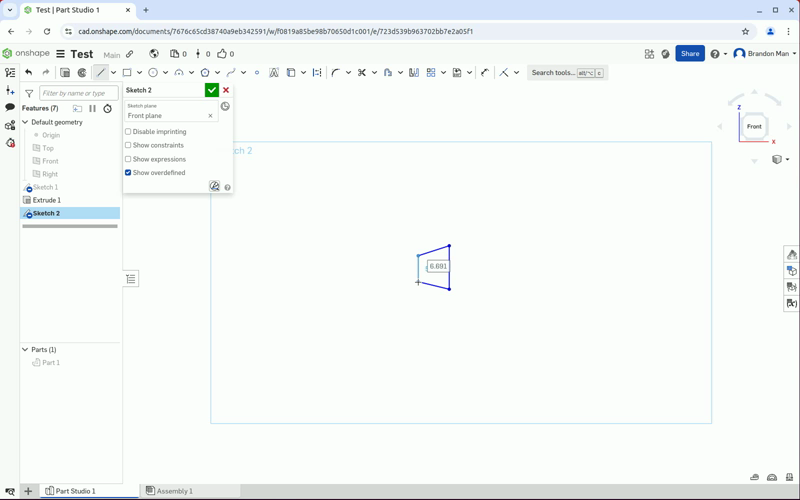
key(esc)
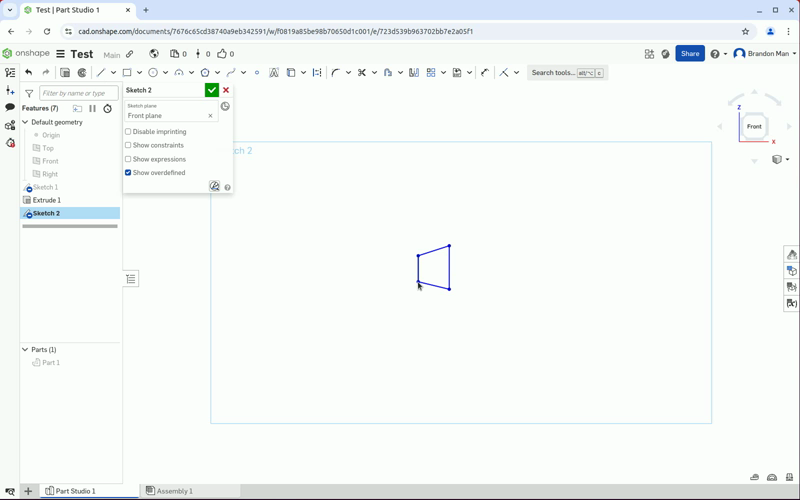
mouse_move(436, 274)
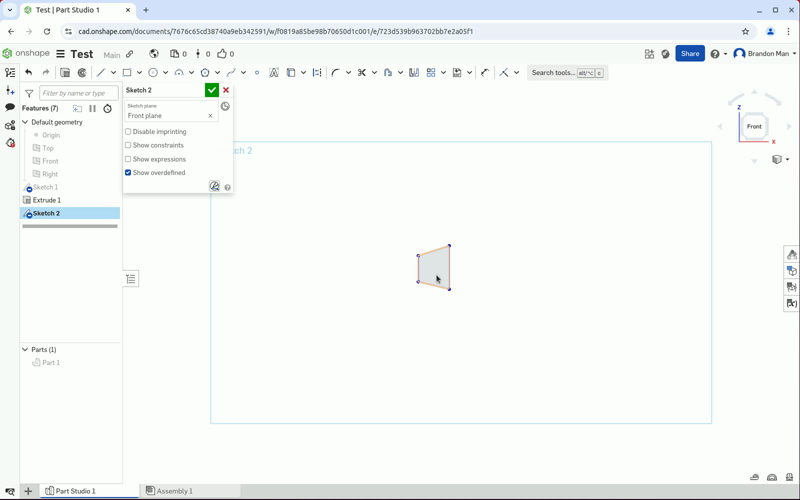
scroll(6)
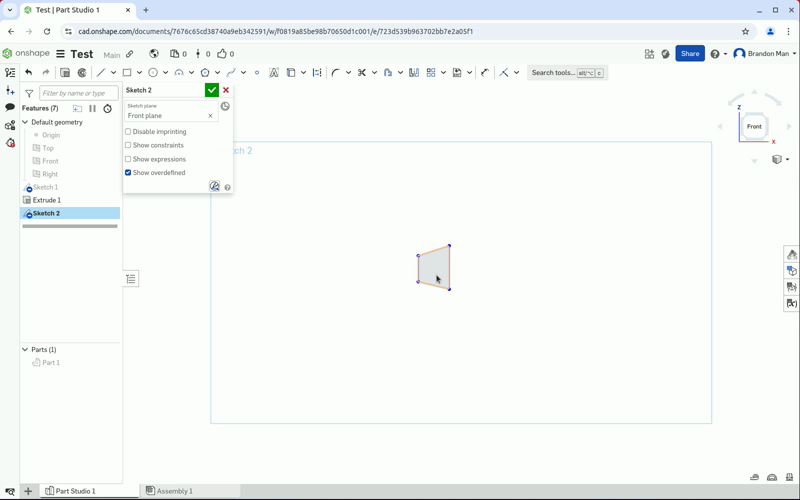
scroll(6)
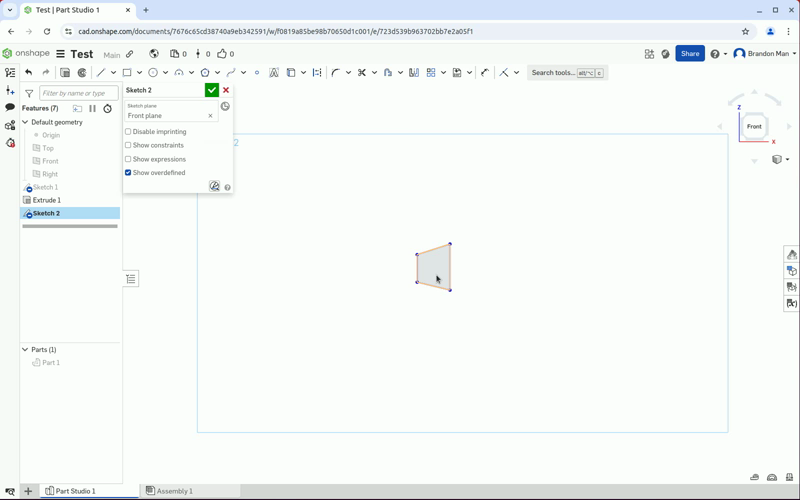
scroll(6)
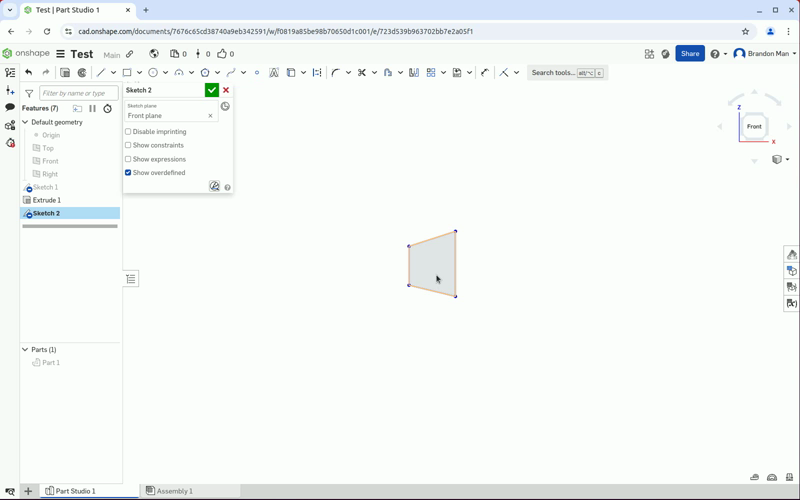
scroll(6)
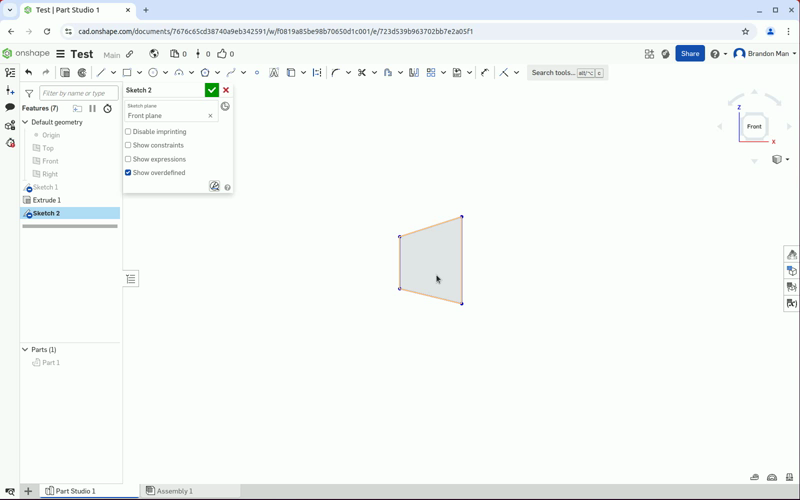
scroll(6)
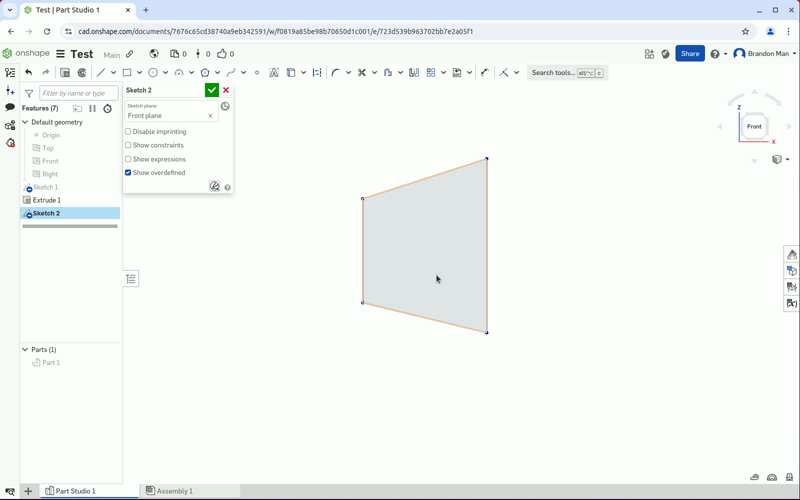
scroll(6)
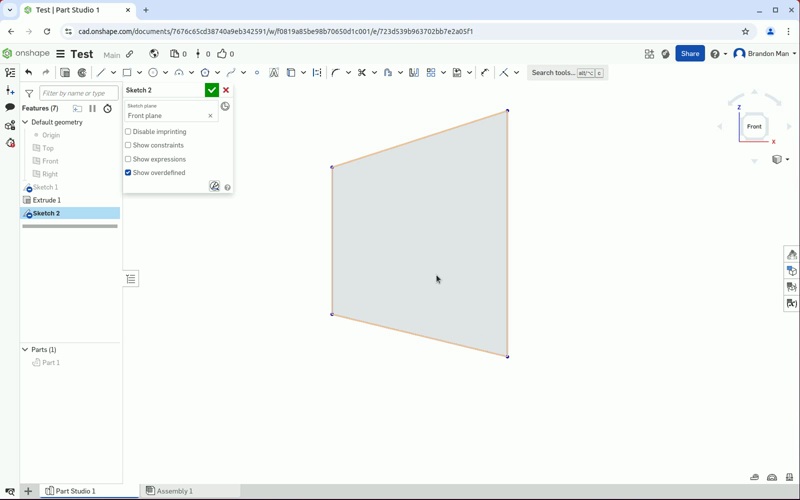
scroll(6)
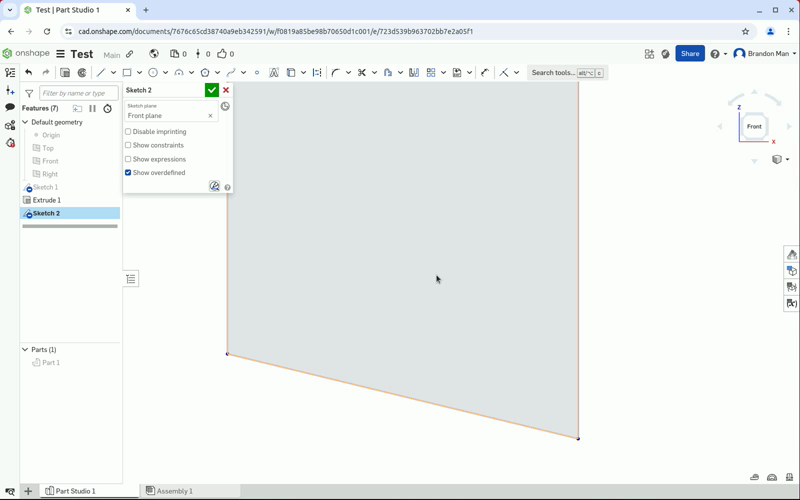
click(436, 274)
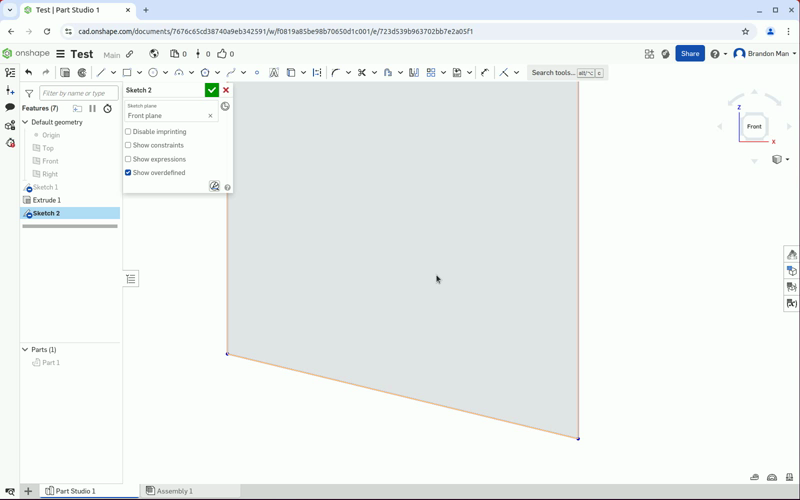
scroll(-6)
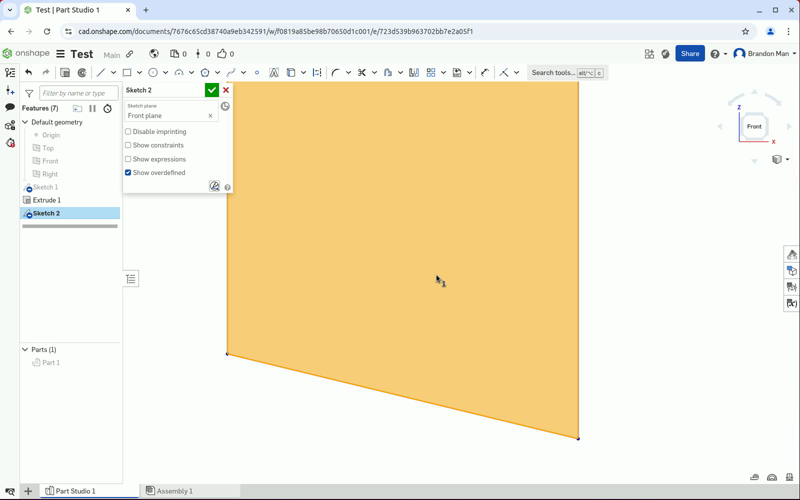
scroll(-6)
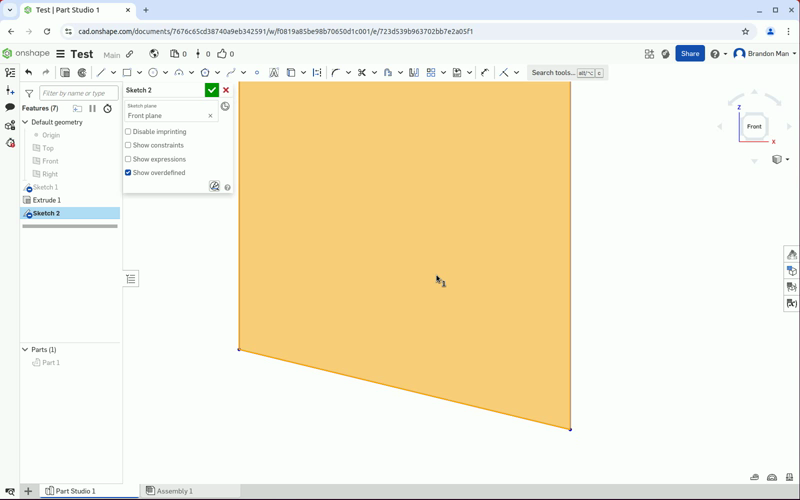
scroll(-6)
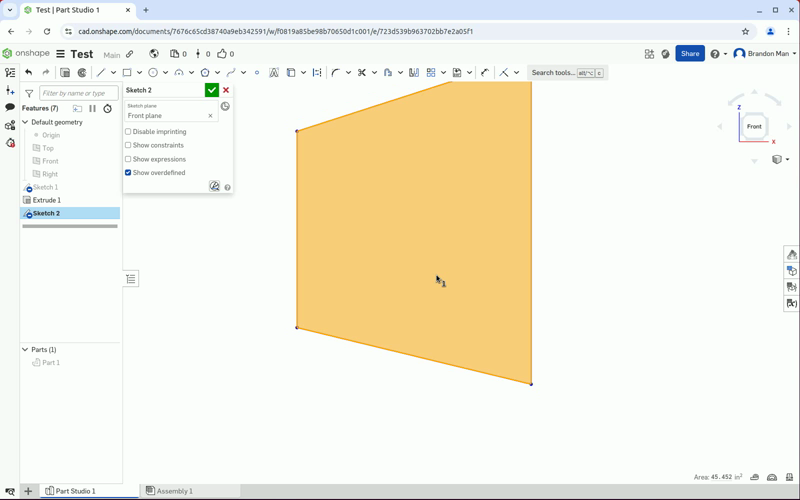
scroll(-6)
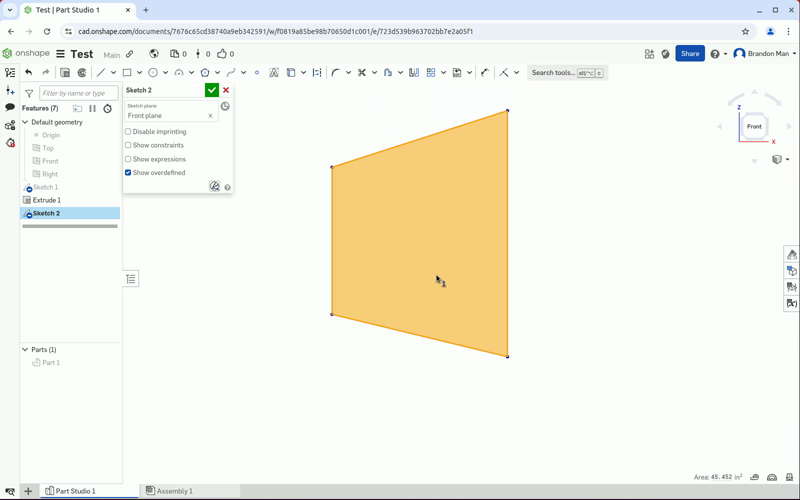
scroll(-6)
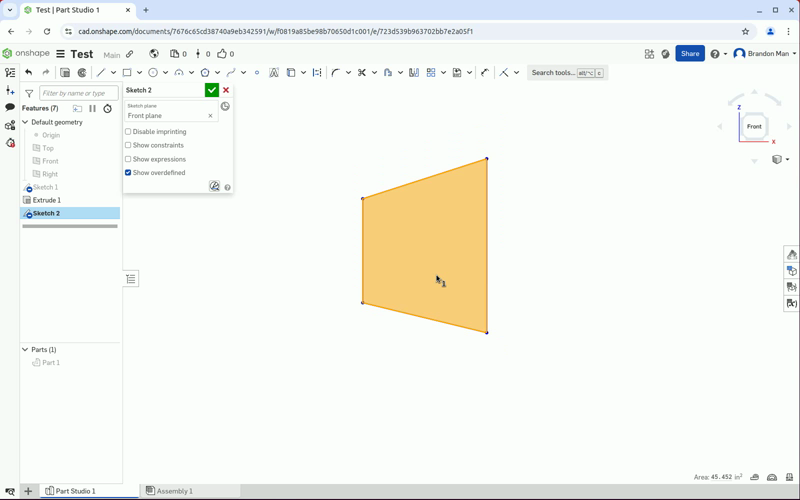
scroll(-6)
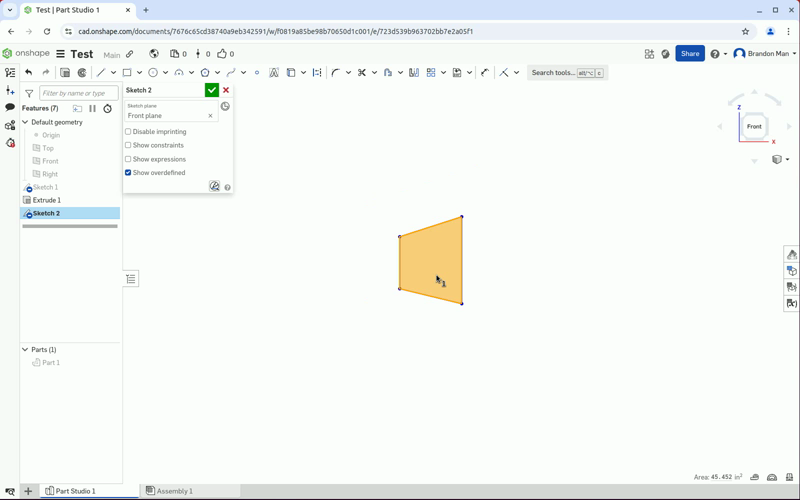
scroll(-6)
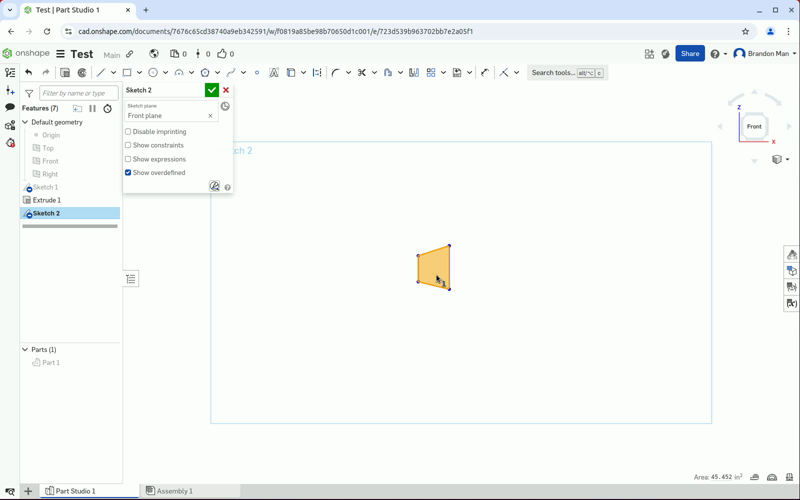
mouse_move(73, 352)
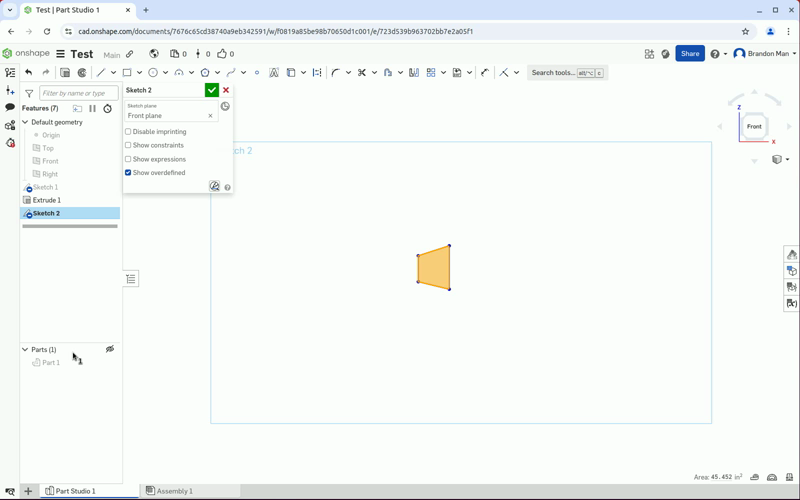
key(shift+y)
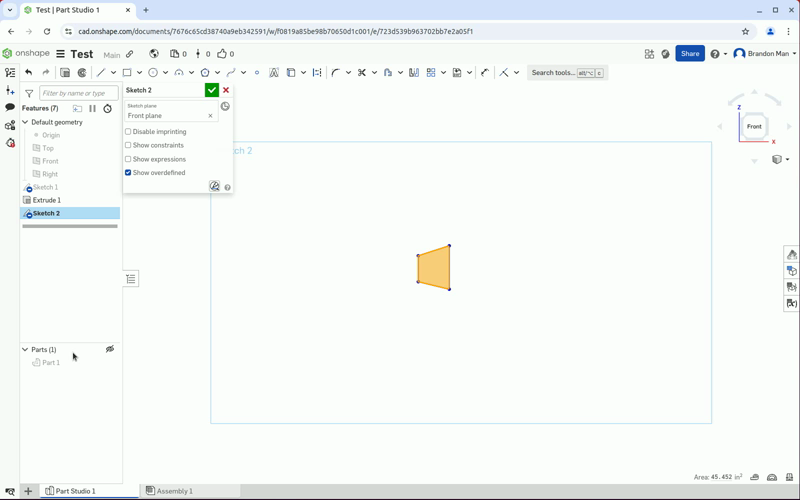
key(shift+e)
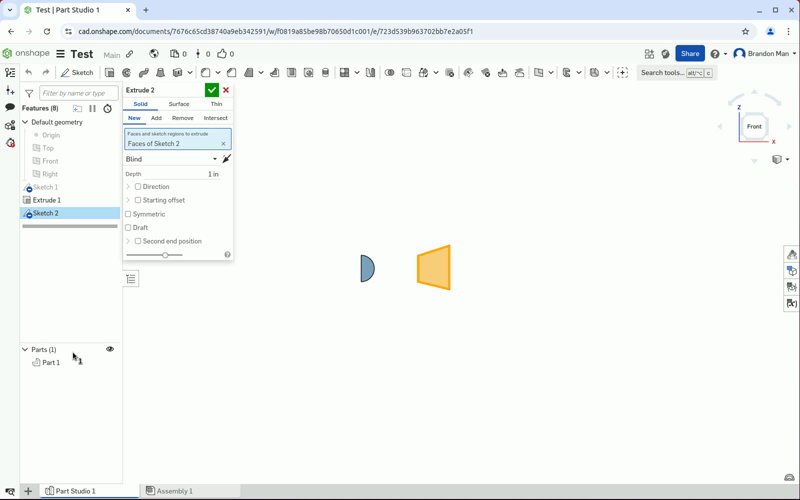
mouse_move(143, 106)
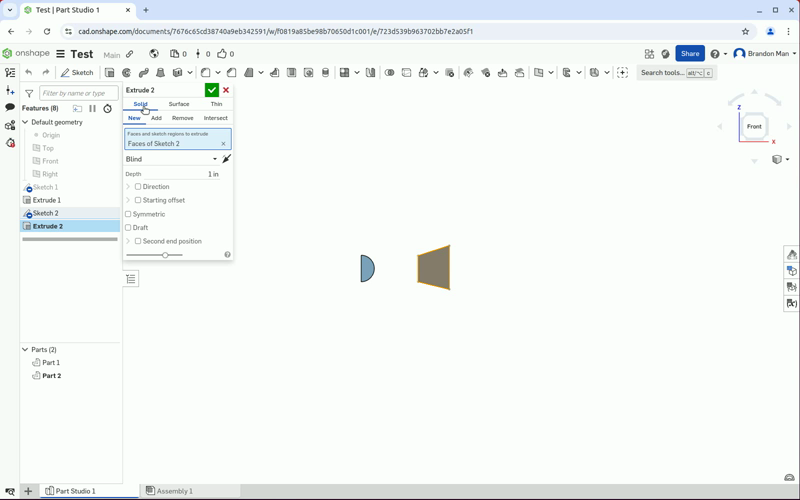
click(143, 106)
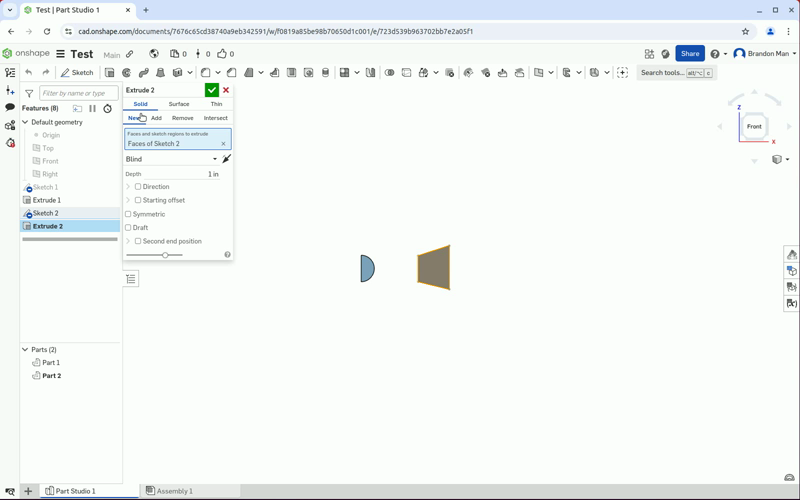
mouse_move(137, 120)
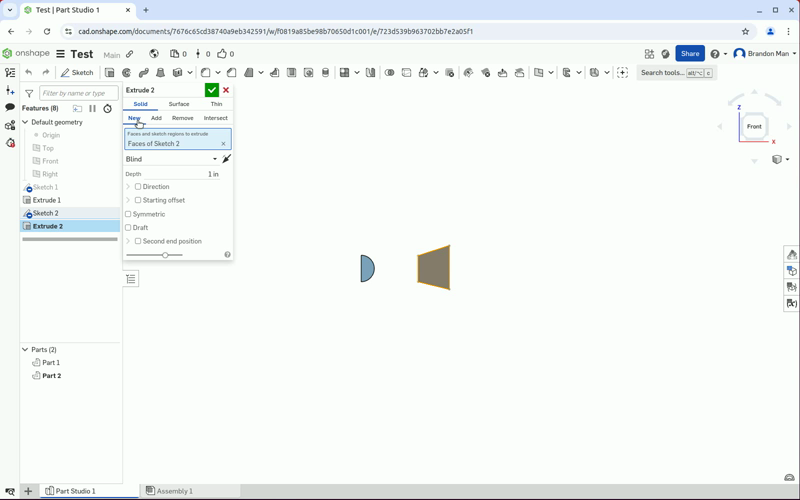
click(137, 120)
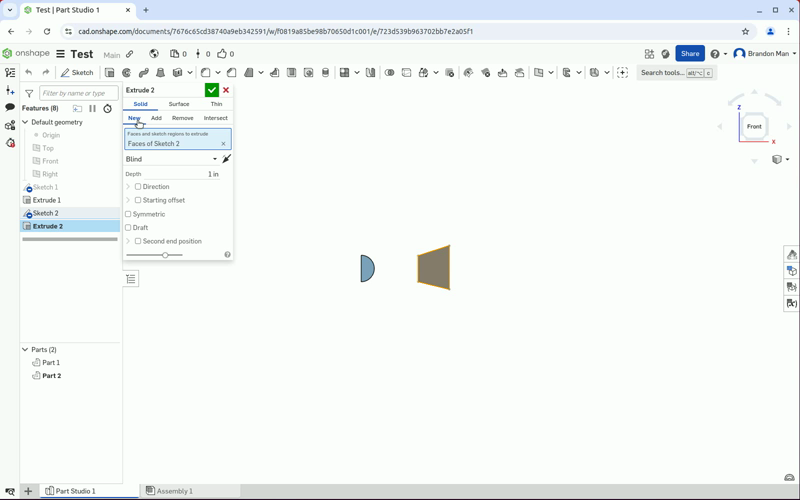
key(tab, 4)
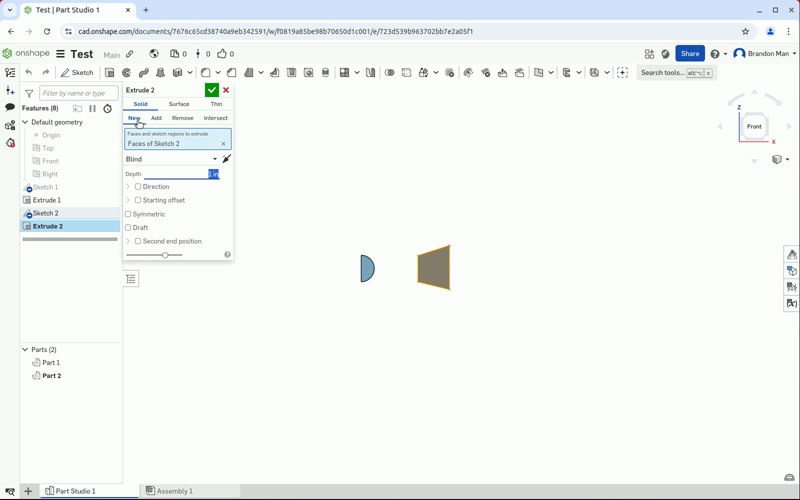
text(2.648)
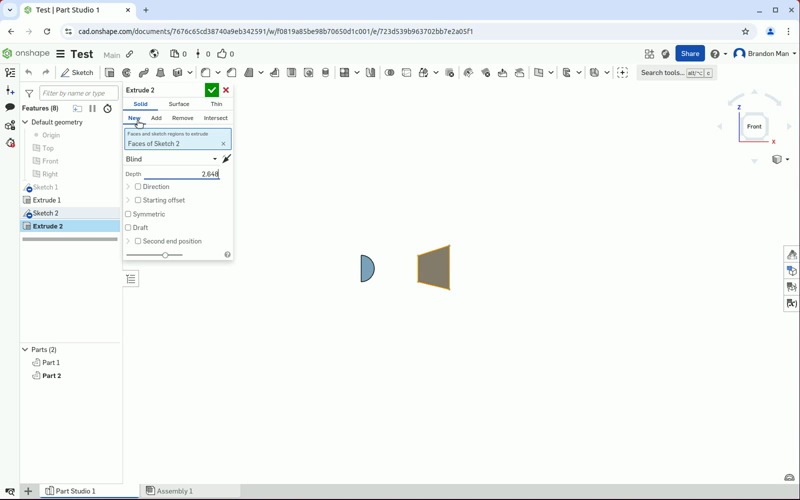
key(enter)
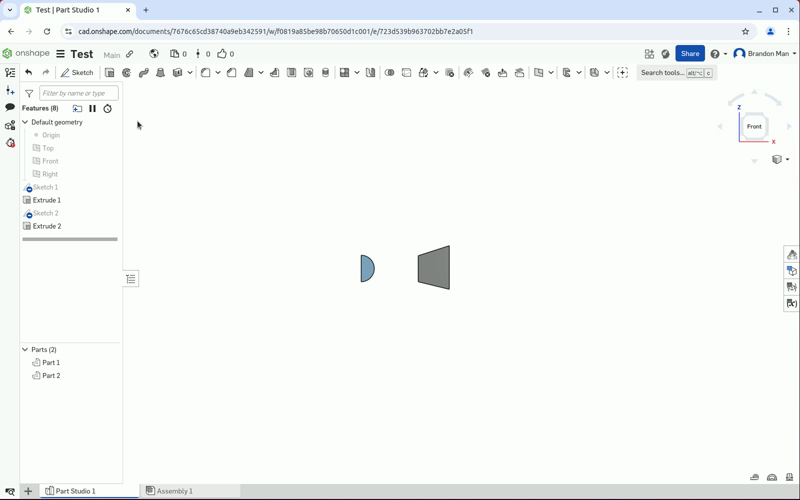
key(shift+h)
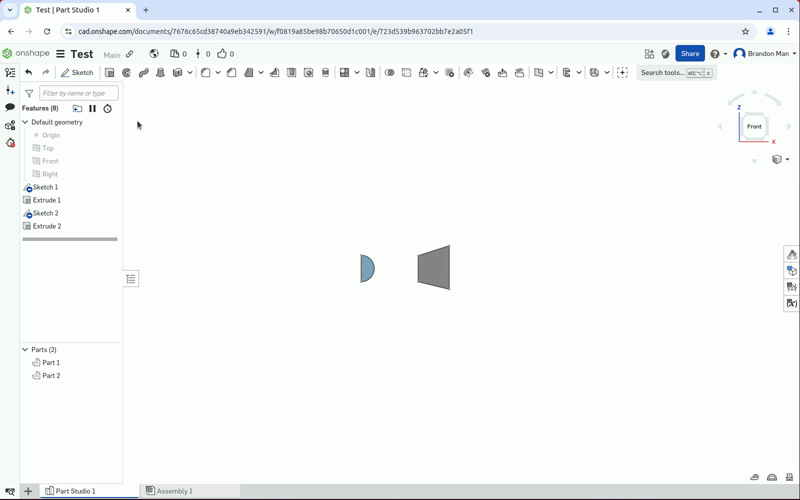
key(shift+h)
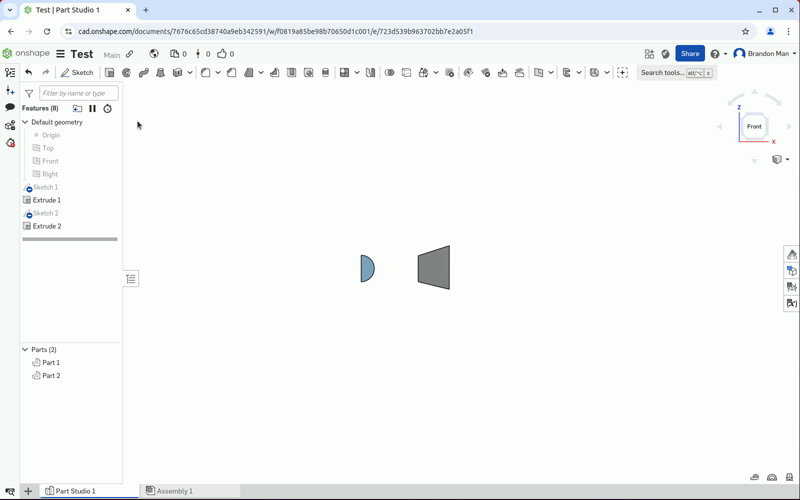
mouse_move(73, 189)
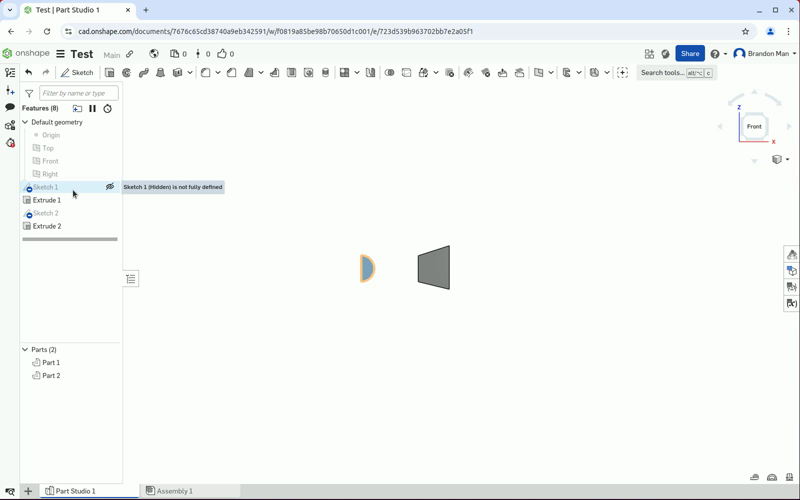
click(73, 189)
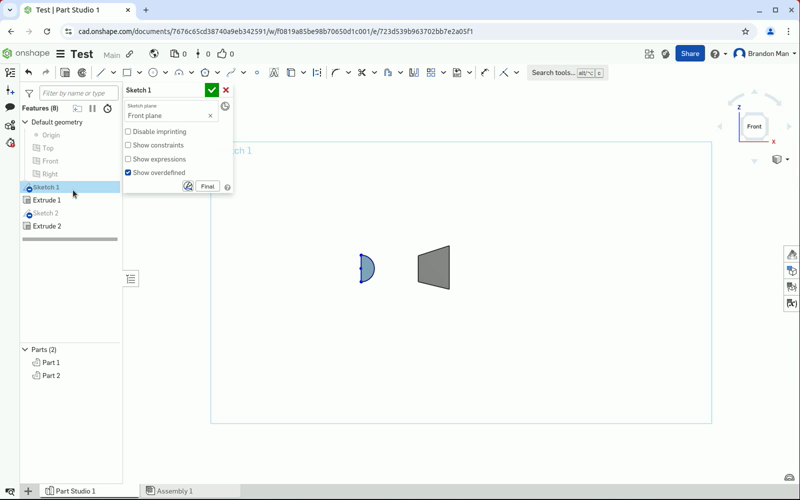
mouse_move(229, 92)
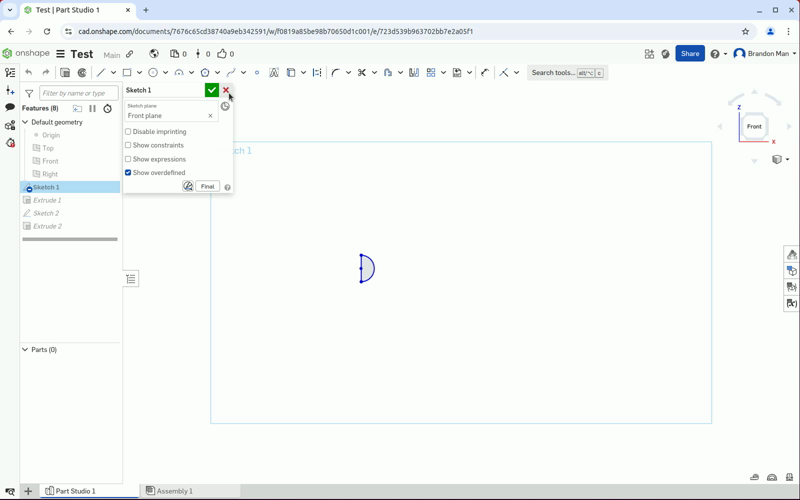
click(229, 92)
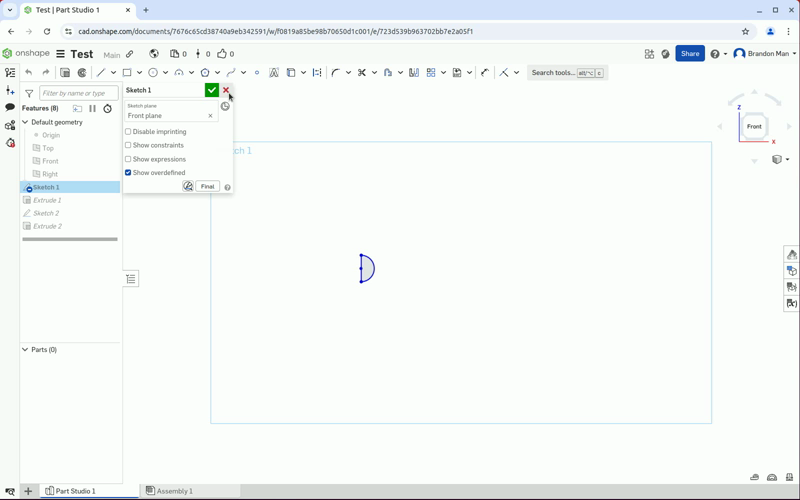
key(shift+s)
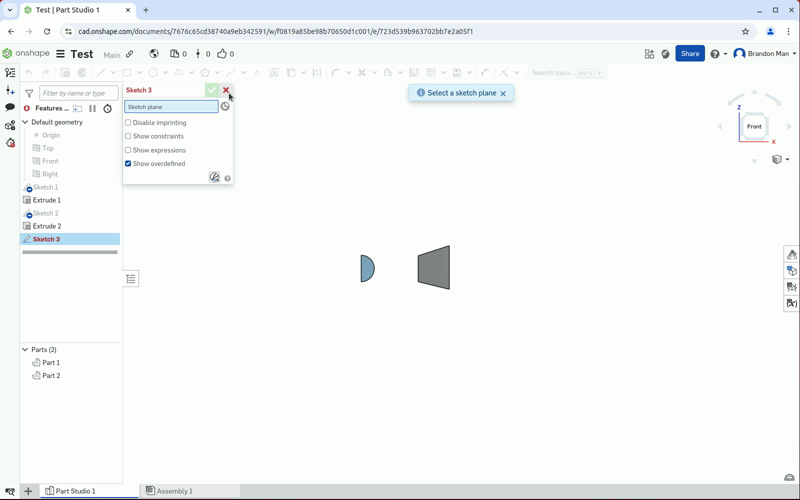
mouse_move(73, 163)
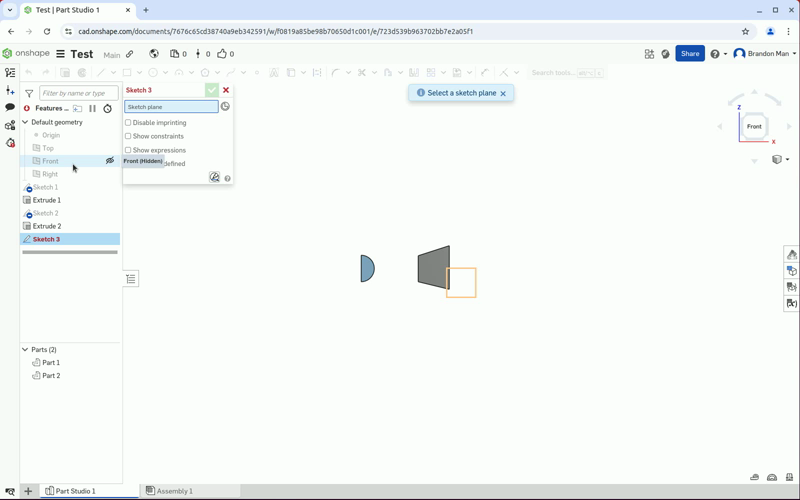
click(73, 163)
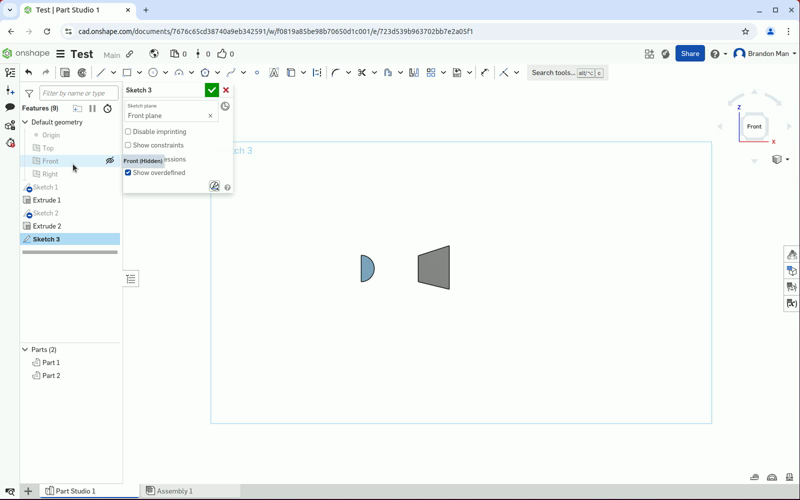
mouse_move(73, 352)
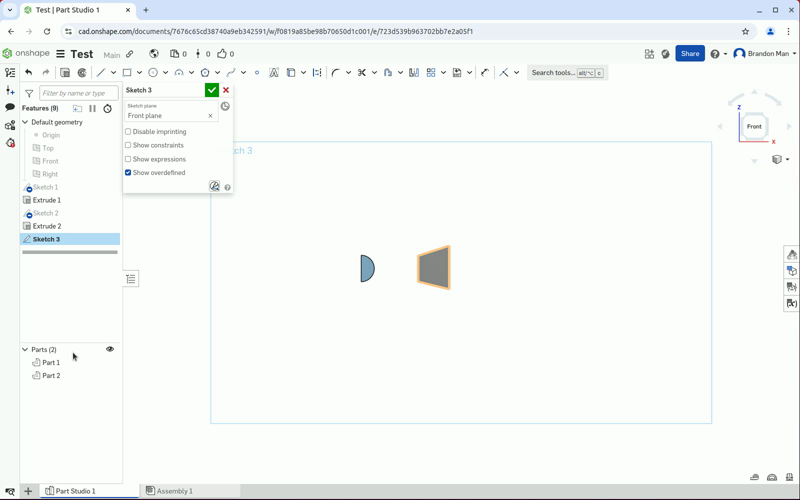
key(y)
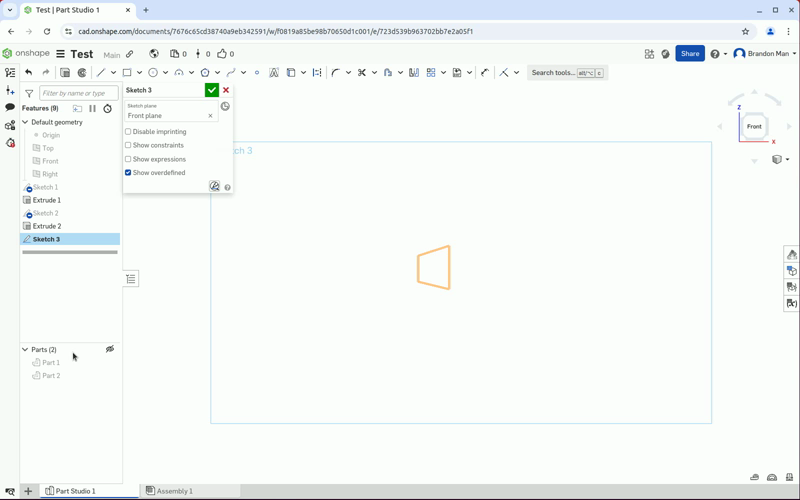
key(l)
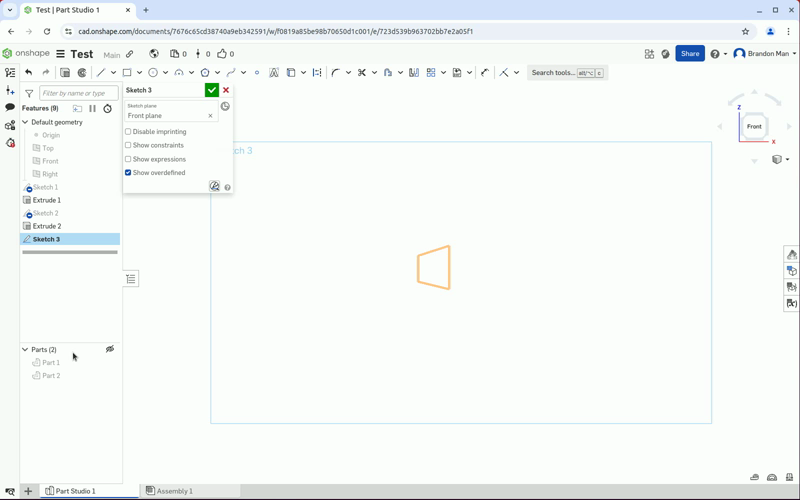
key_down(shift)
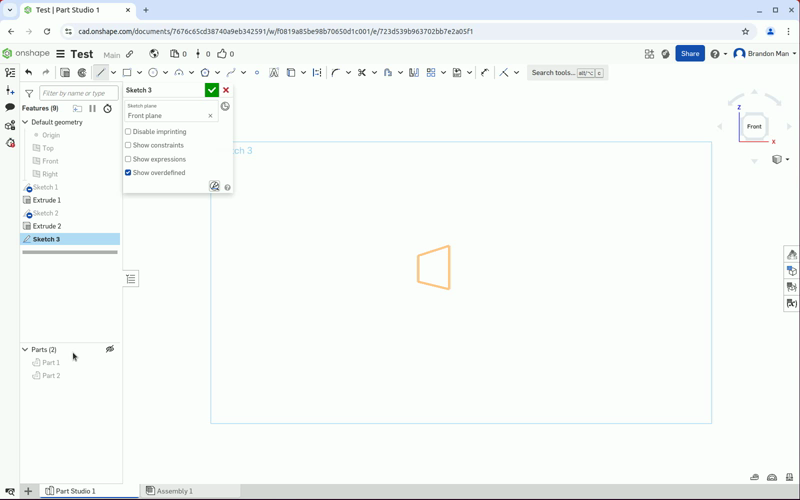
mouse_move(361, 281)
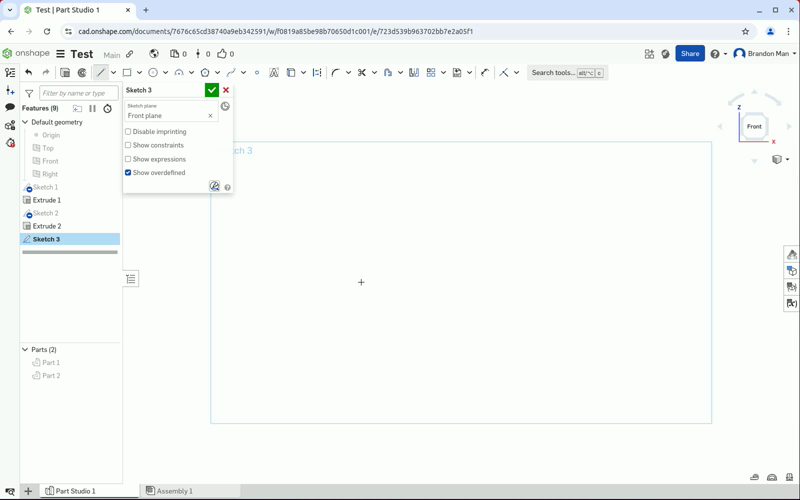
click(361, 281)
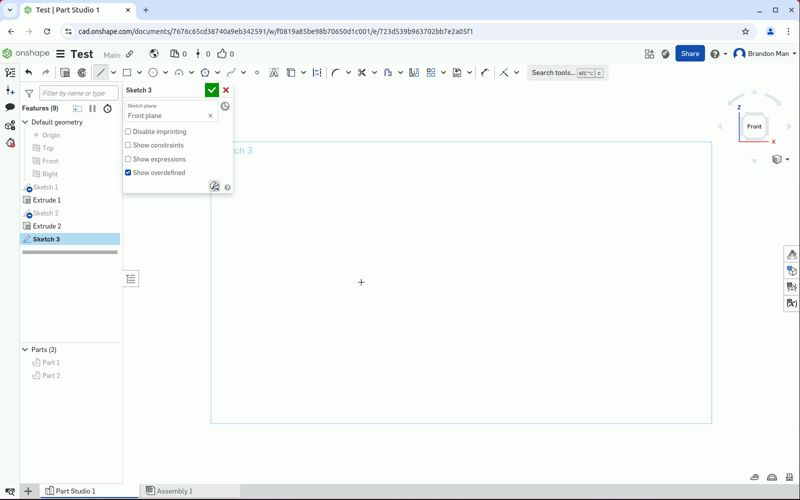
key_up(shift)
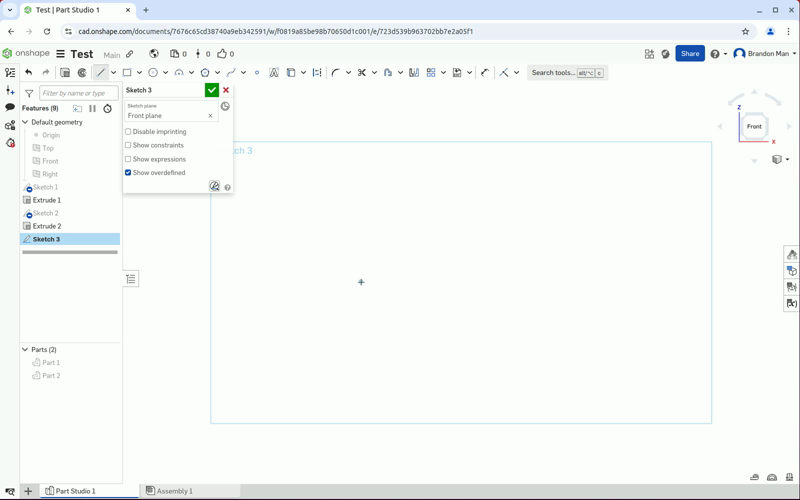
key_down(shift)
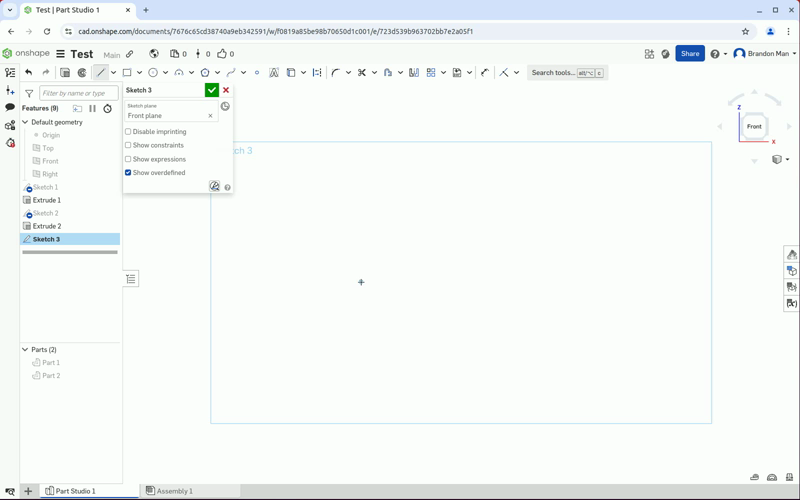
mouse_move(391, 281)
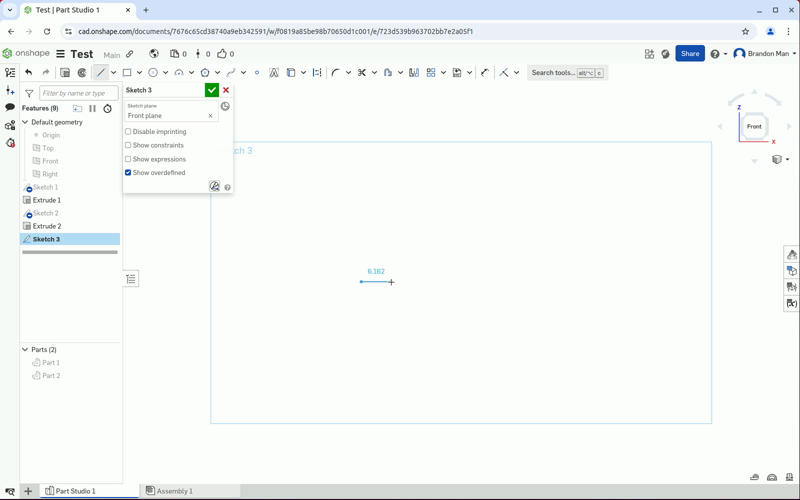
mouse_move(420, 281)
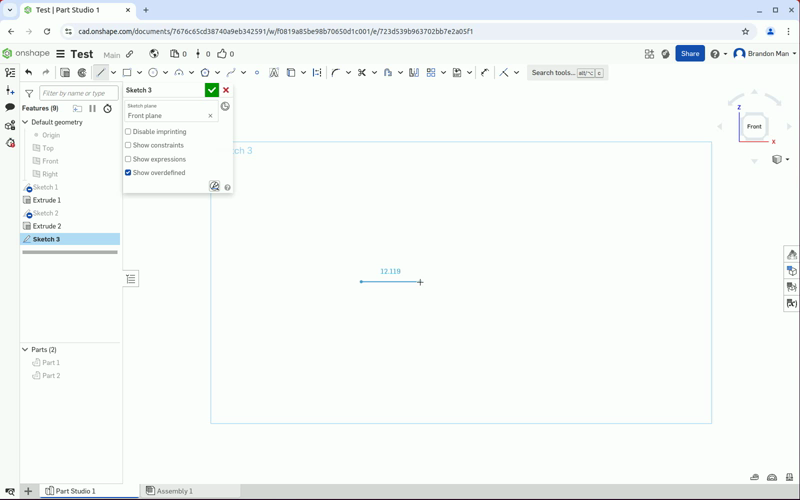
click(420, 281)
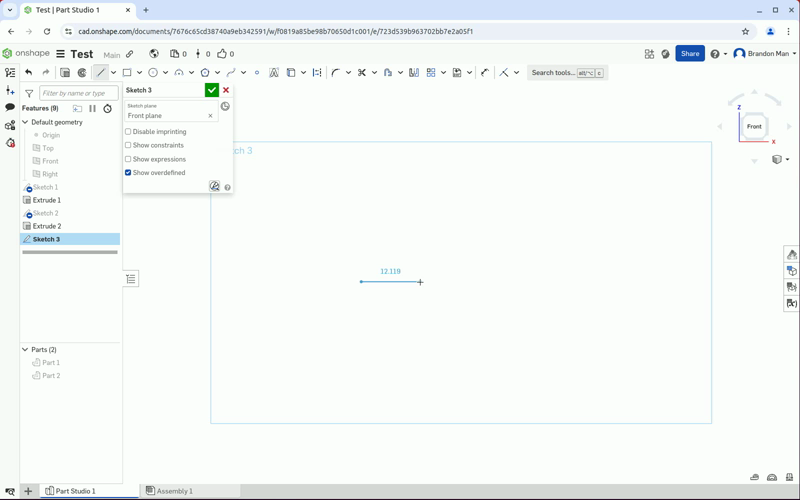
key_up(shift)
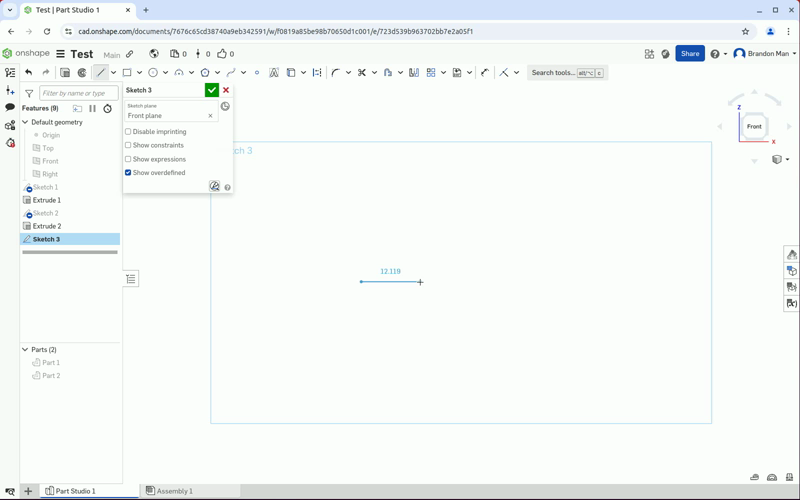
key_down(shift)
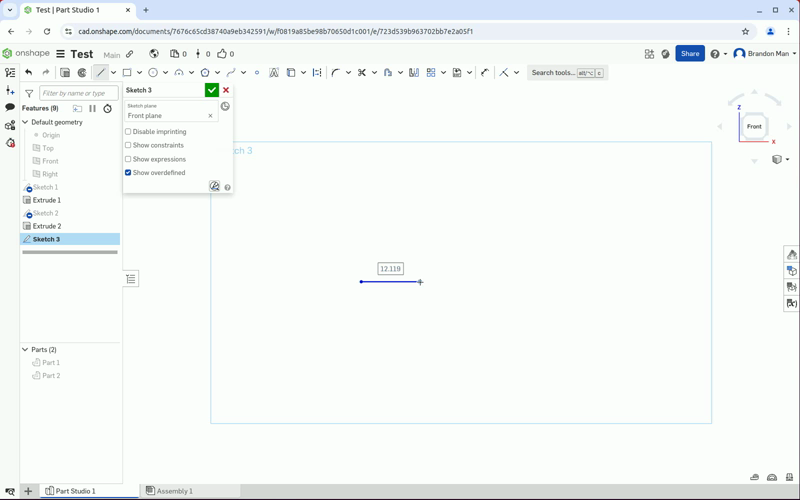
mouse_move(450, 281)
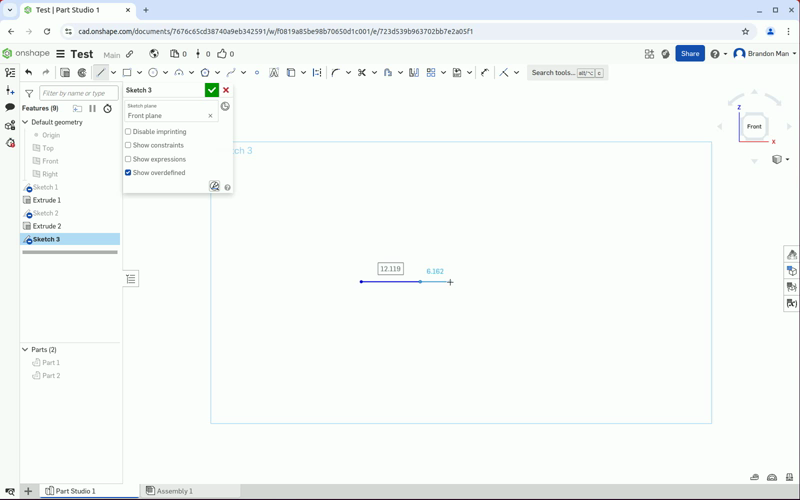
mouse_move(420, 255)
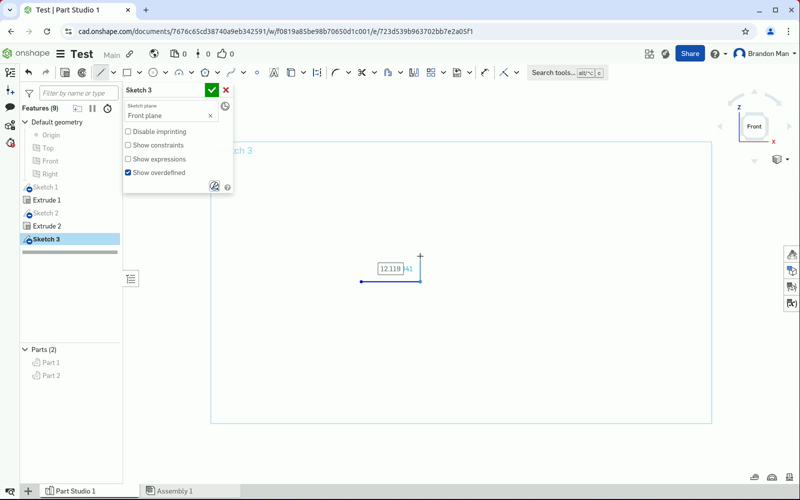
click(420, 255)
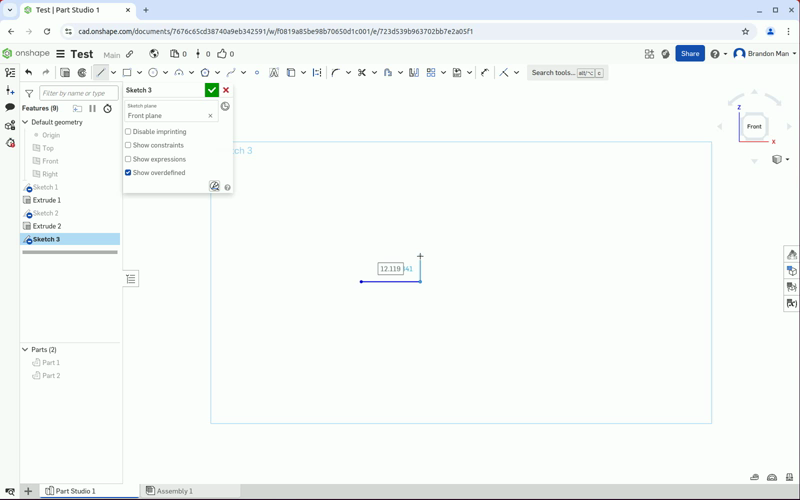
key_up(shift)
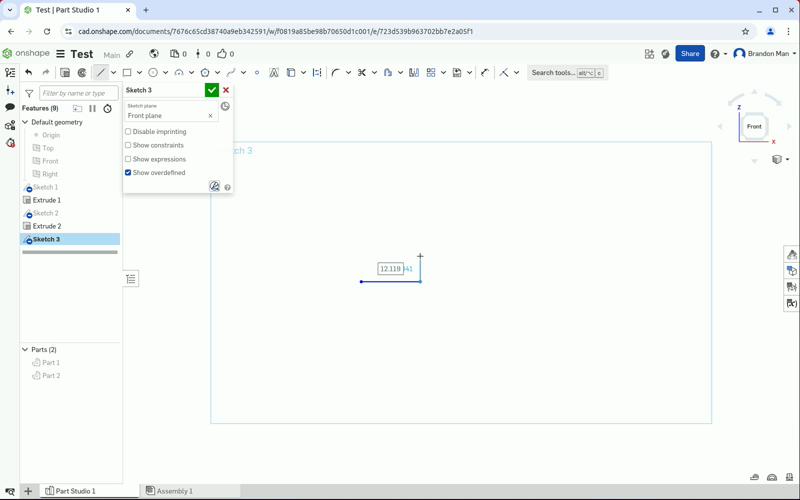
key_down(shift)
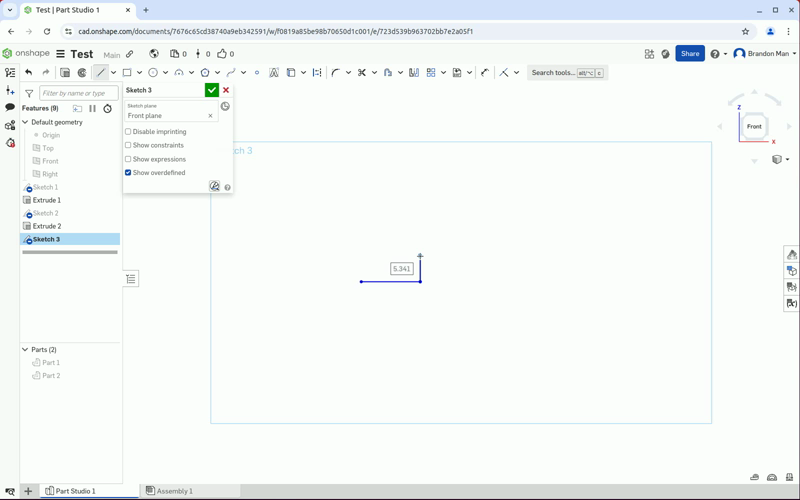
mouse_move(450, 255)
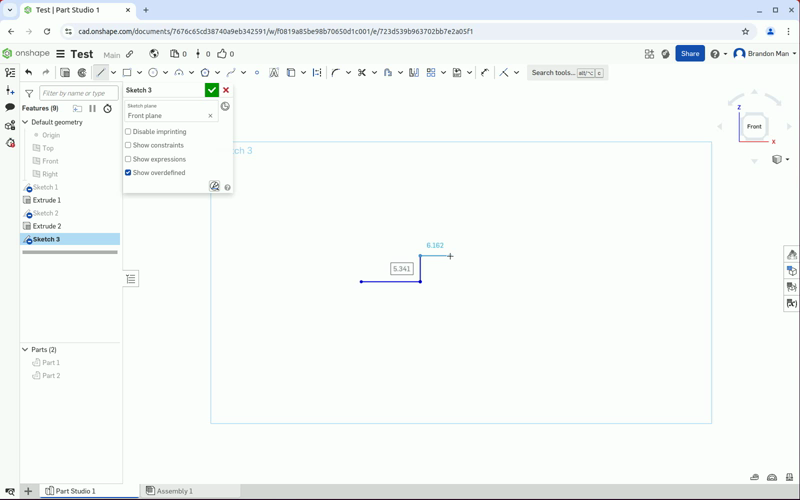
mouse_move(361, 255)
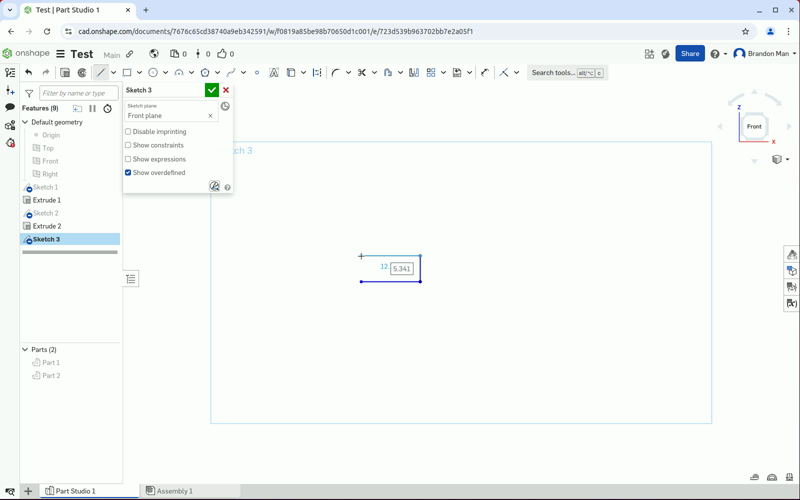
click(361, 255)
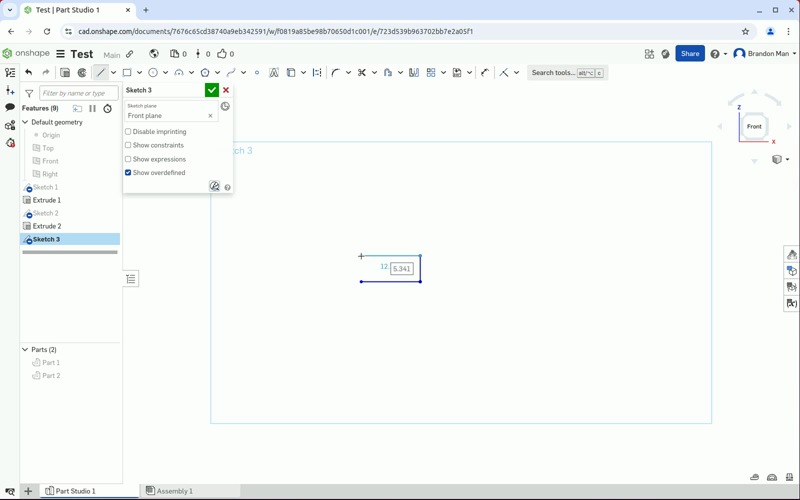
key_up(shift)
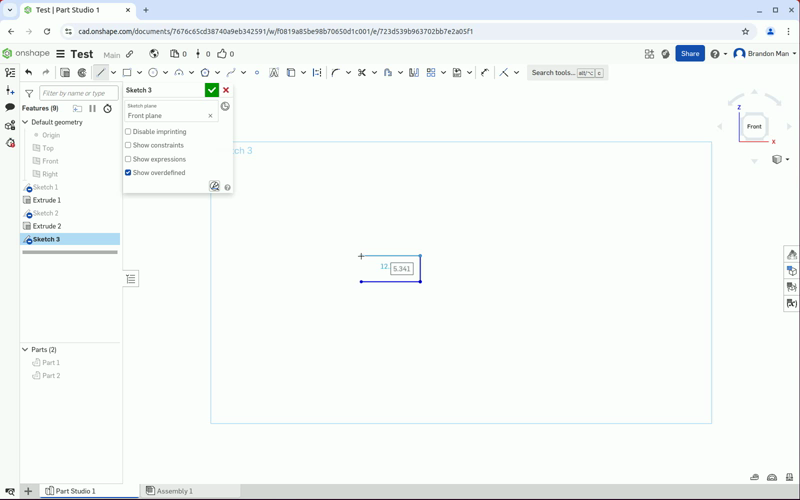
mouse_move(391, 255)
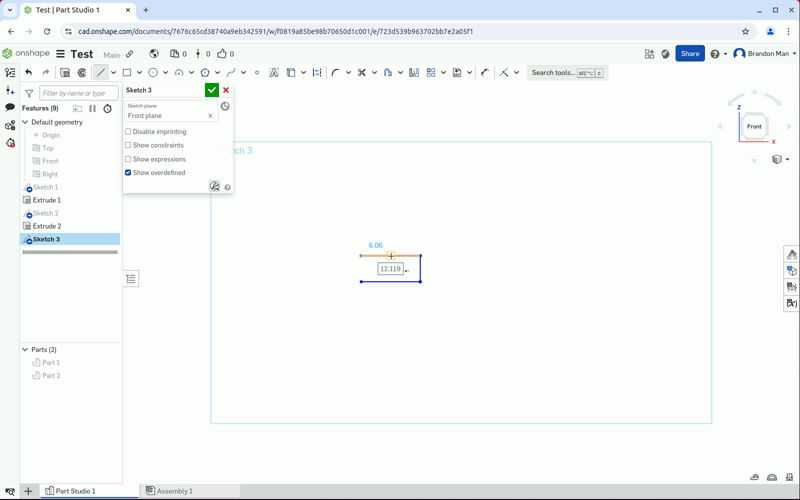
key_down(shift)
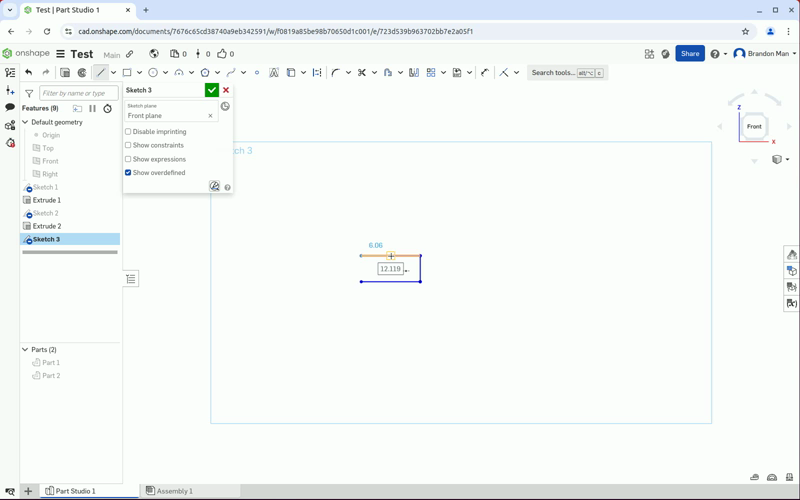
mouse_move(361, 281)
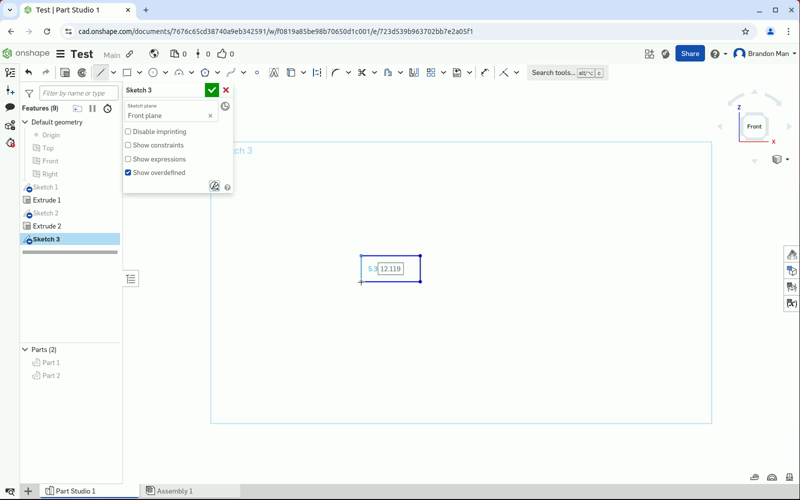
key_up(shift)
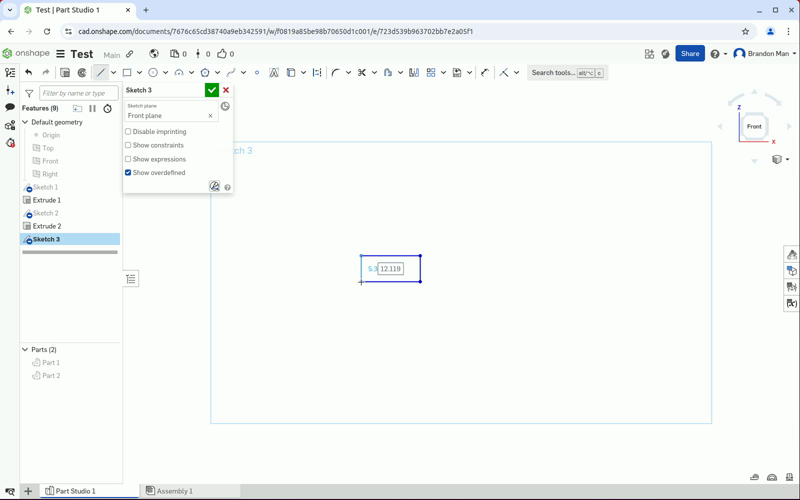
click(361, 281)
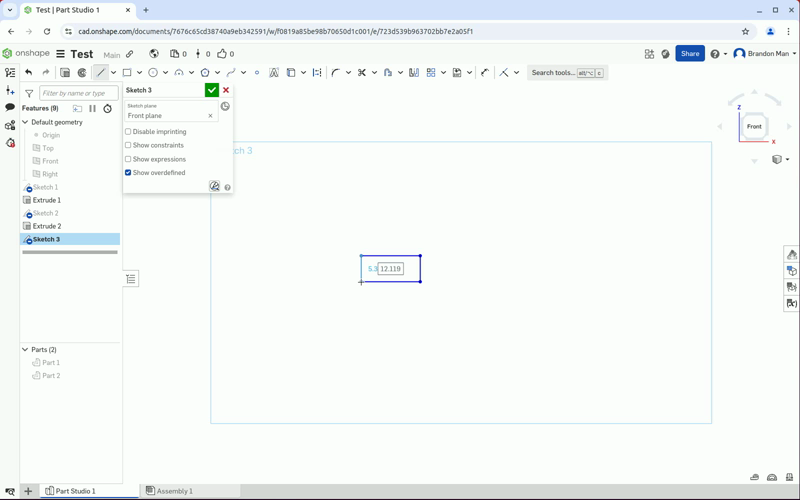
key(esc)
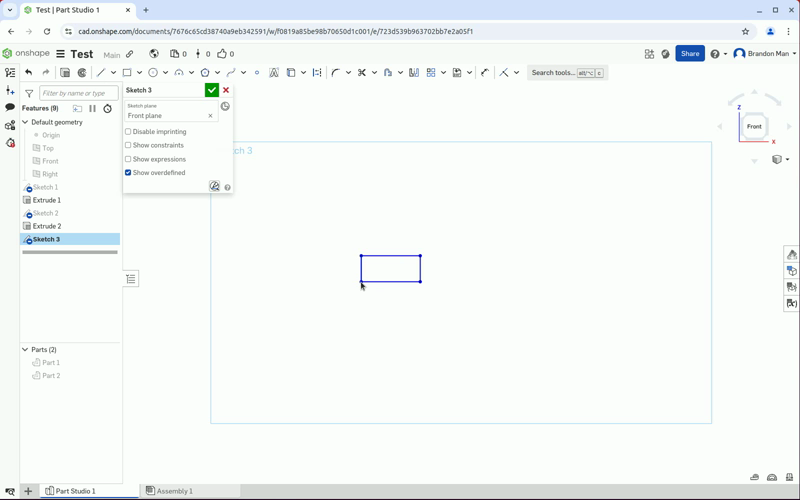
mouse_move(389, 275)
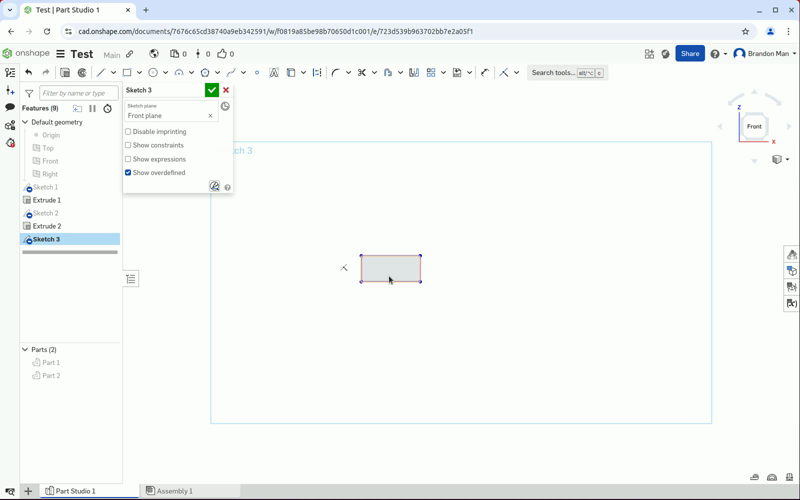
scroll(6)
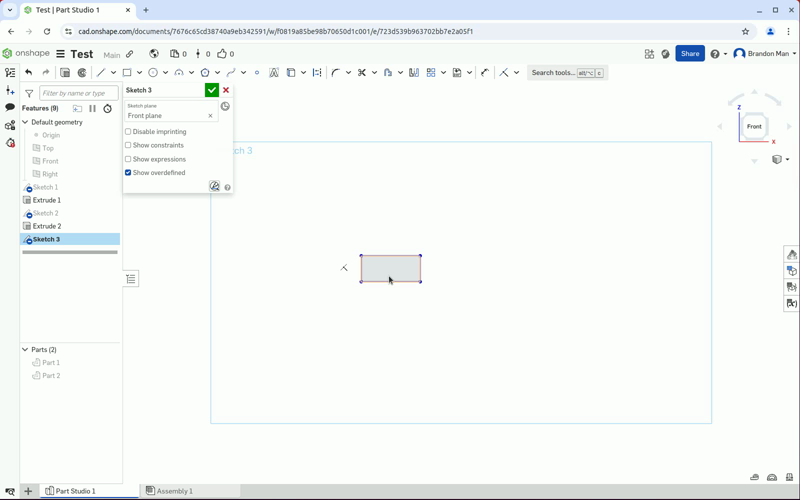
scroll(6)
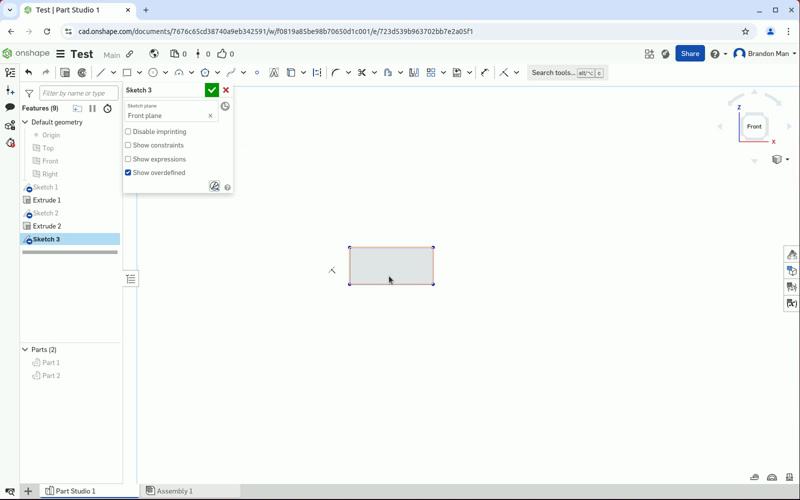
scroll(6)
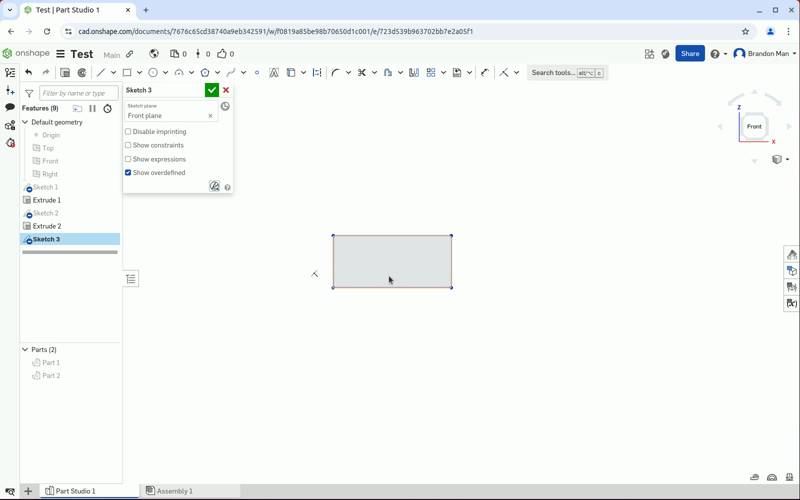
scroll(6)
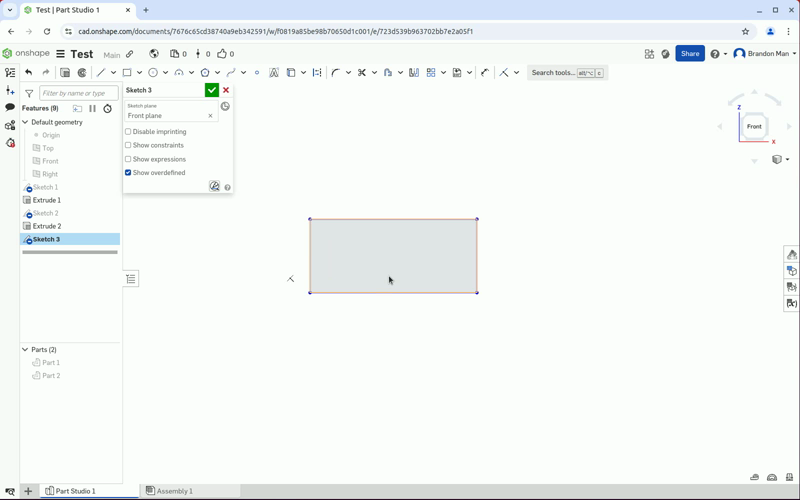
scroll(6)
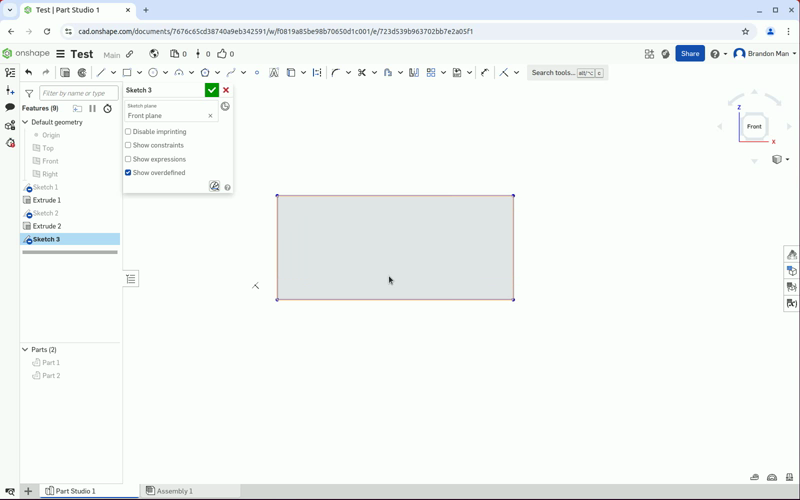
scroll(6)
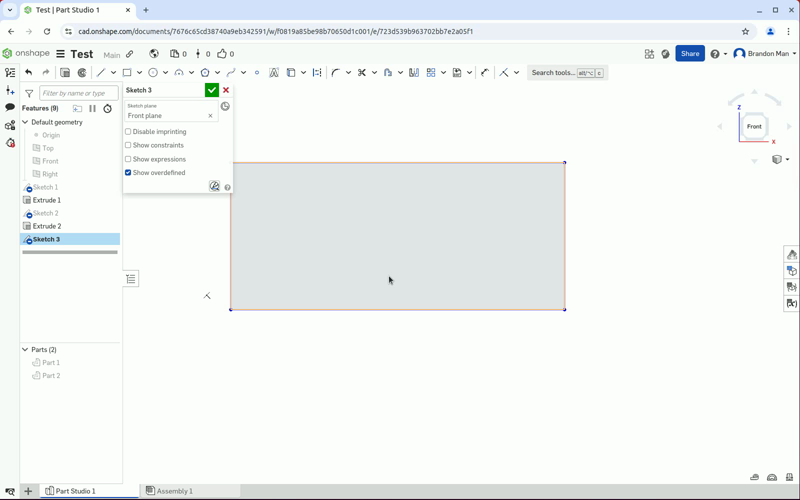
scroll(6)
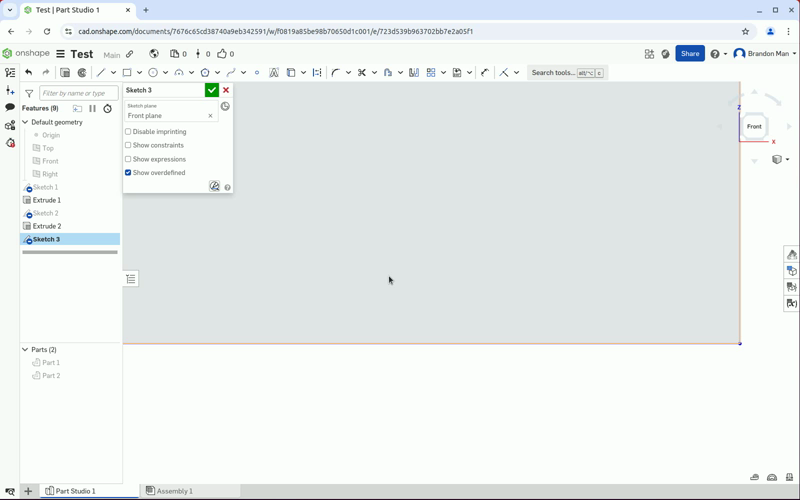
click(389, 275)
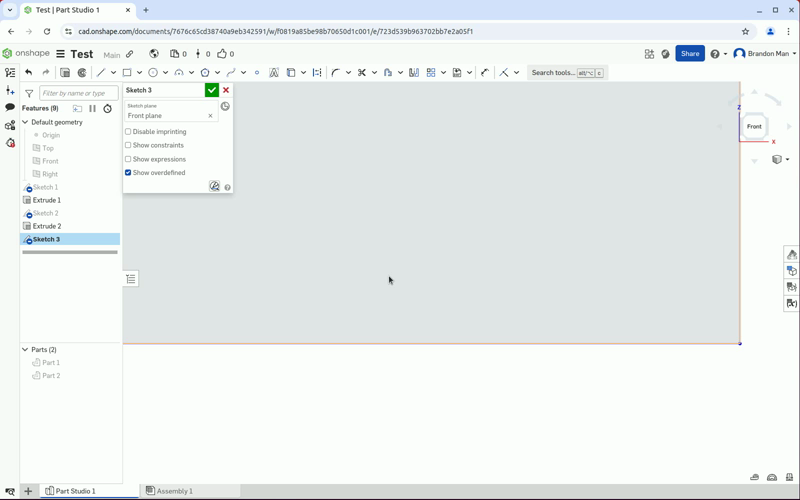
scroll(-6)
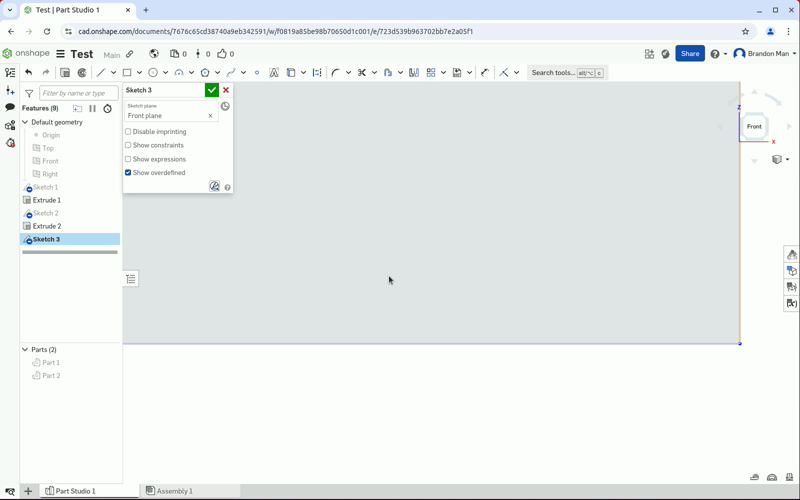
scroll(-6)
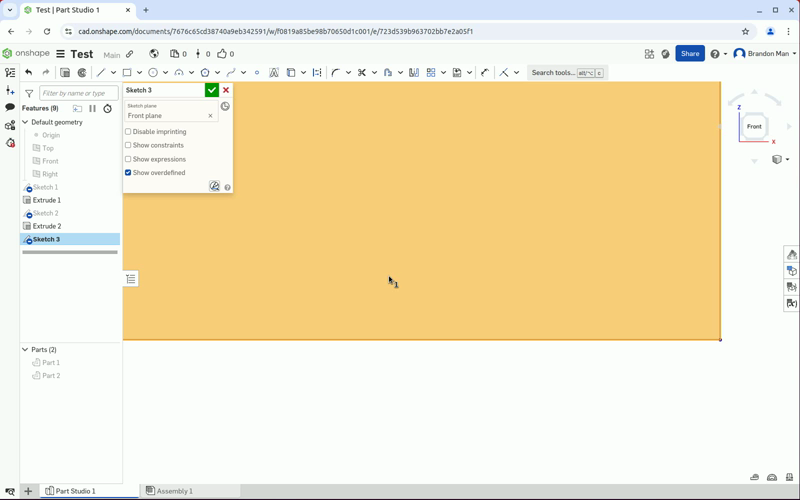
scroll(-6)
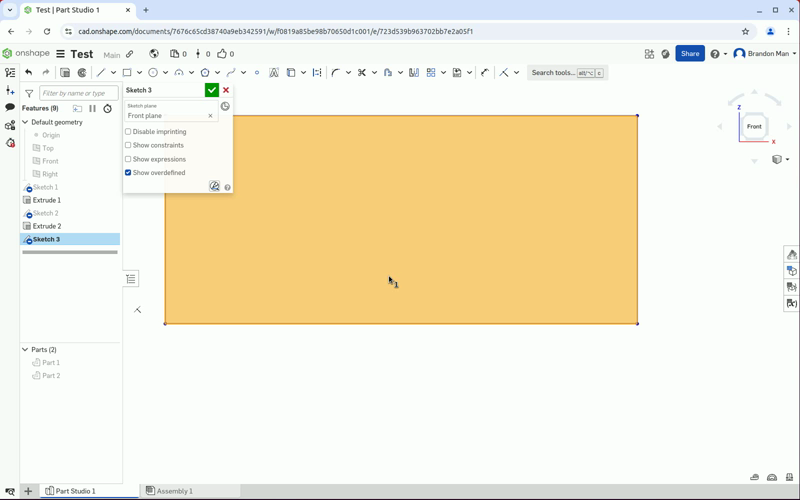
scroll(-6)
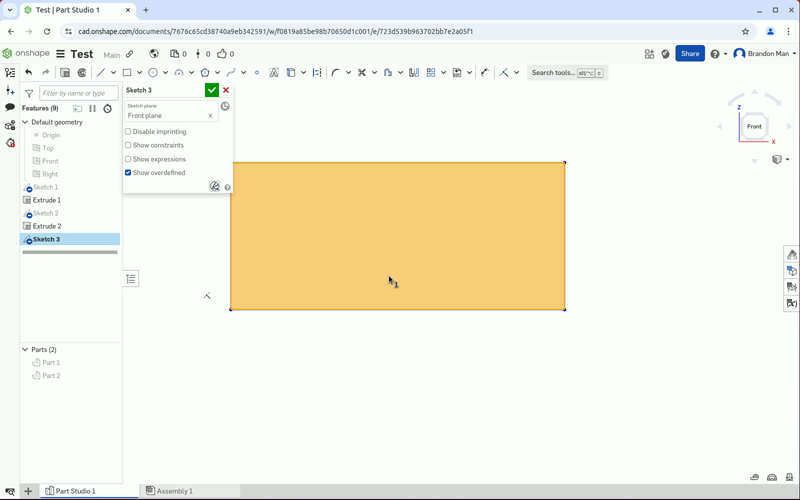
scroll(-6)
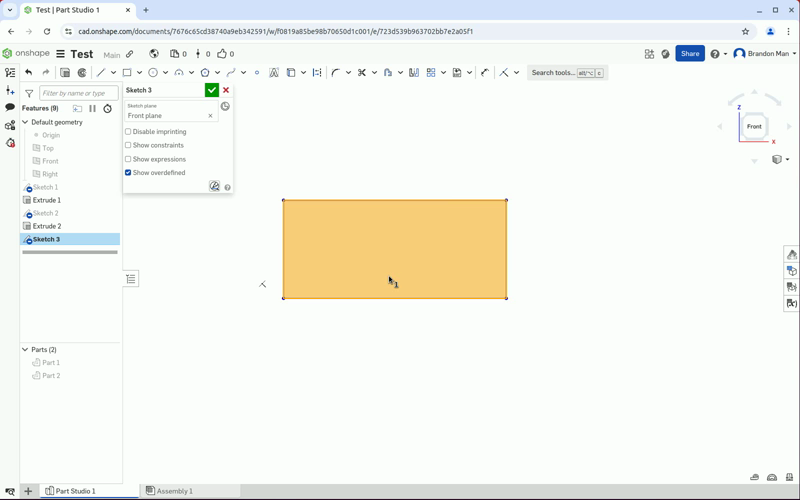
scroll(-6)
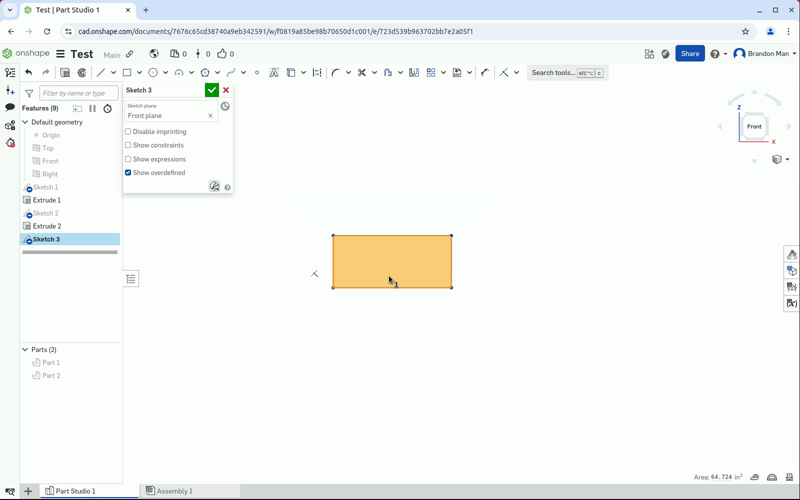
scroll(-6)
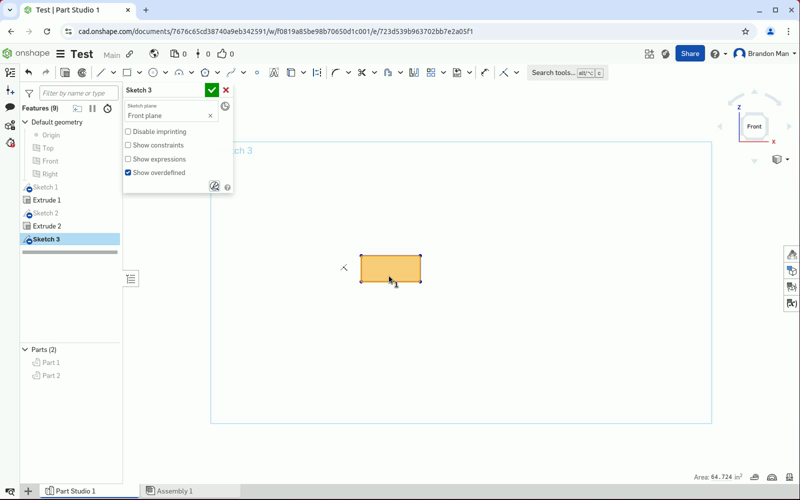
mouse_move(73, 352)
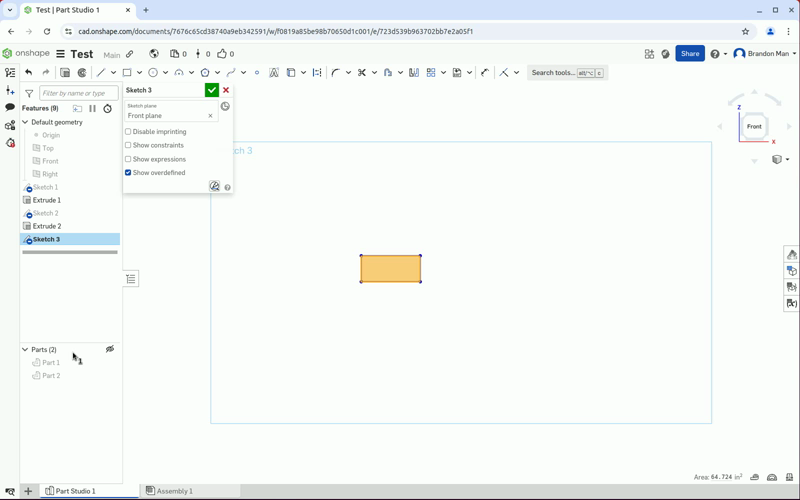
key(shift+y)
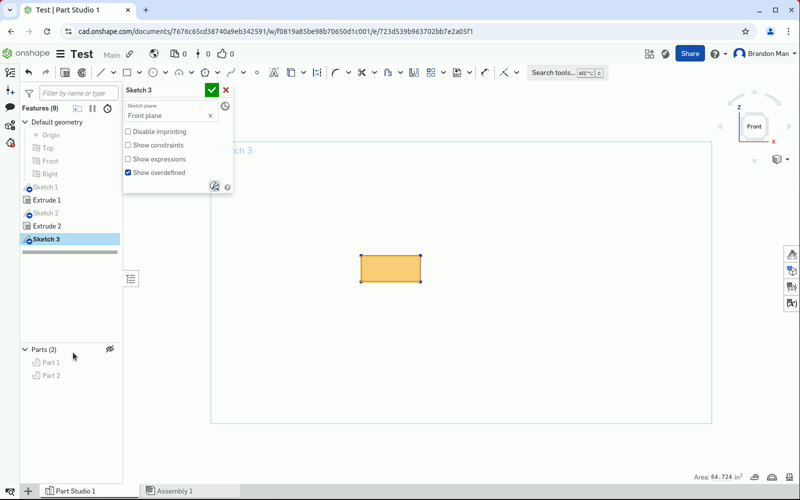
key(shift+e)
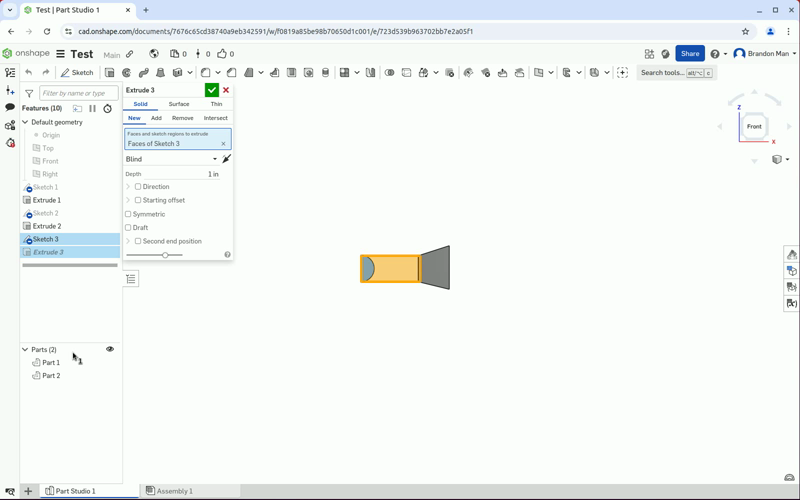
mouse_move(143, 106)
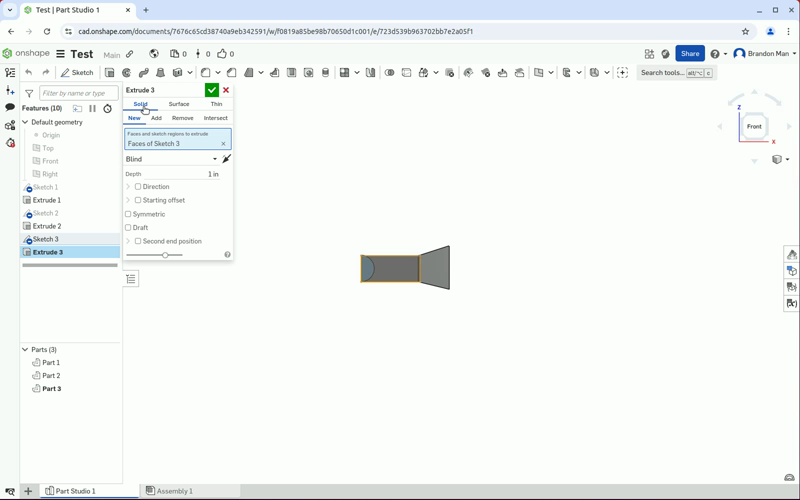
click(143, 106)
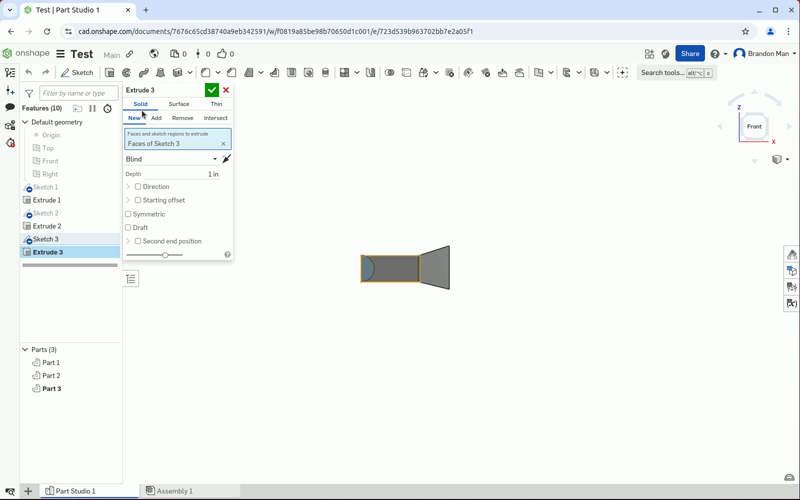
mouse_move(137, 120)
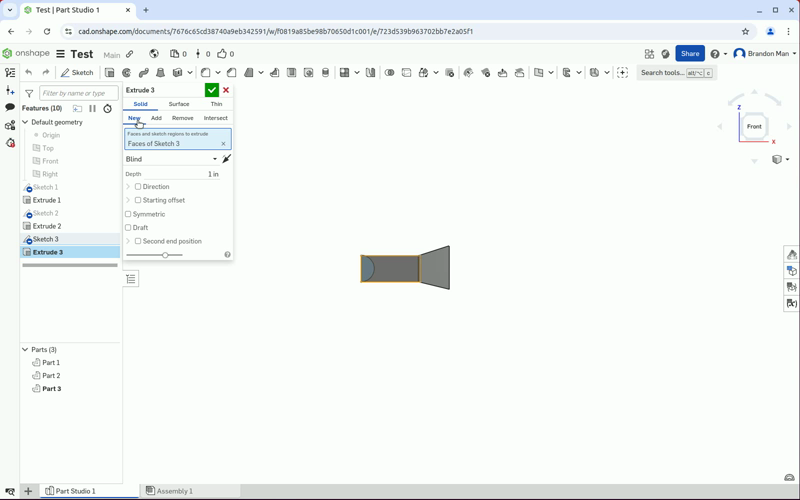
click(137, 120)
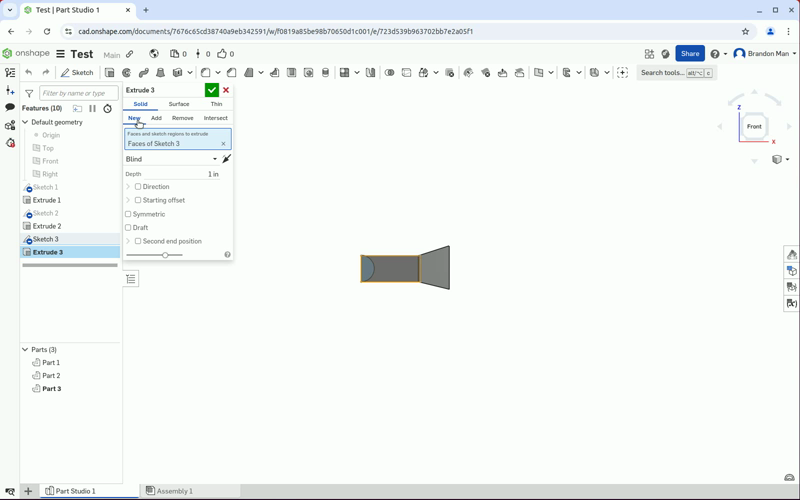
key(tab, 4)
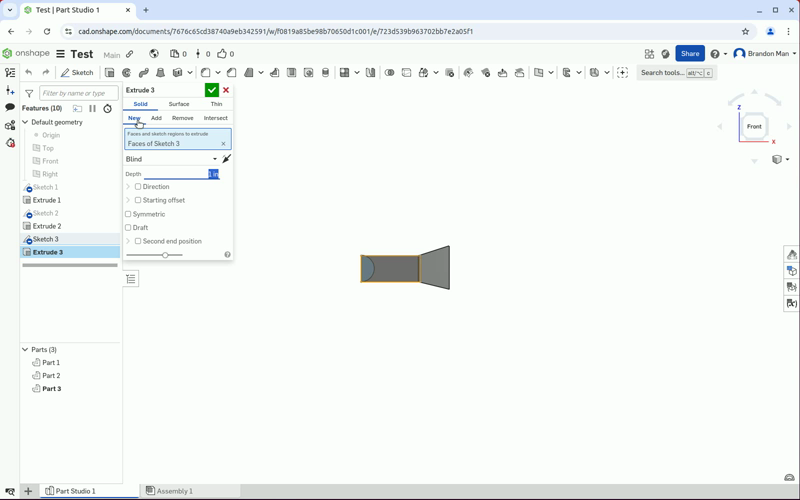
text(2.648)
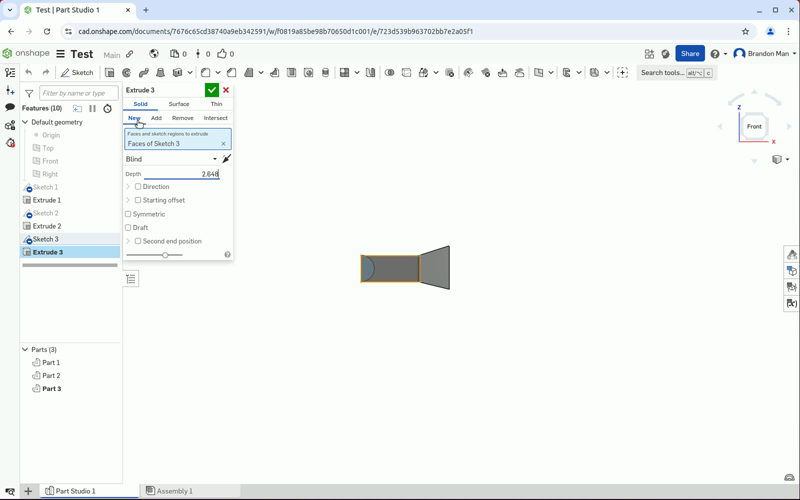
key(enter)
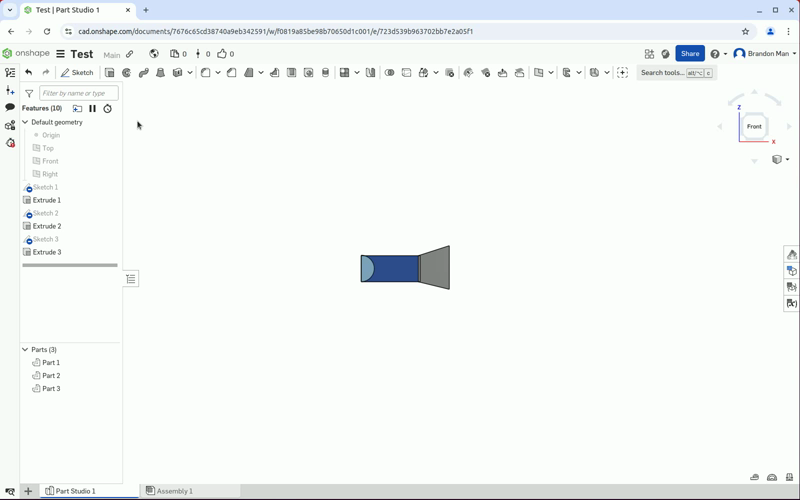
key(shift+h)
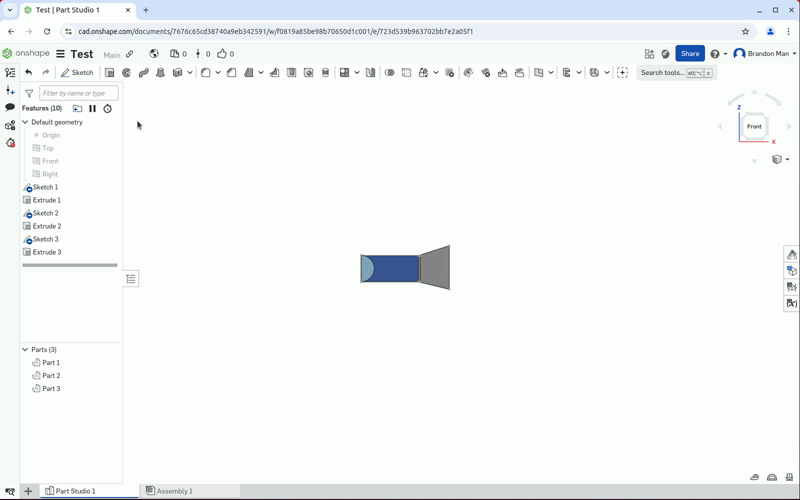
key(shift+h)
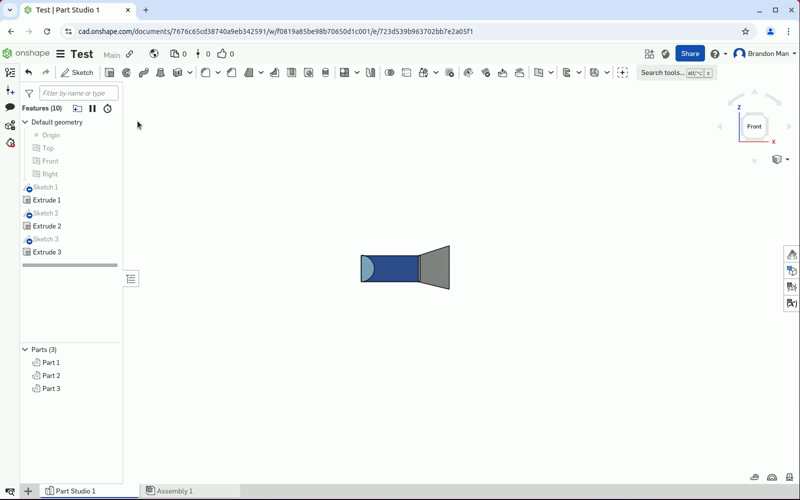
mouse_move(73, 189)
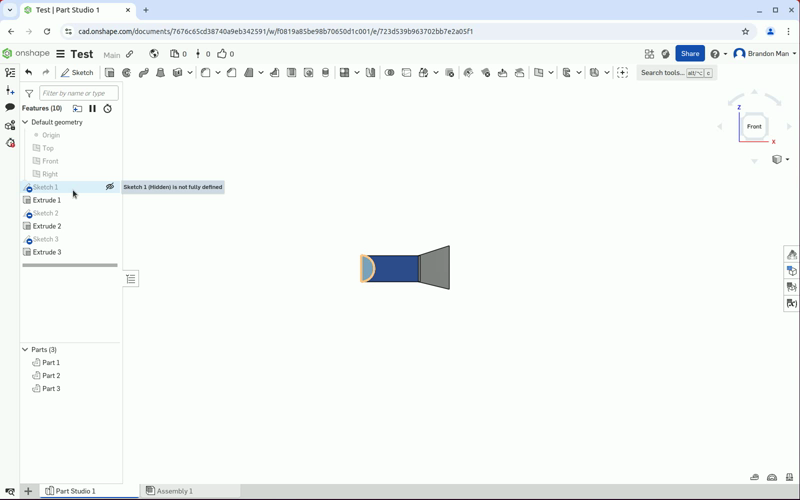
click(73, 189)
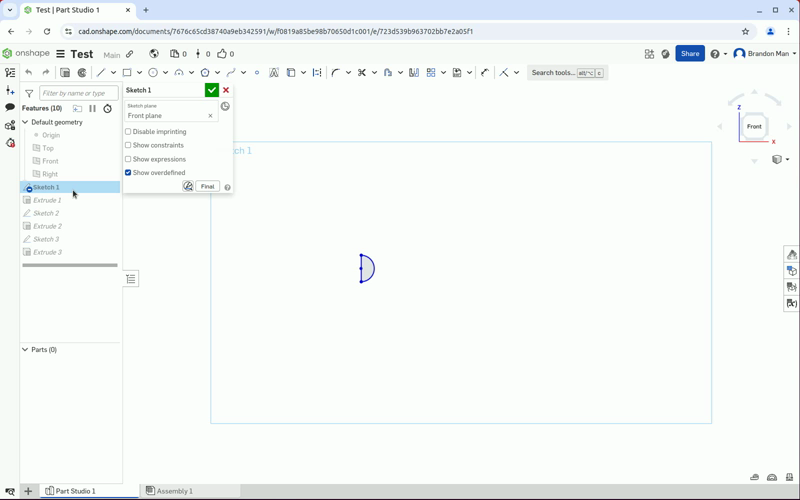
mouse_move(229, 92)
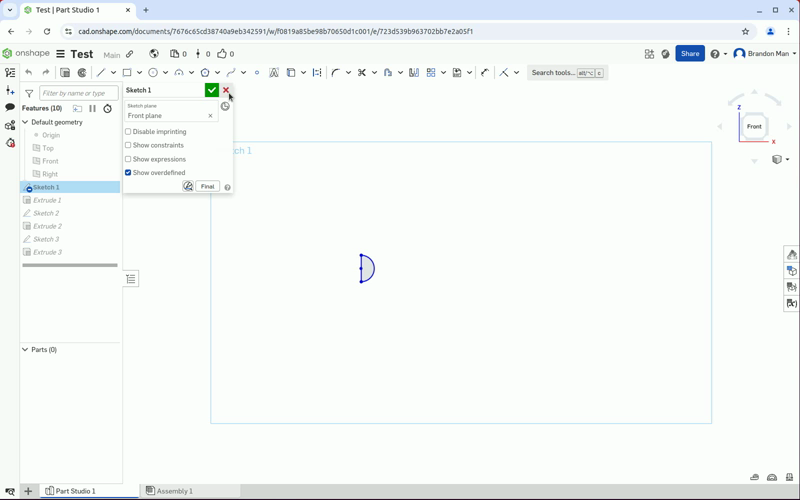
click(229, 92)
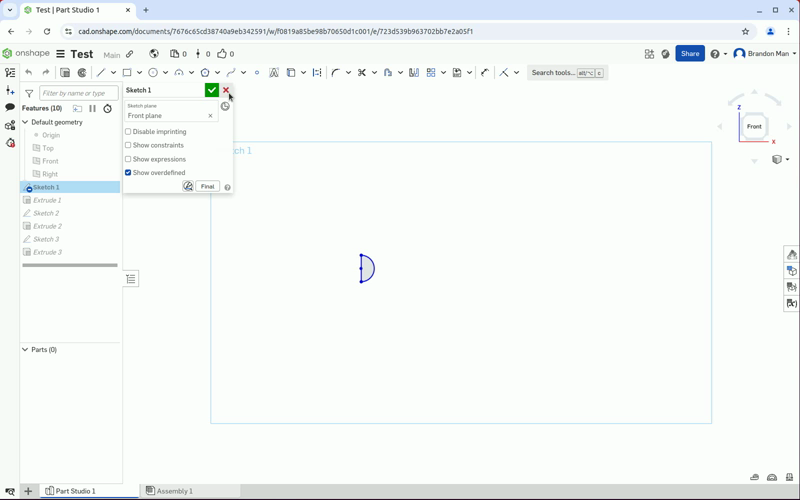
key(shift+s)
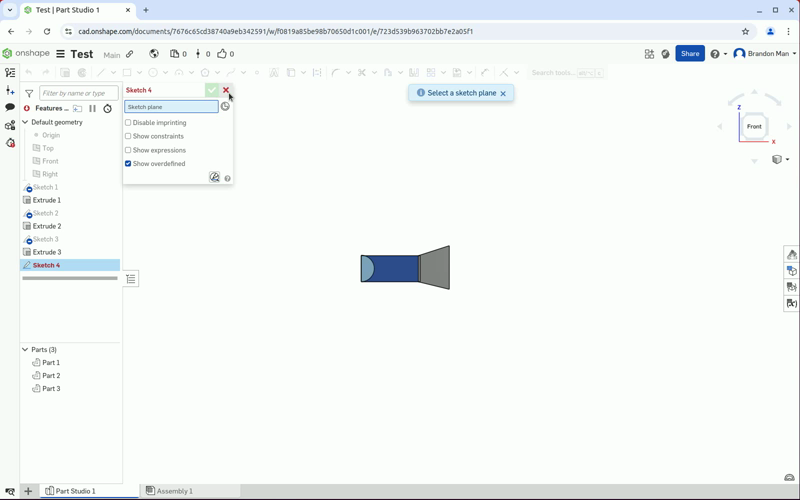
mouse_move(73, 163)
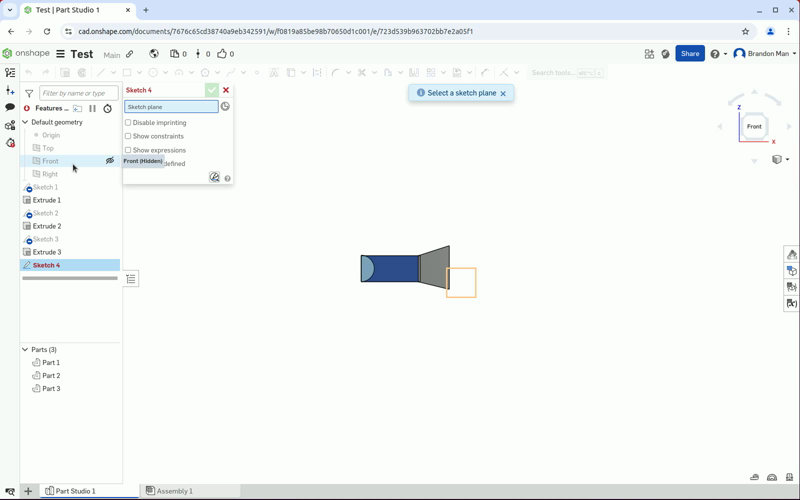
click(73, 163)
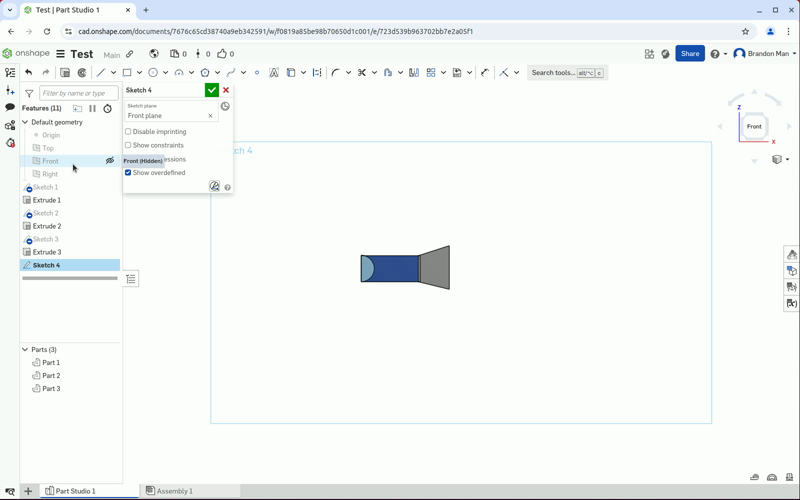
mouse_move(73, 352)
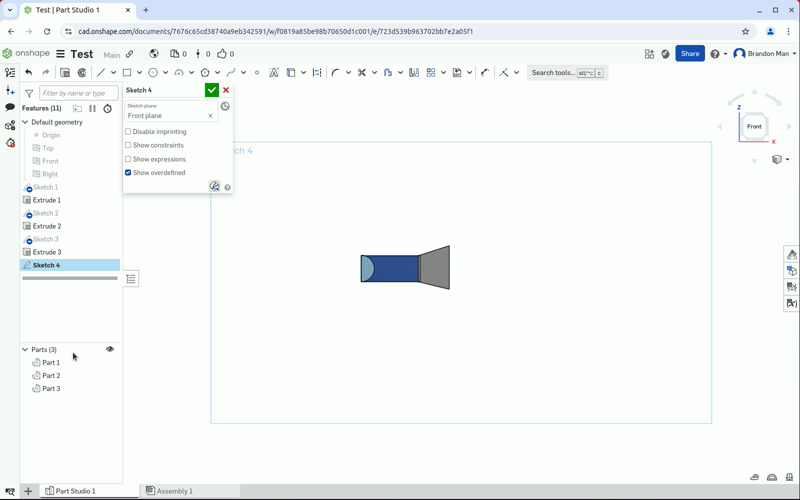
key(y)
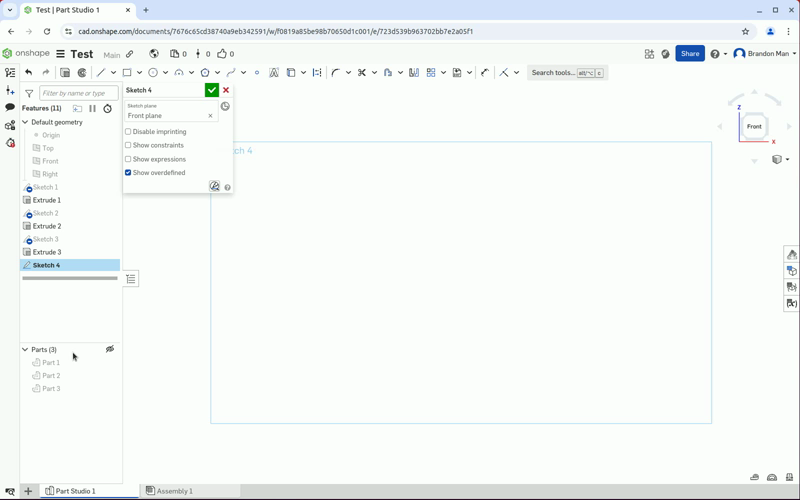
key(a)
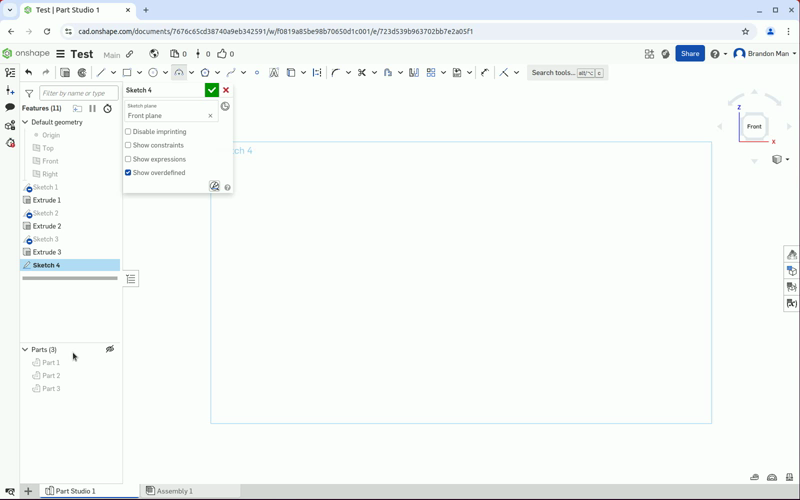
key_down(shift)
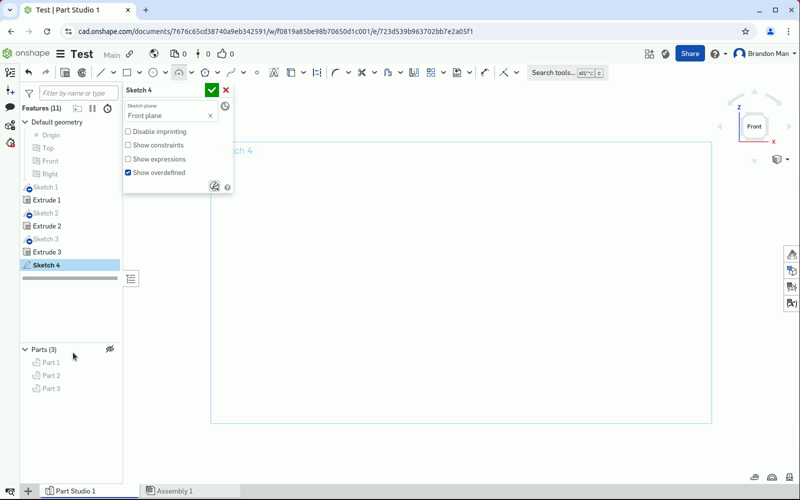
mouse_move(361, 281)
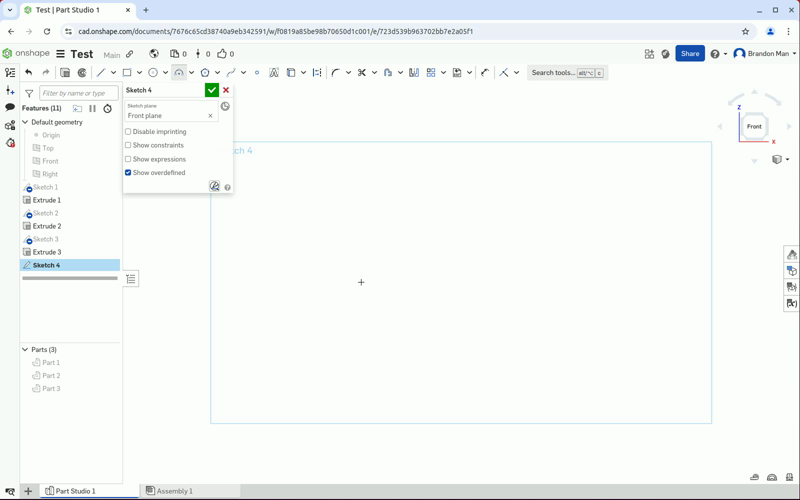
click(361, 281)
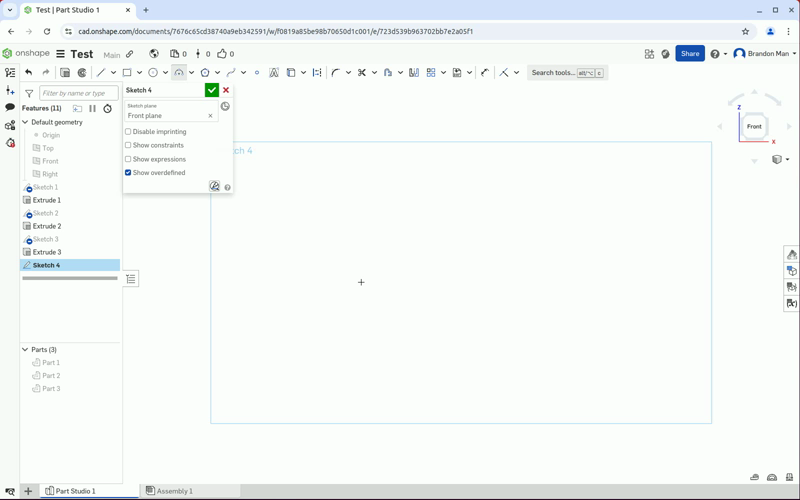
key_up(shift)
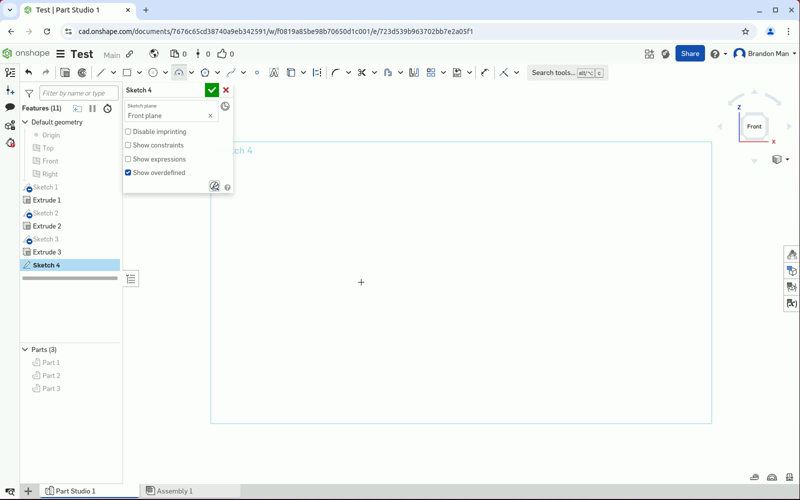
key_down(shift)
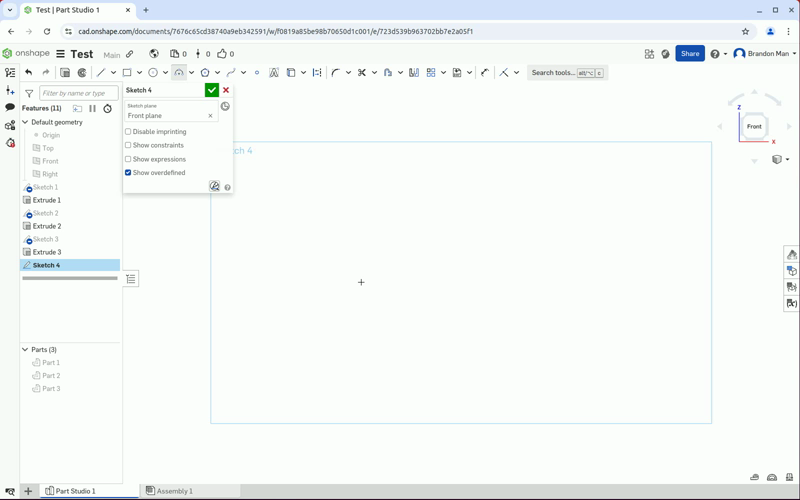
mouse_move(361, 255)
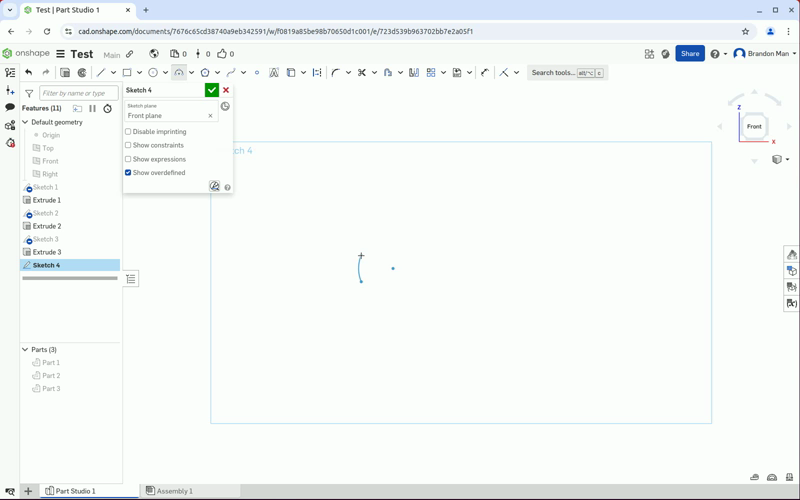
click(361, 255)
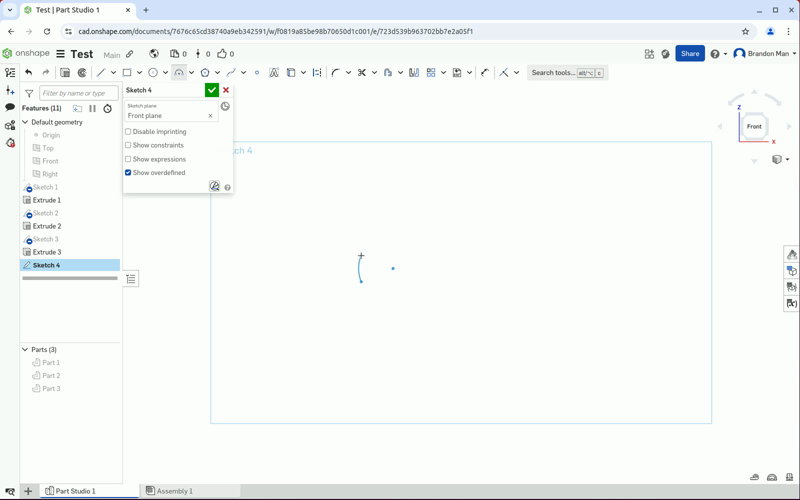
mouse_move(374, 268)
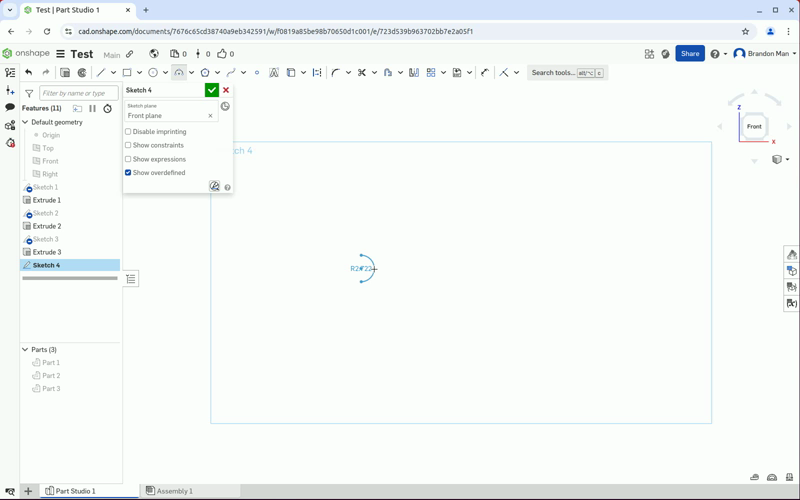
click(374, 268)
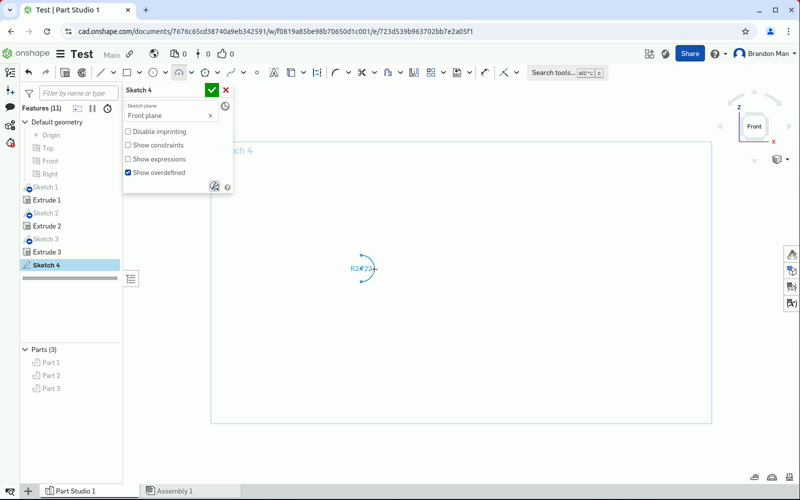
key_up(shift)
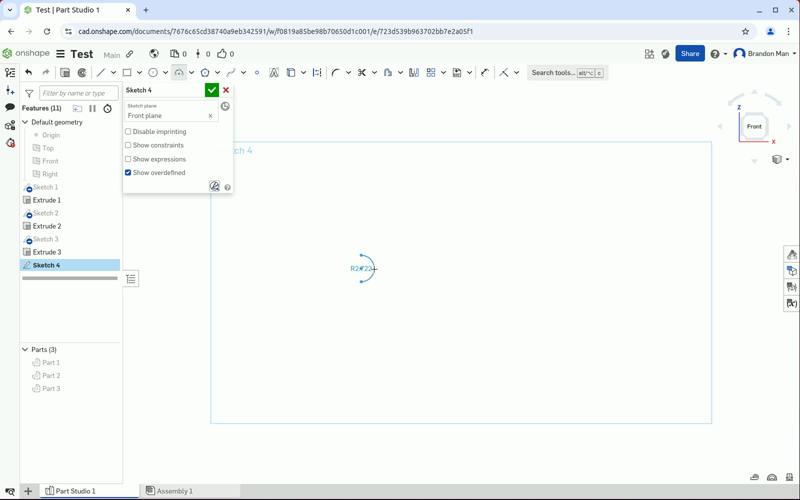
key(esc)
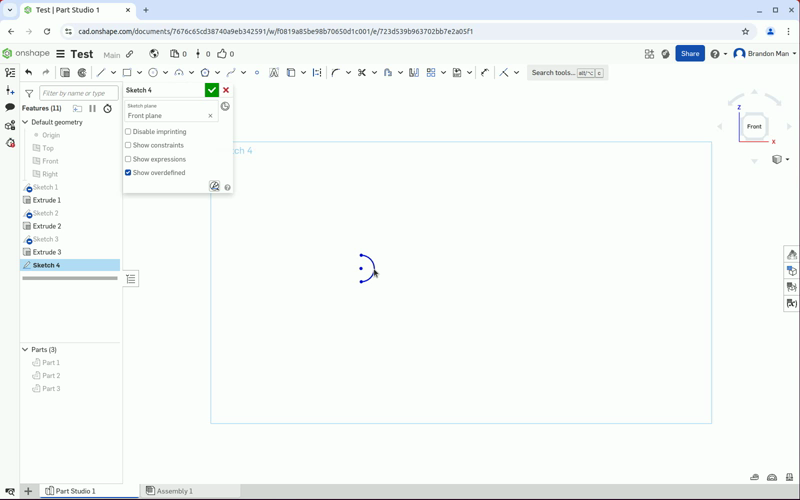
key(l)
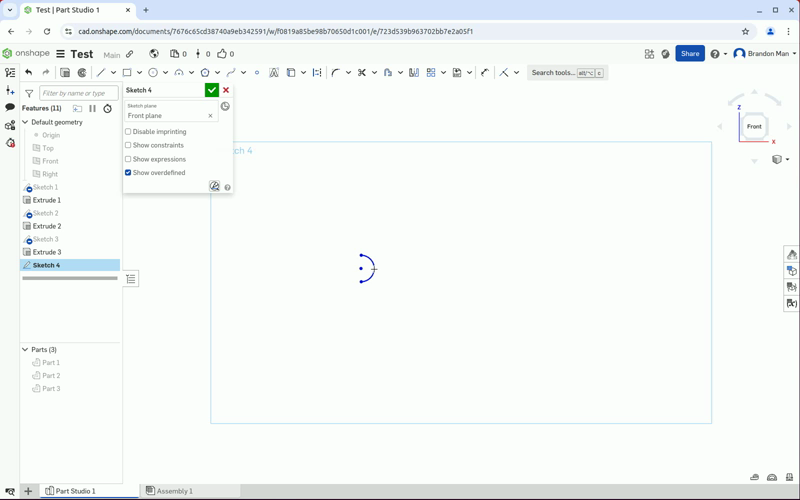
mouse_move(361, 255)
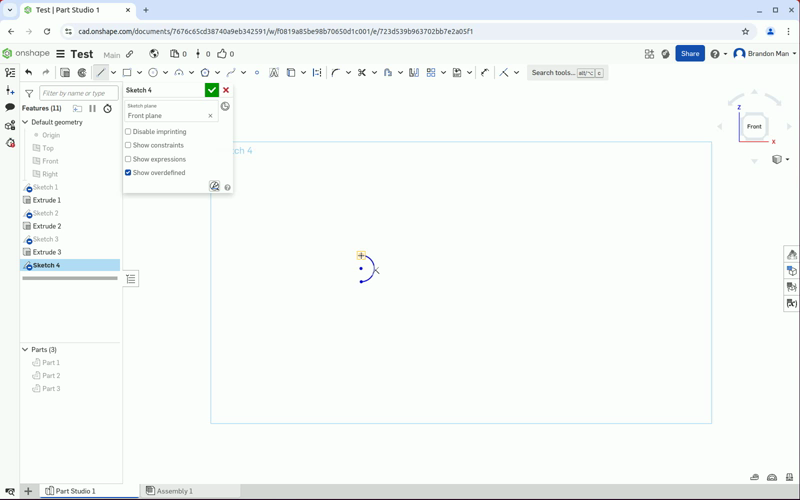
click(361, 255)
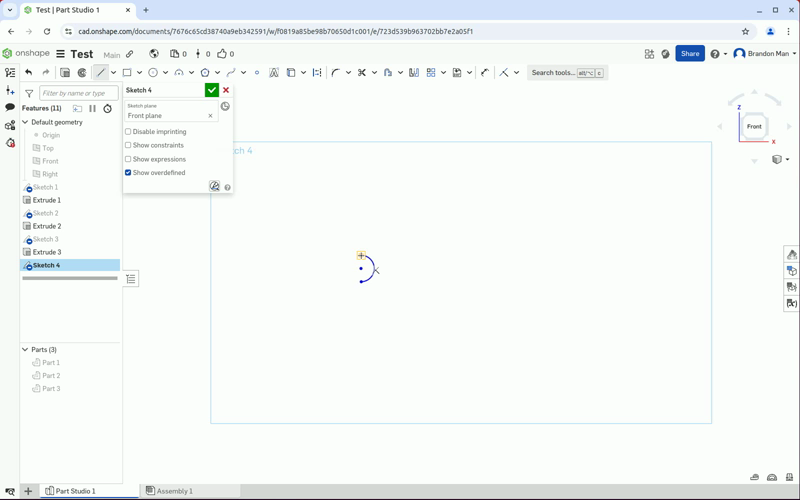
mouse_move(391, 255)
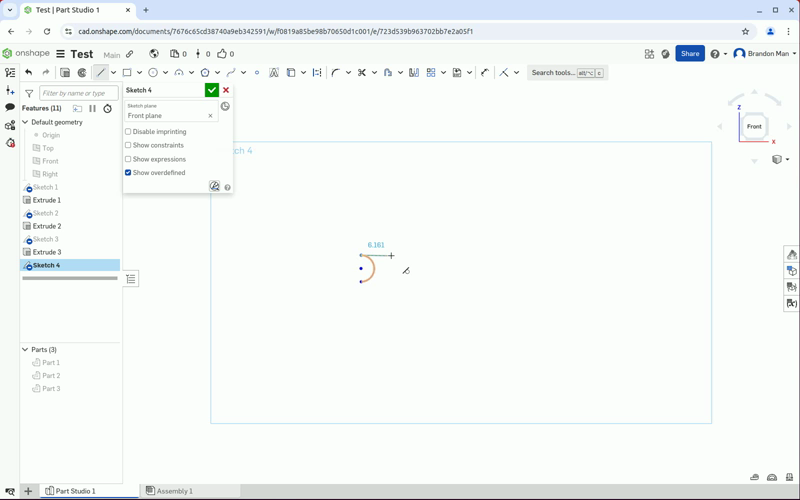
key_down(shift)
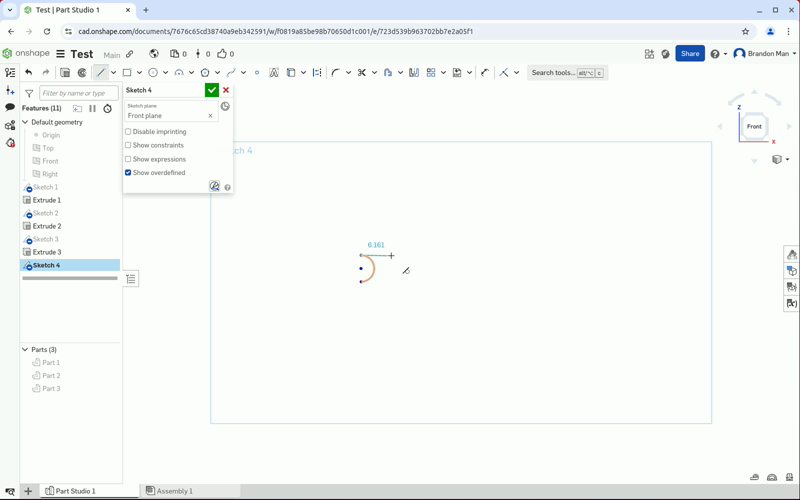
mouse_move(361, 281)
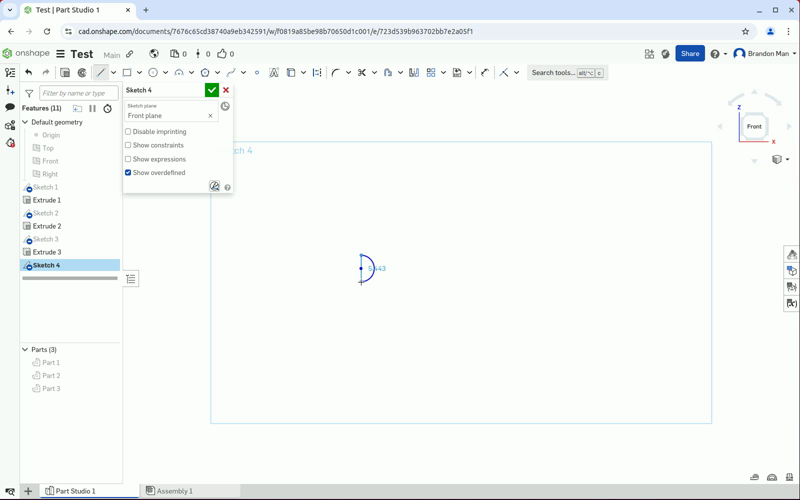
key_up(shift)
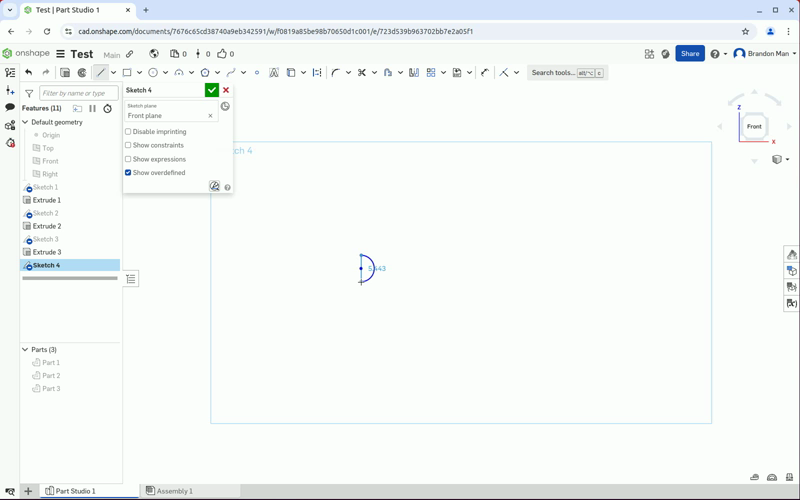
click(361, 281)
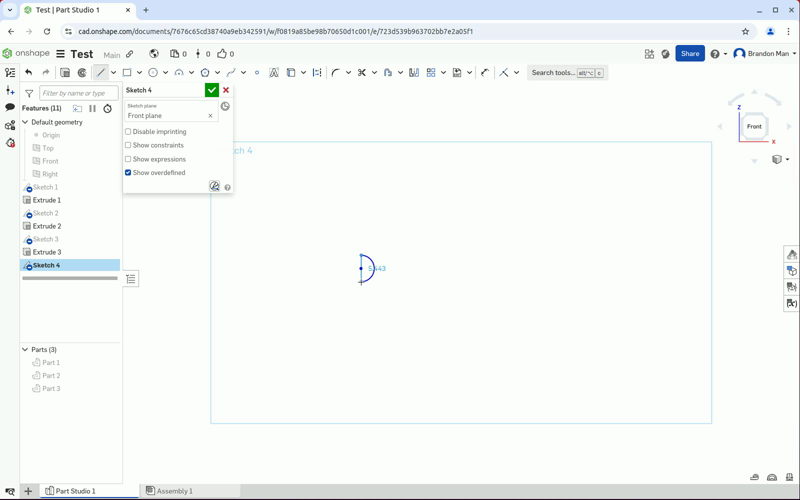
key(esc)
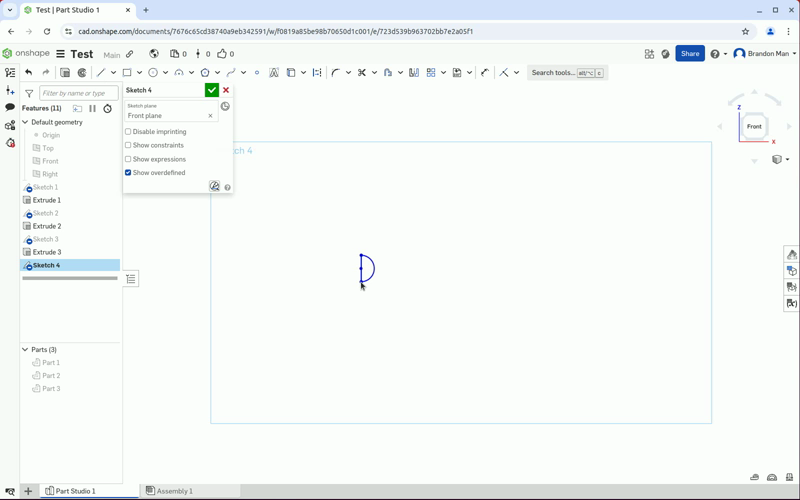
mouse_move(367, 270)
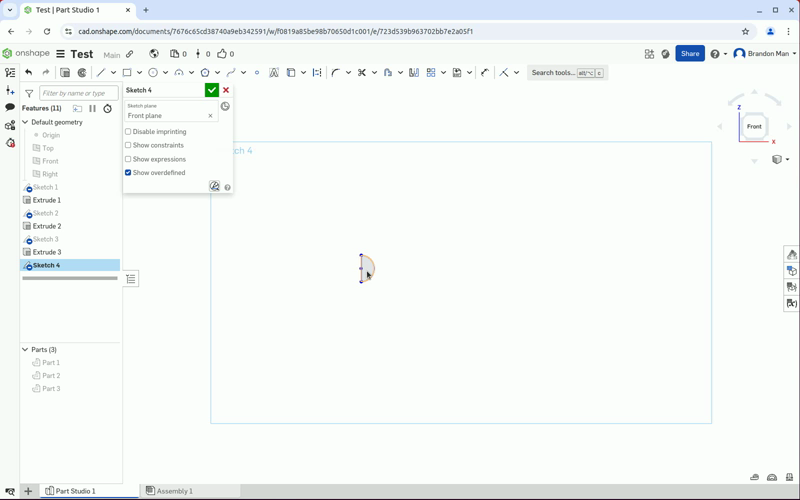
scroll(6)
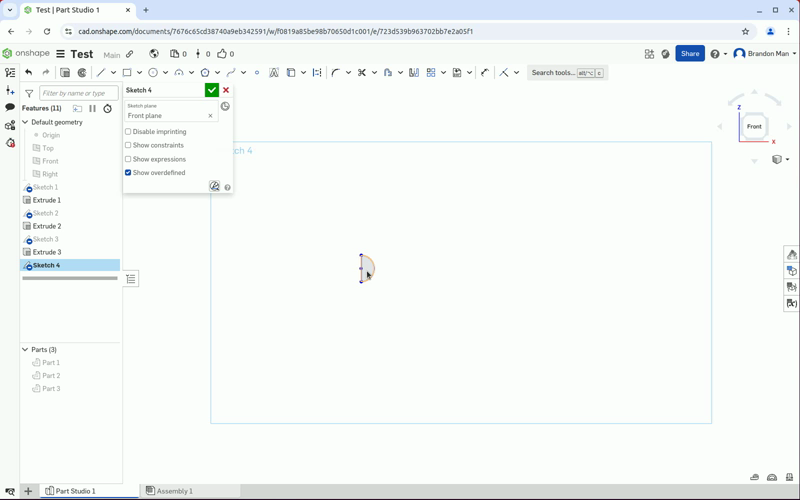
scroll(6)
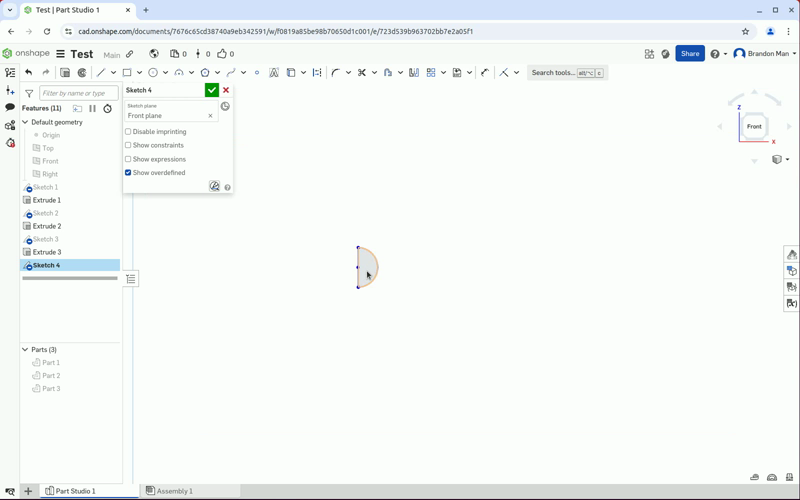
scroll(6)
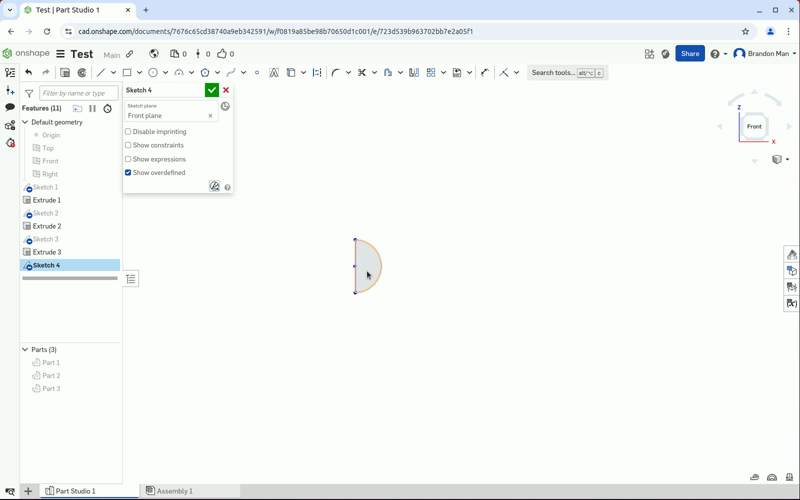
scroll(6)
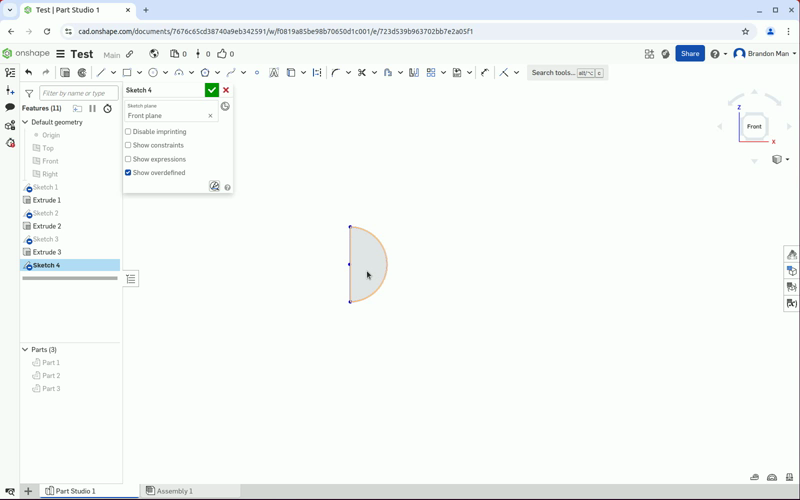
scroll(6)
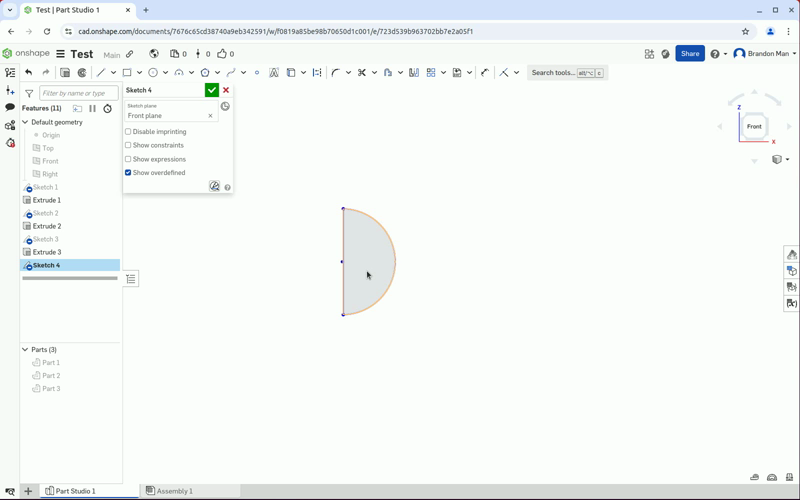
scroll(6)
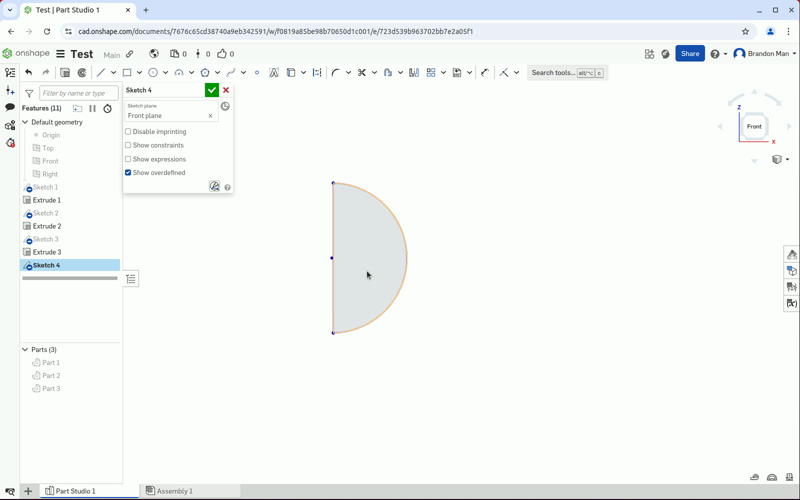
scroll(6)
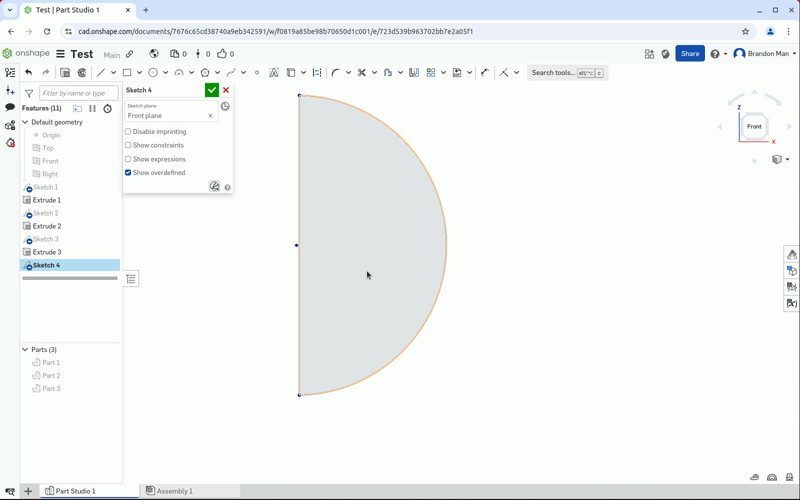
click(367, 270)
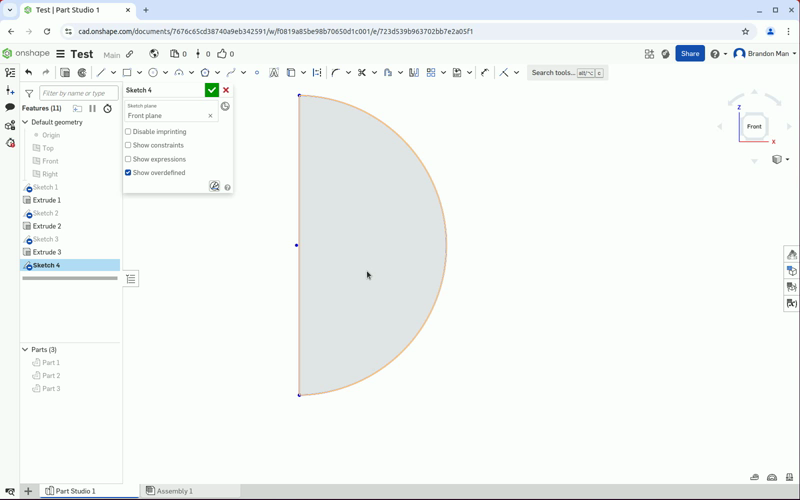
scroll(-6)
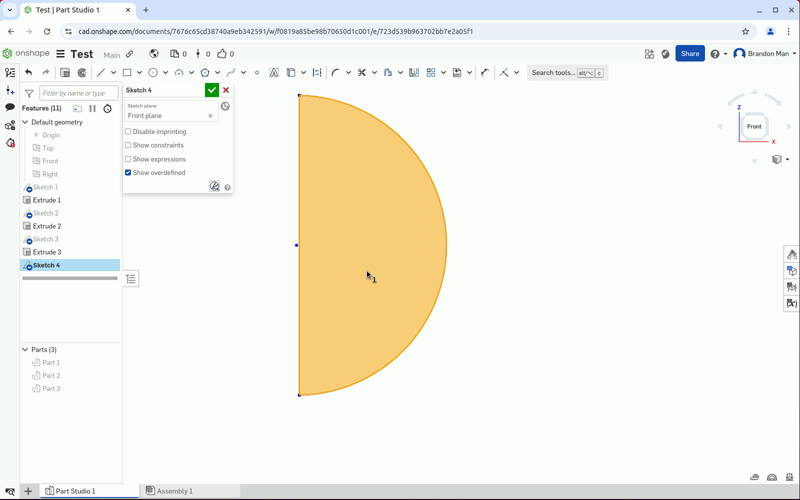
scroll(-6)
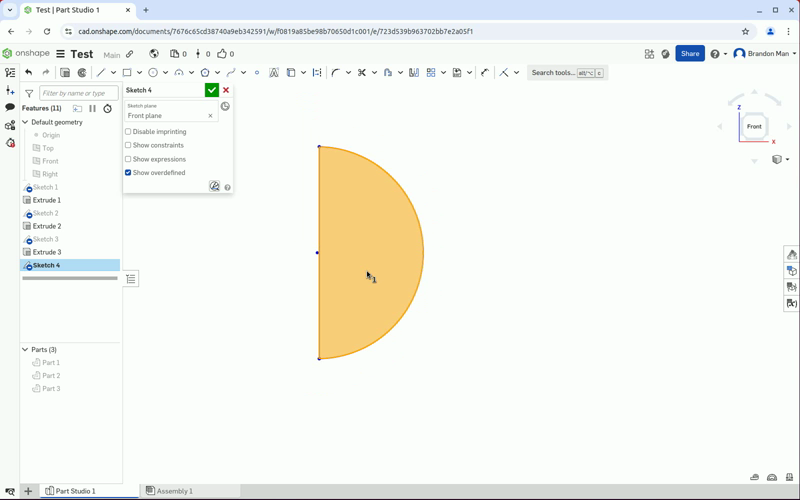
scroll(-6)
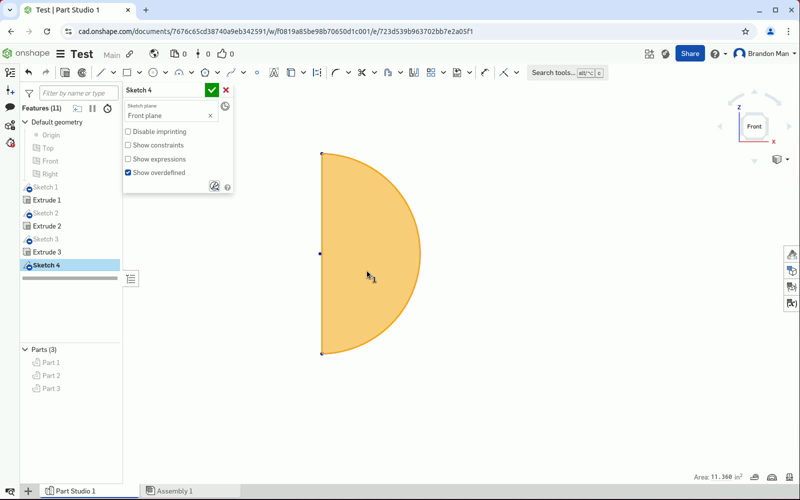
scroll(-6)
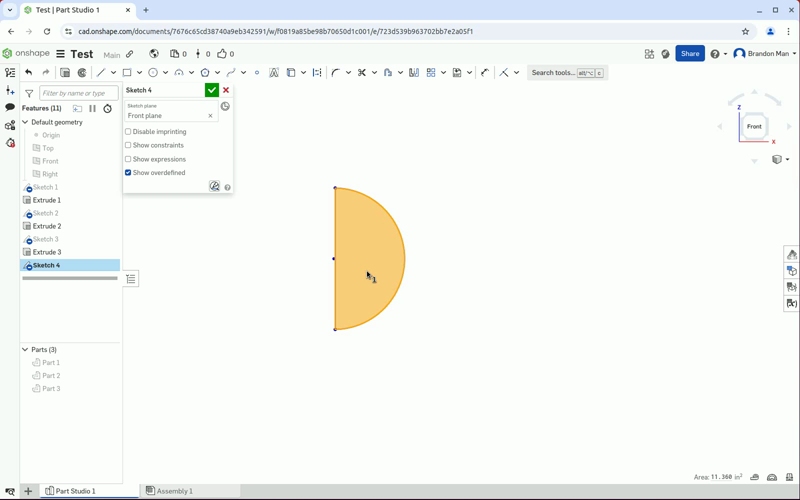
scroll(-6)
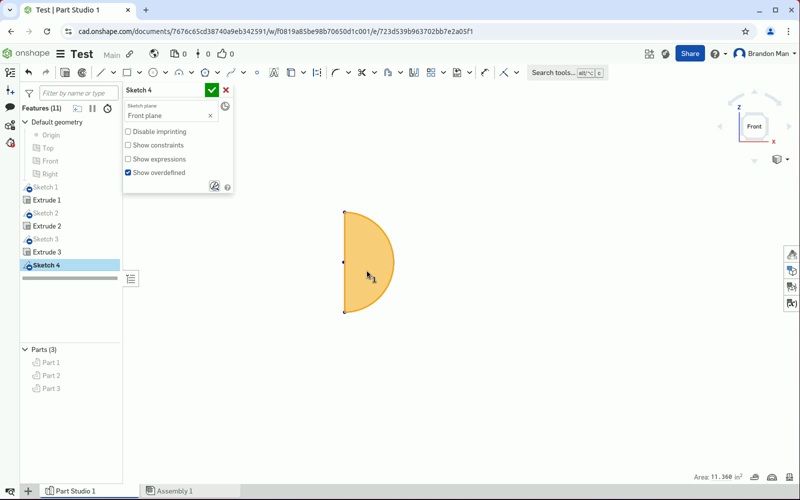
scroll(-6)
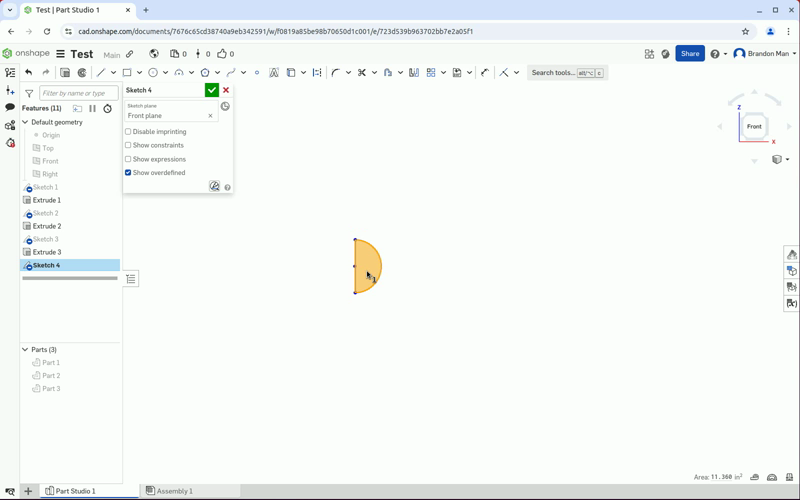
scroll(-6)
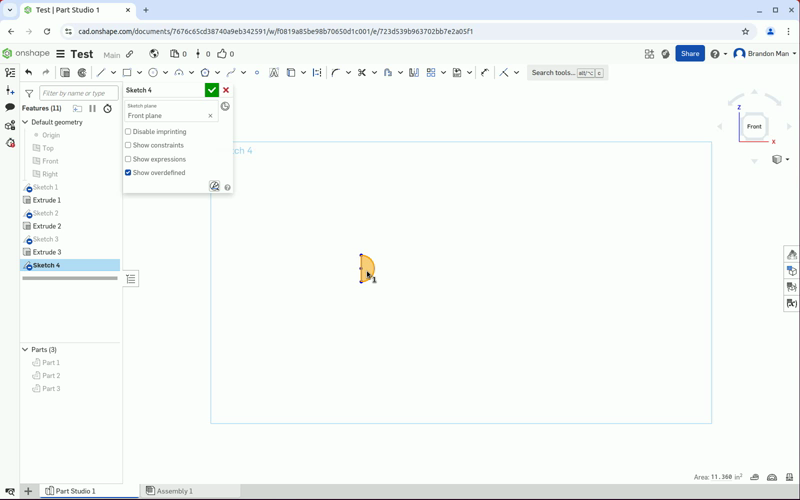
mouse_move(73, 352)
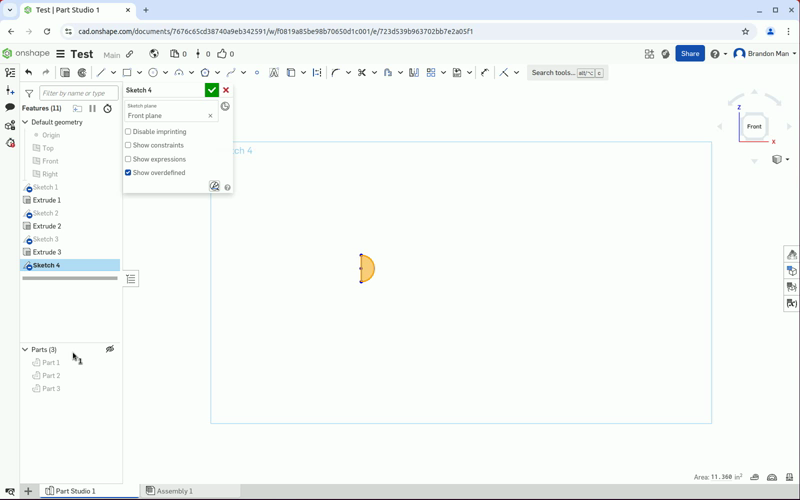
key(shift+y)
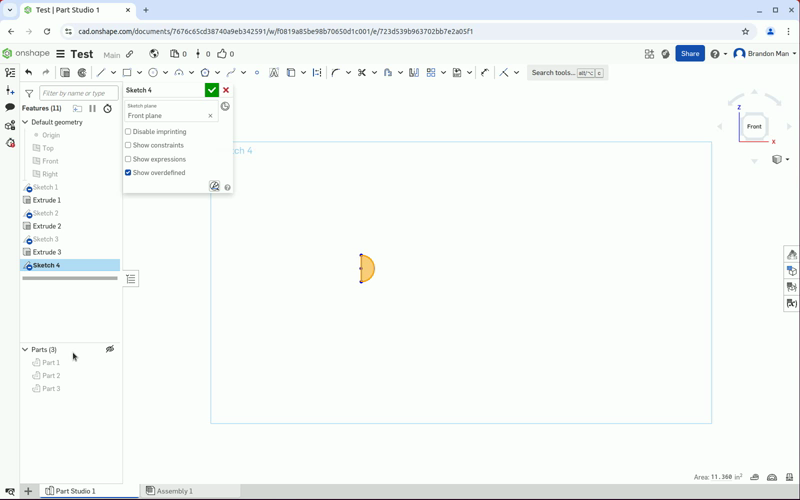
key(shift+e)
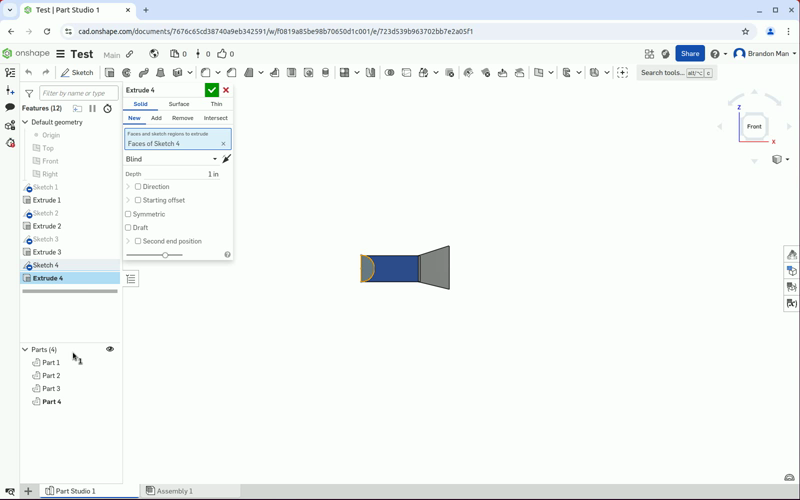
mouse_move(143, 106)
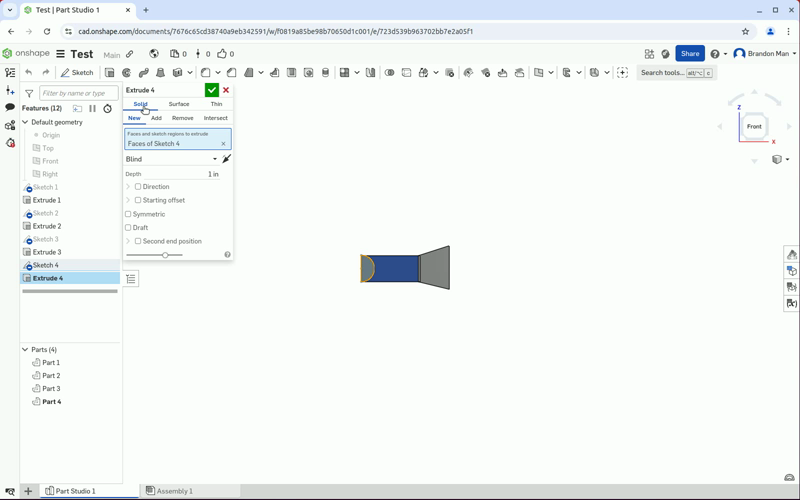
click(143, 106)
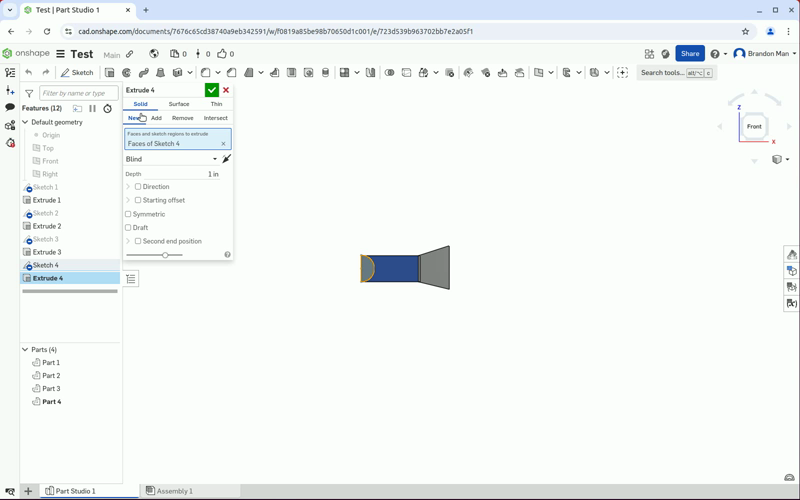
mouse_move(137, 120)
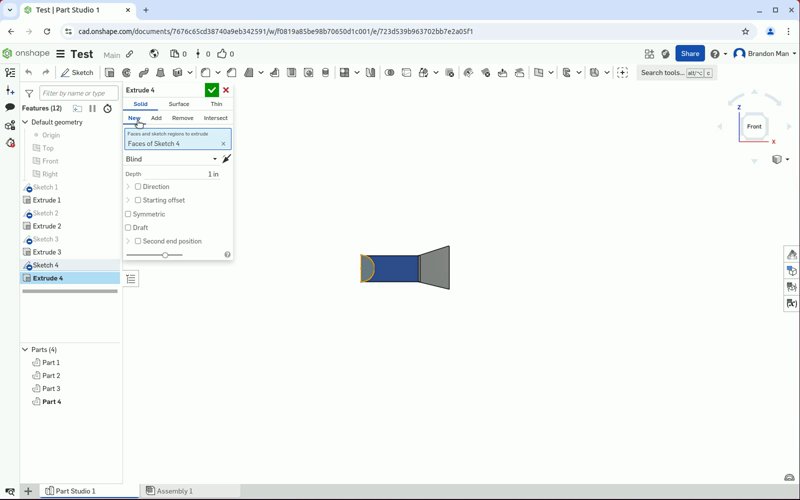
click(137, 120)
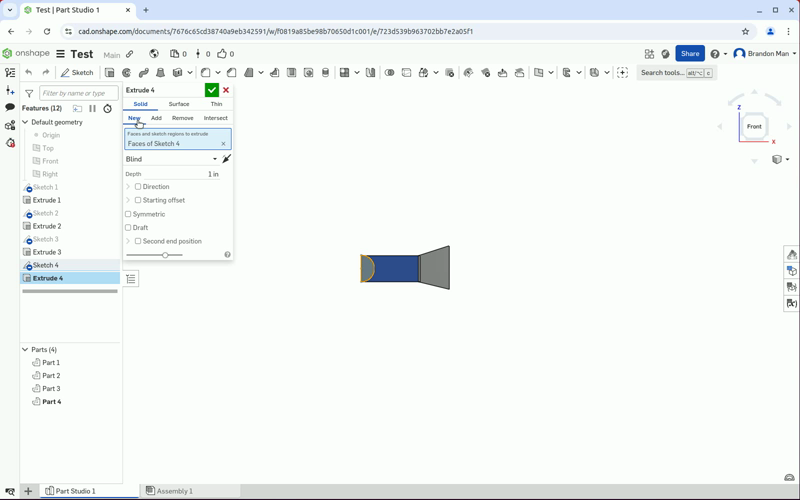
key(tab, 4)
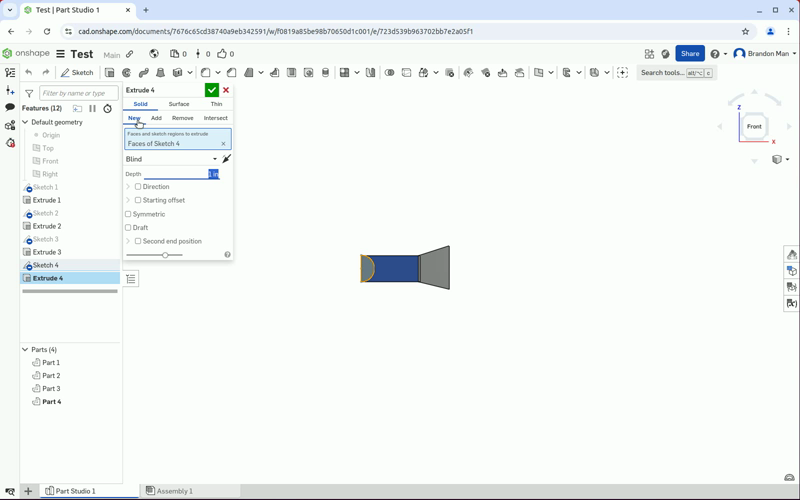
text(2.648)
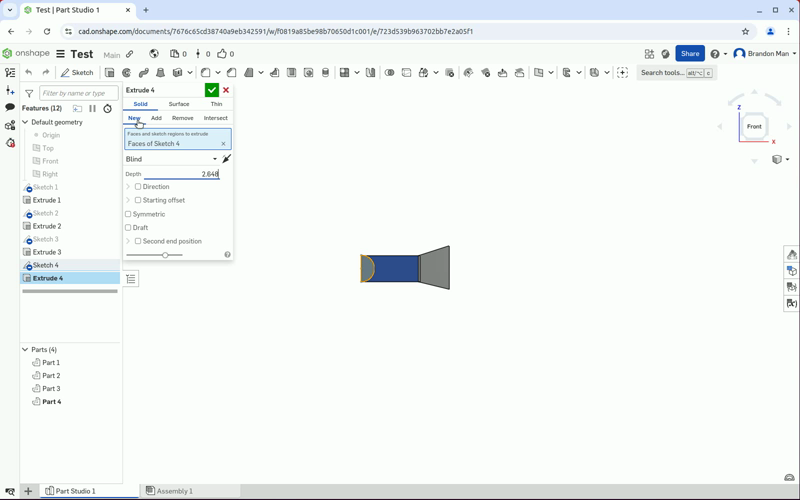
key(enter)
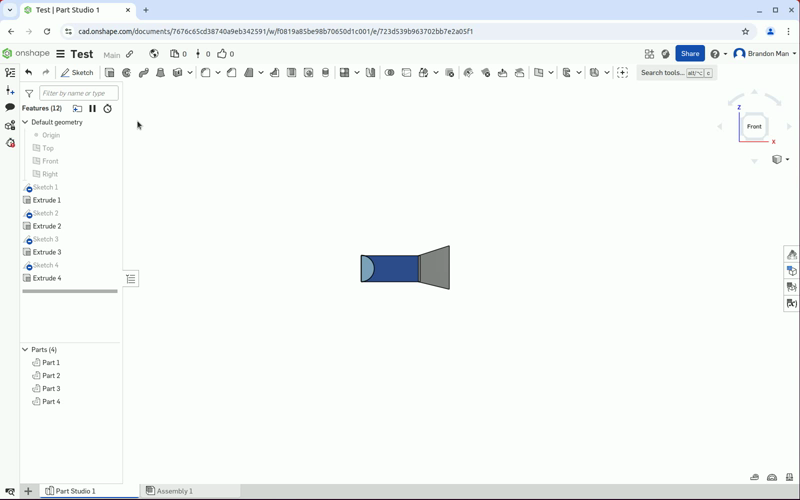
key(shift+h)
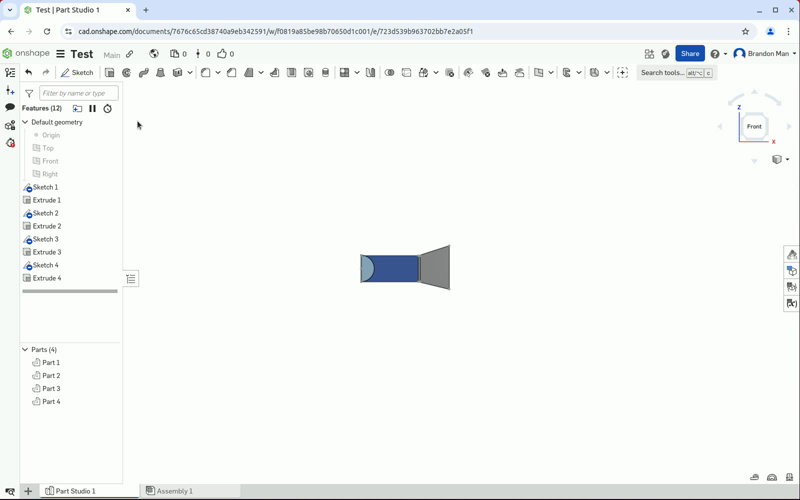
key(shift+h)
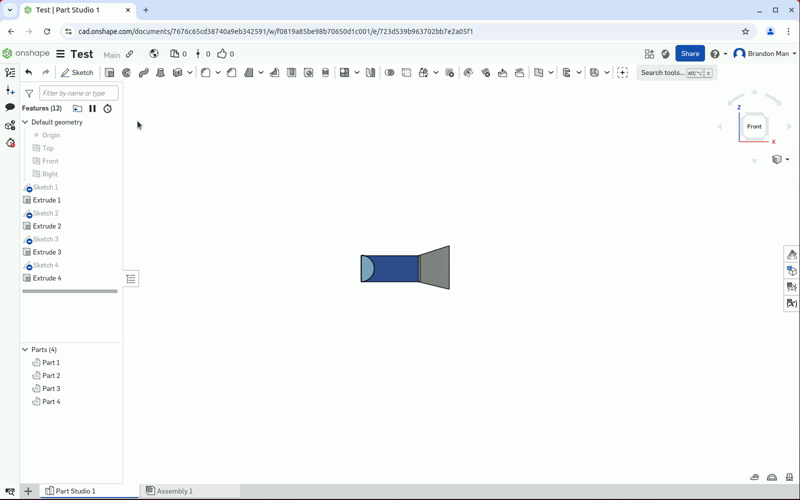
mouse_move(73, 189)
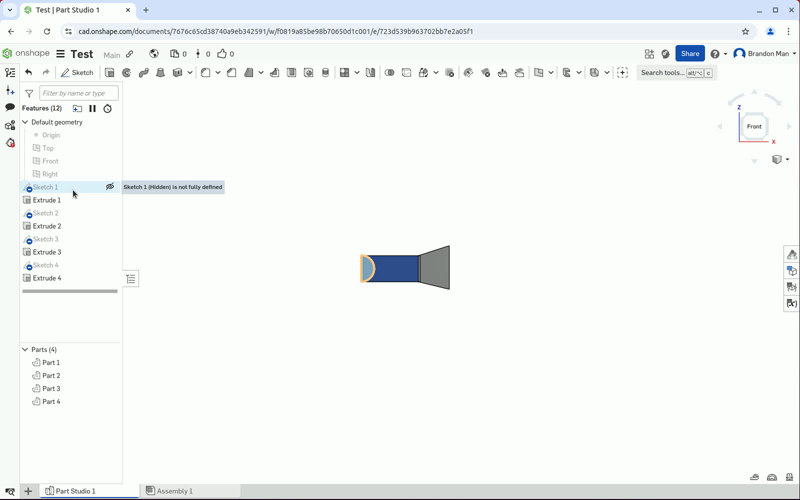
click(73, 189)
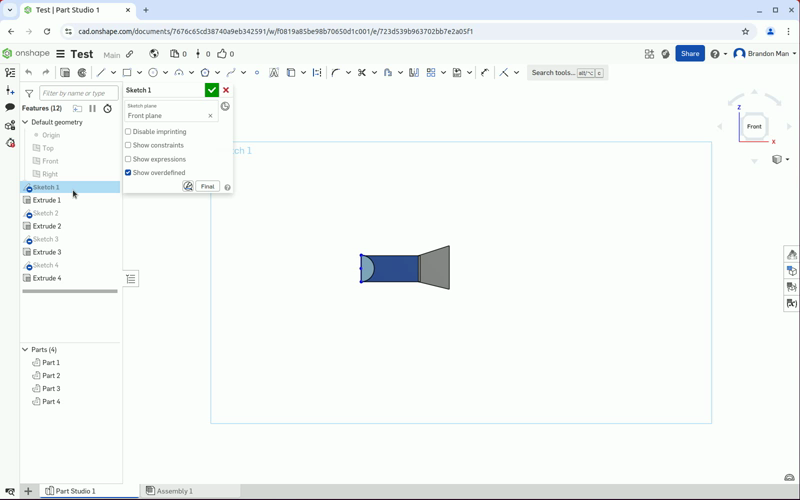
mouse_move(229, 92)
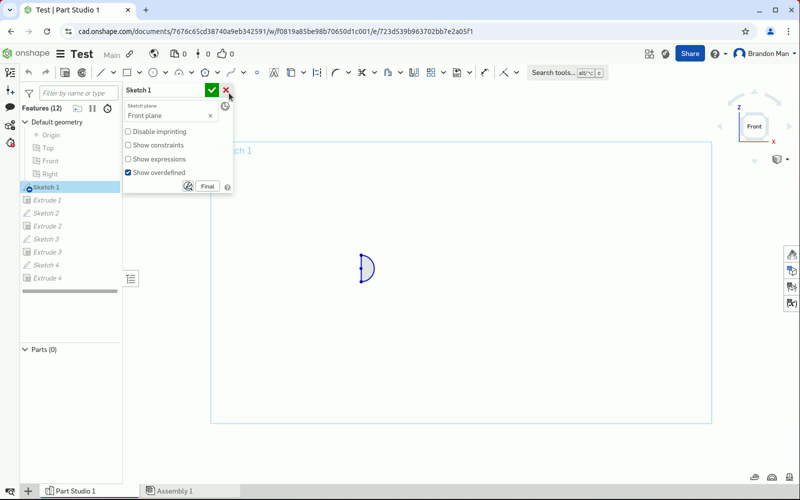
click(229, 92)
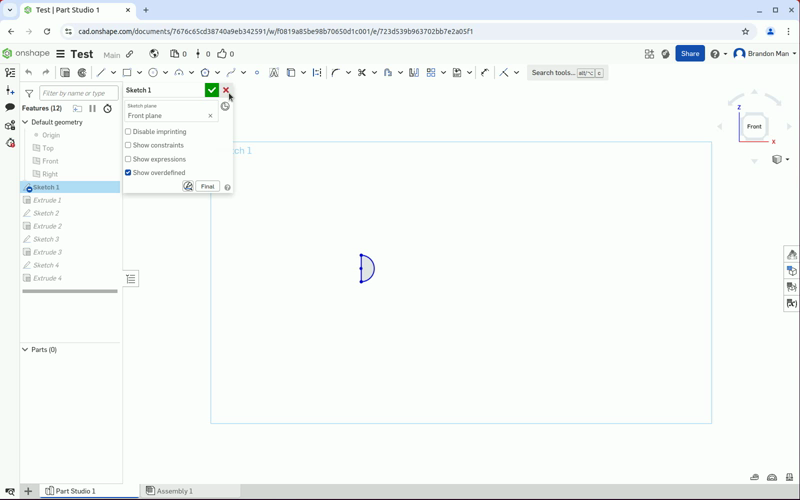
key(shift+s)
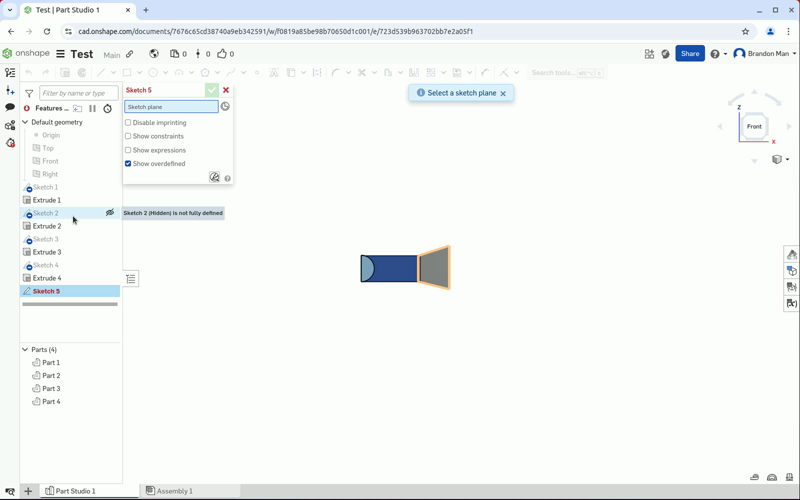
scroll(3)
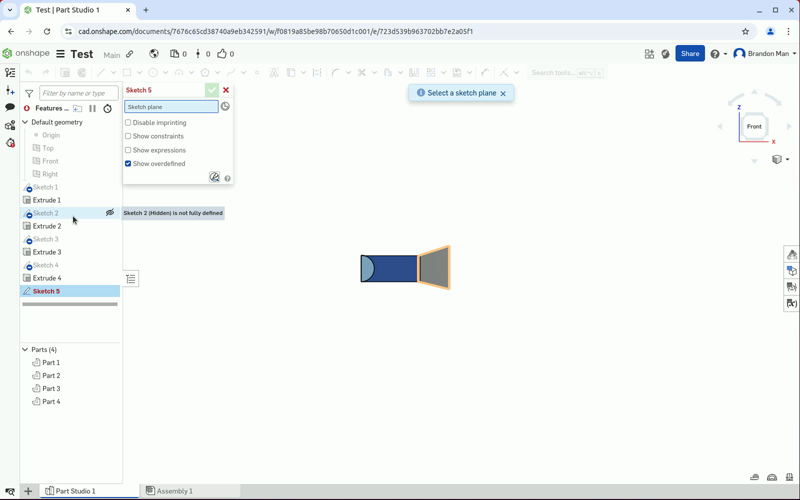
mouse_move(73, 163)
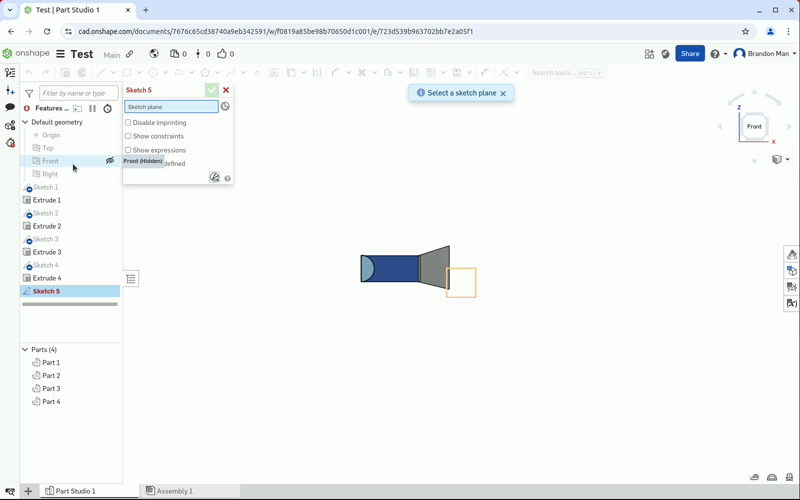
click(73, 163)
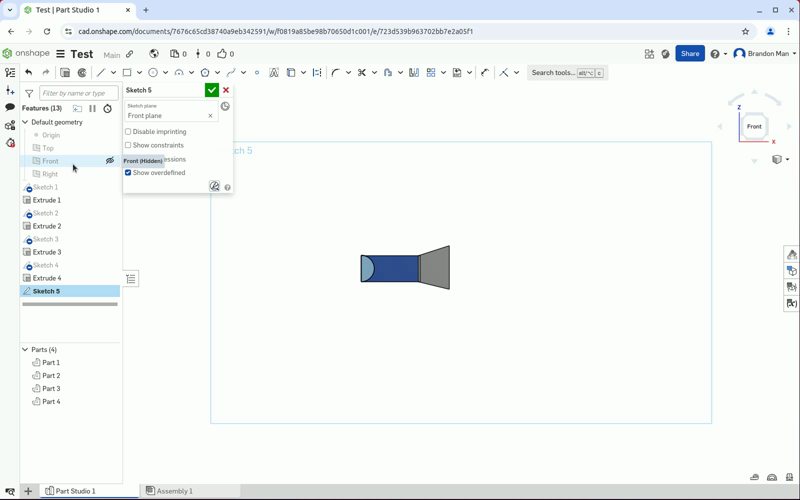
mouse_move(73, 352)
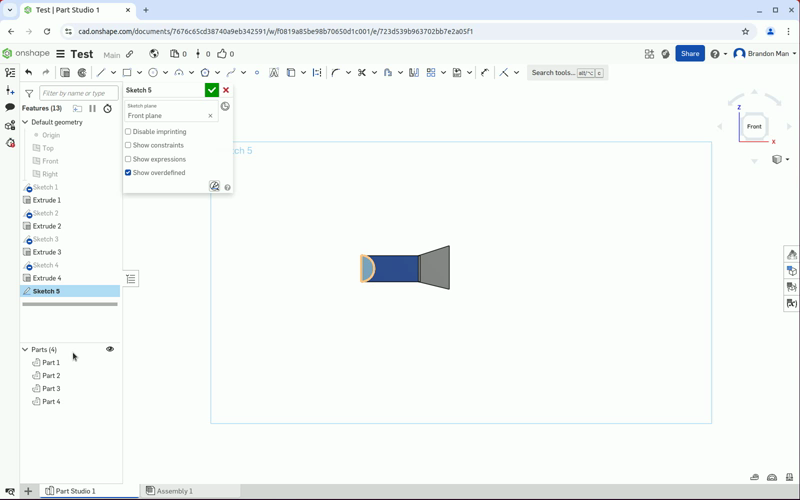
key(y)
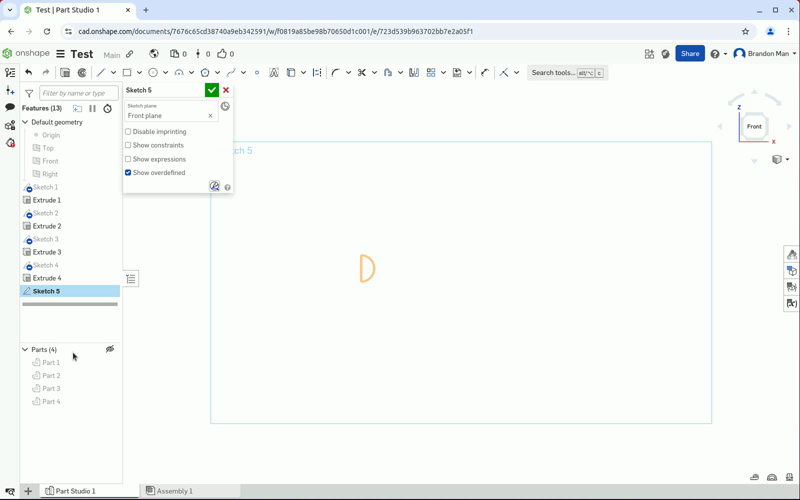
key(l)
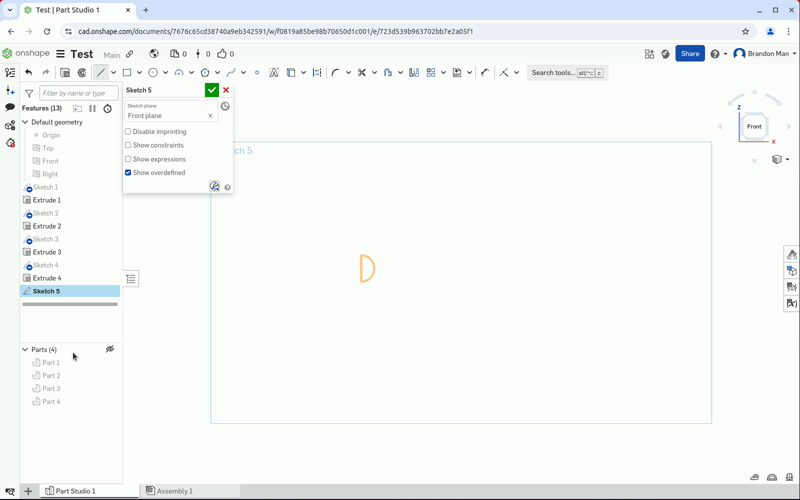
key_down(shift)
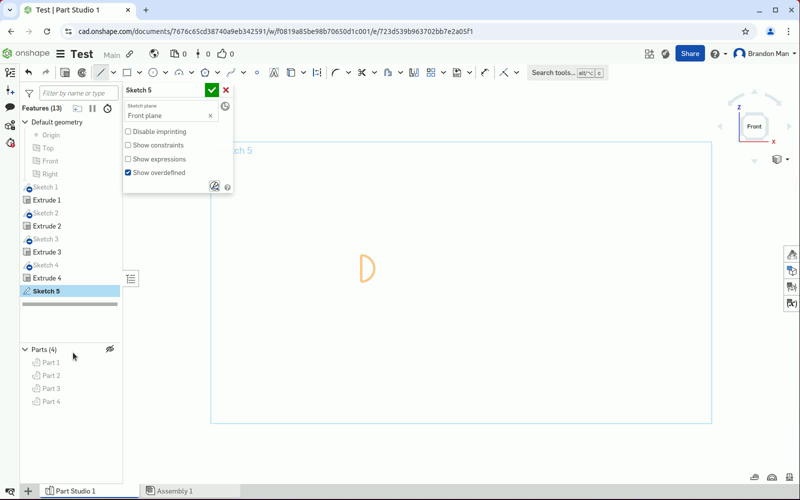
mouse_move(418, 281)
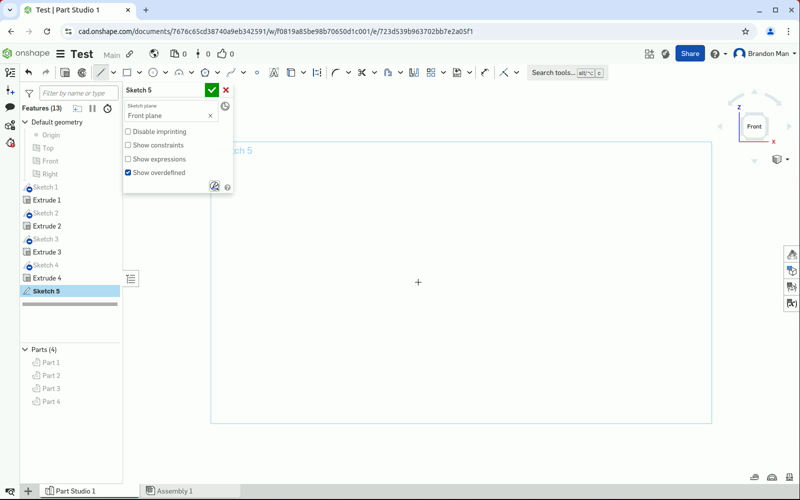
click(418, 281)
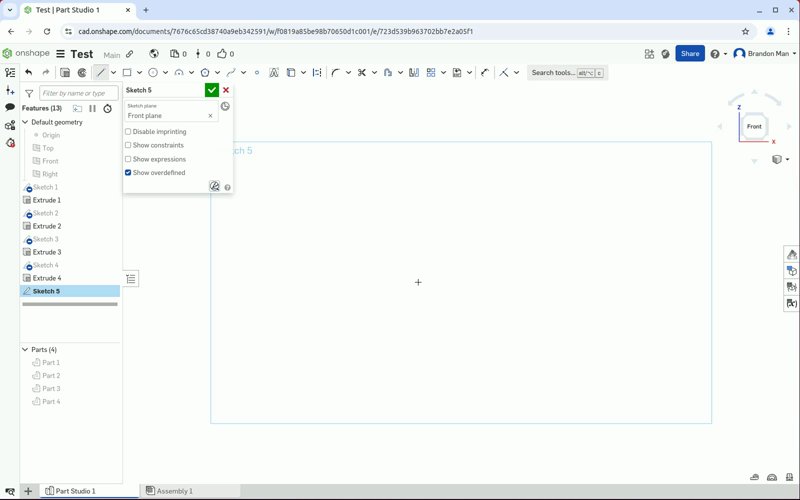
key_up(shift)
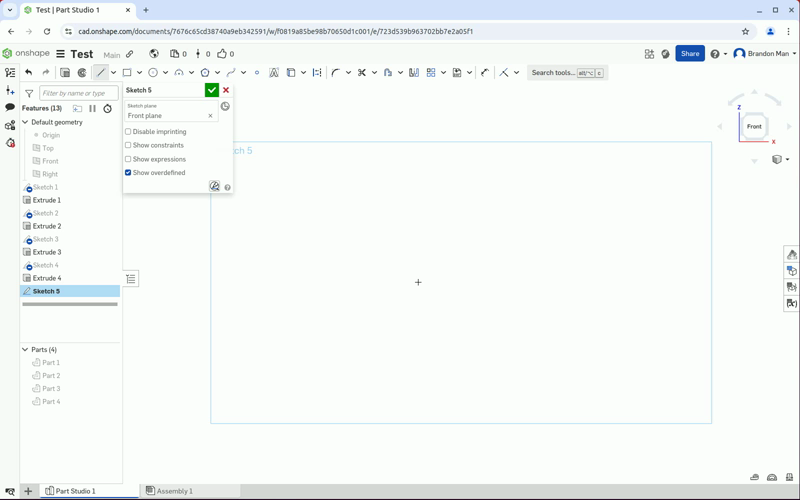
key_down(shift)
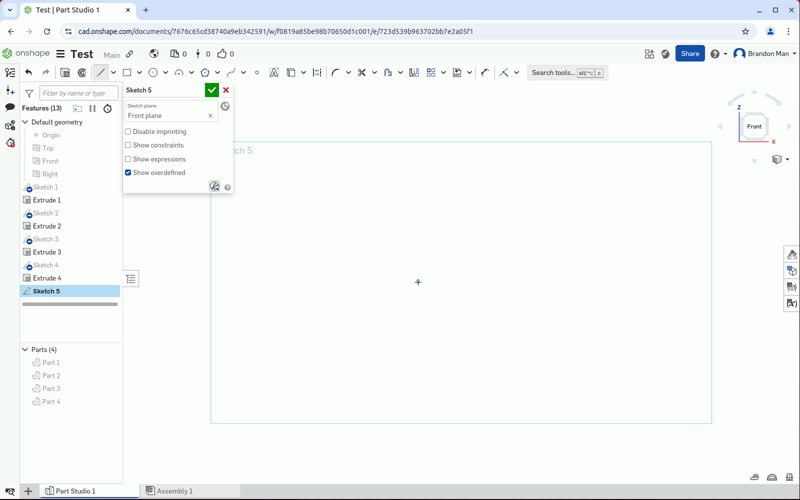
mouse_move(448, 281)
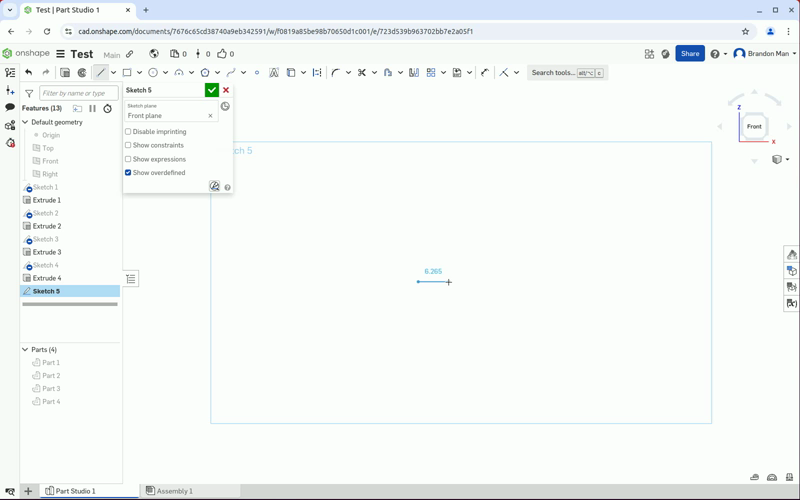
mouse_move(449, 289)
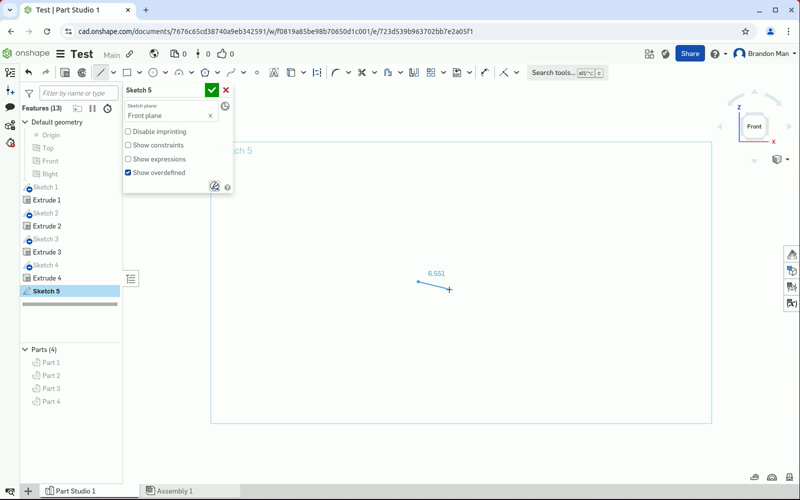
click(449, 289)
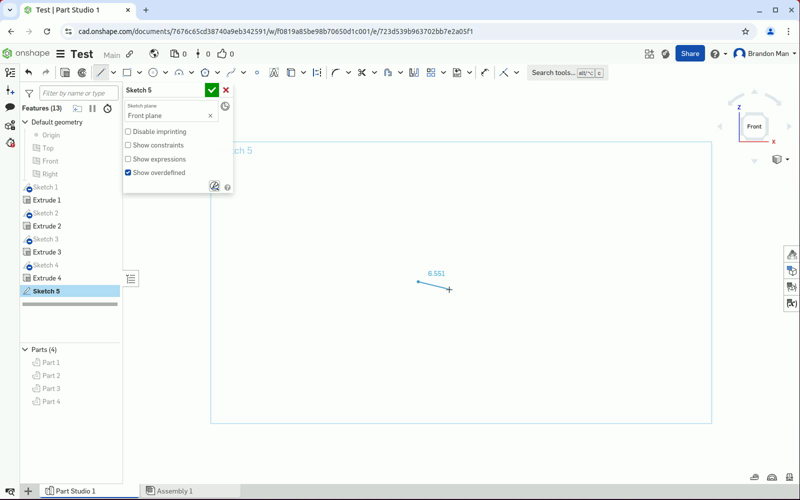
key_up(shift)
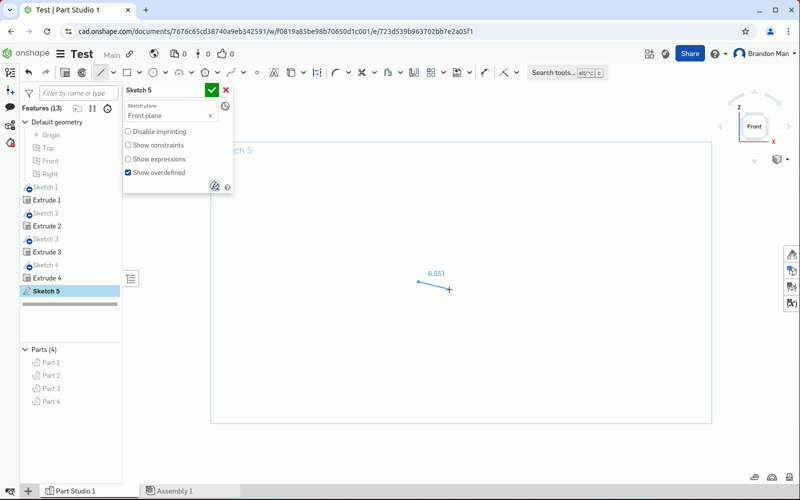
key_down(shift)
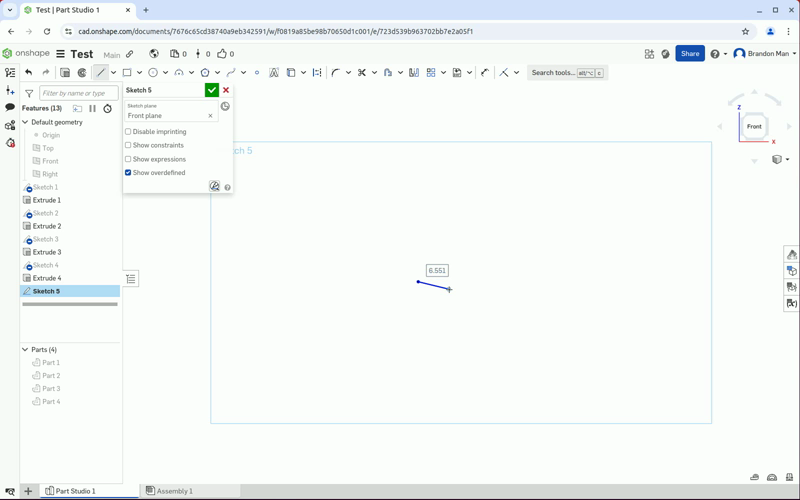
mouse_move(479, 289)
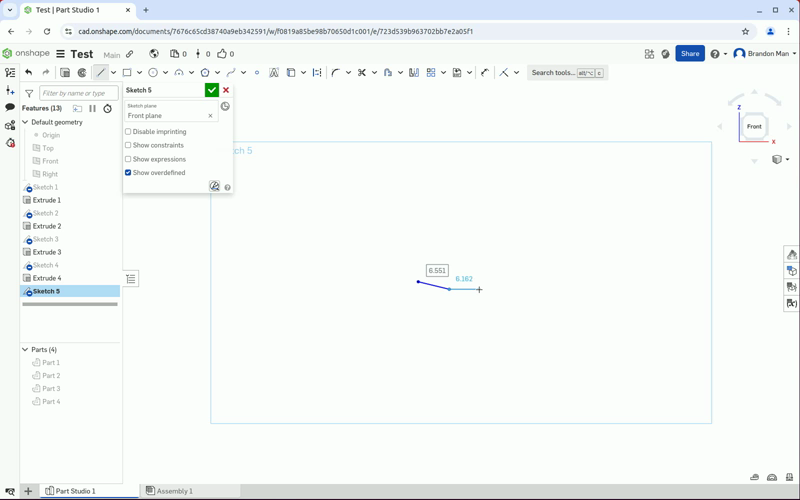
mouse_move(449, 245)
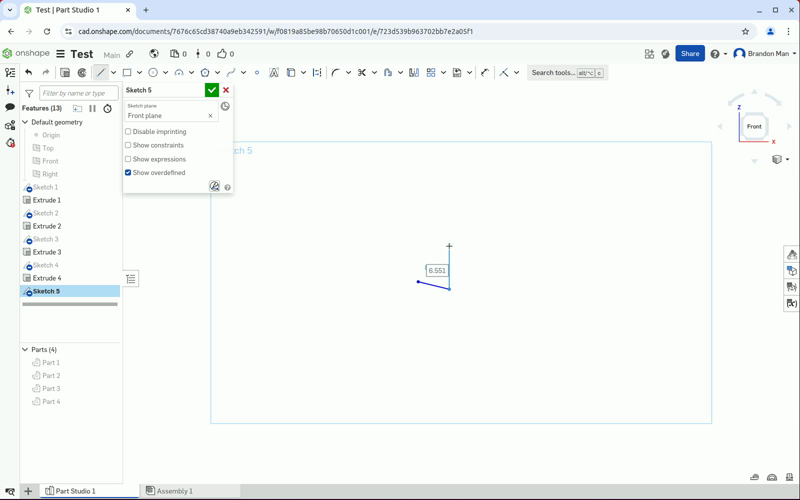
click(449, 245)
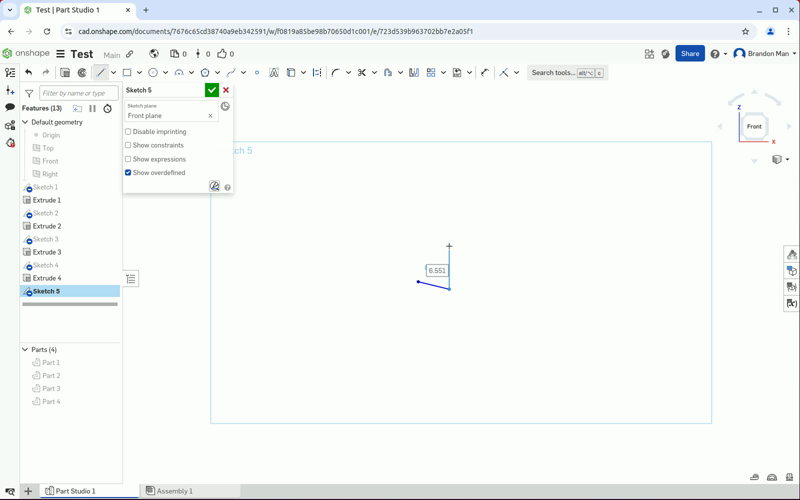
key_up(shift)
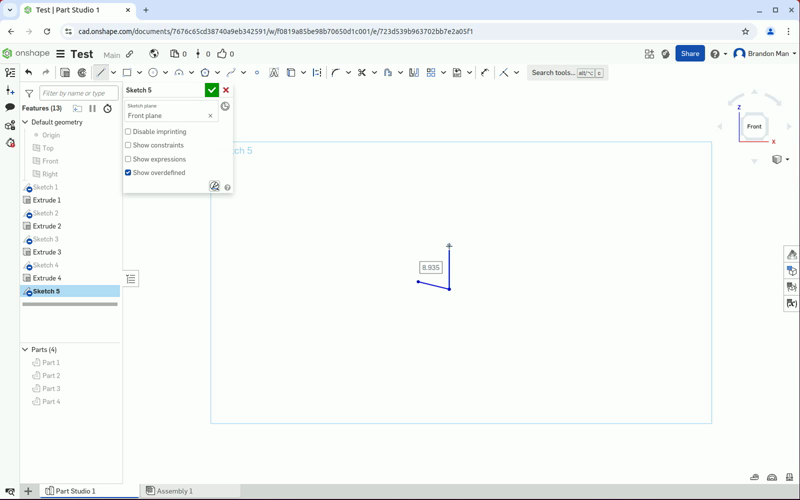
key_down(shift)
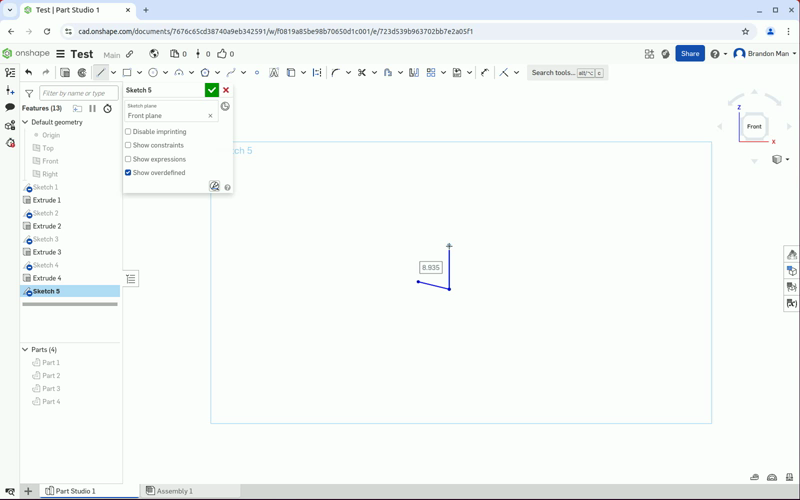
mouse_move(479, 245)
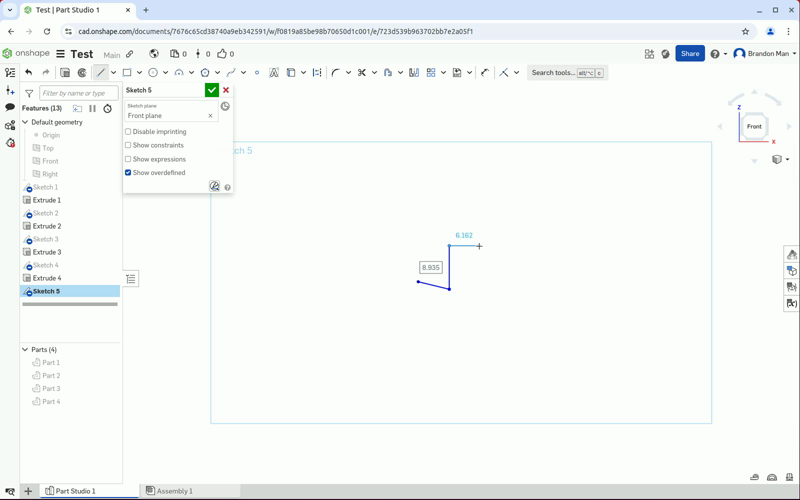
mouse_move(418, 255)
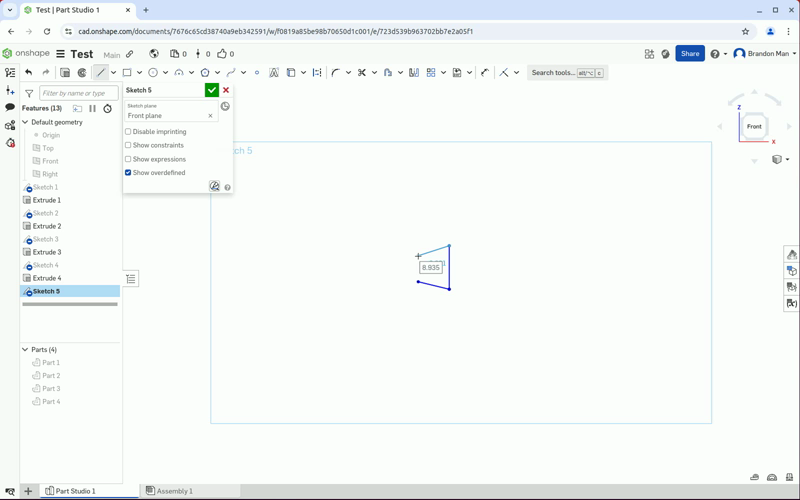
click(418, 255)
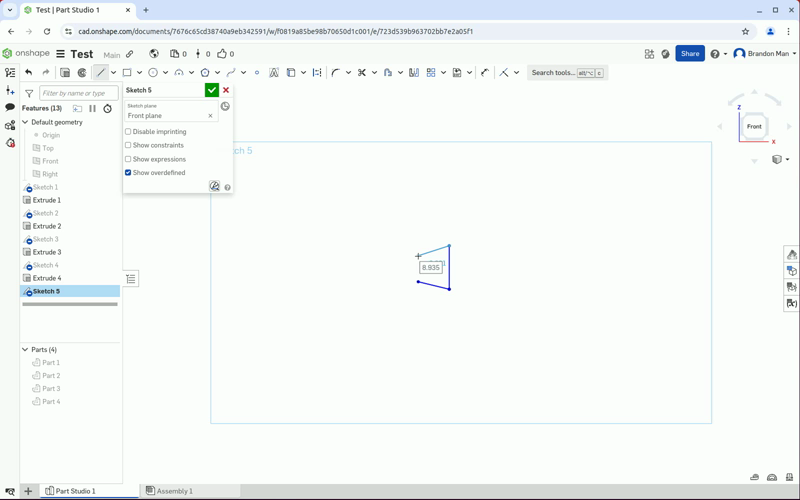
key_up(shift)
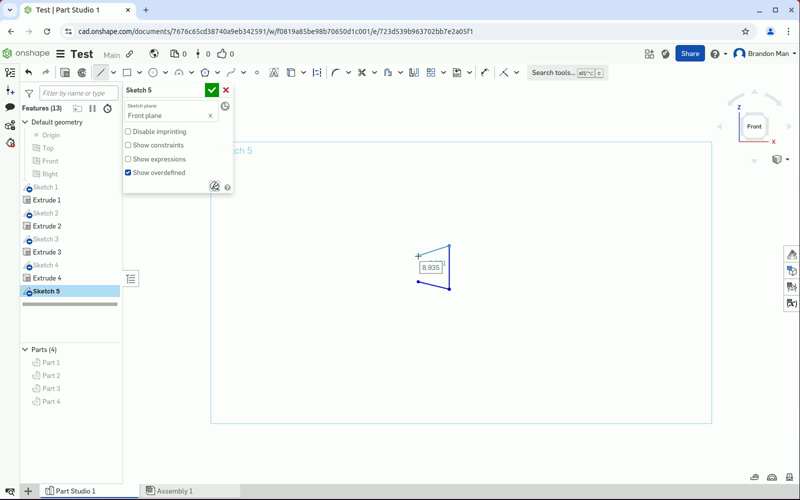
mouse_move(448, 255)
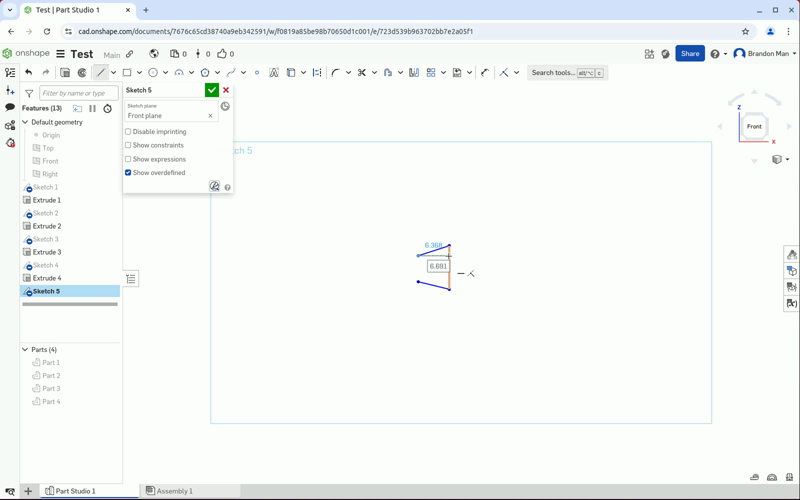
key_down(shift)
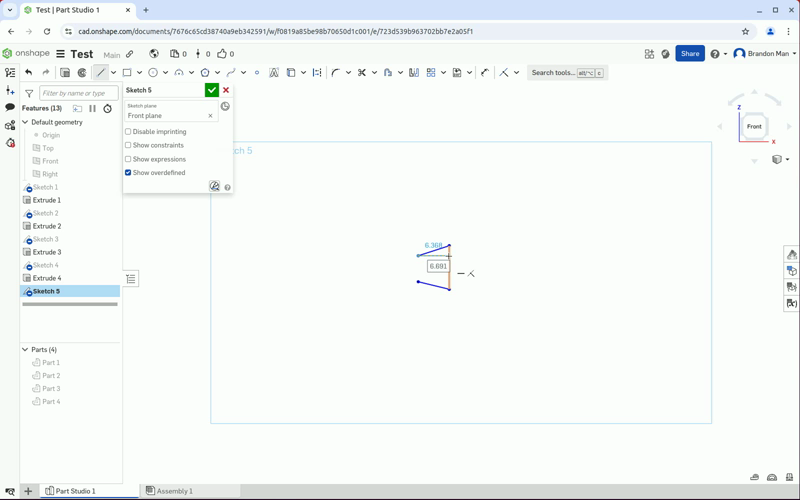
mouse_move(418, 281)
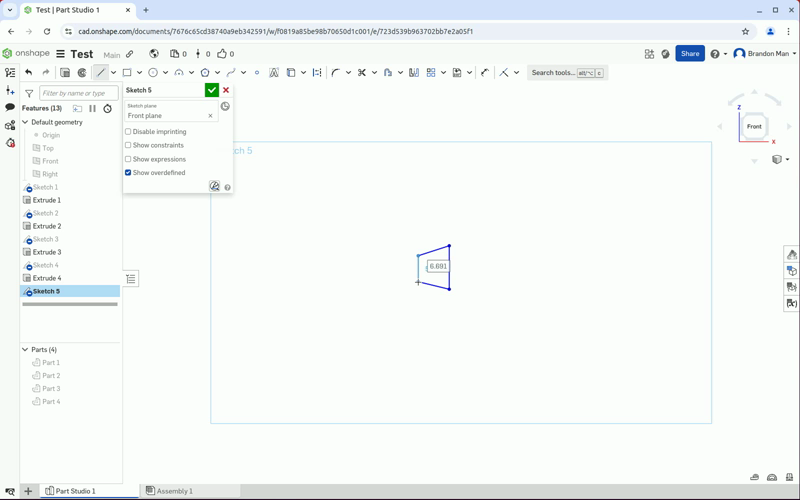
key_up(shift)
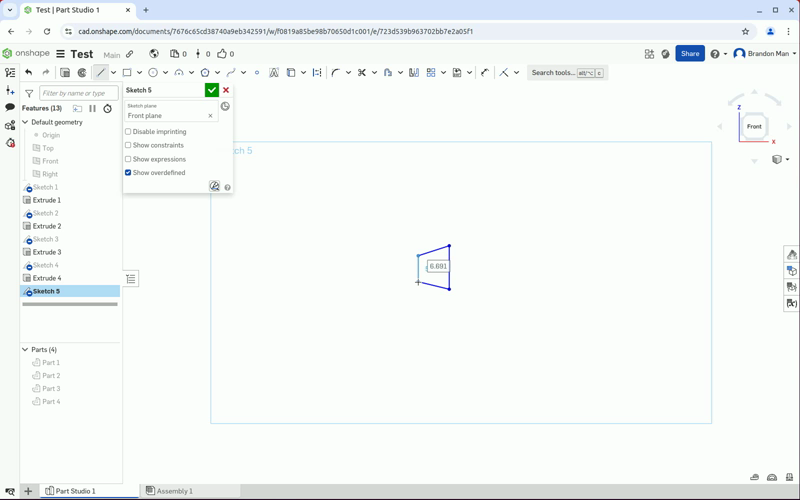
click(418, 281)
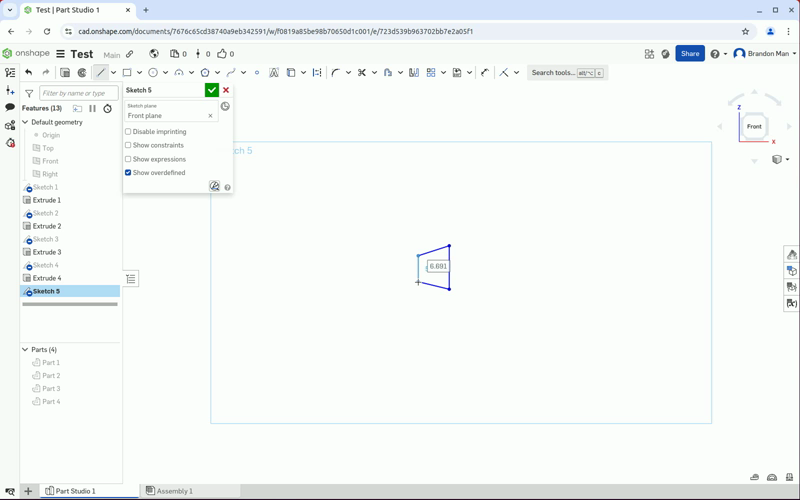
key(esc)
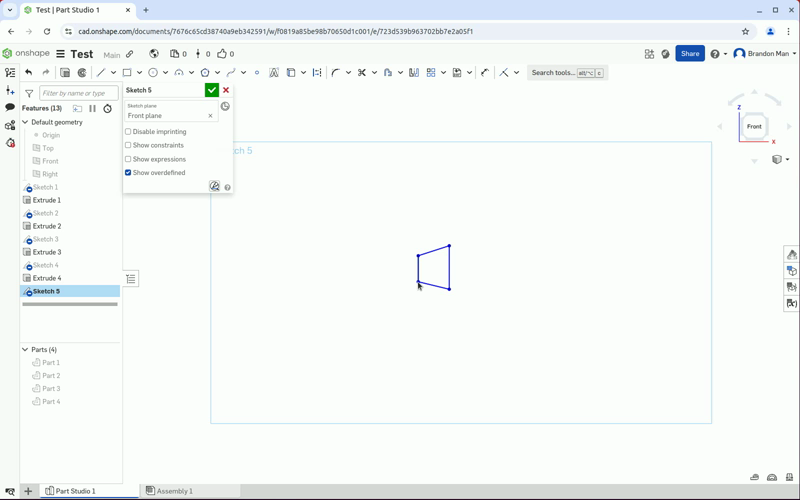
mouse_move(442, 285)
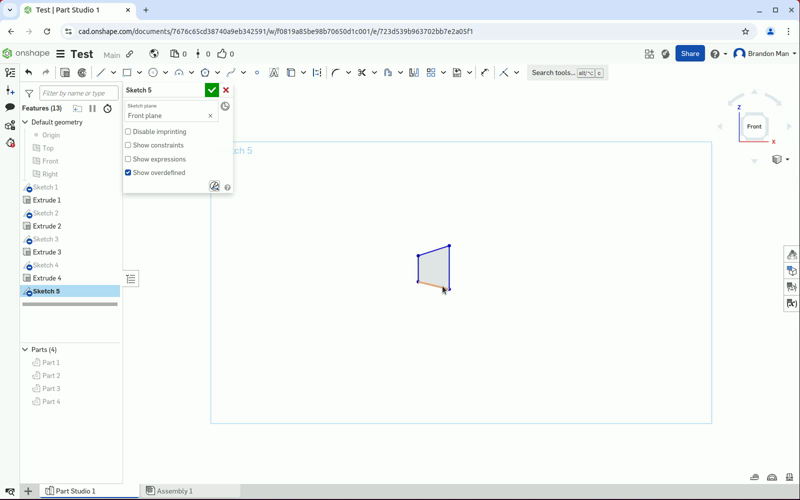
scroll(6)
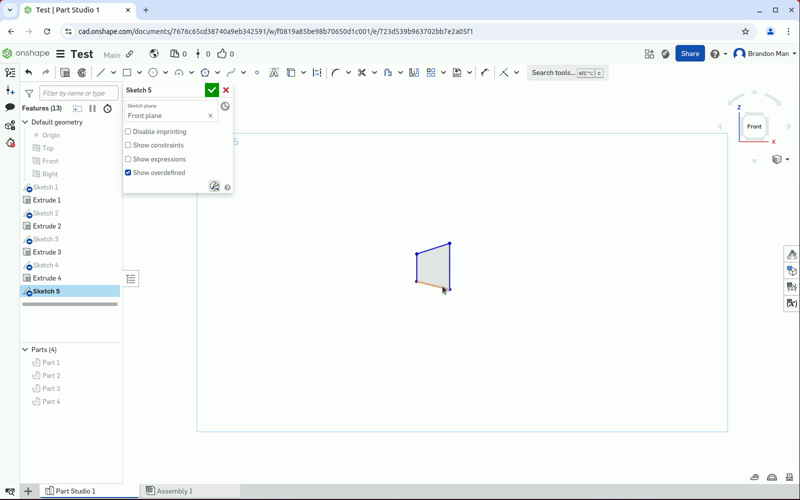
scroll(6)
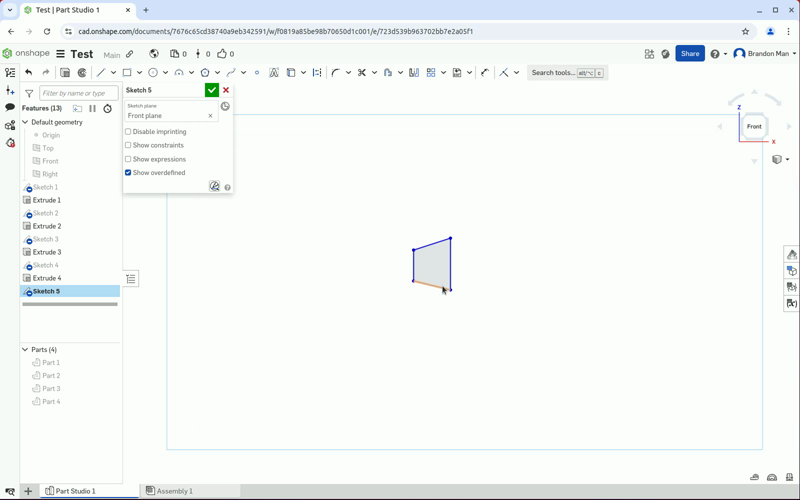
scroll(6)
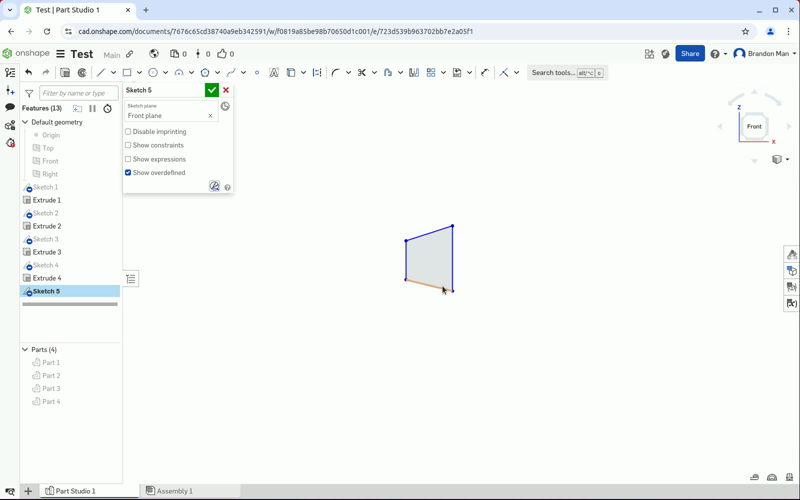
scroll(6)
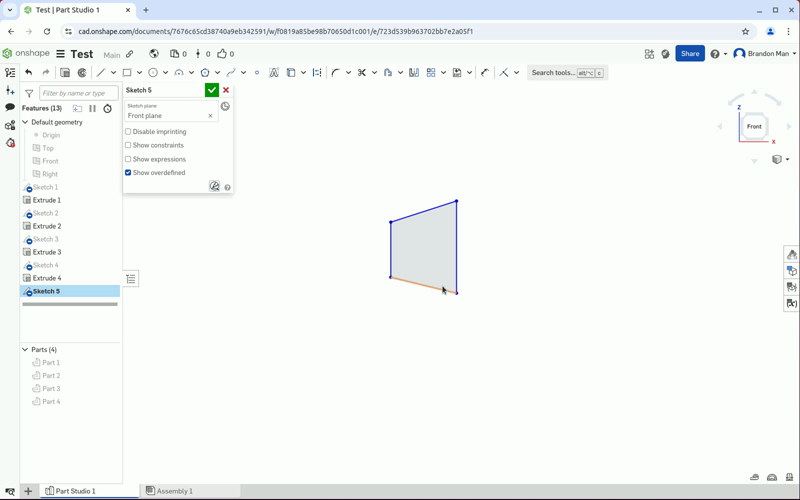
scroll(6)
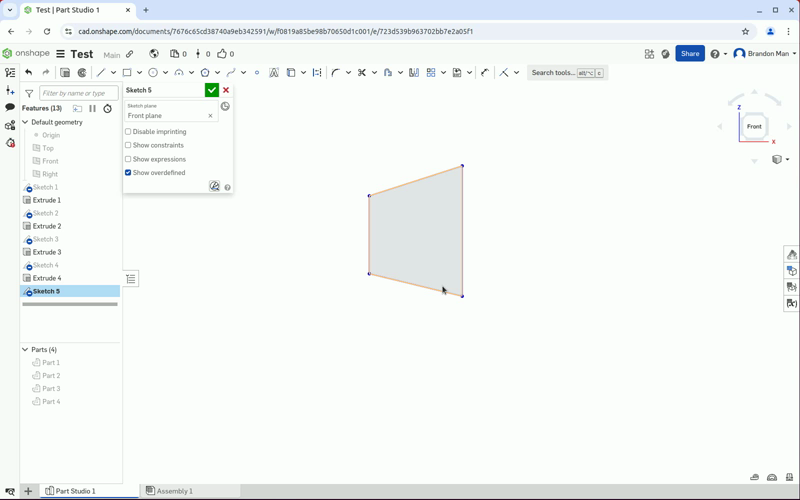
scroll(6)
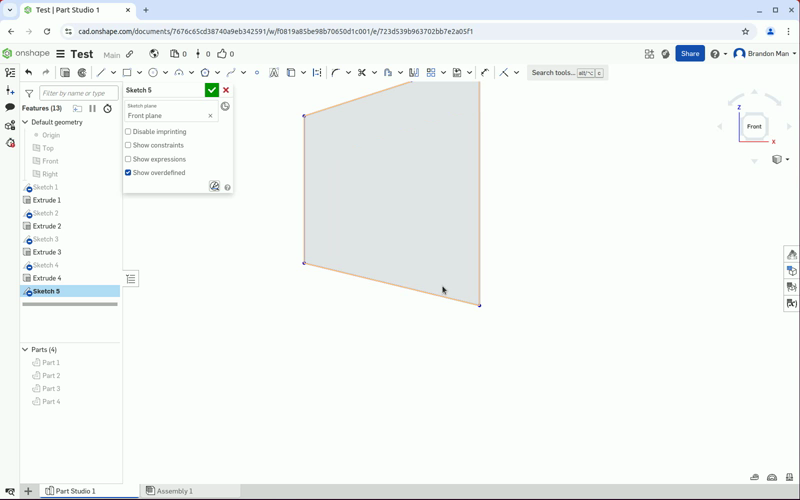
scroll(6)
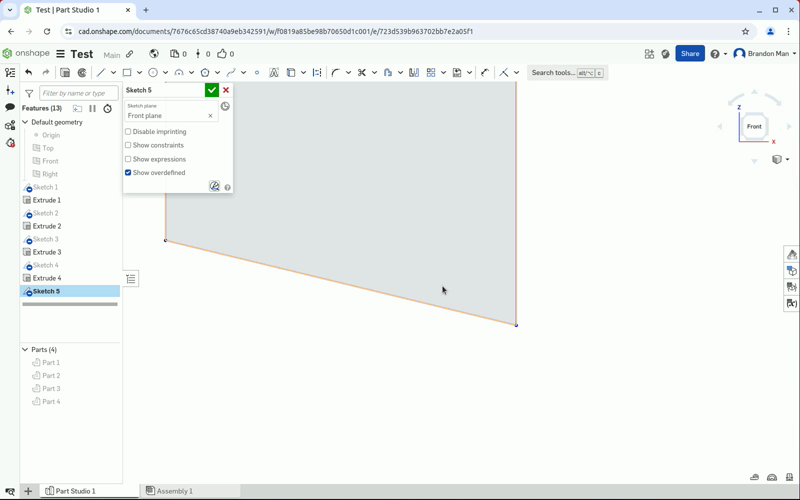
click(442, 285)
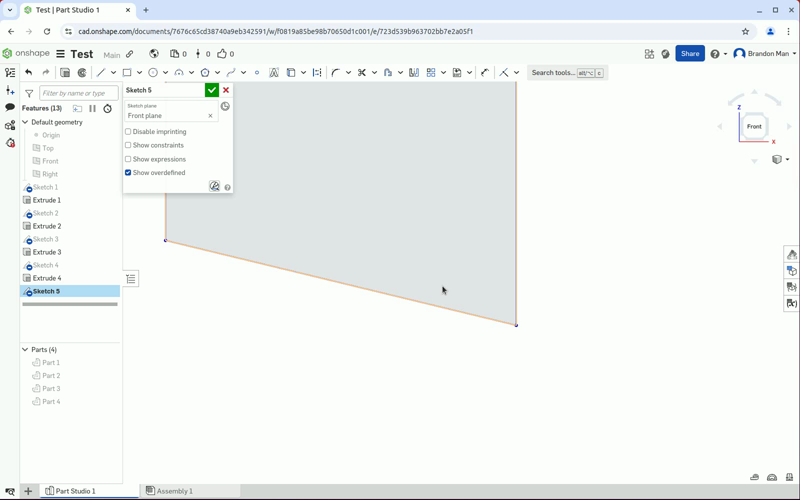
scroll(-6)
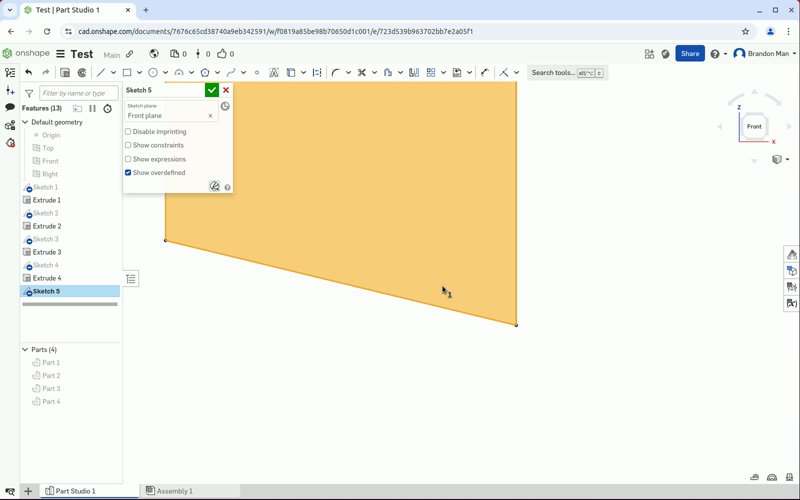
scroll(-6)
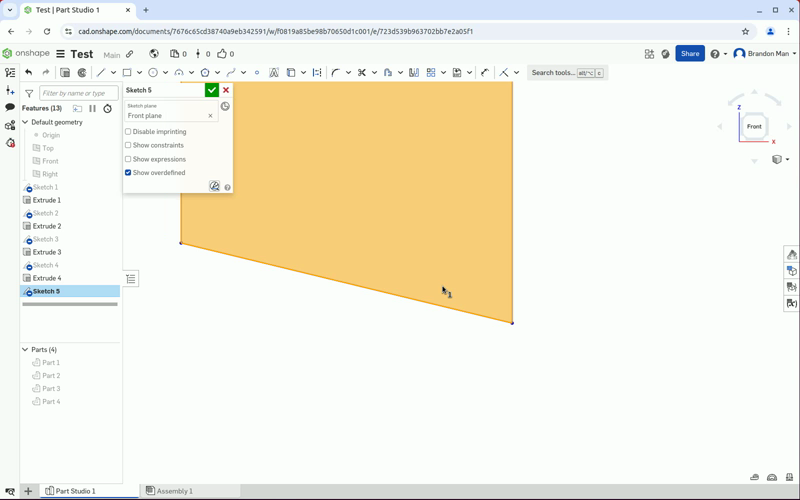
scroll(-6)
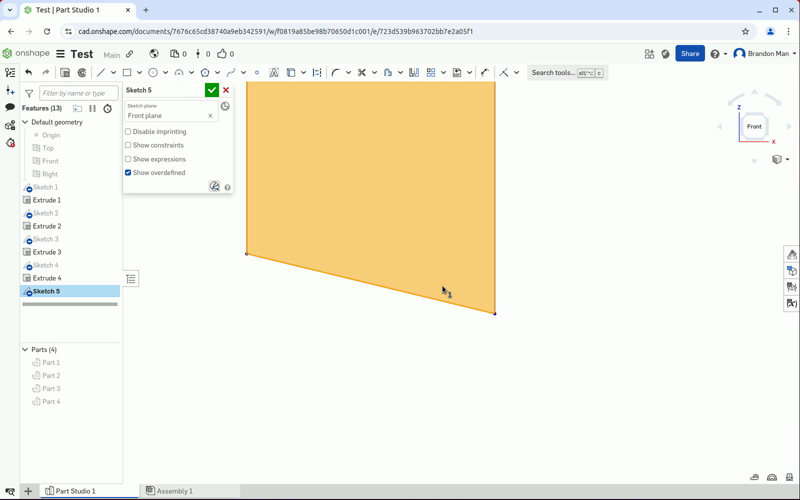
scroll(-6)
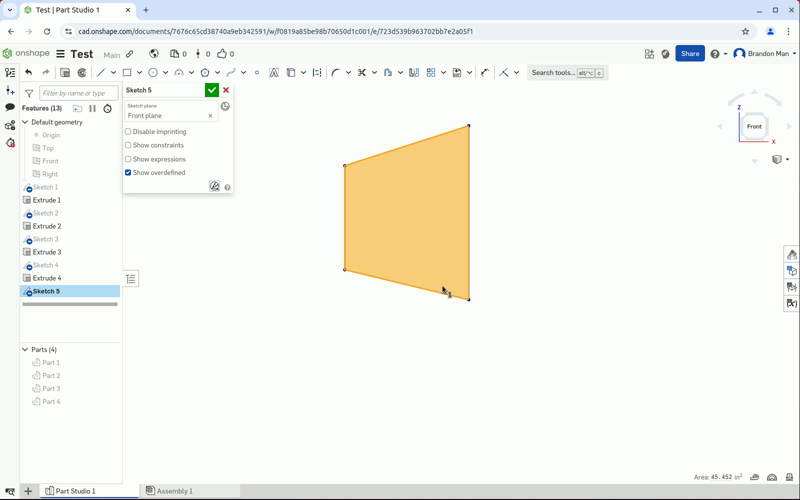
scroll(-6)
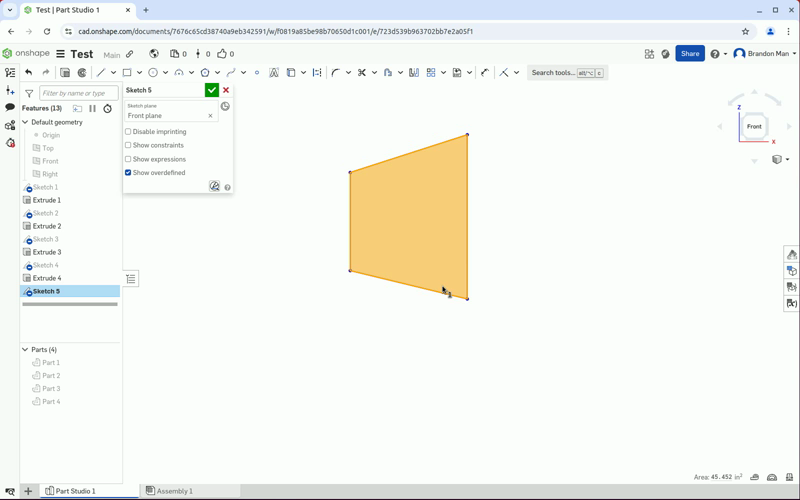
scroll(-6)
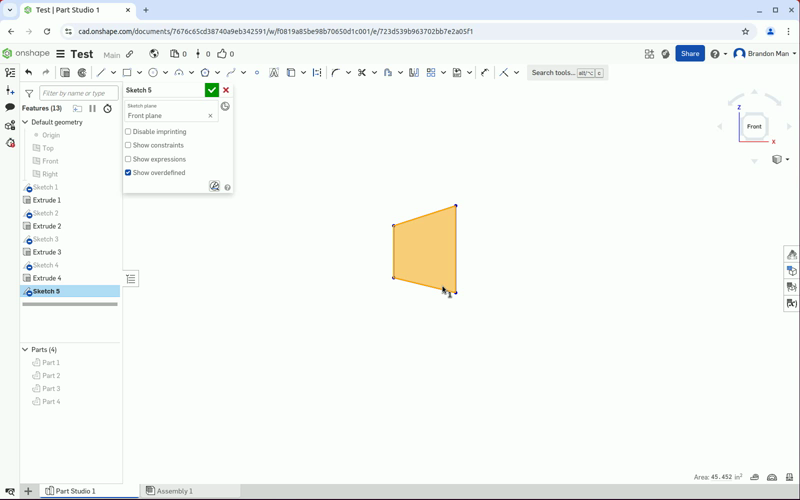
scroll(-6)
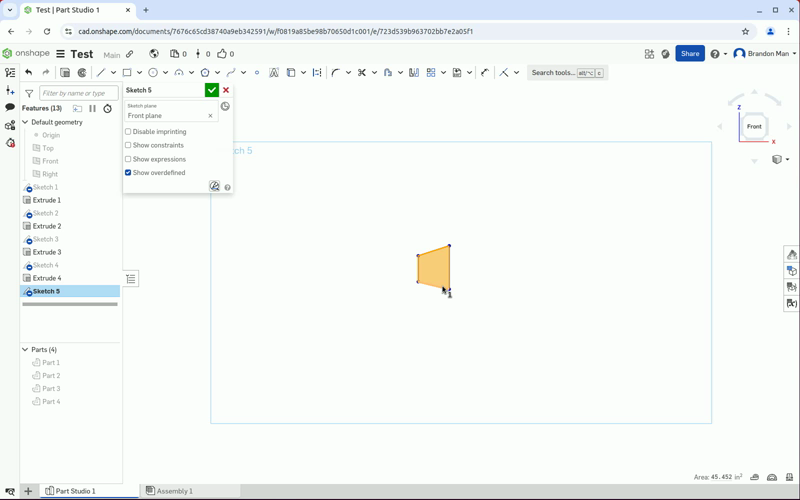
mouse_move(73, 352)
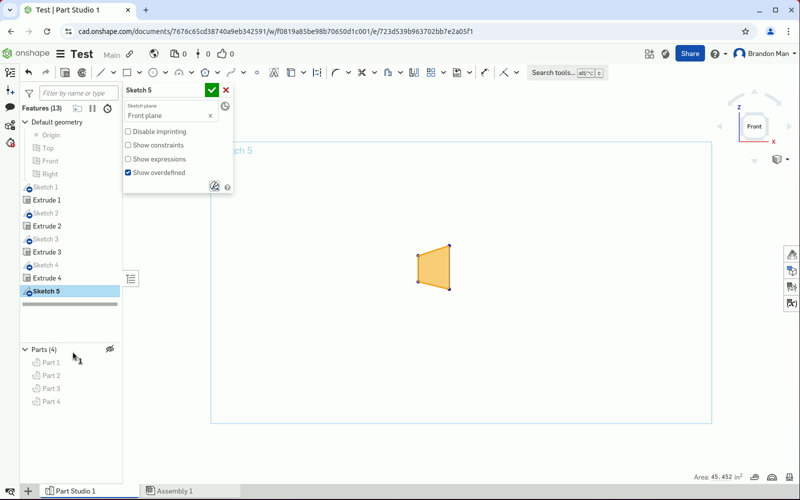
key(shift+y)
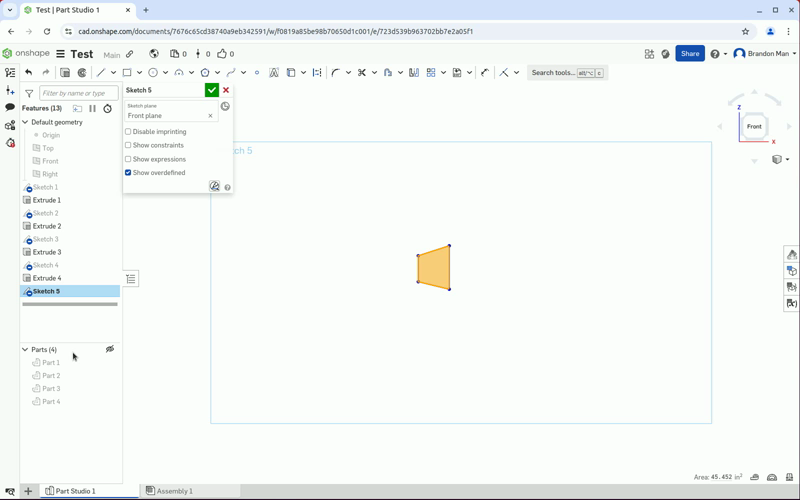
key(shift+e)
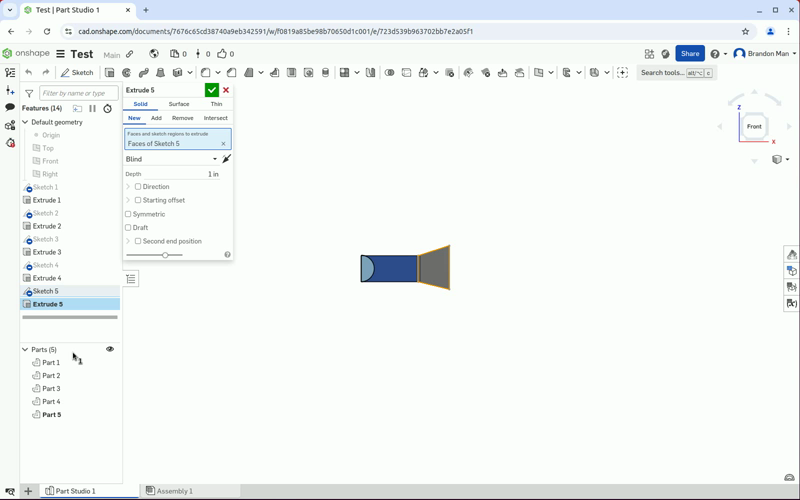
mouse_move(143, 106)
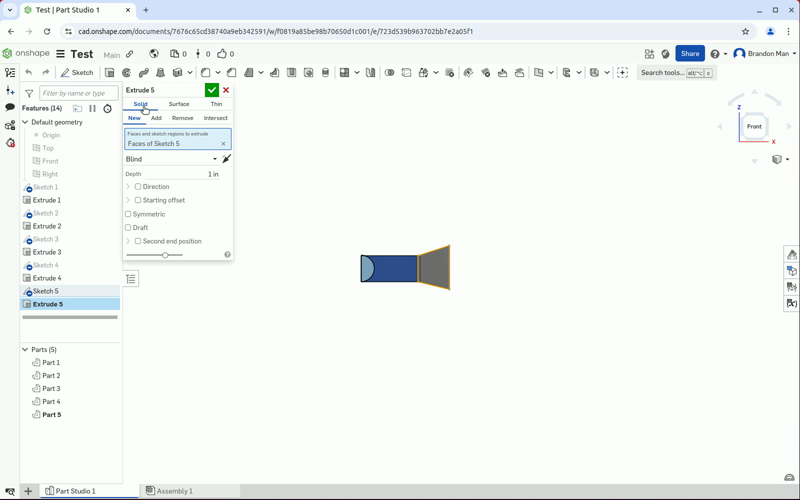
click(143, 106)
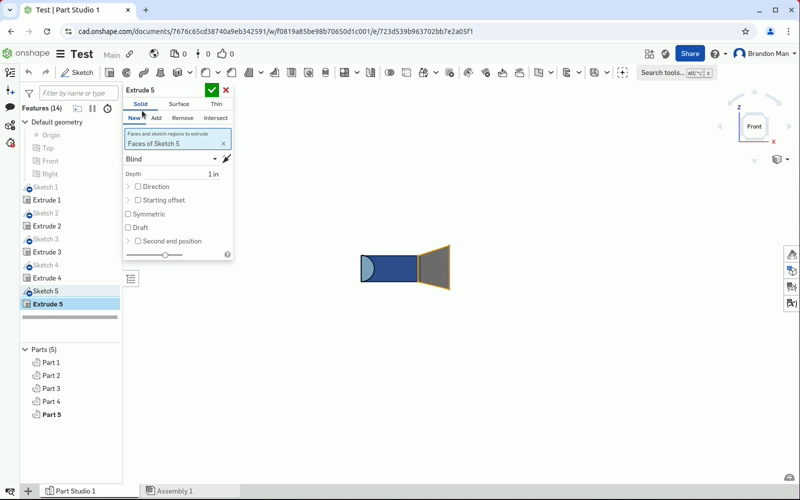
mouse_move(137, 120)
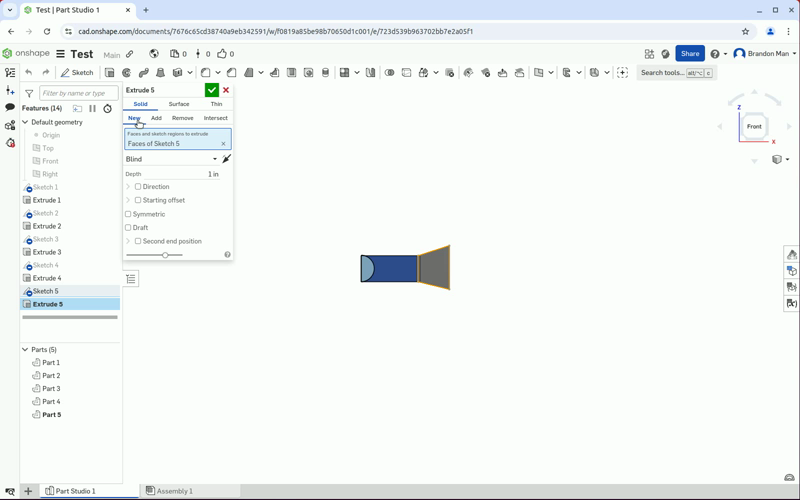
click(137, 120)
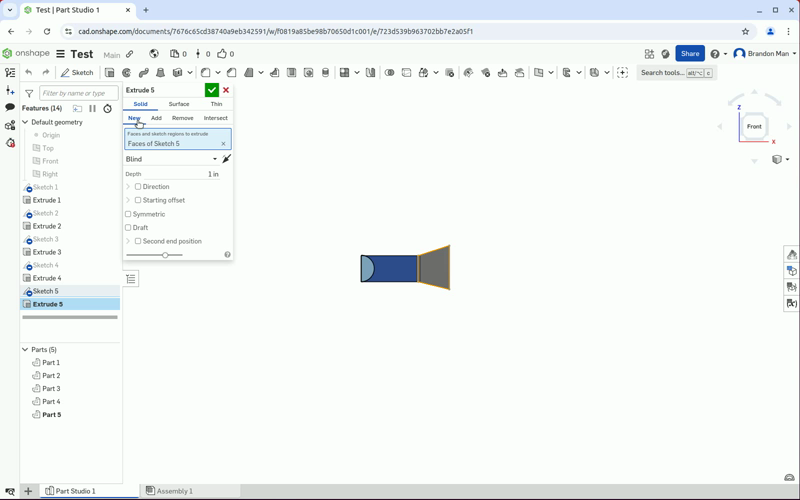
key(tab, 4)
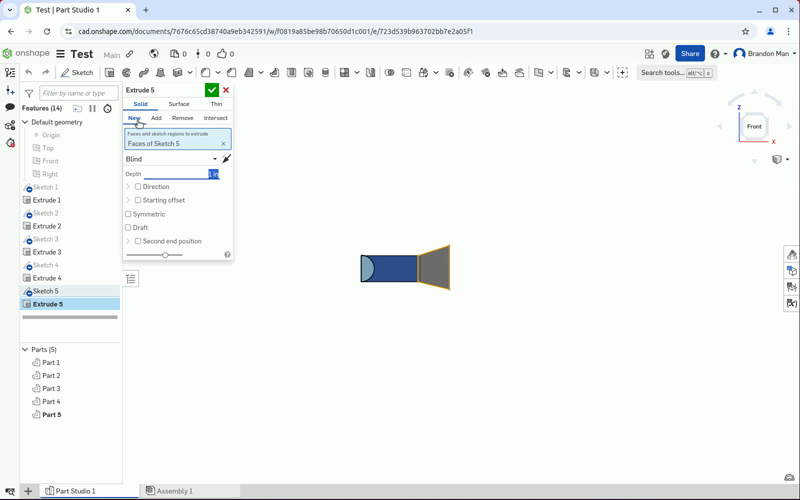
text(2.648)
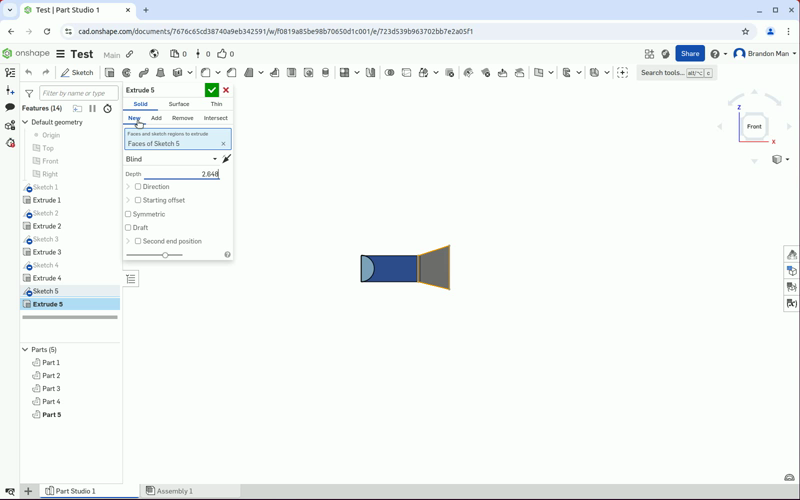
key(enter)
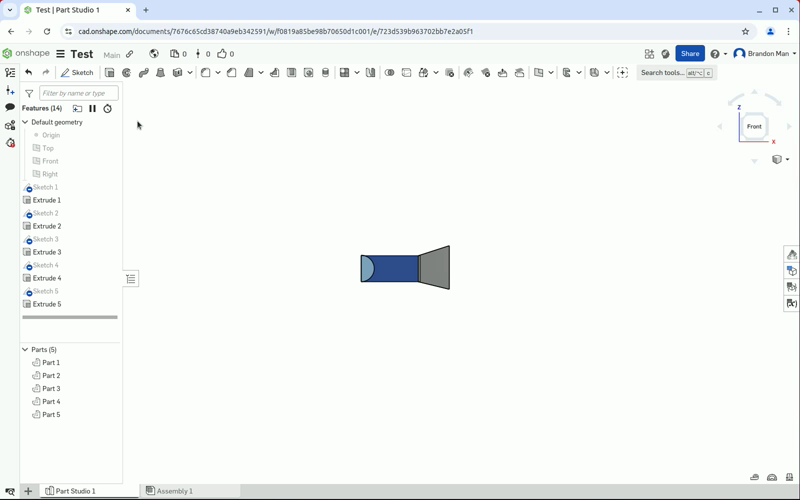
key(shift+h)
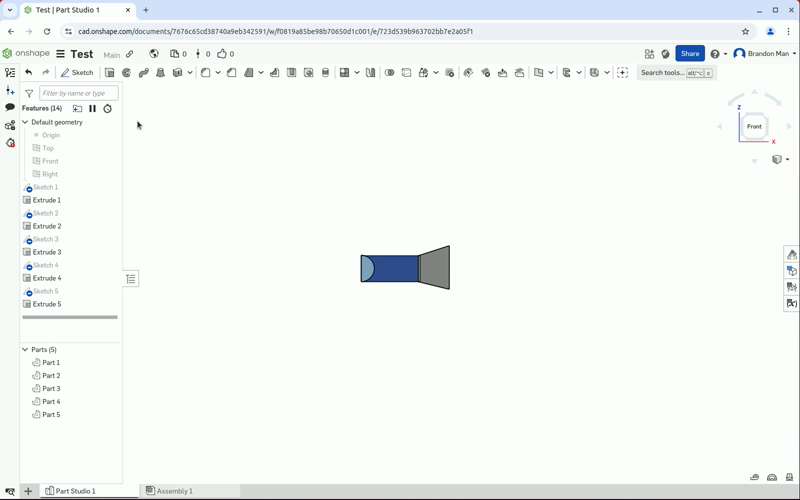
key(shift+h)
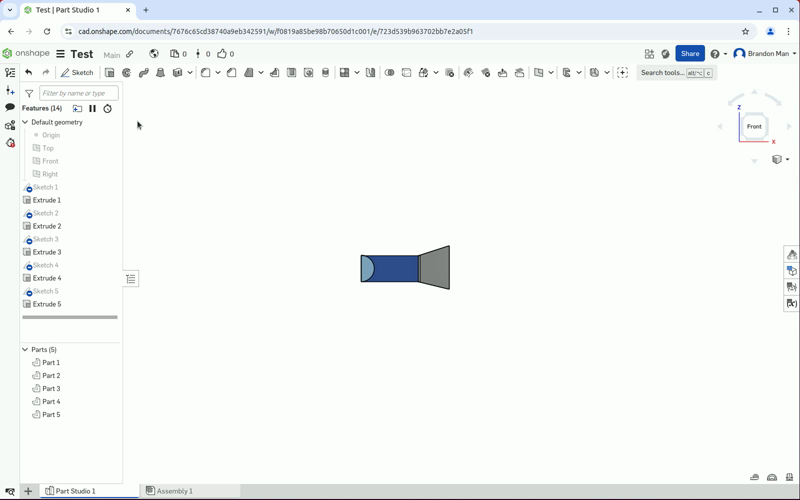
mouse_move(73, 189)
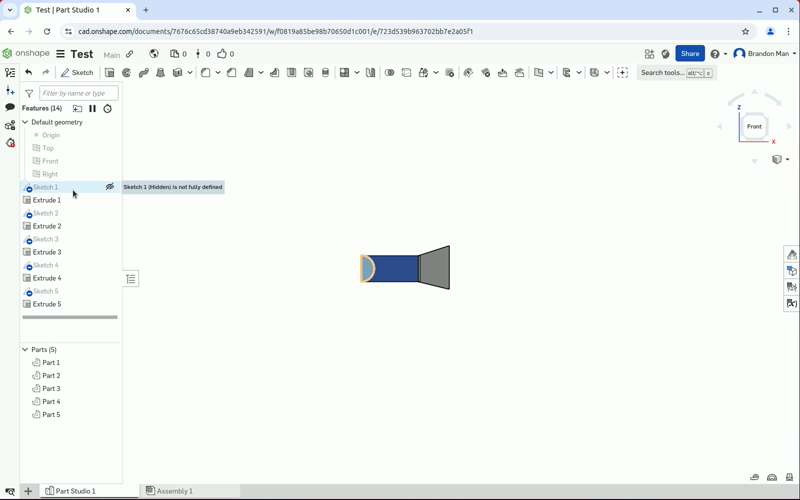
click(73, 189)
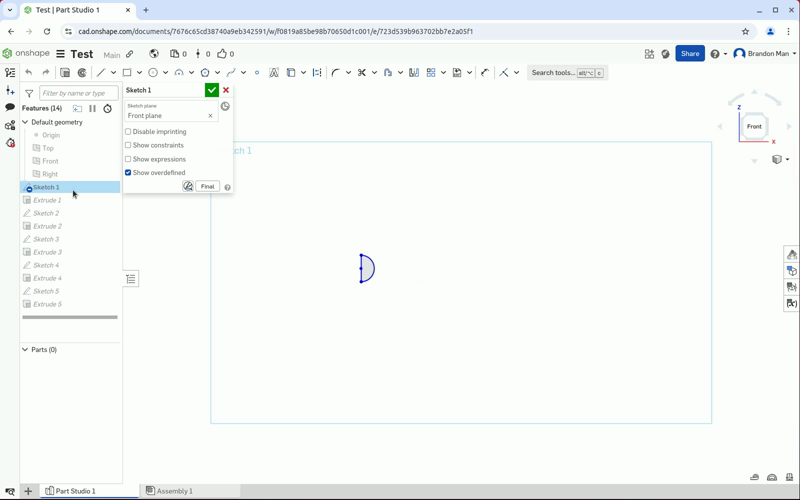
mouse_move(229, 92)
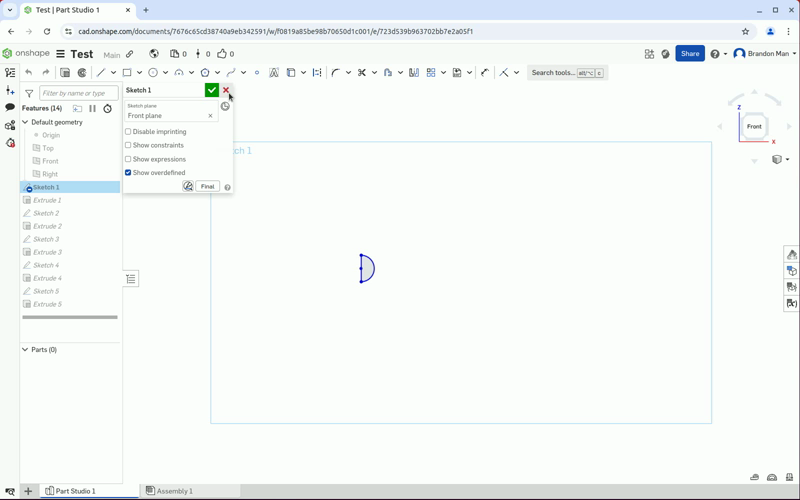
click(229, 92)
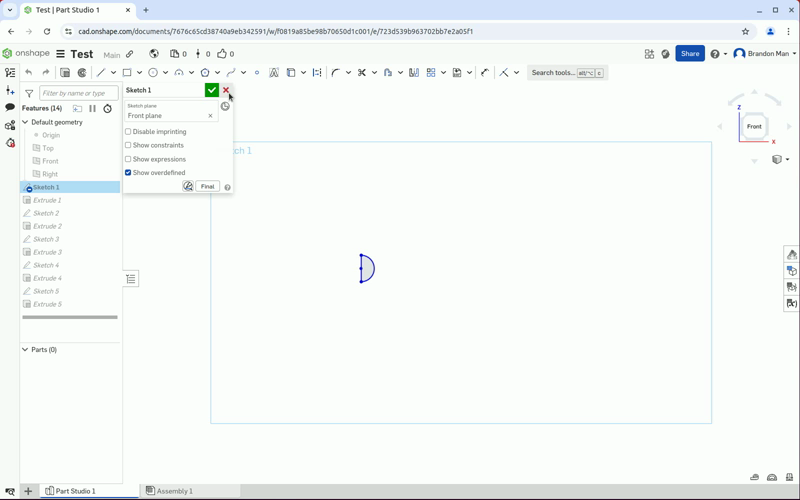
key(shift+s)
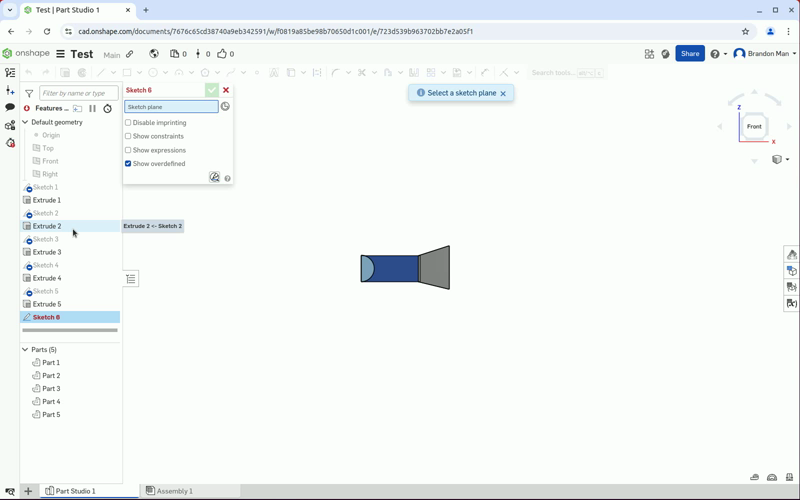
scroll(3)
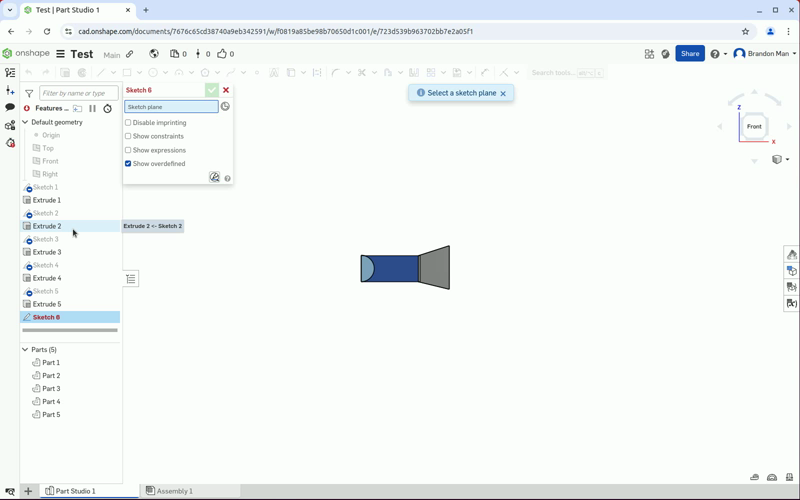
mouse_move(73, 163)
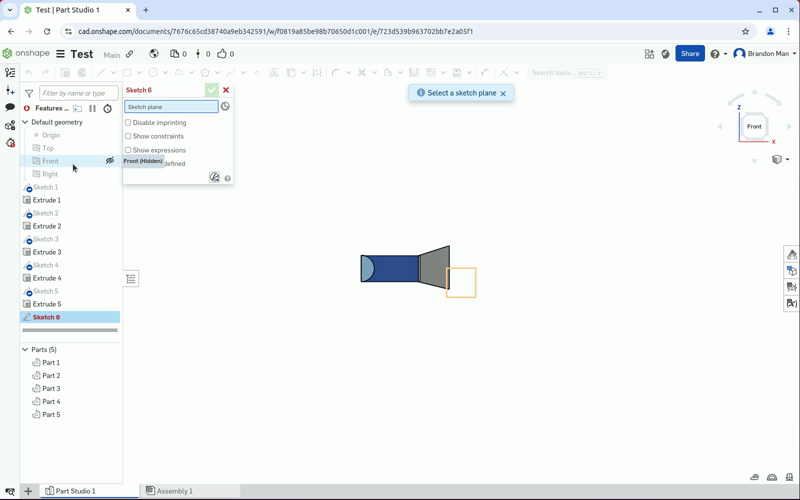
click(73, 163)
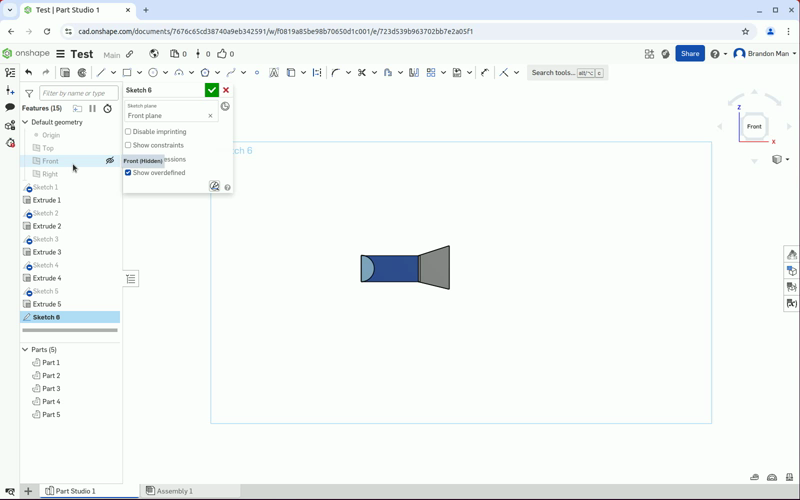
mouse_move(73, 352)
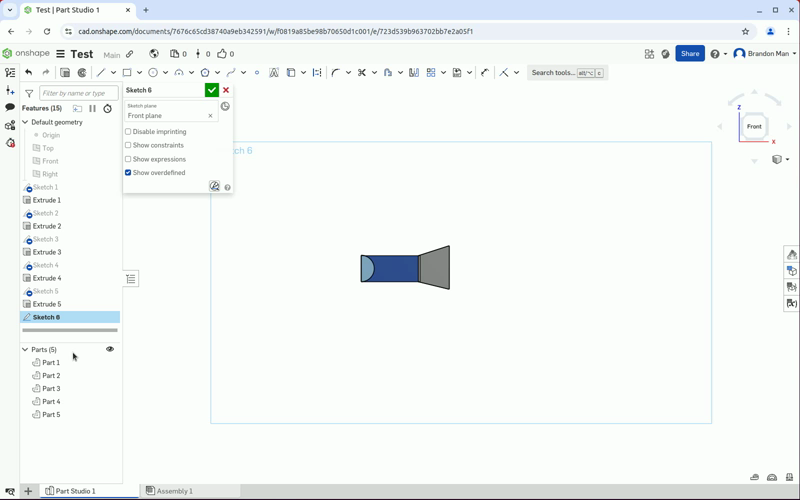
key(y)
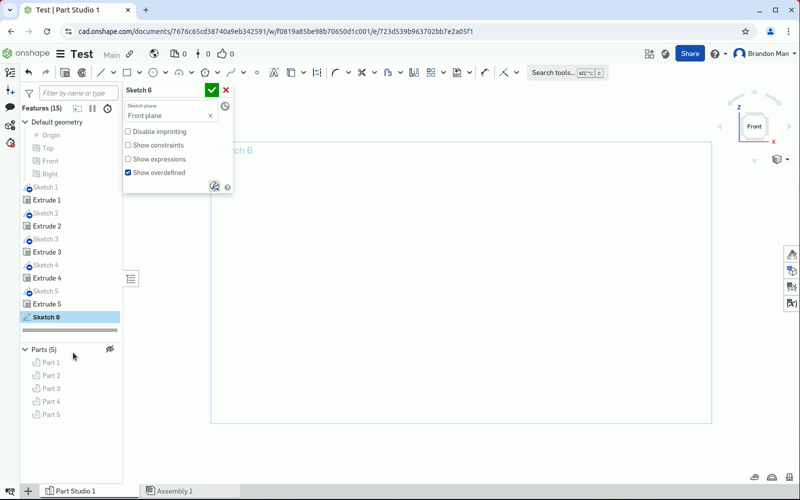
key(l)
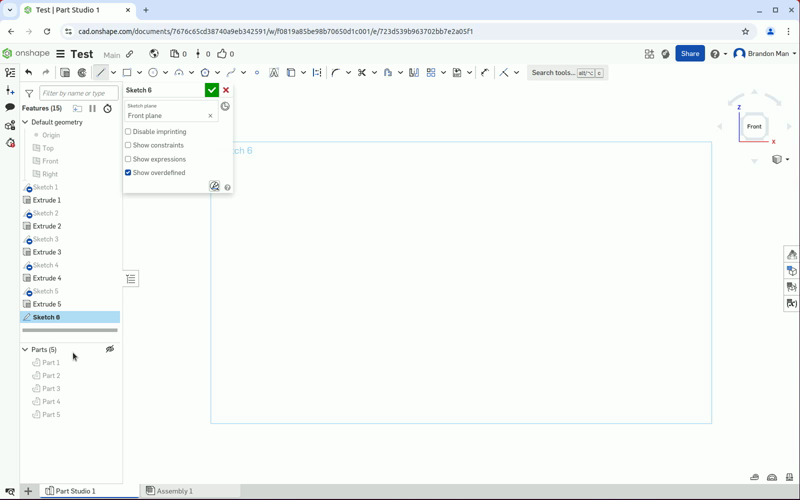
key_down(shift)
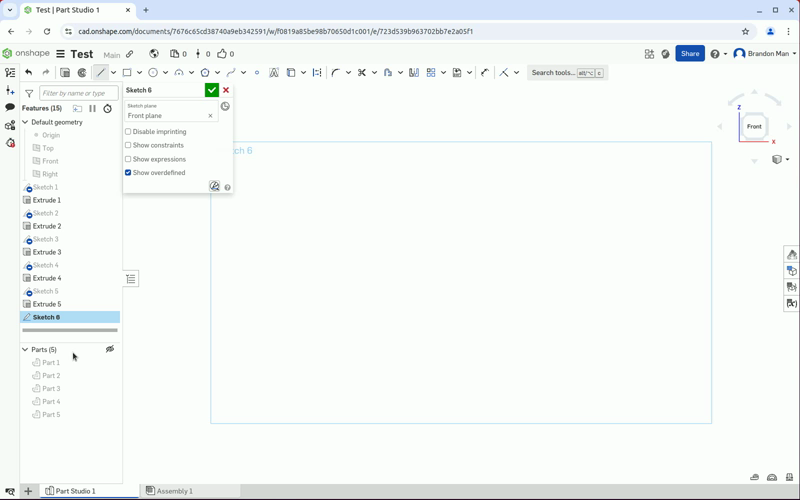
mouse_move(361, 281)
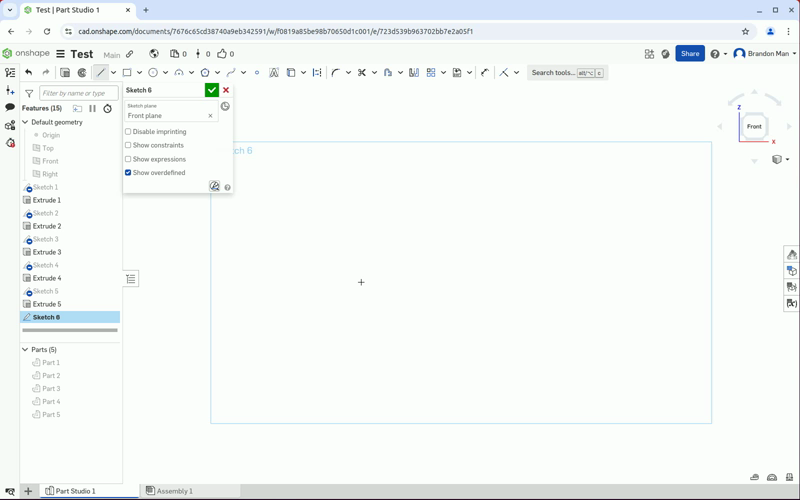
click(361, 281)
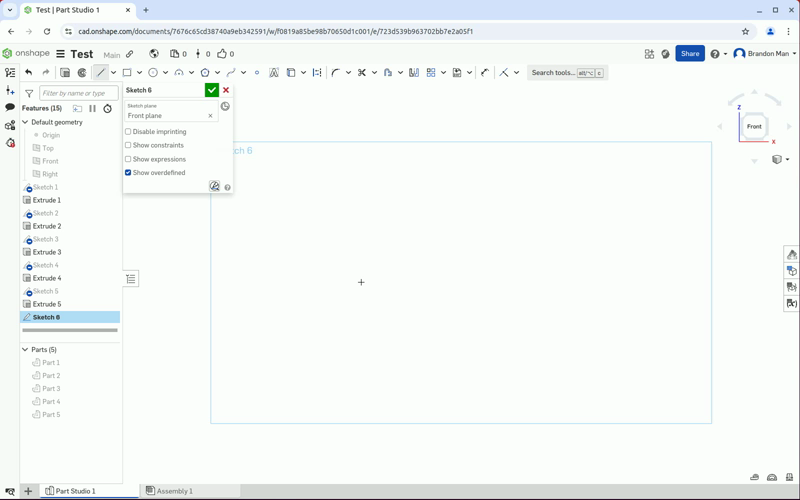
key_up(shift)
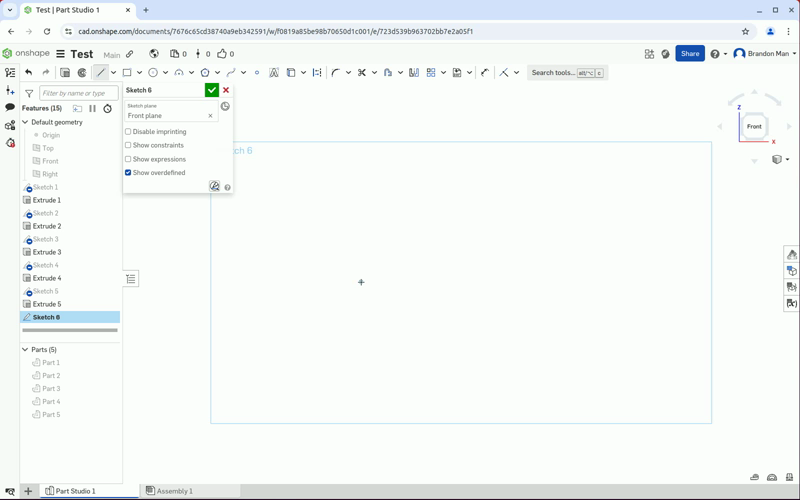
key_down(shift)
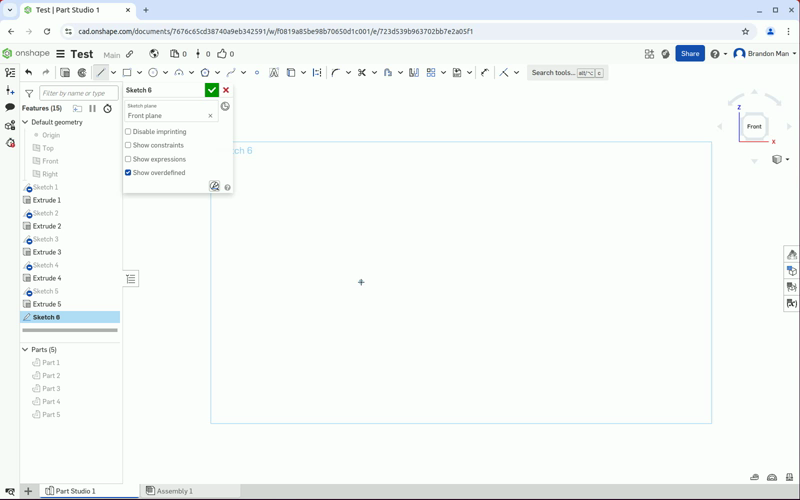
mouse_move(391, 281)
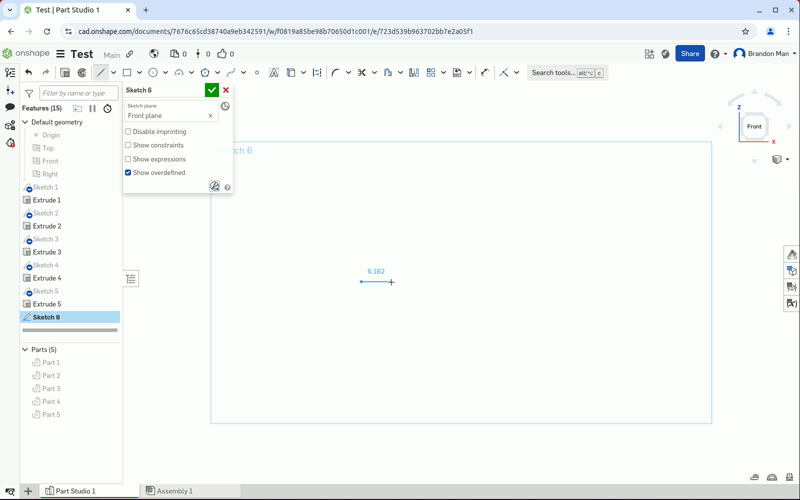
mouse_move(420, 281)
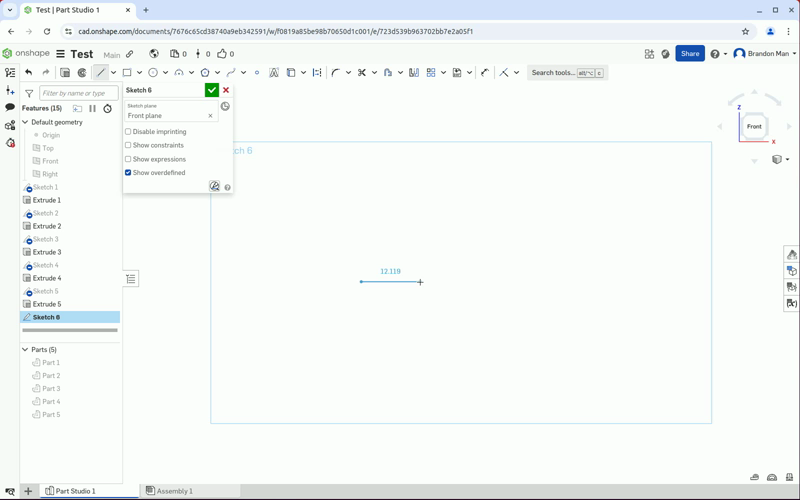
click(420, 281)
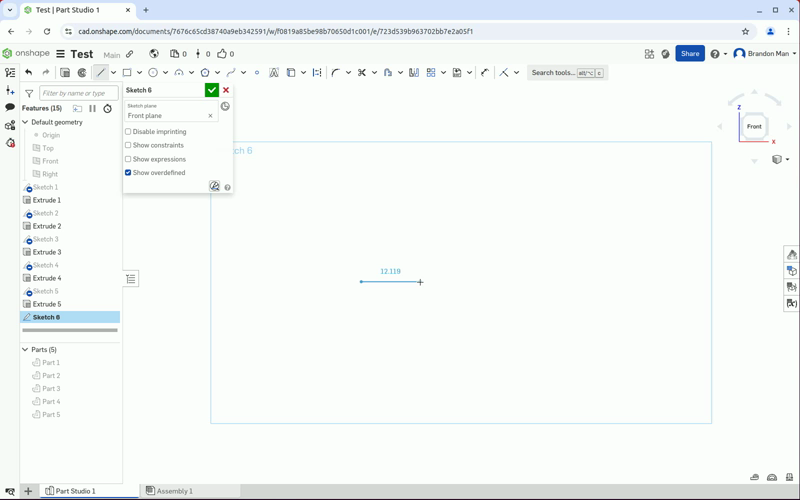
key_up(shift)
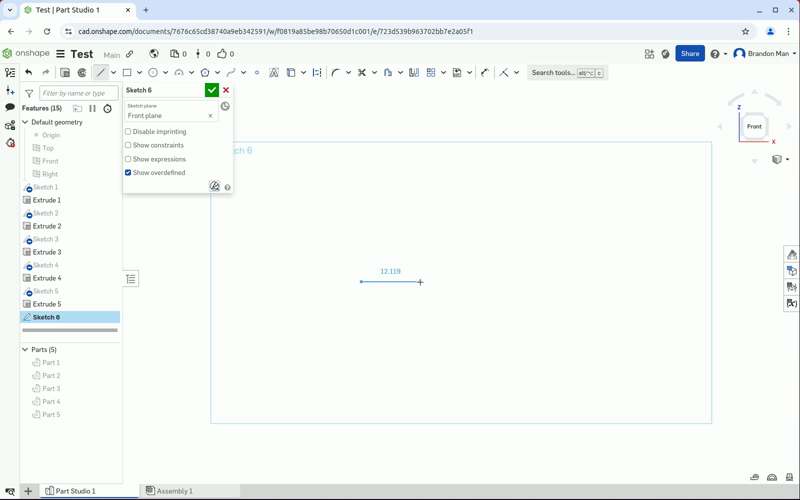
key_down(shift)
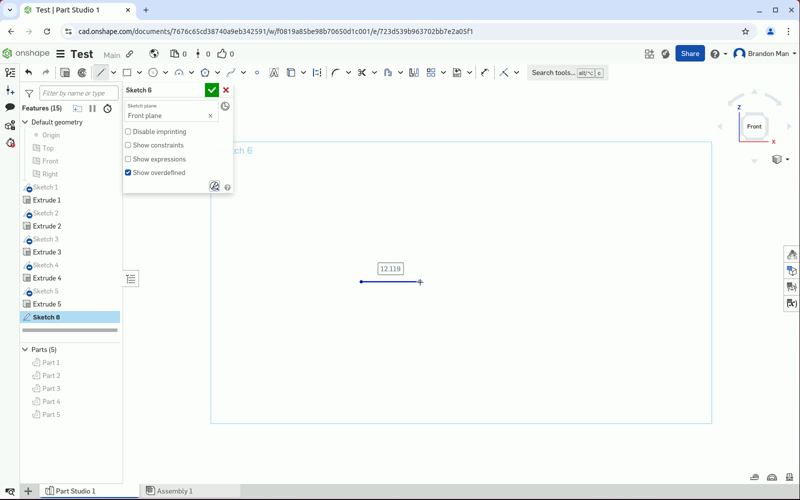
mouse_move(450, 281)
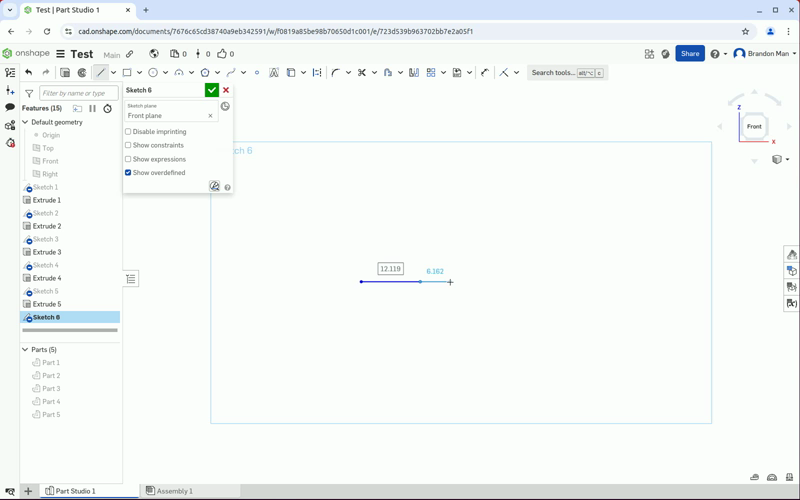
mouse_move(420, 255)
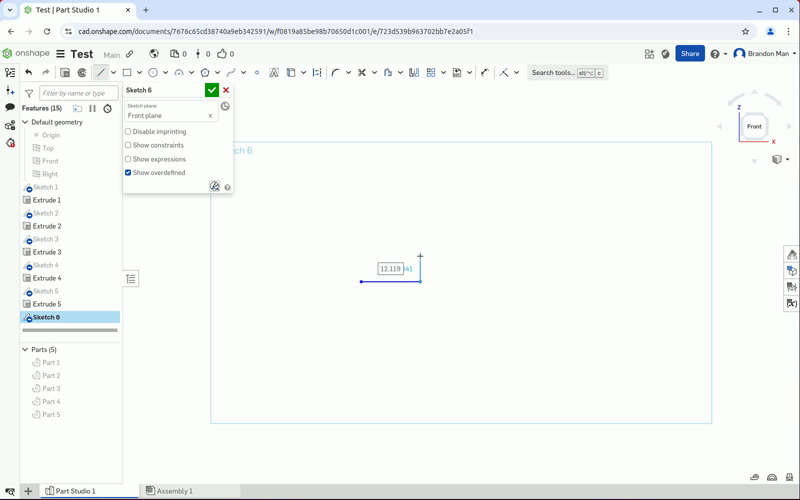
click(420, 255)
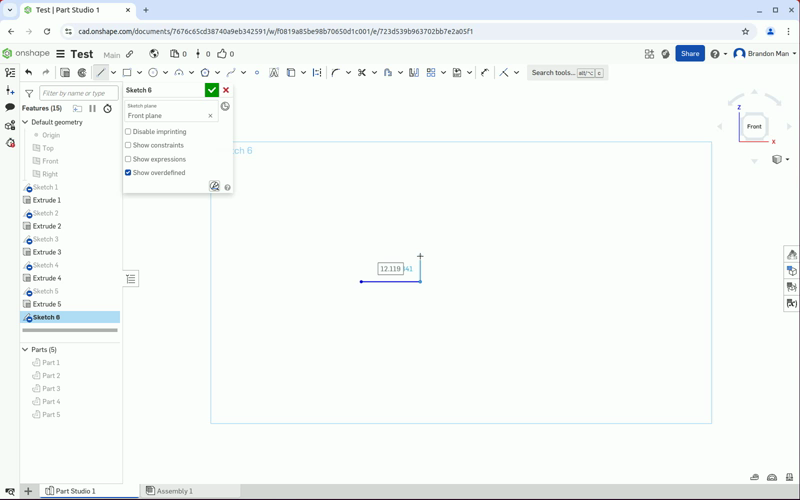
key_up(shift)
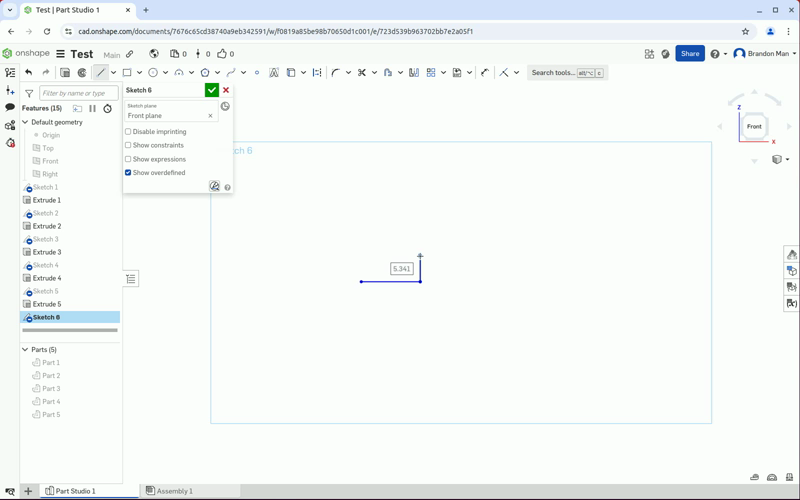
key_down(shift)
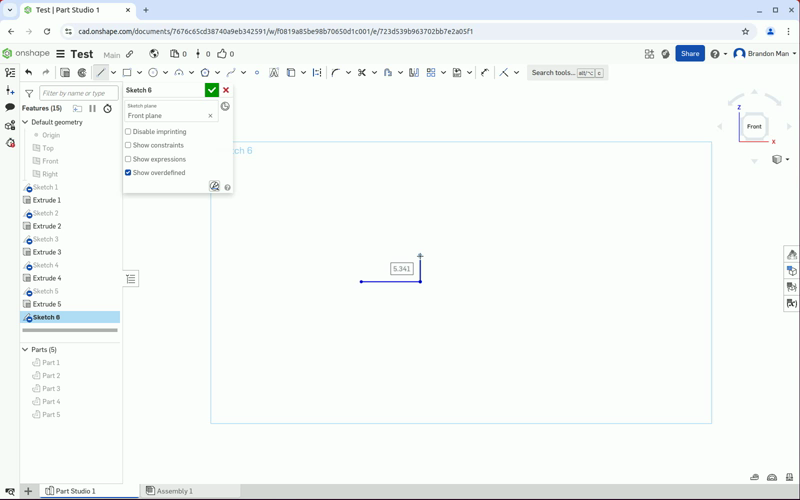
mouse_move(450, 255)
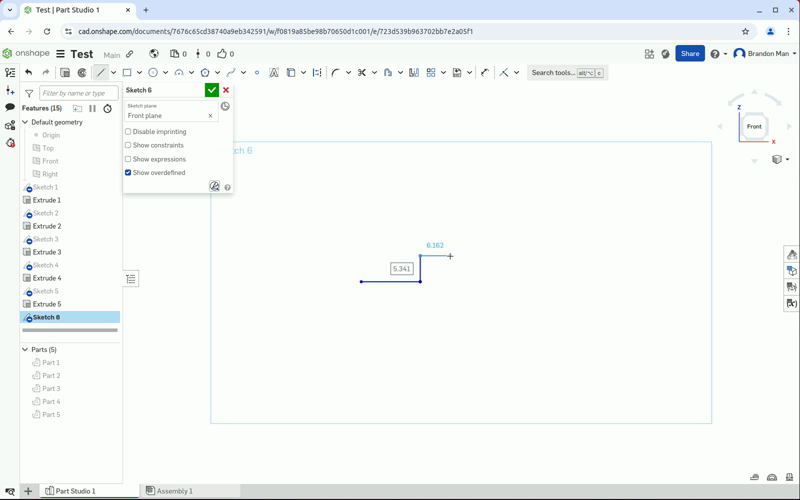
mouse_move(361, 255)
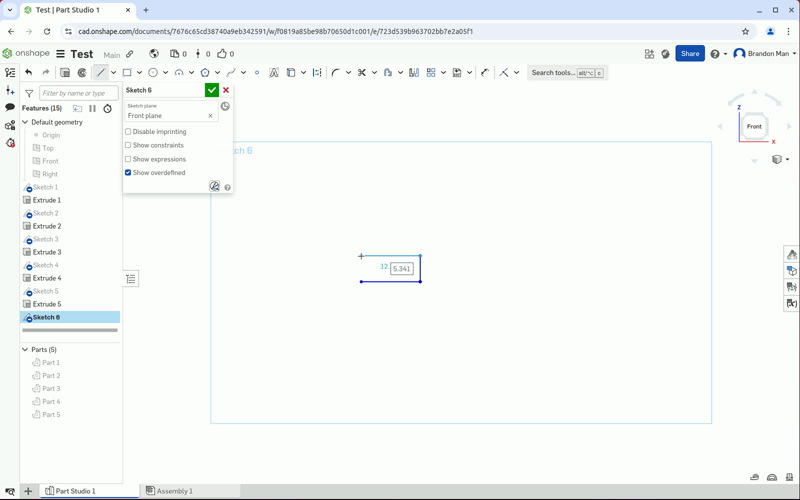
click(361, 255)
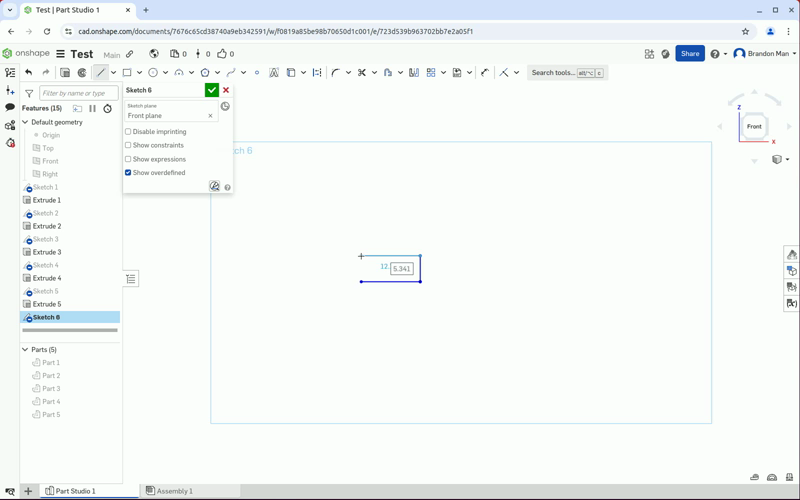
key_up(shift)
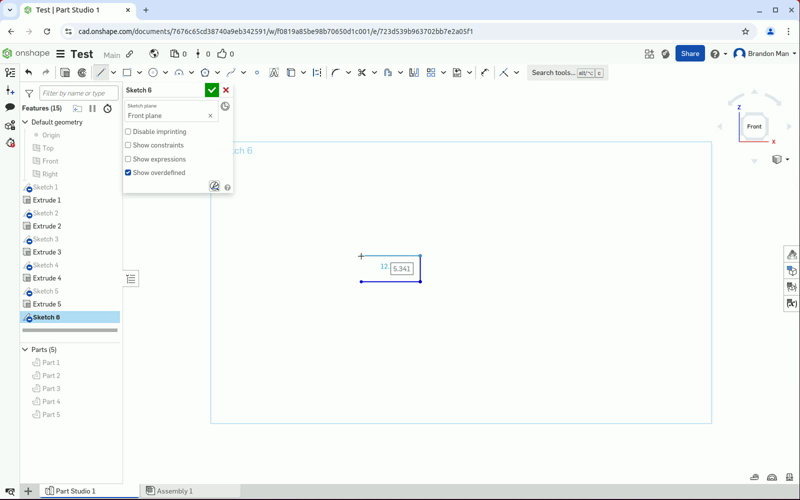
mouse_move(391, 255)
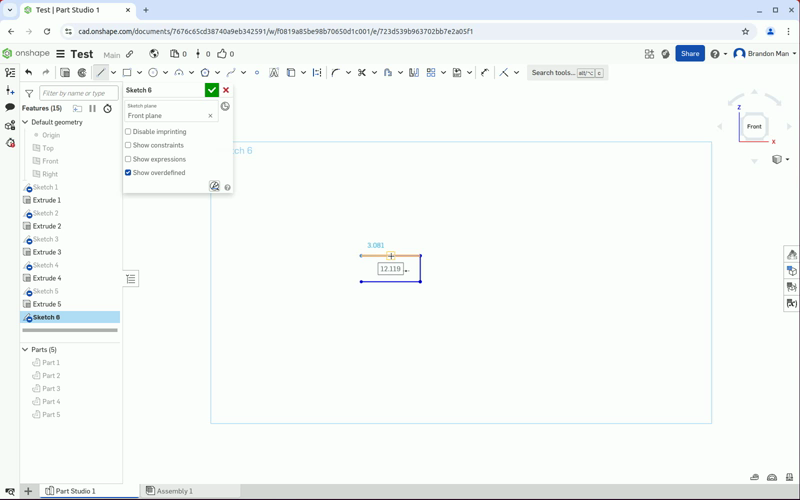
key_down(shift)
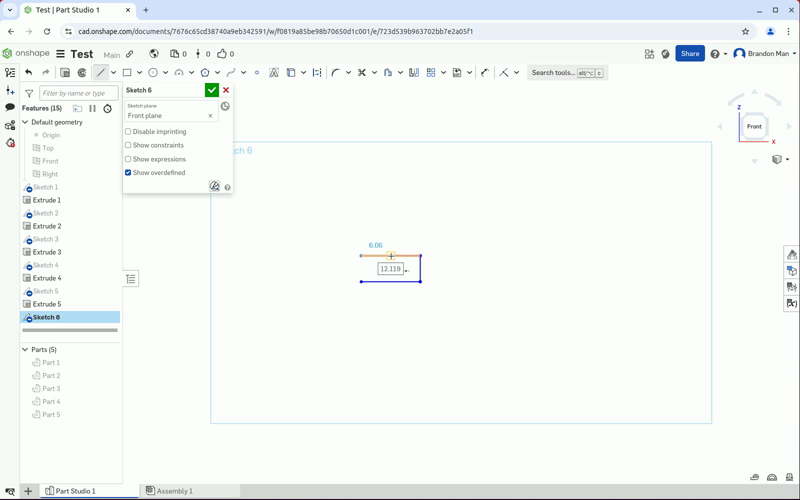
mouse_move(361, 281)
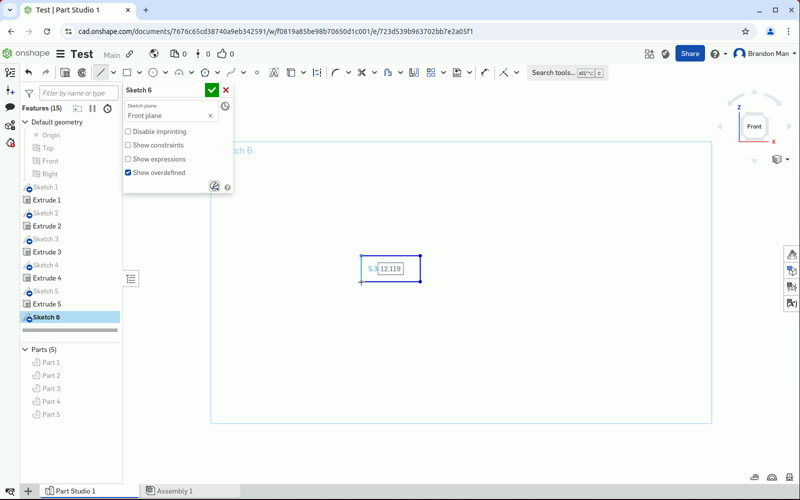
key_up(shift)
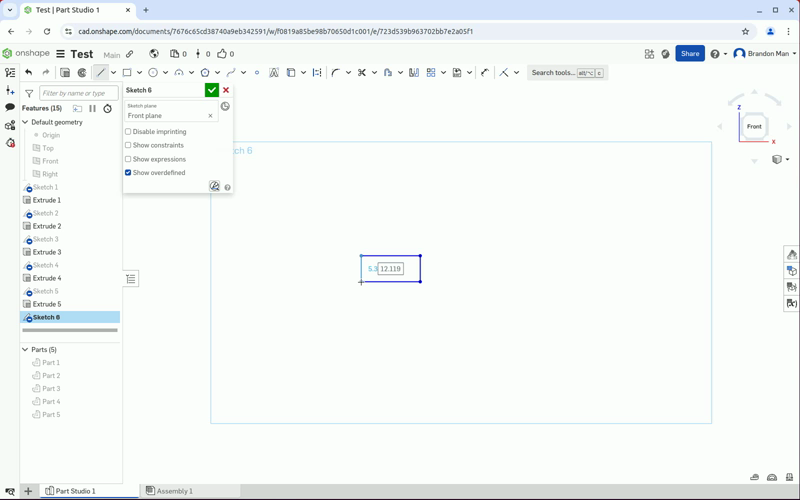
click(361, 281)
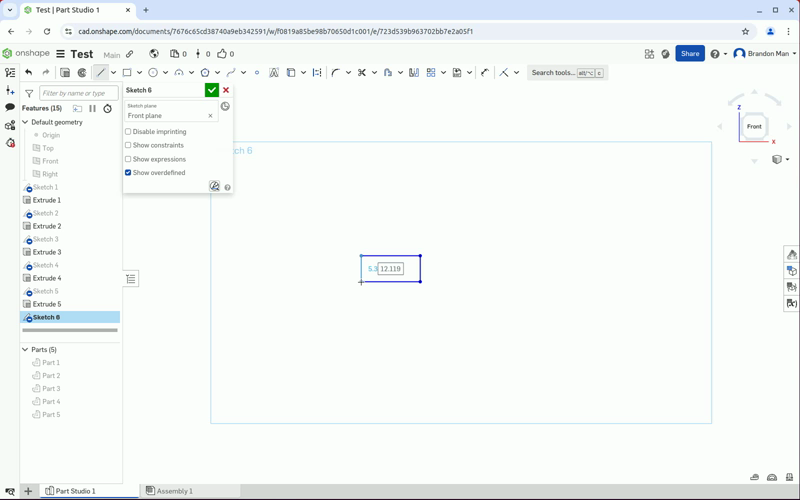
key(esc)
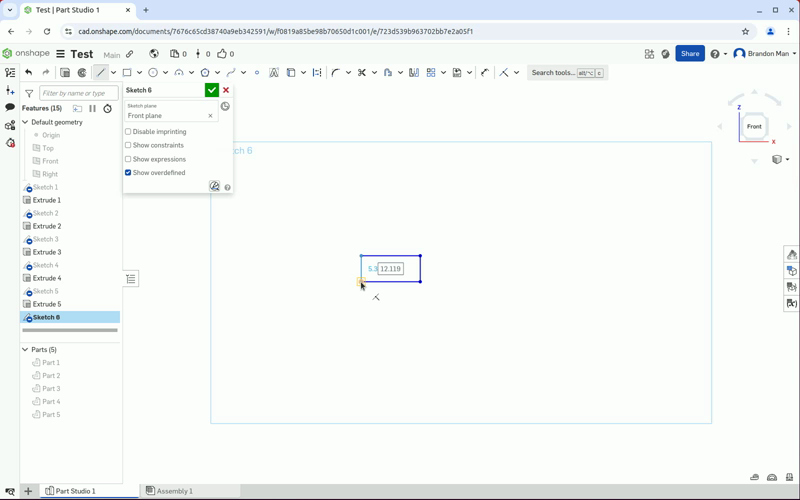
mouse_move(404, 273)
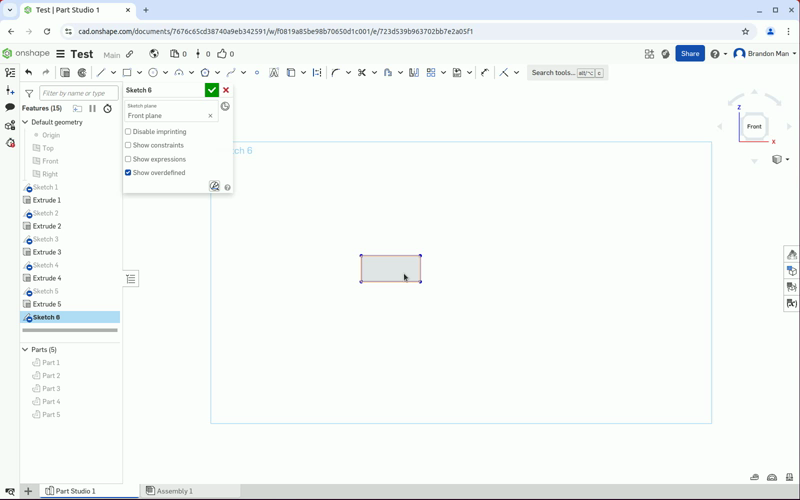
scroll(6)
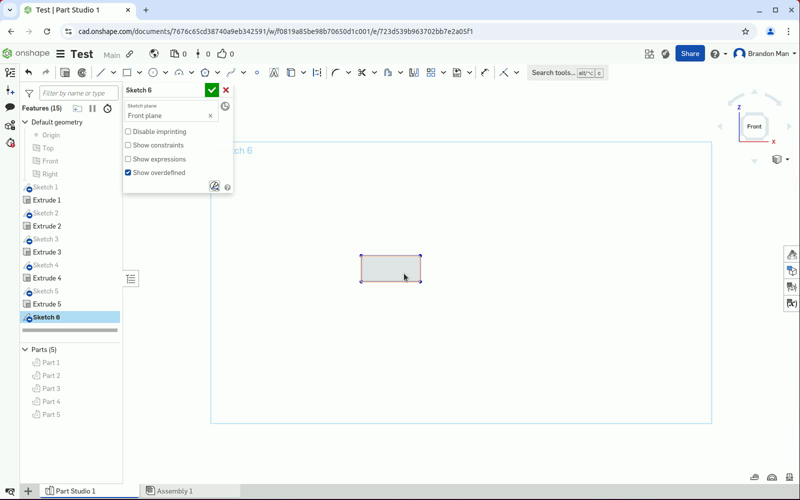
scroll(6)
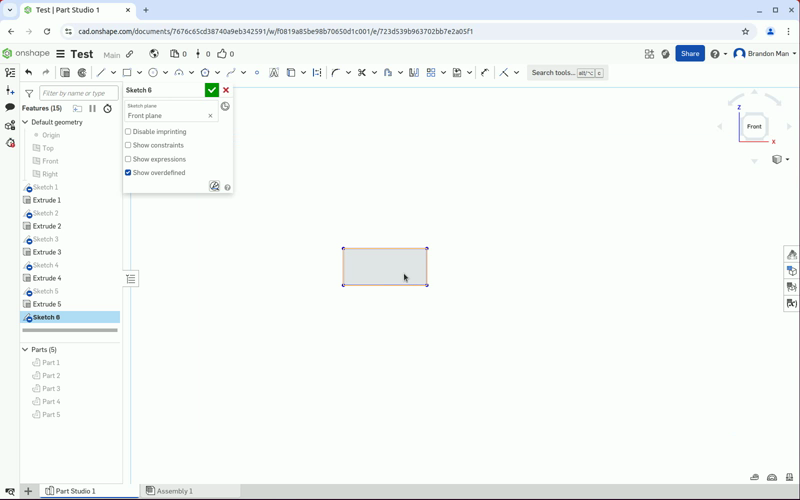
scroll(6)
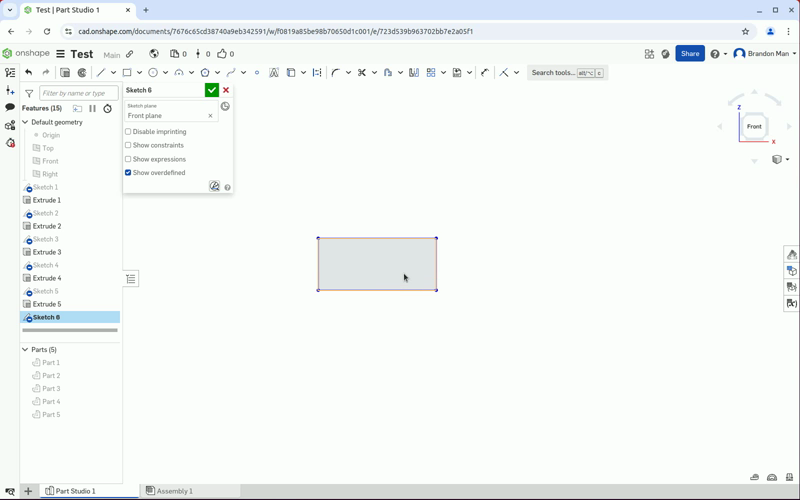
scroll(6)
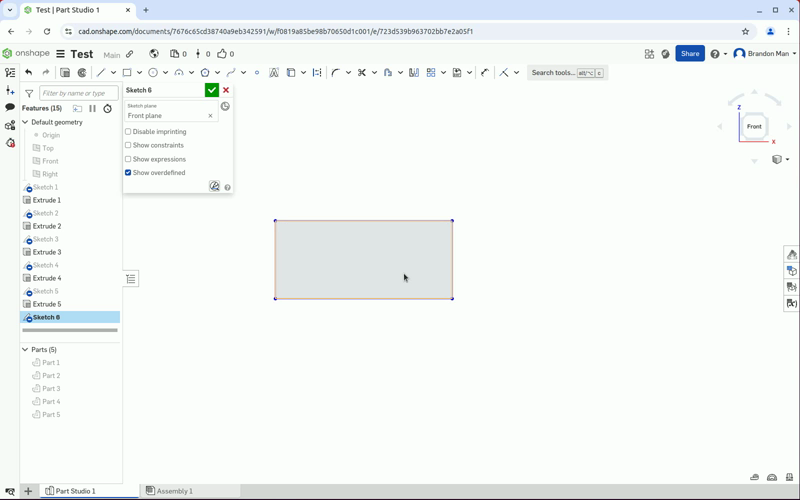
scroll(6)
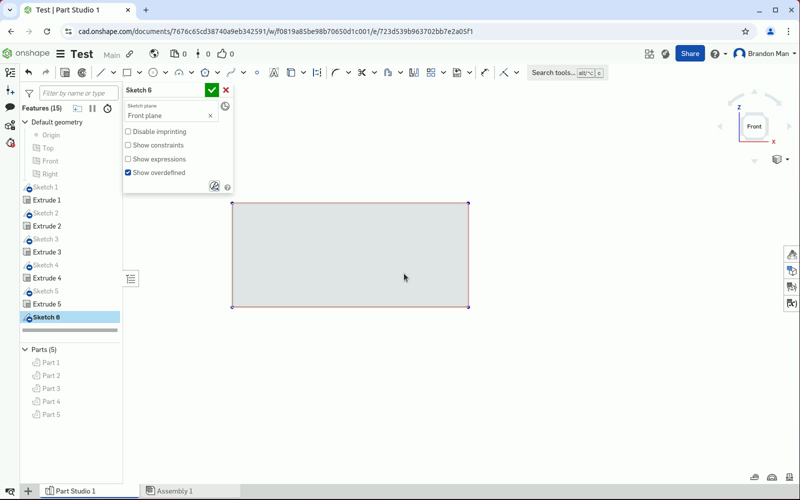
scroll(6)
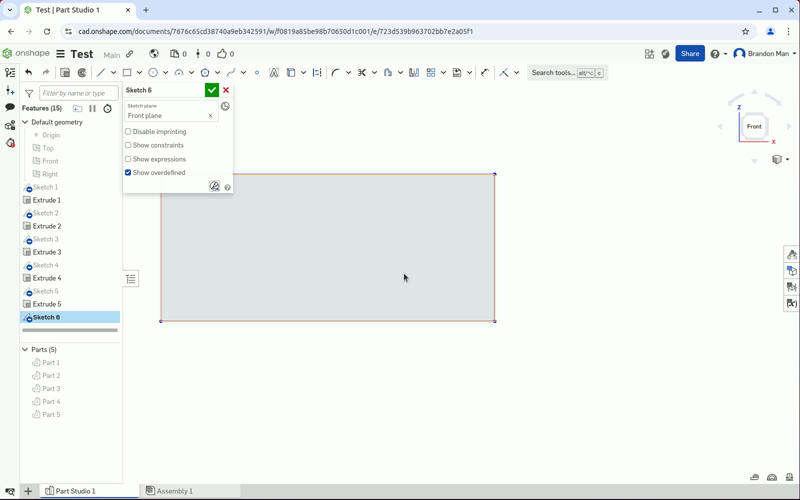
scroll(6)
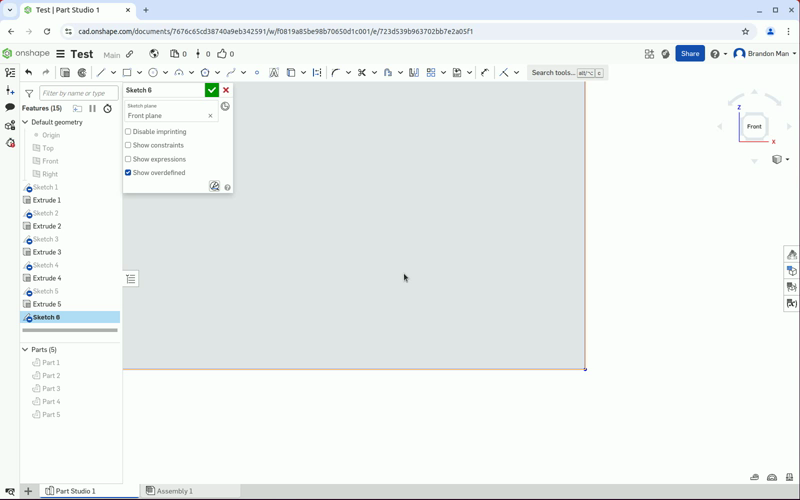
click(404, 273)
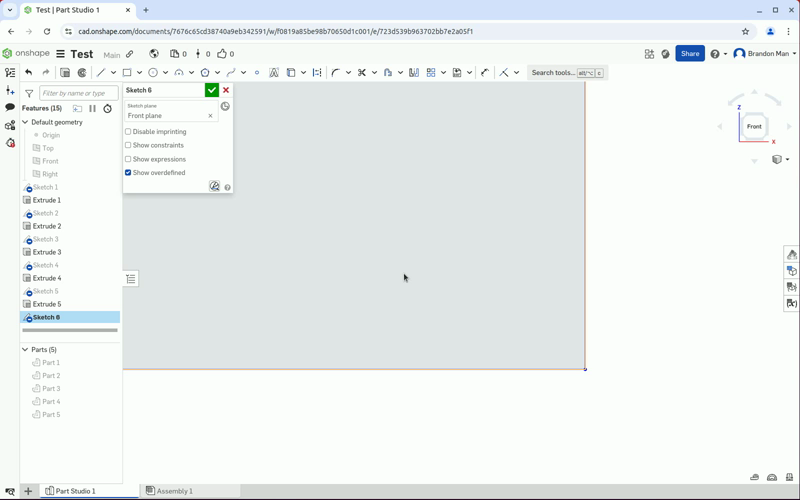
scroll(-6)
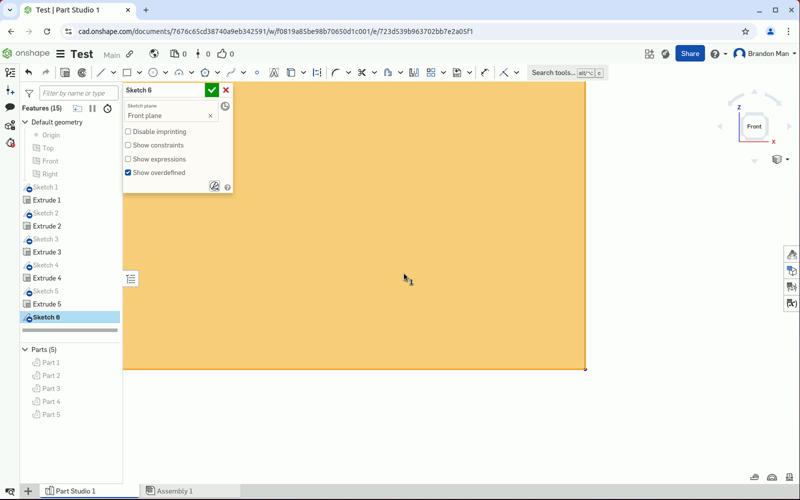
scroll(-6)
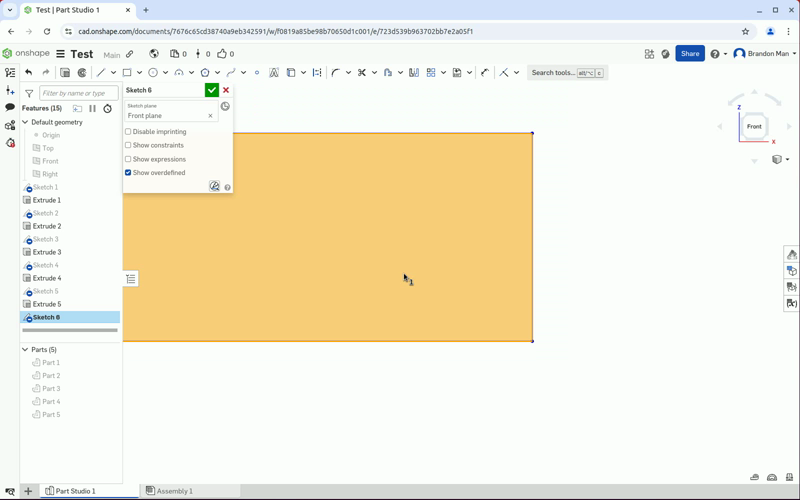
scroll(-6)
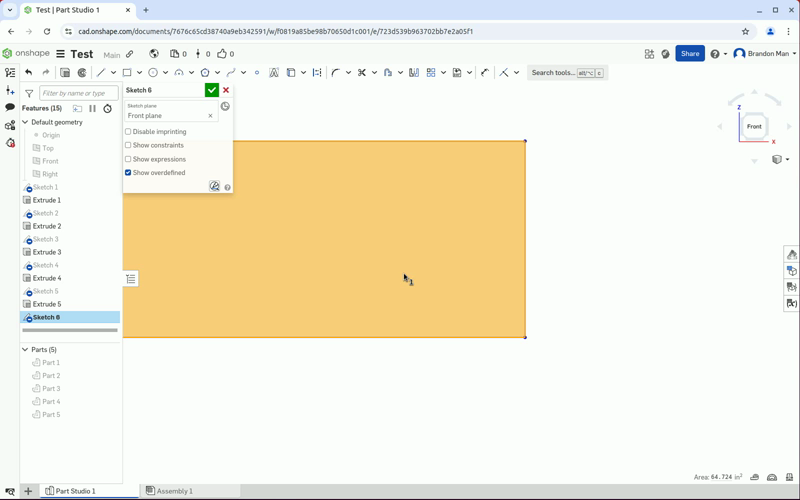
scroll(-6)
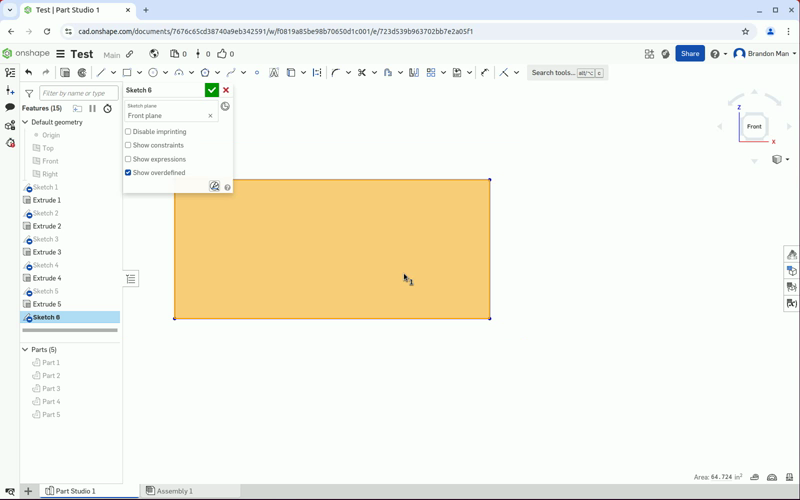
scroll(-6)
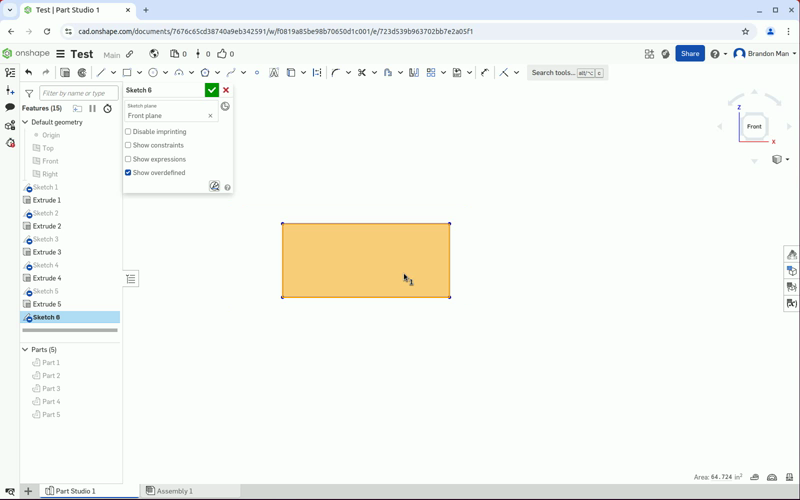
scroll(-6)
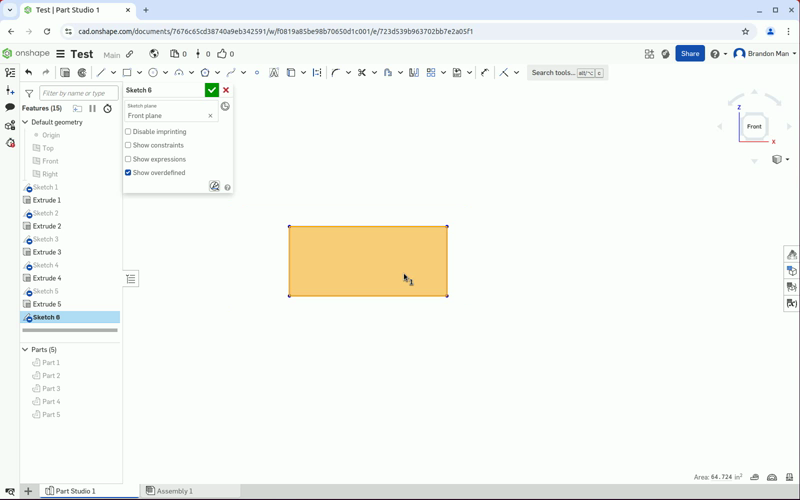
scroll(-6)
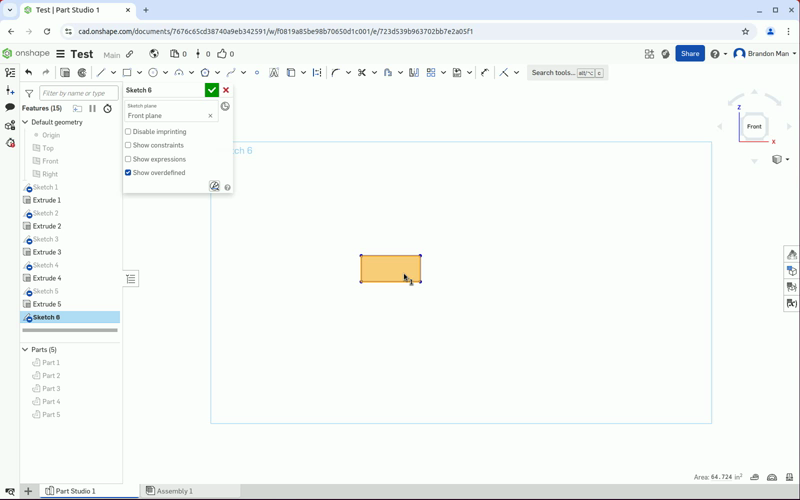
mouse_move(73, 352)
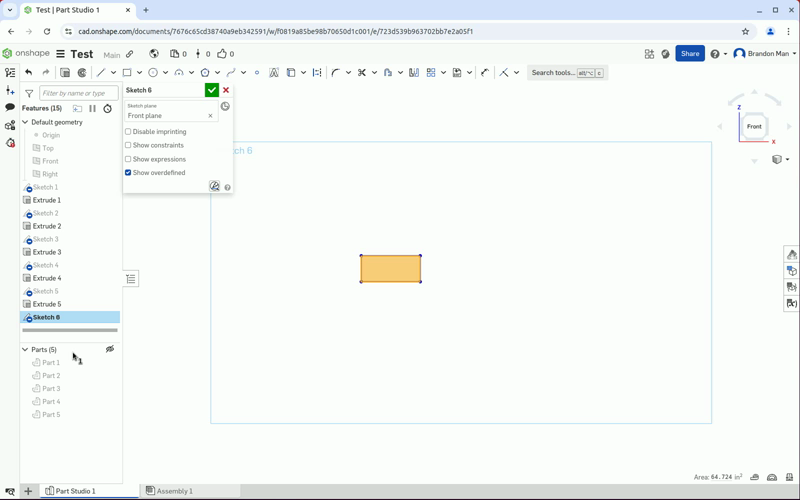
key(shift+y)
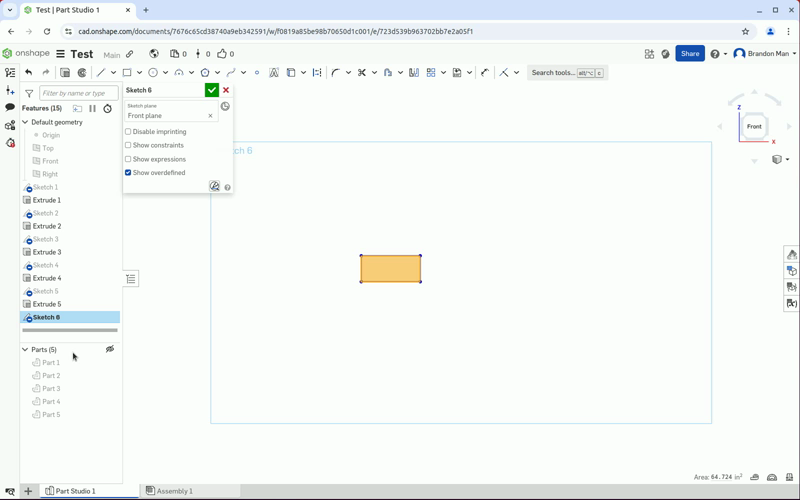
key(shift+e)
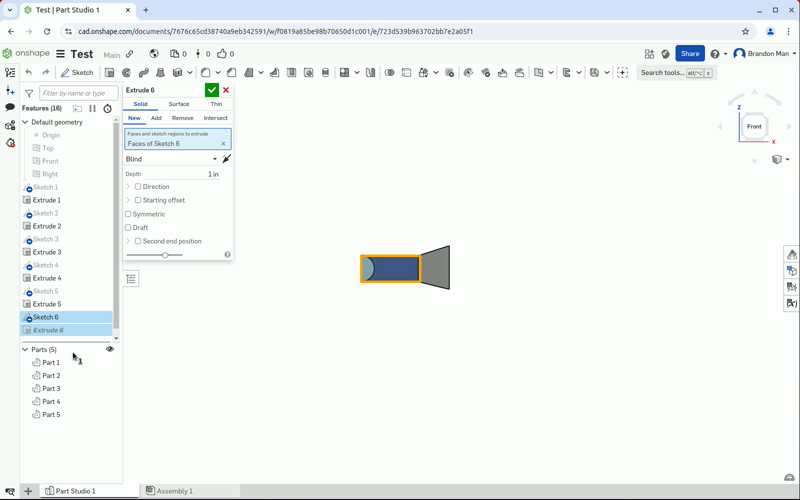
mouse_move(143, 106)
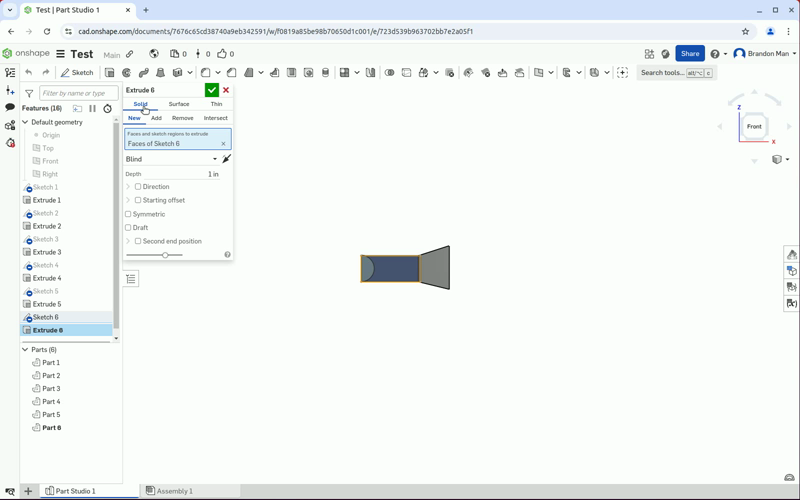
click(143, 106)
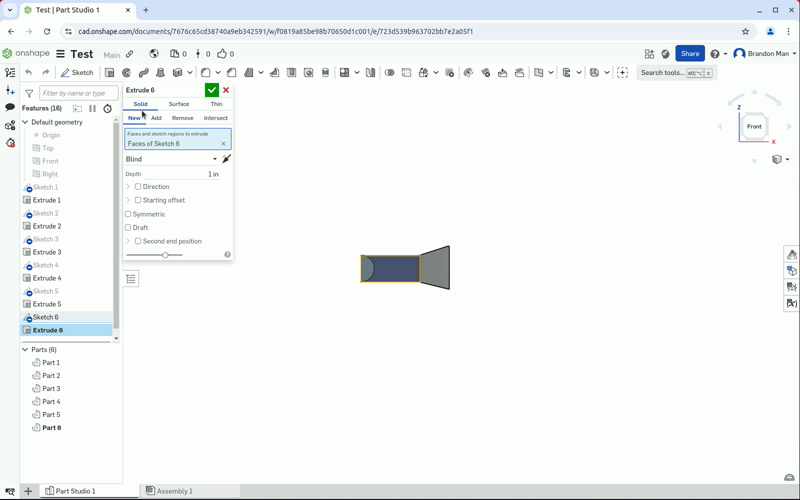
mouse_move(137, 120)
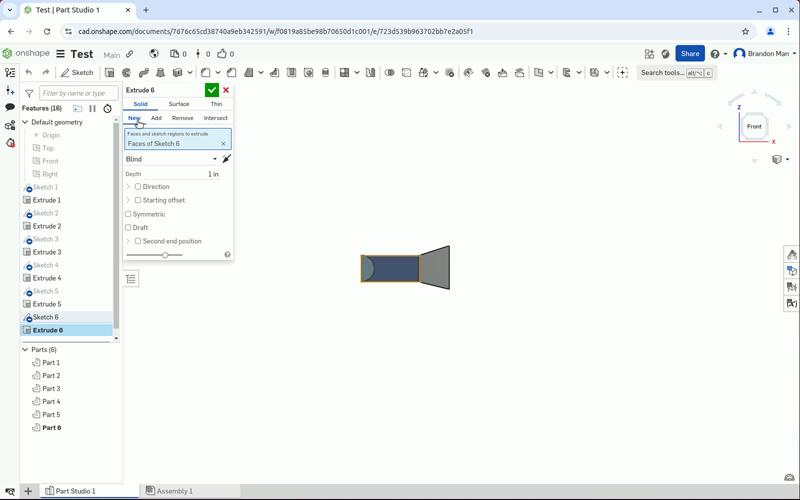
click(137, 120)
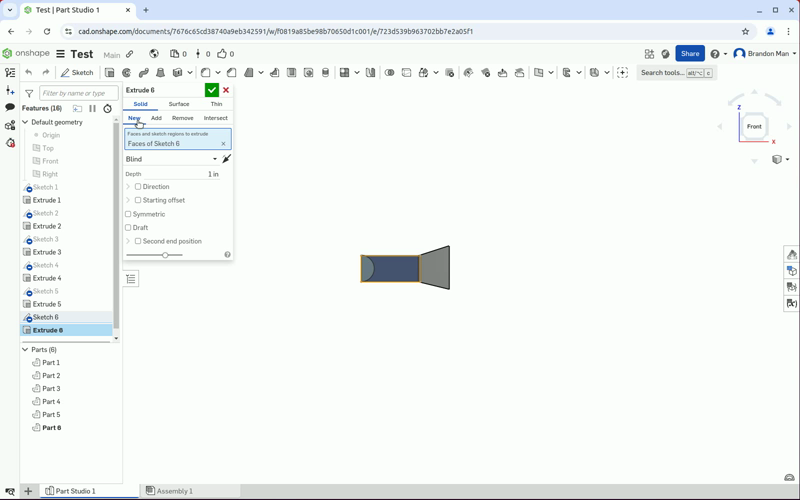
key(tab, 4)
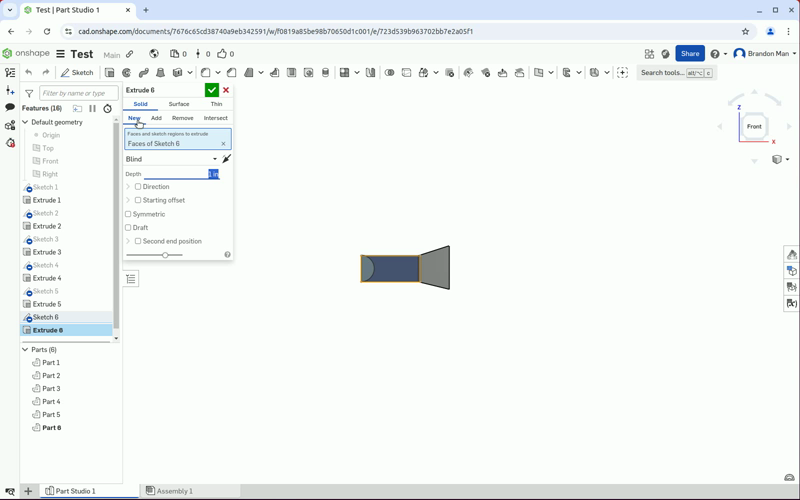
text(2.648)
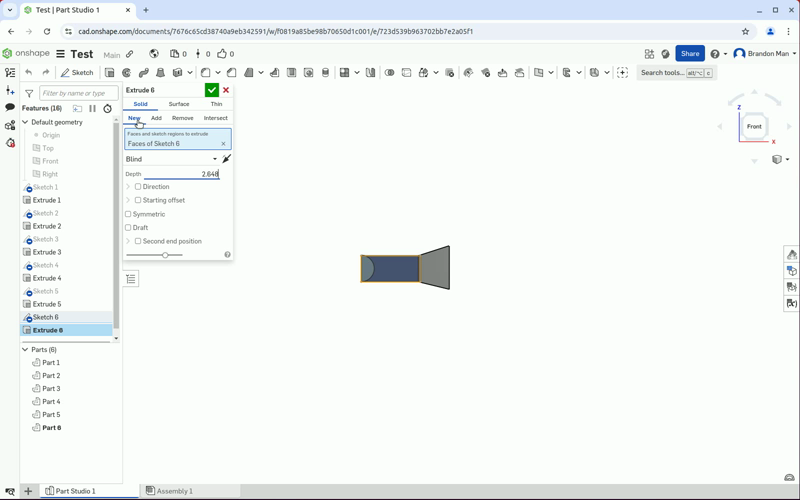
key(enter)
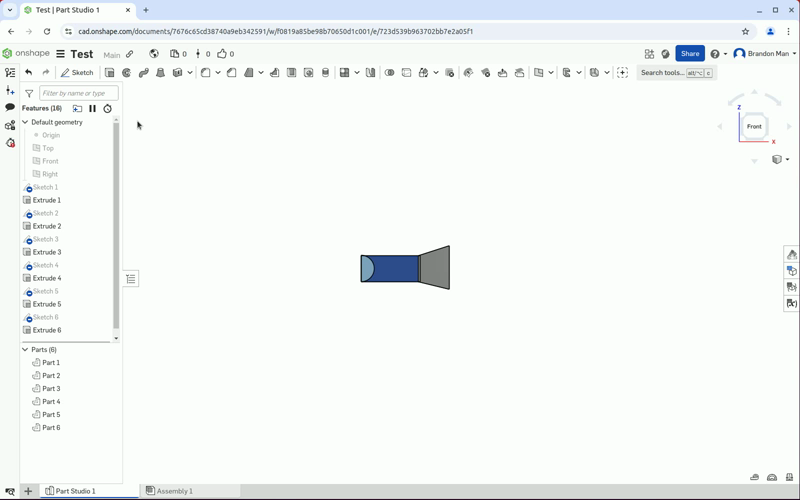
key(shift+h)
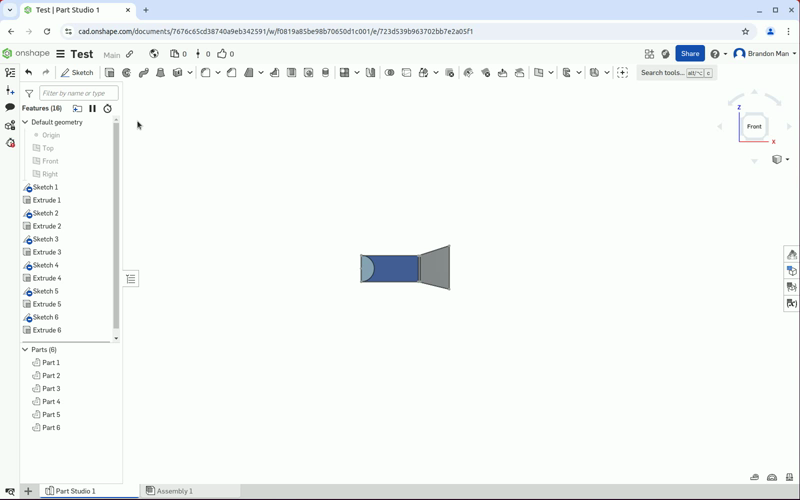
key(shift+h)
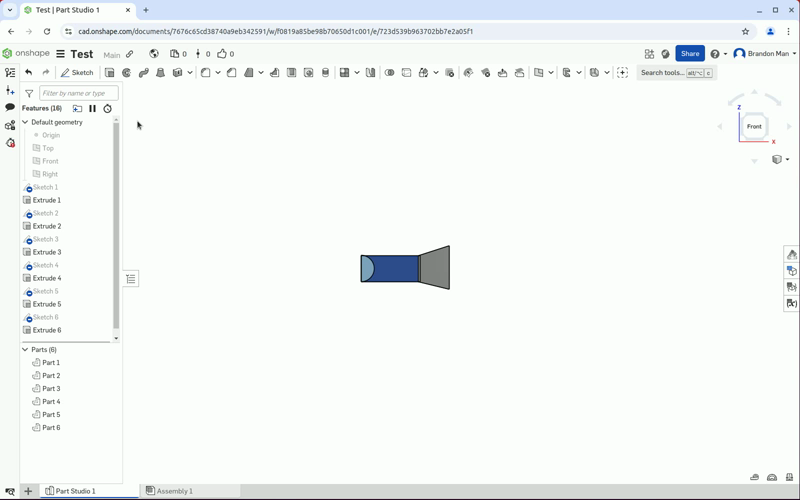
mouse_move(69, 189)
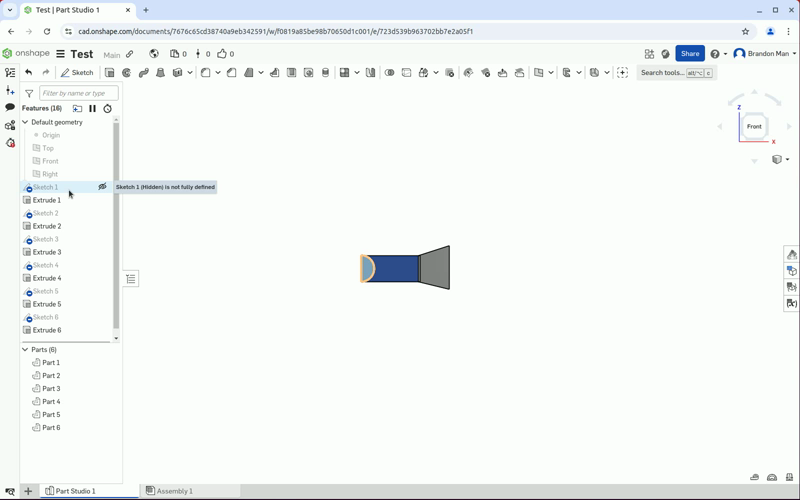
click(69, 189)
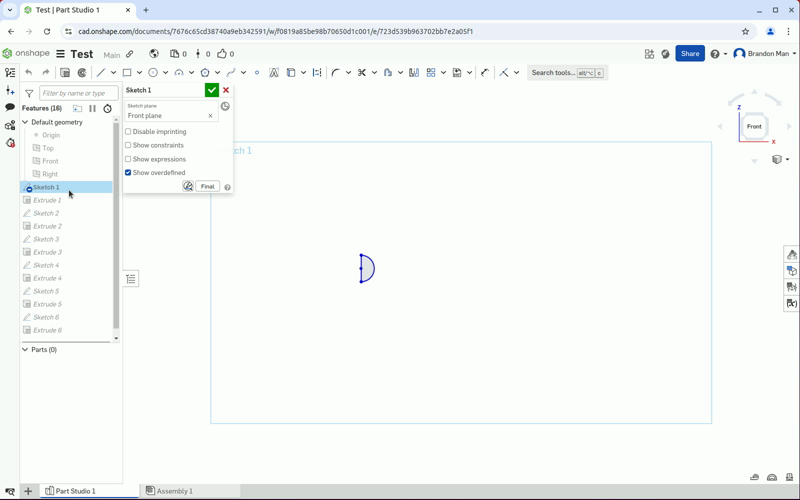
mouse_move(229, 92)
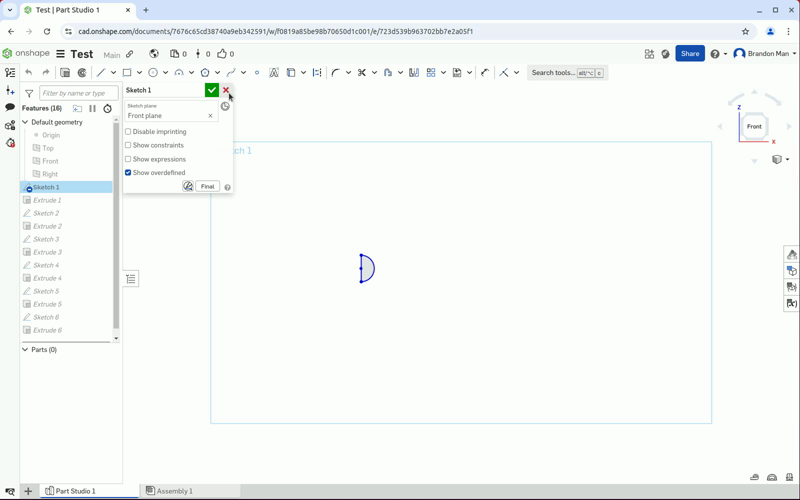
click(229, 92)
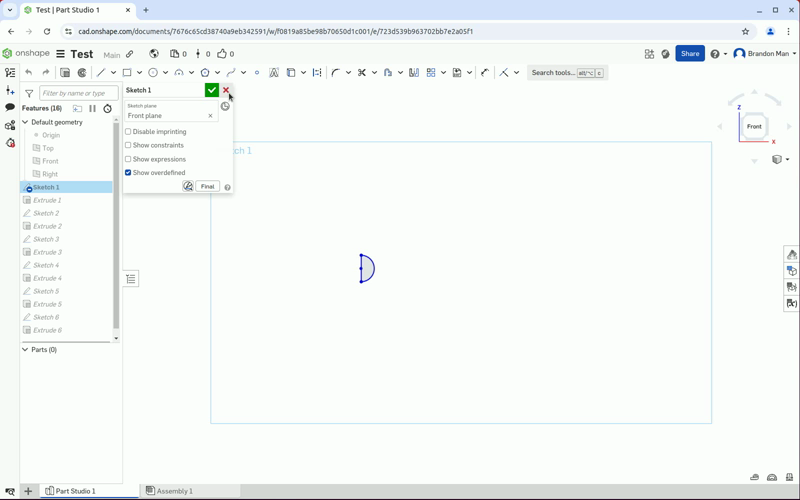
key(shift+s)
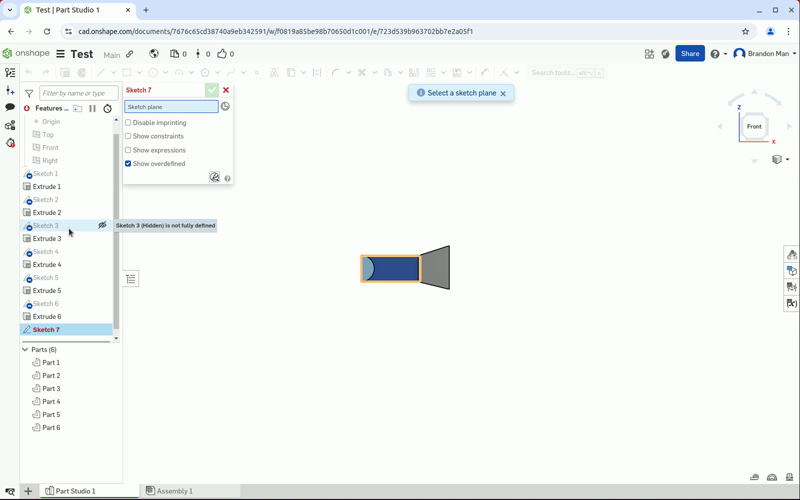
scroll(3)
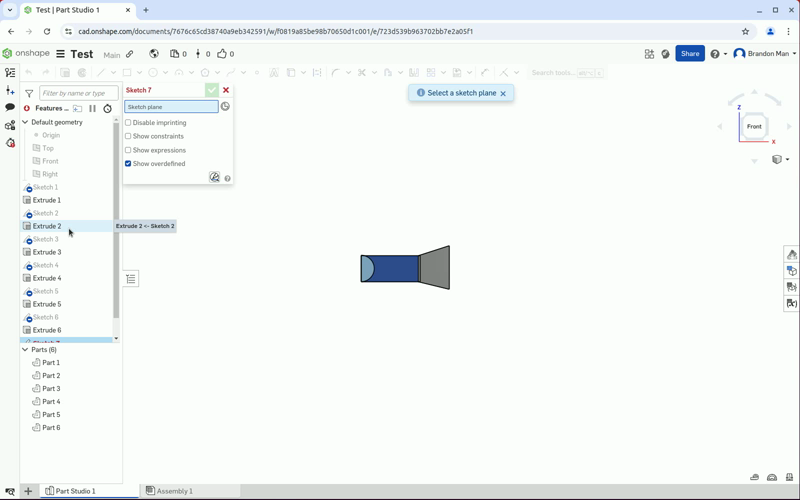
mouse_move(69, 163)
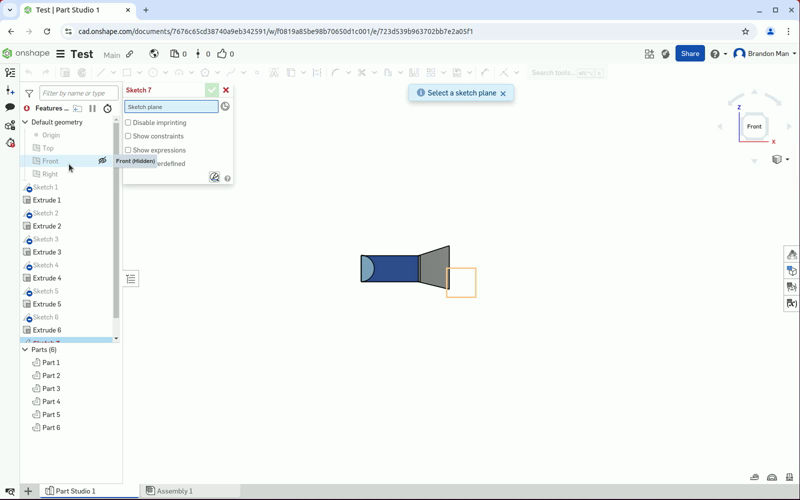
click(69, 163)
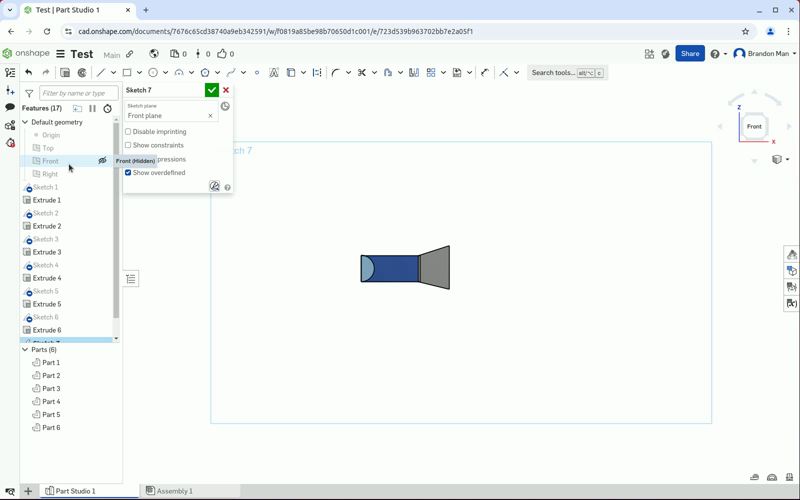
mouse_move(73, 352)
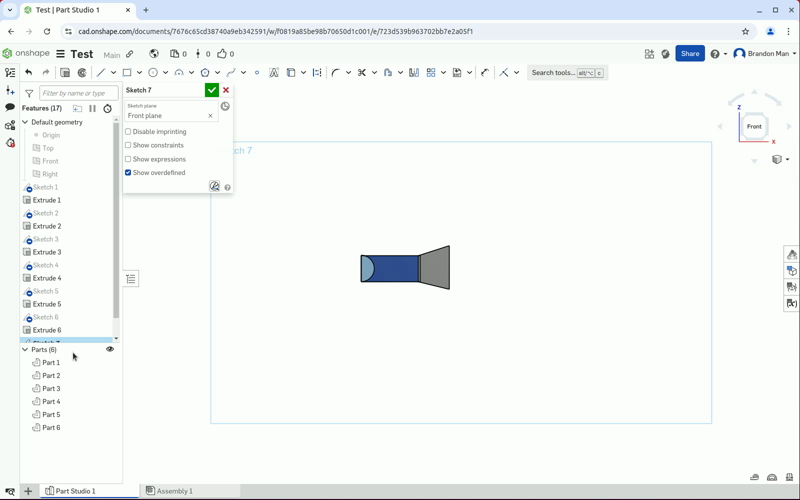
key(y)
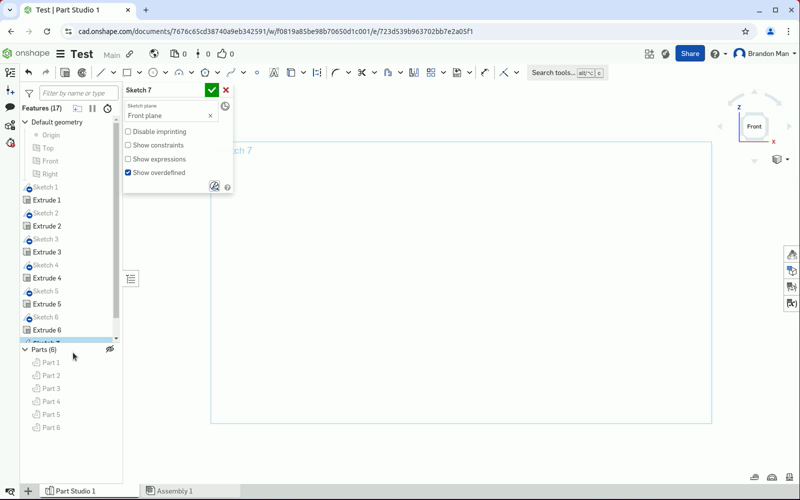
key(l)
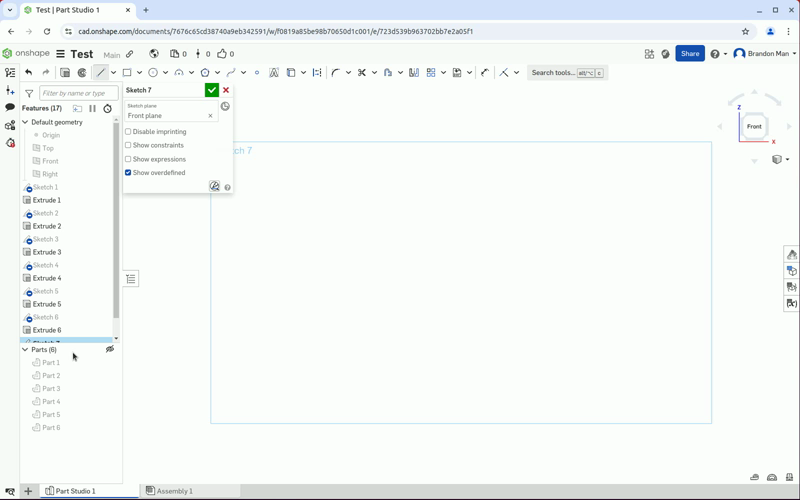
key_down(shift)
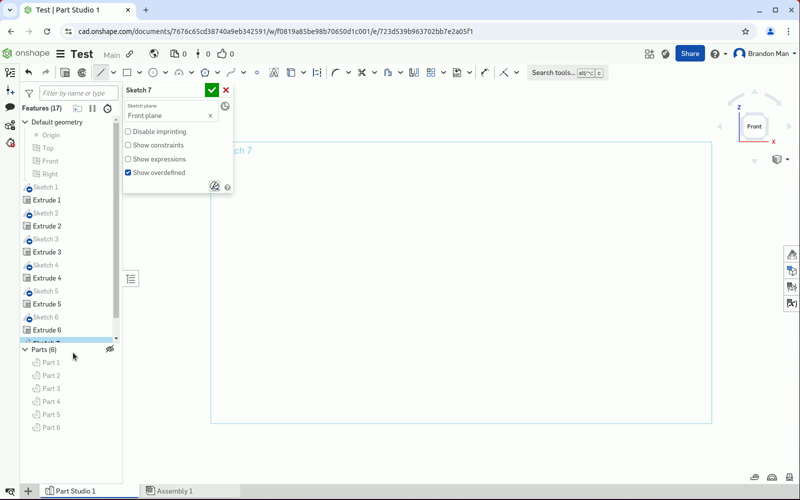
mouse_move(437, 299)
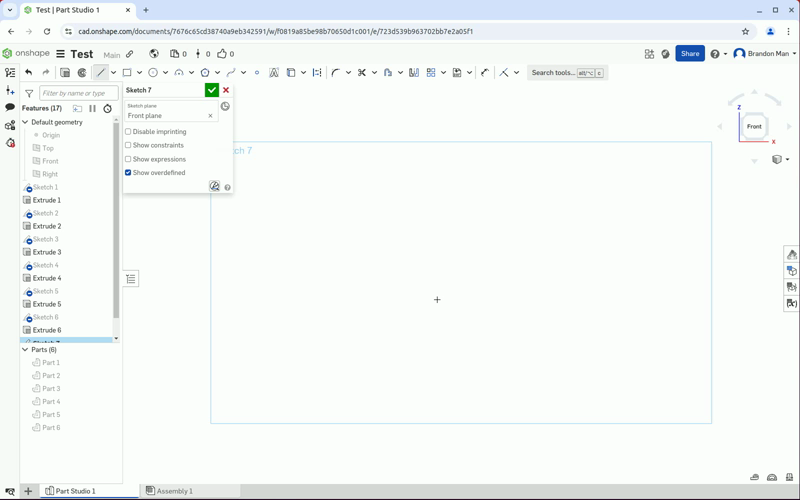
click(437, 299)
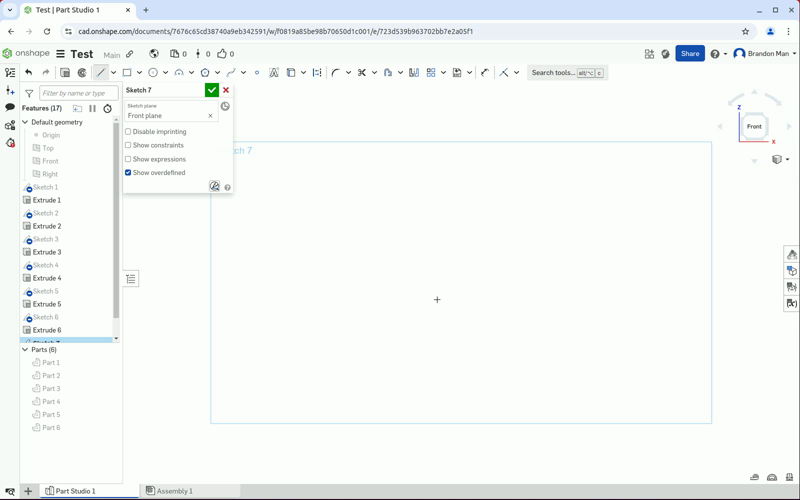
key_up(shift)
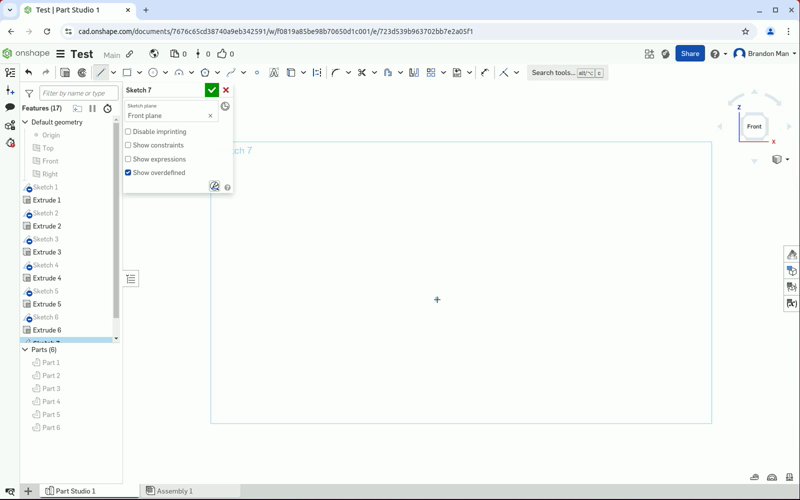
key_down(shift)
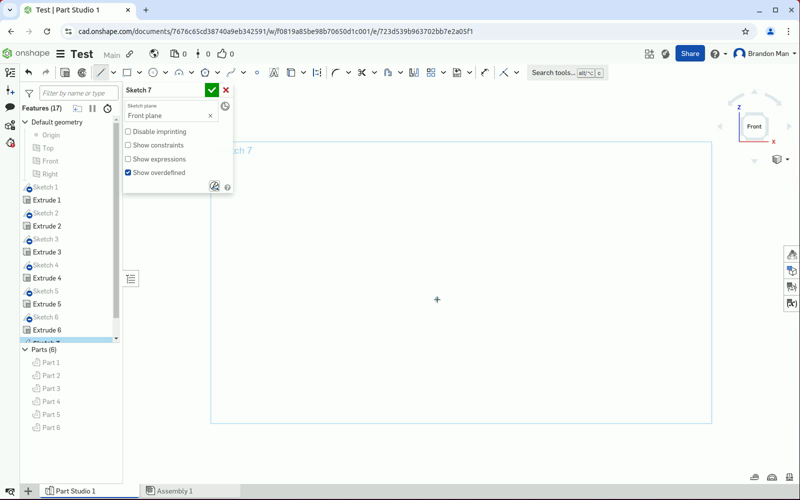
mouse_move(467, 299)
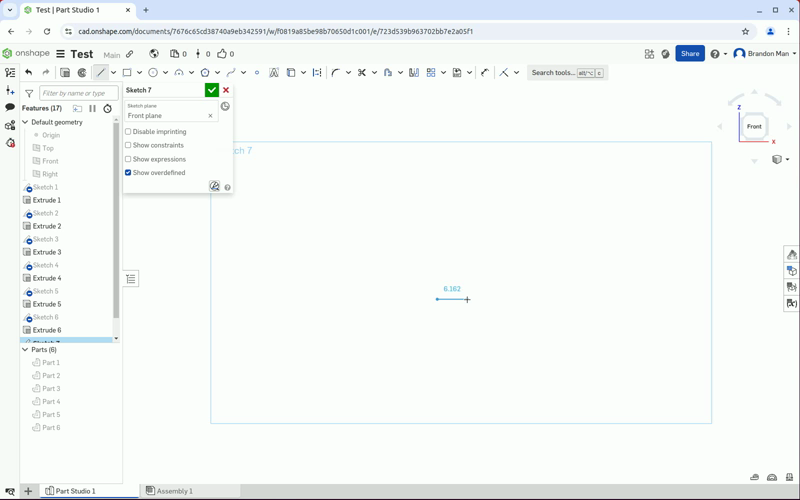
mouse_move(470, 322)
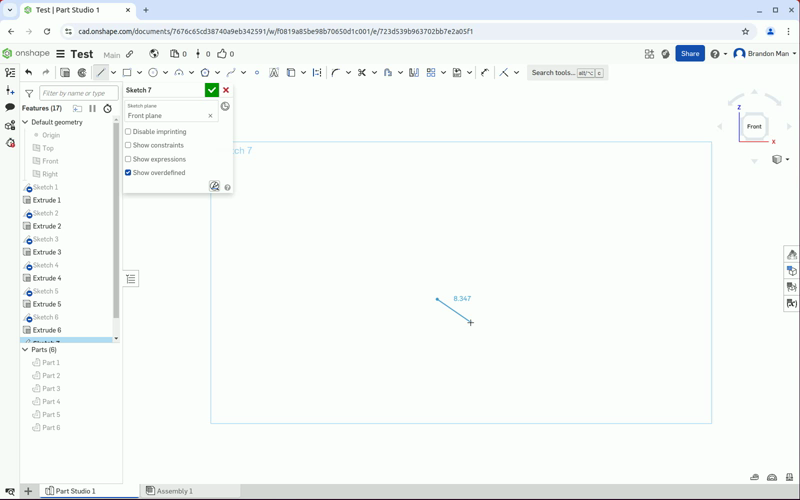
click(470, 322)
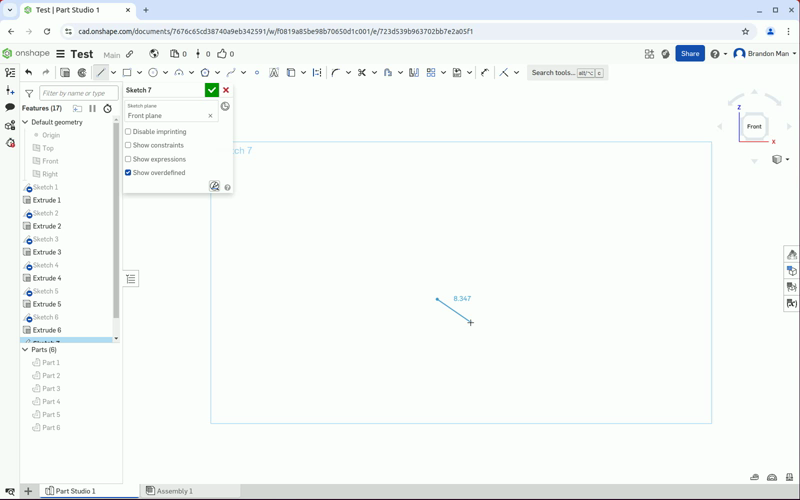
key_up(shift)
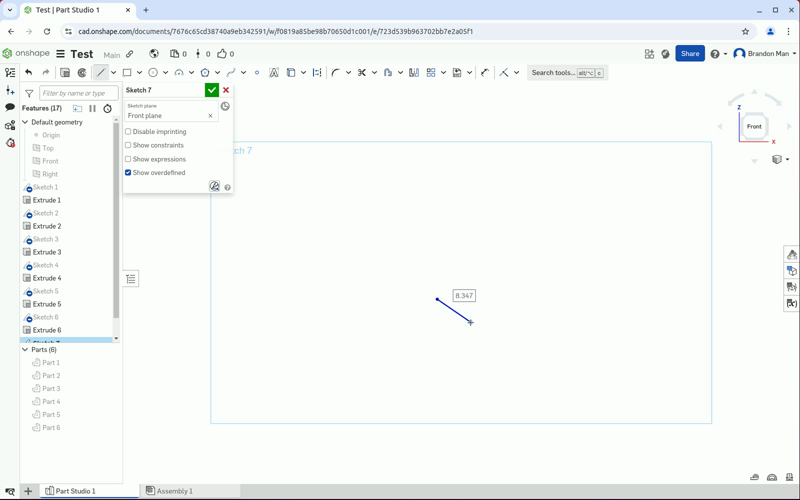
key_down(shift)
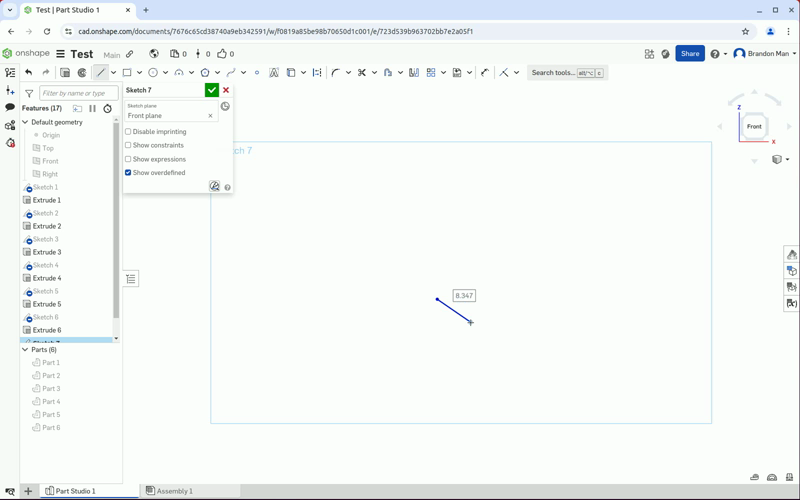
mouse_move(501, 322)
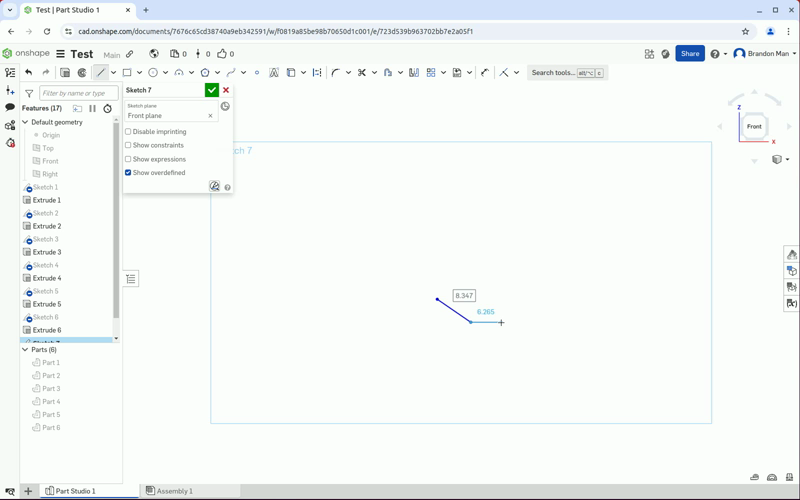
mouse_move(468, 299)
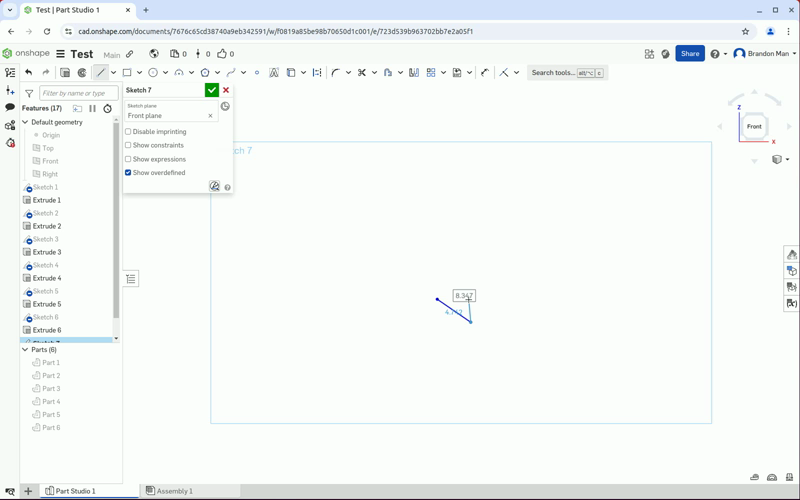
click(468, 299)
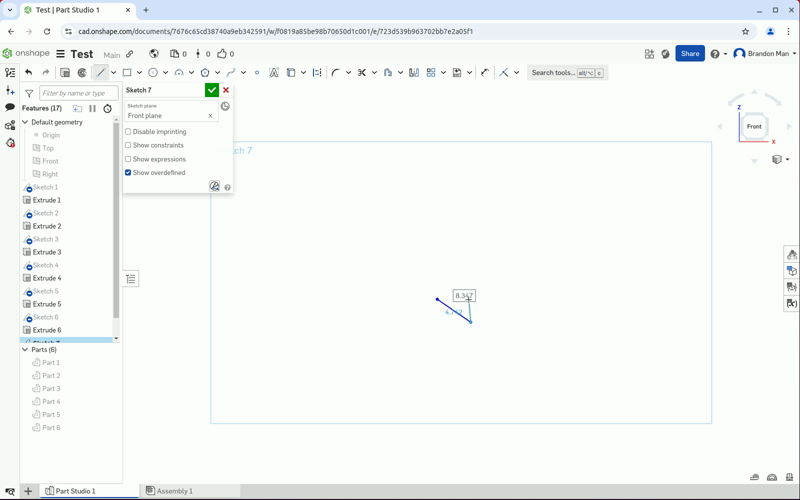
key_up(shift)
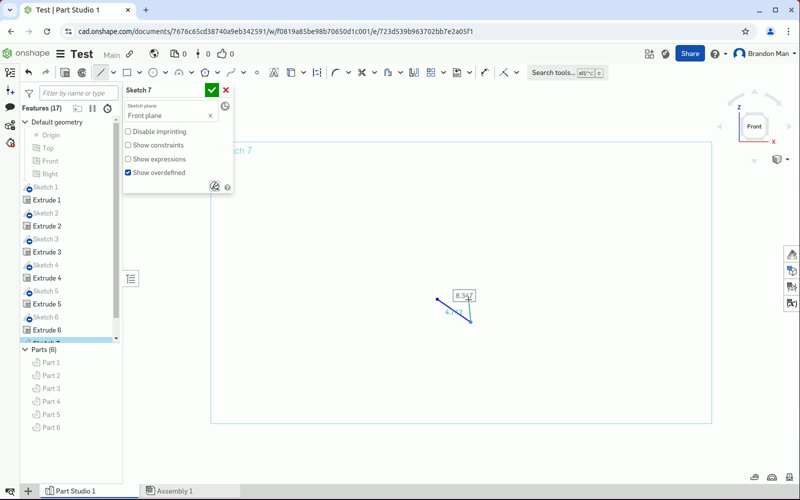
mouse_move(498, 299)
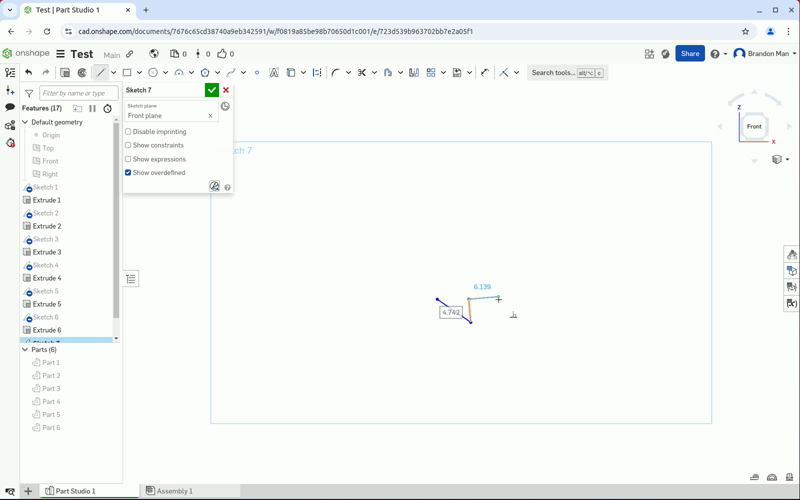
key_down(shift)
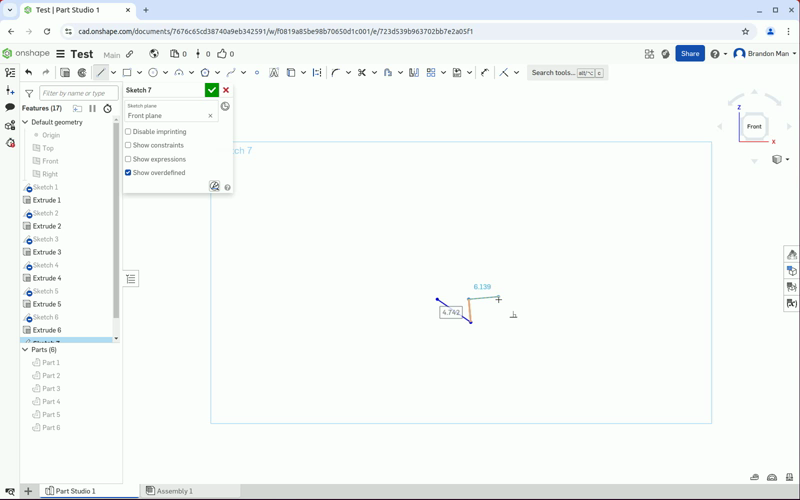
mouse_move(437, 299)
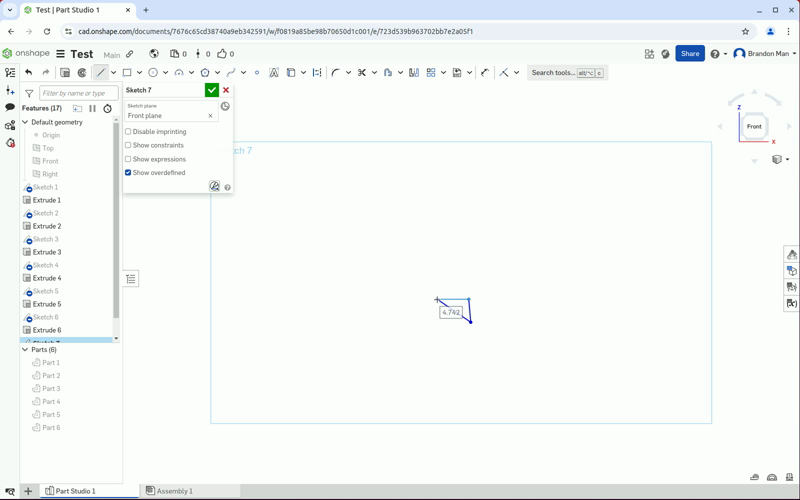
key_up(shift)
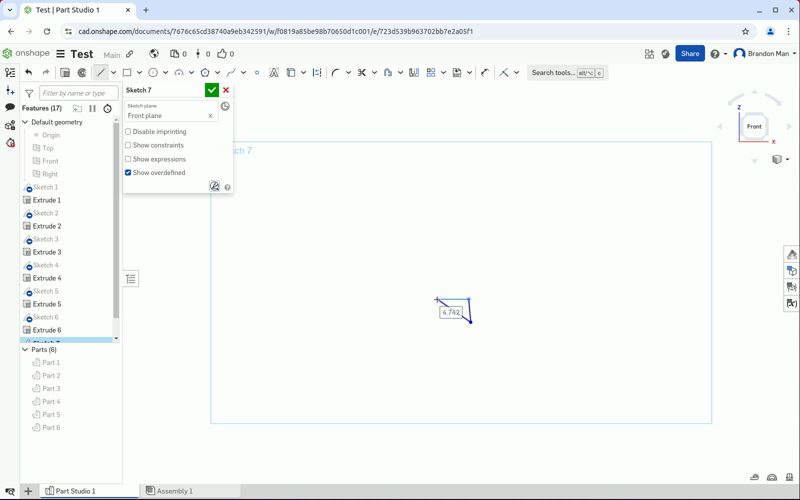
click(437, 299)
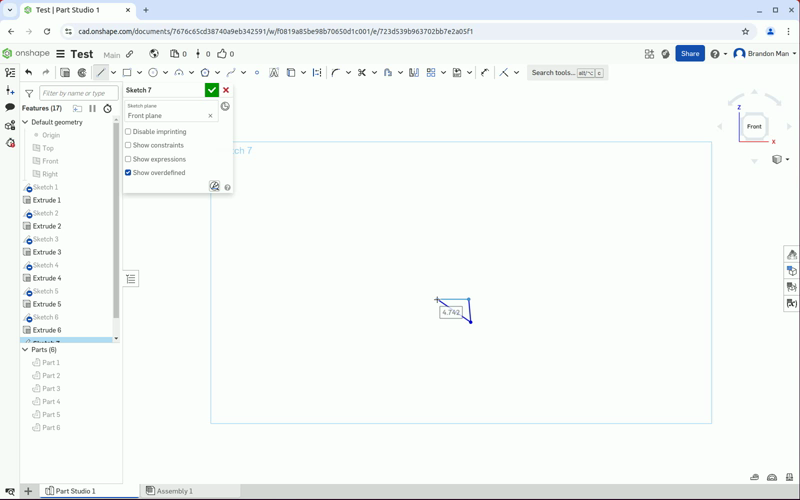
key(esc)
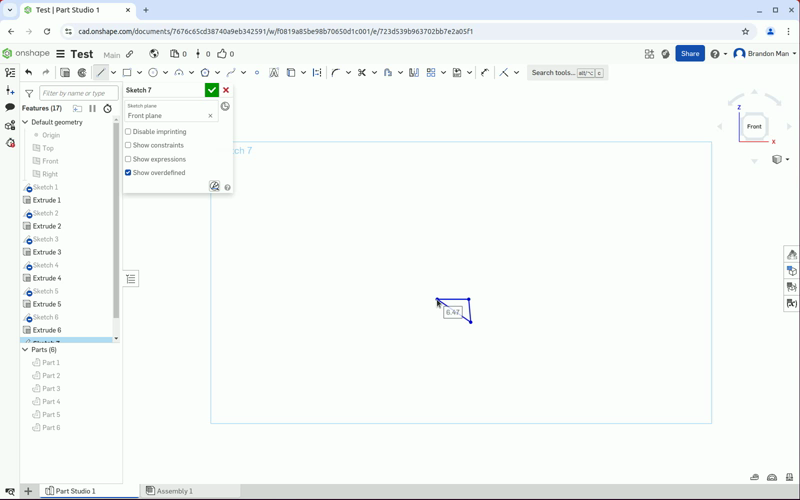
mouse_move(468, 318)
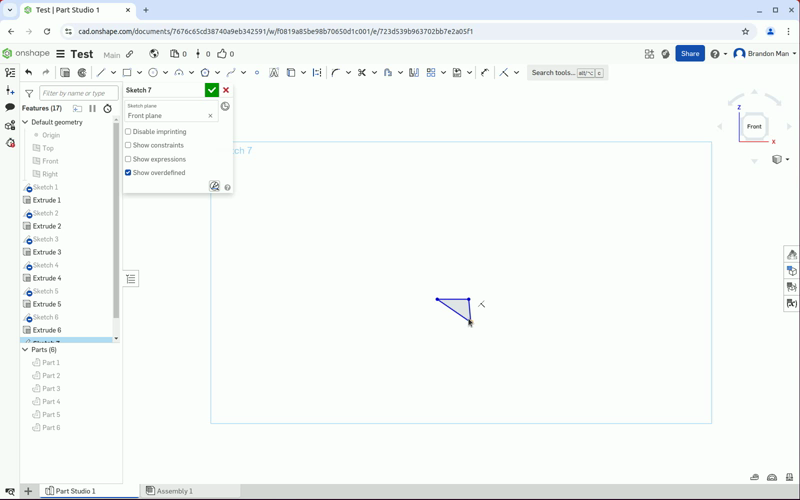
scroll(6)
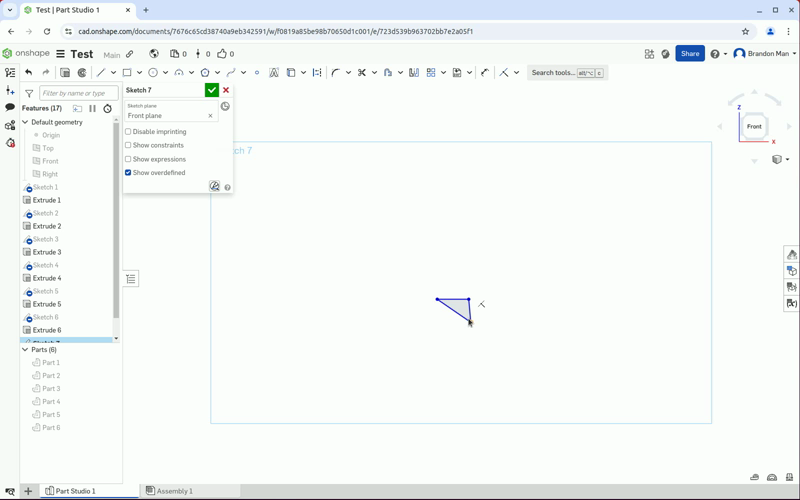
scroll(6)
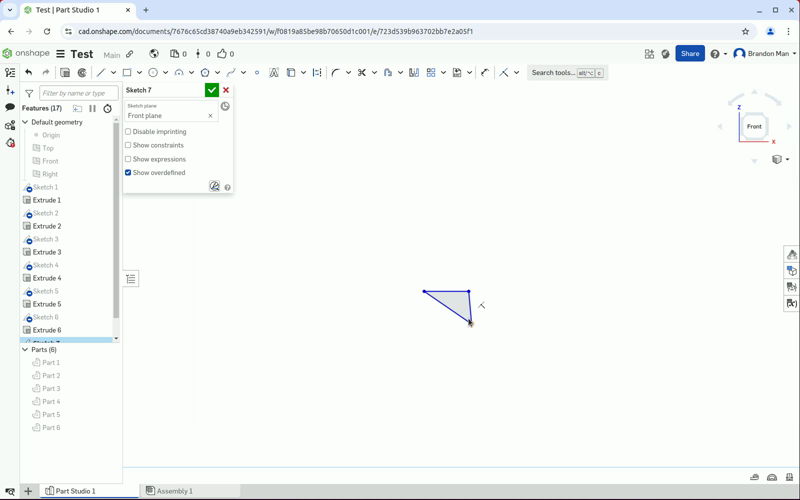
scroll(6)
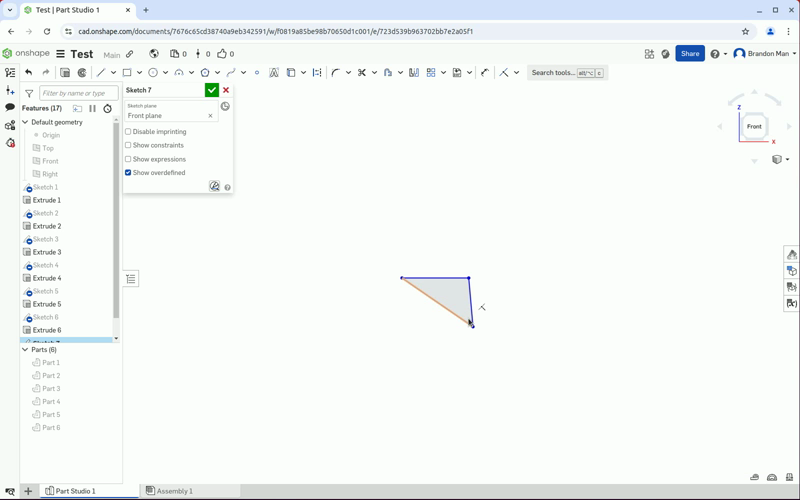
scroll(6)
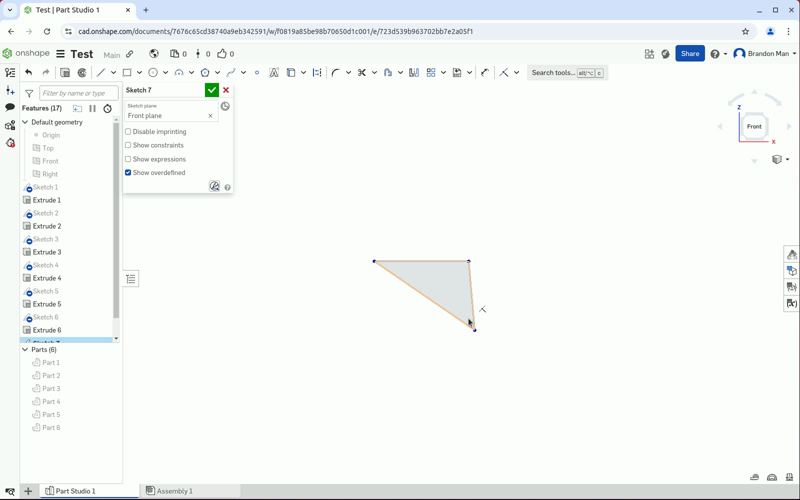
scroll(6)
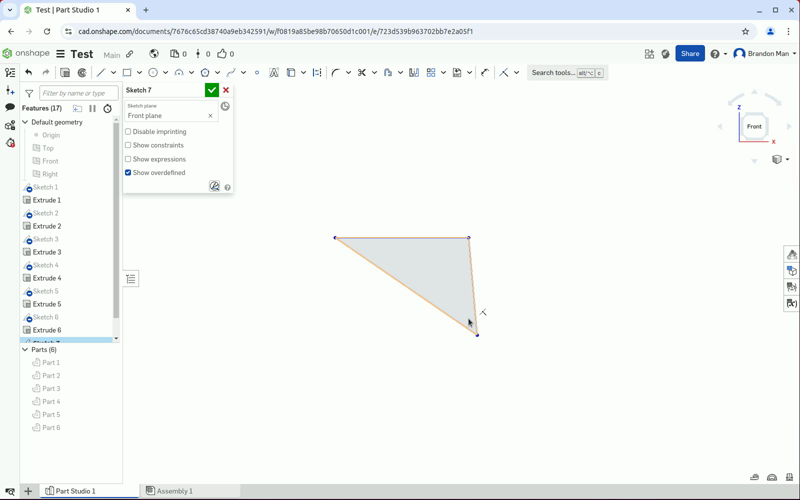
scroll(6)
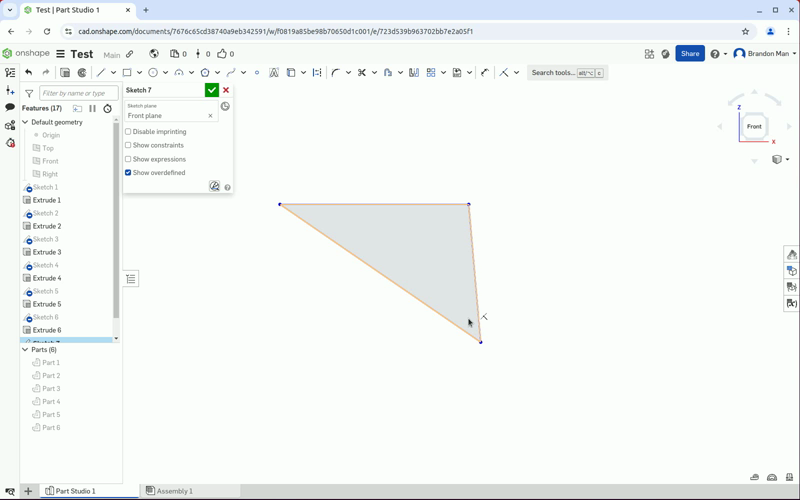
scroll(6)
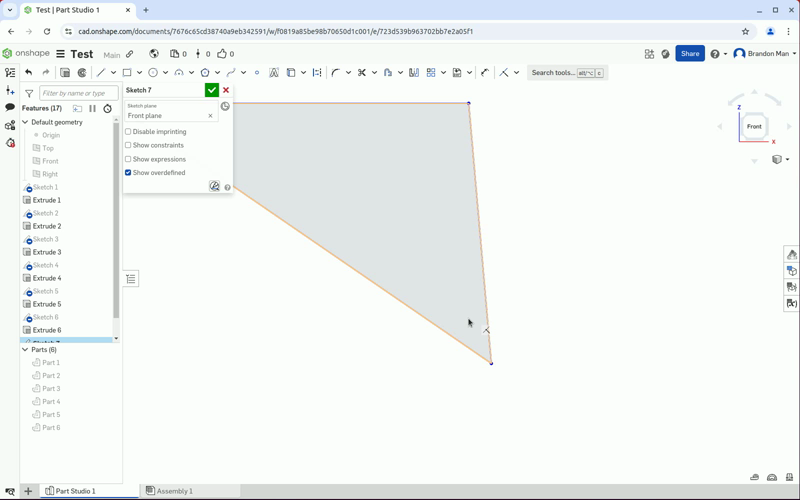
click(468, 318)
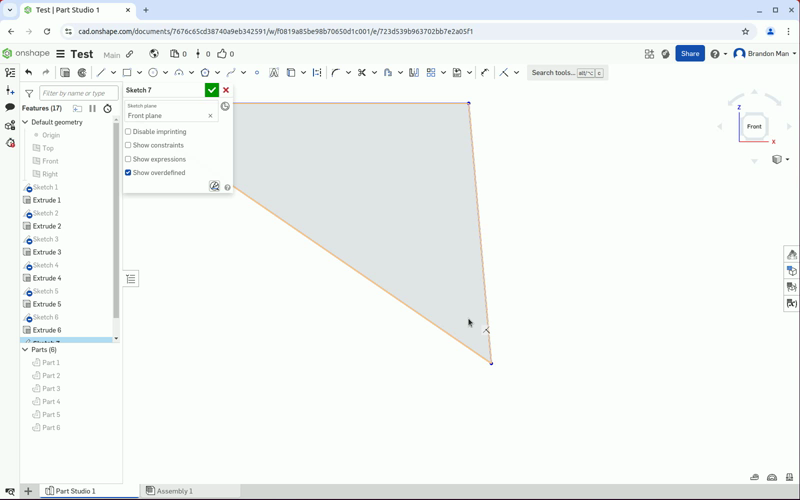
scroll(-6)
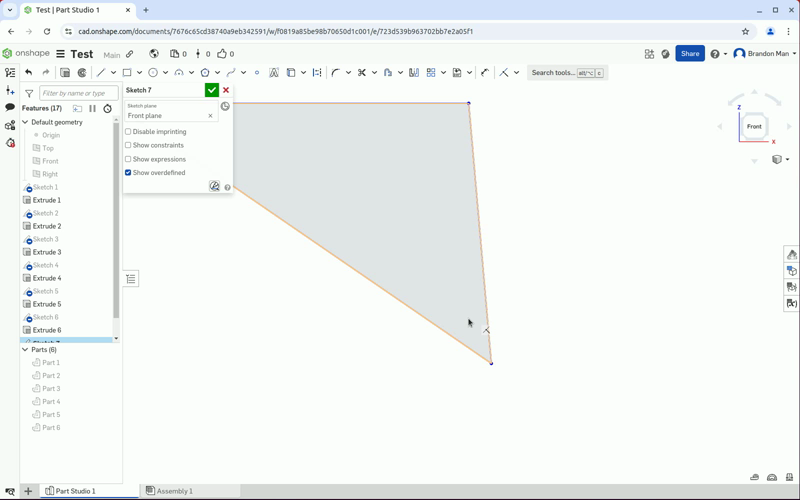
scroll(-6)
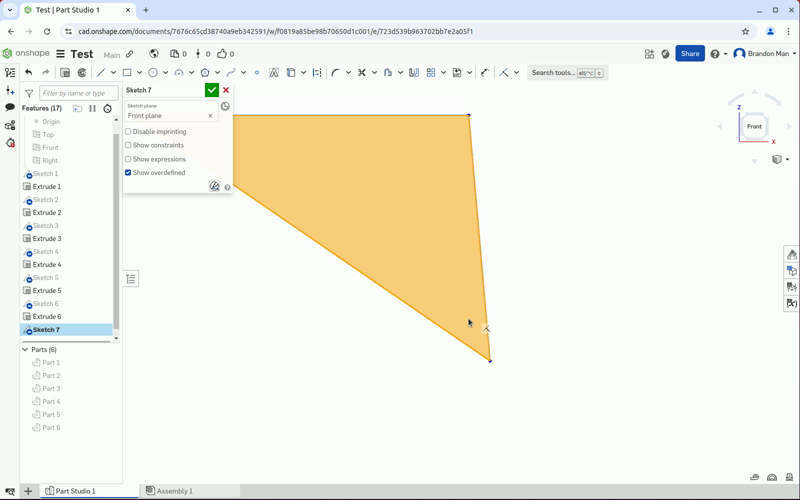
scroll(-6)
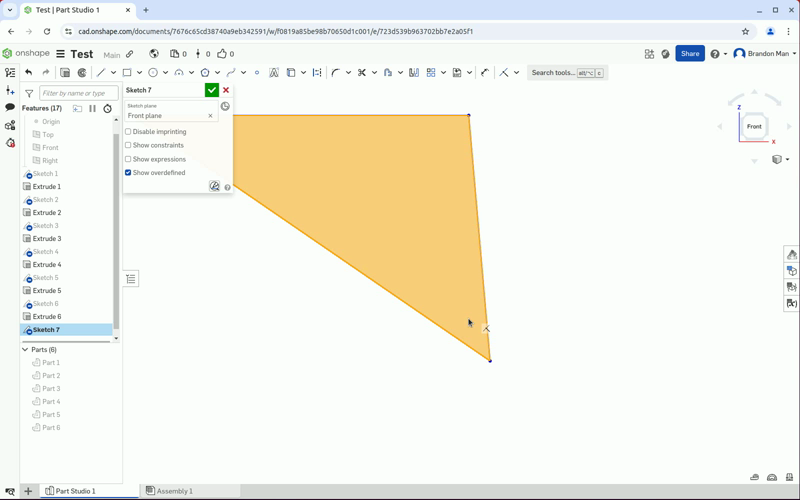
scroll(-6)
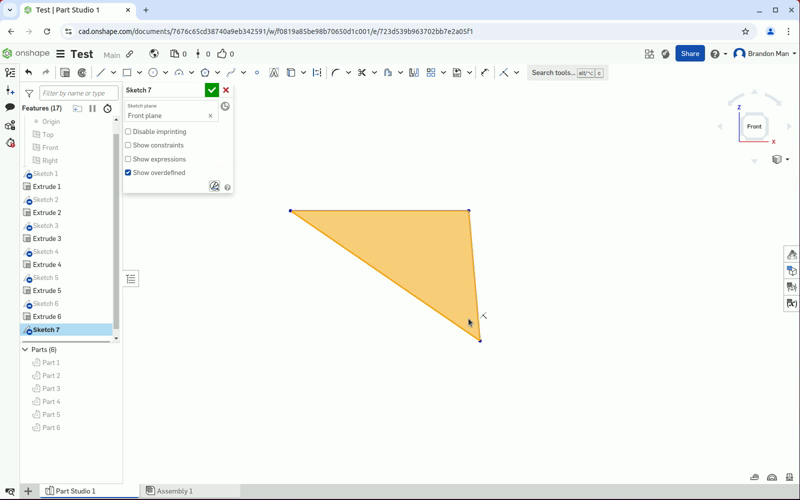
scroll(-6)
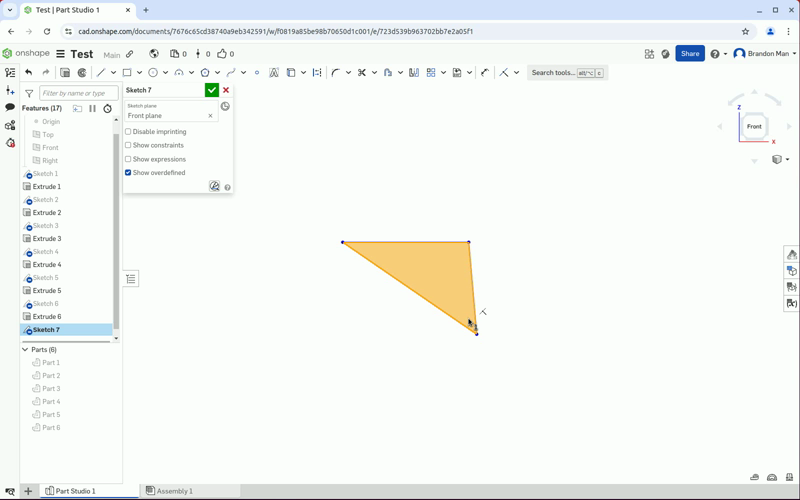
scroll(-6)
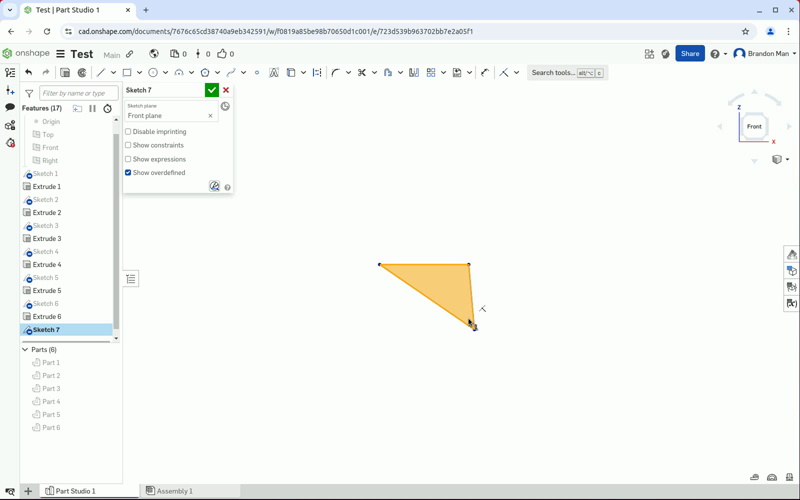
scroll(-6)
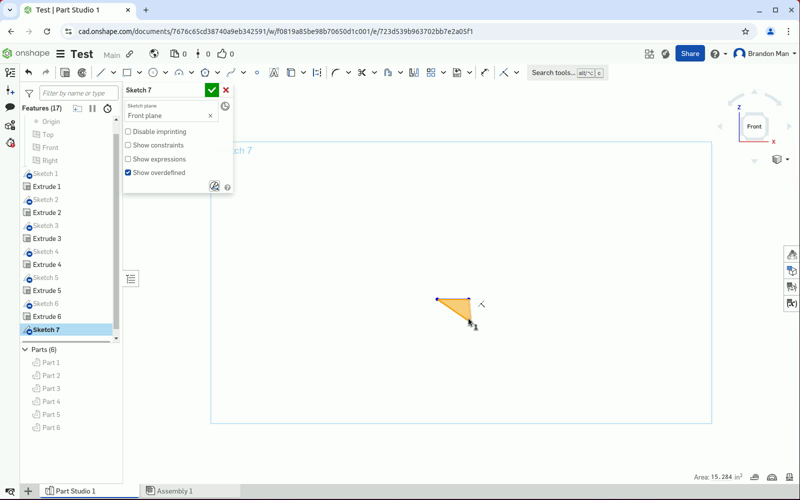
mouse_move(73, 352)
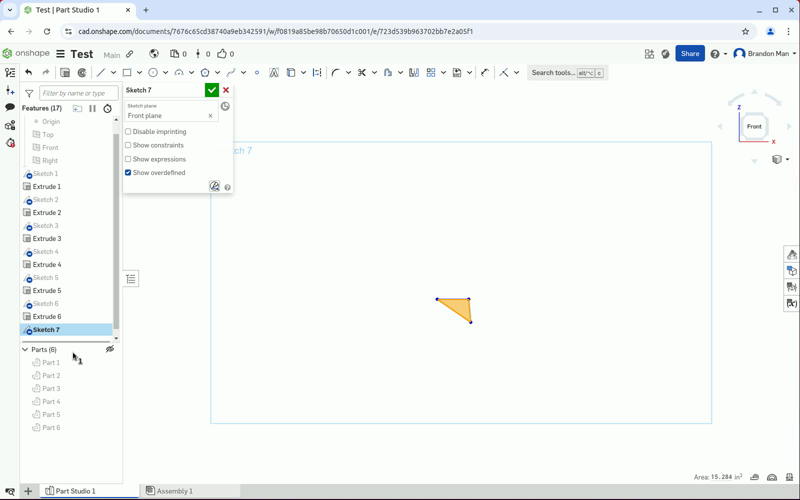
key(shift+y)
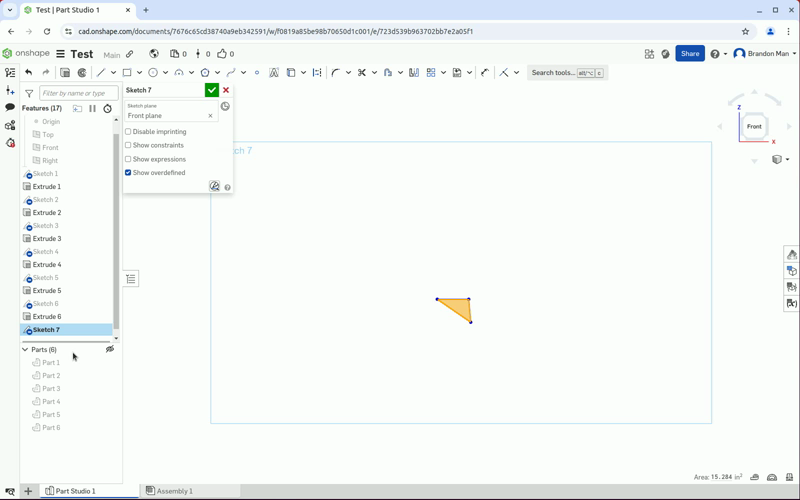
key(shift+e)
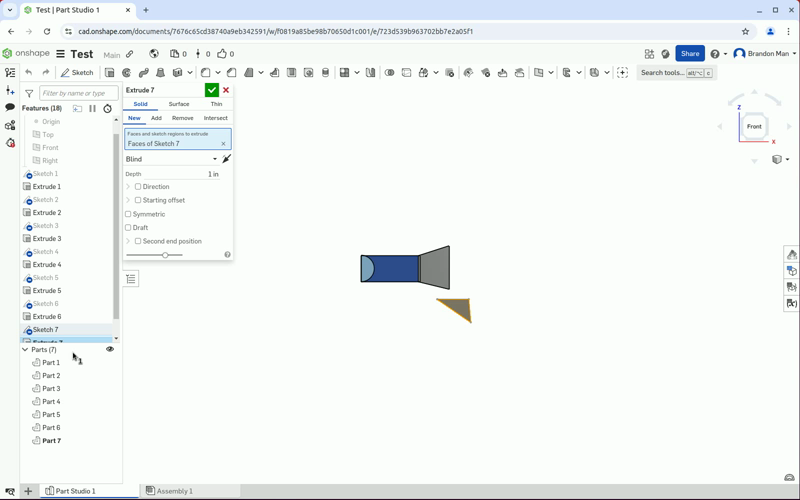
mouse_move(143, 106)
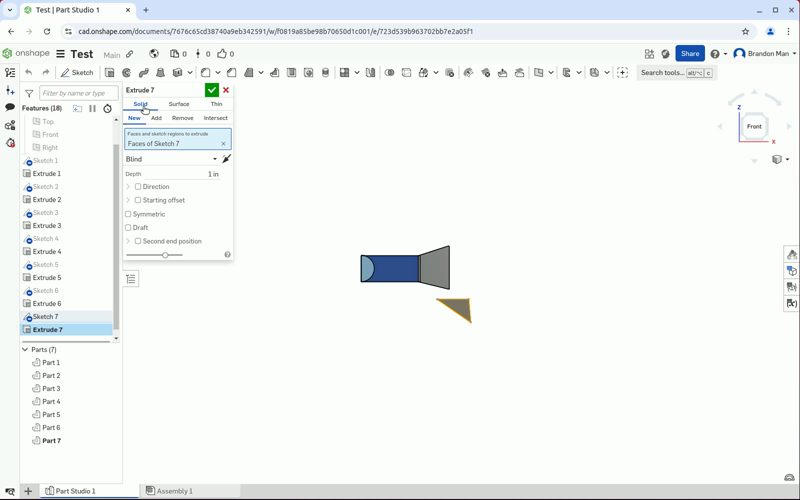
click(143, 106)
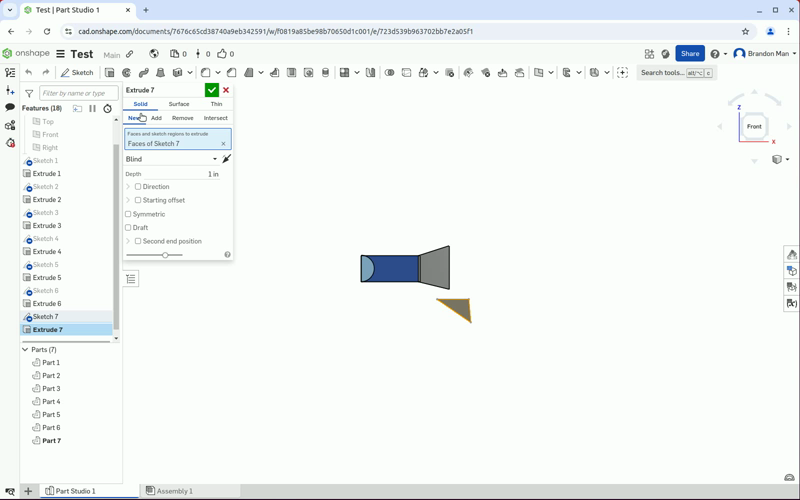
mouse_move(137, 120)
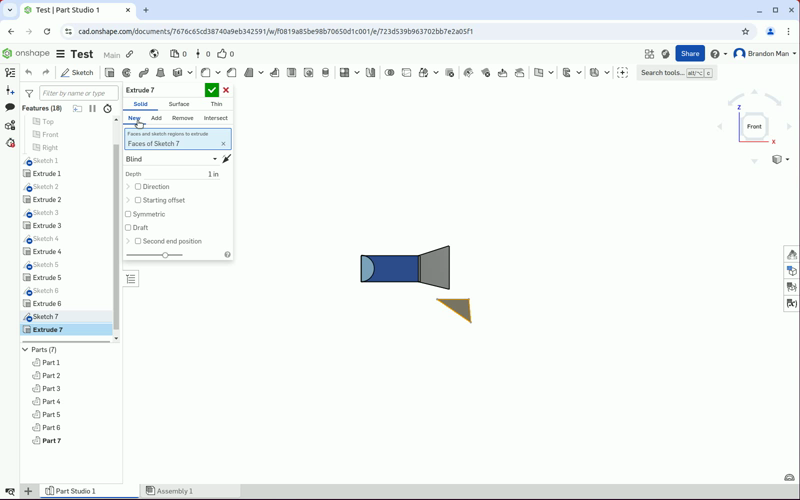
click(137, 120)
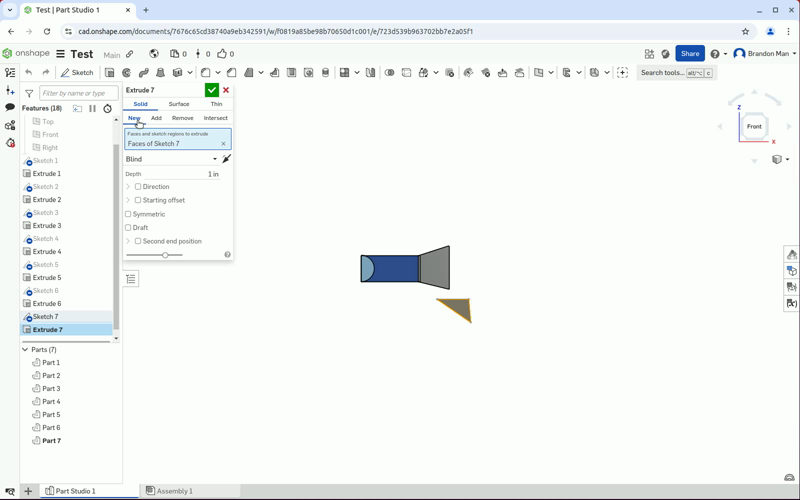
key(tab, 4)
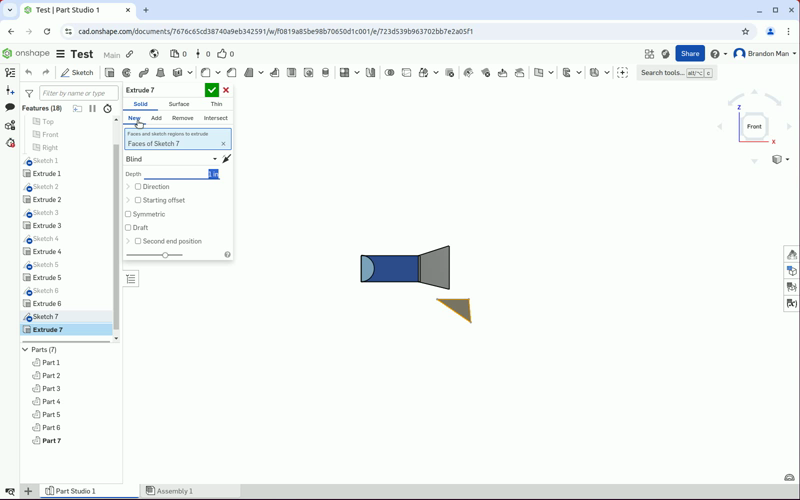
text(2.648)
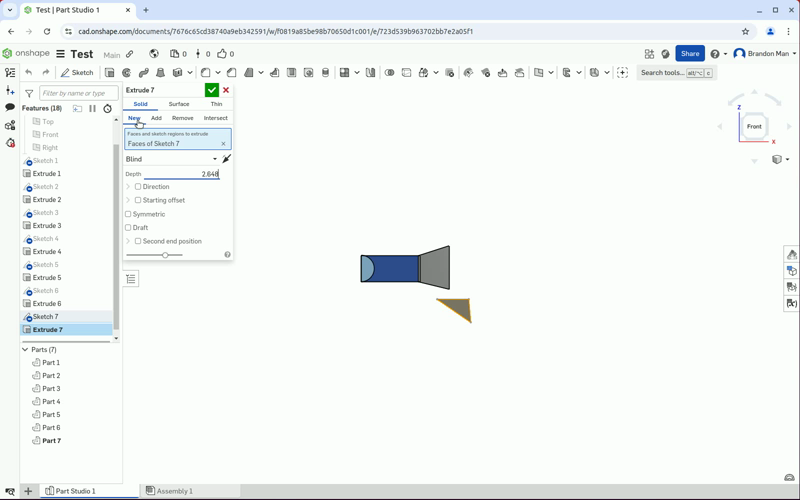
key(enter)
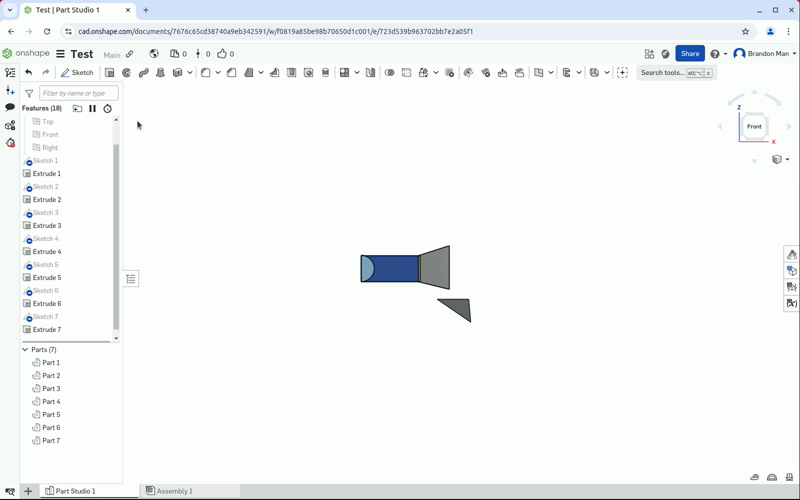
key(shift+h)
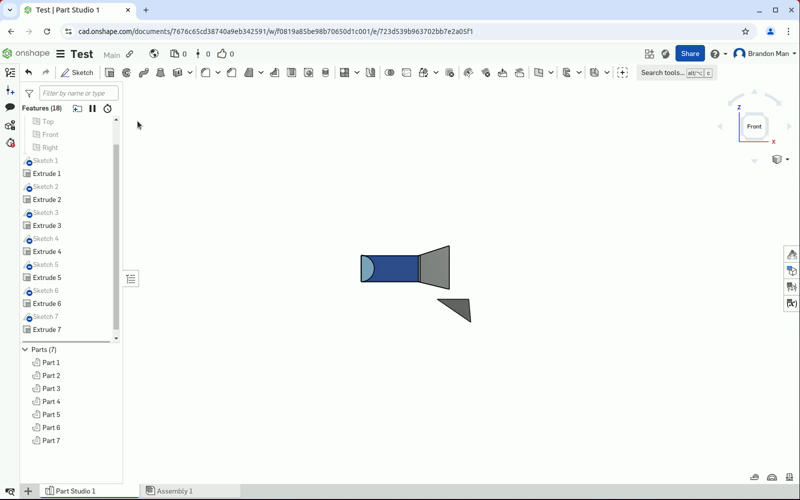
key(shift+h)
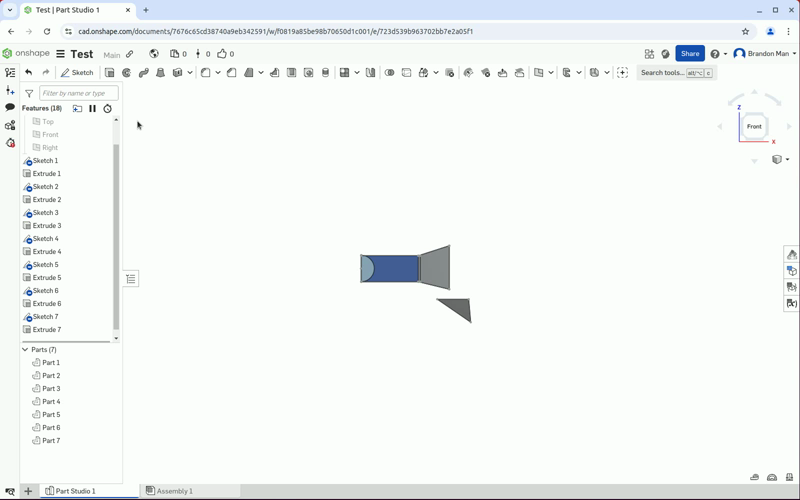
key(shift+7)
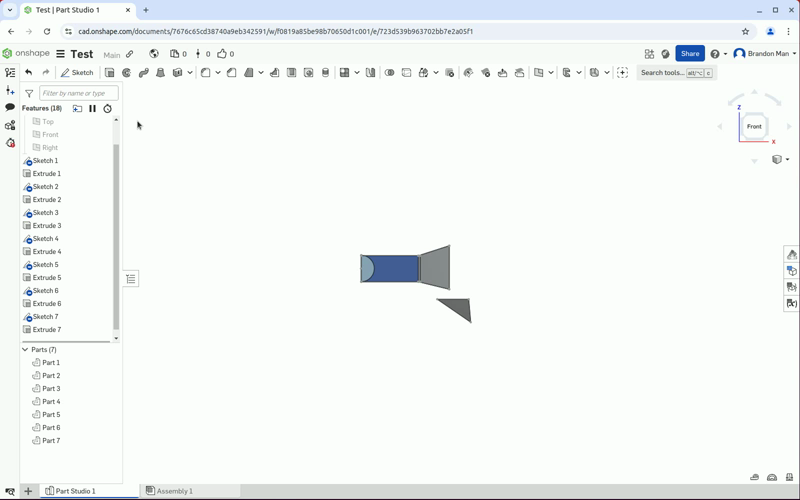
key(left, 2)
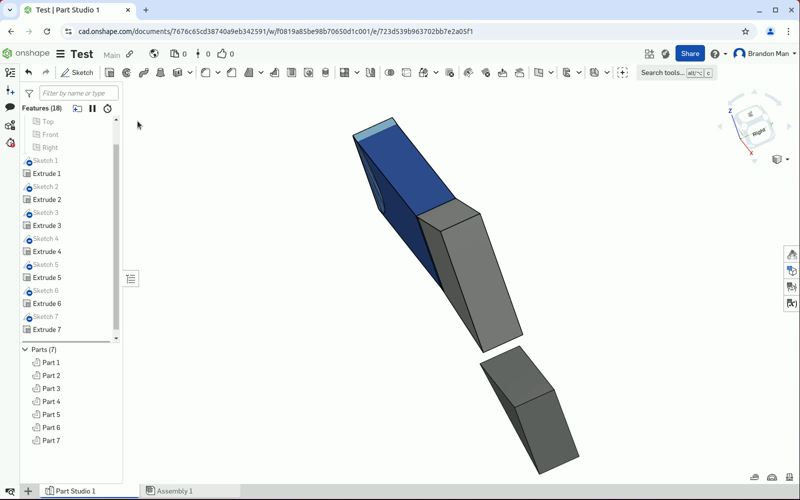
key(down, 2)
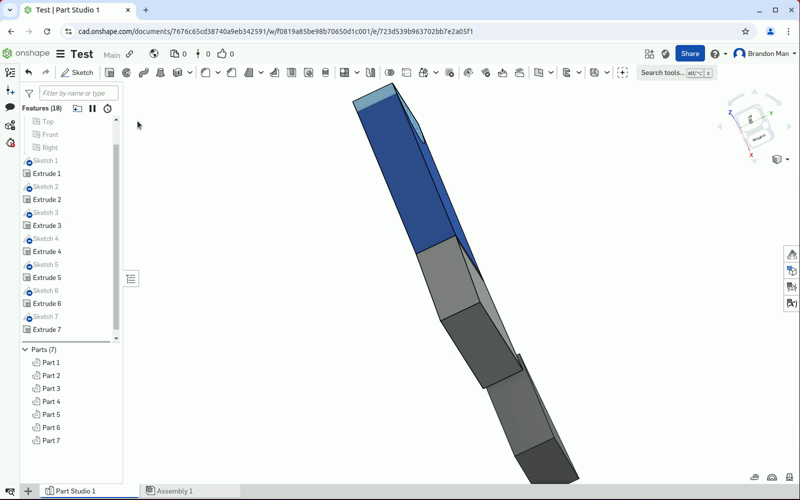
key(up, 2)
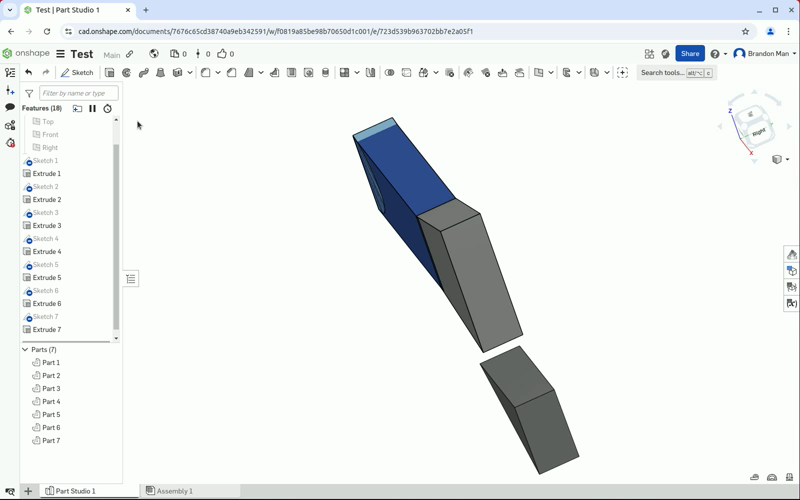
key(right, 2)
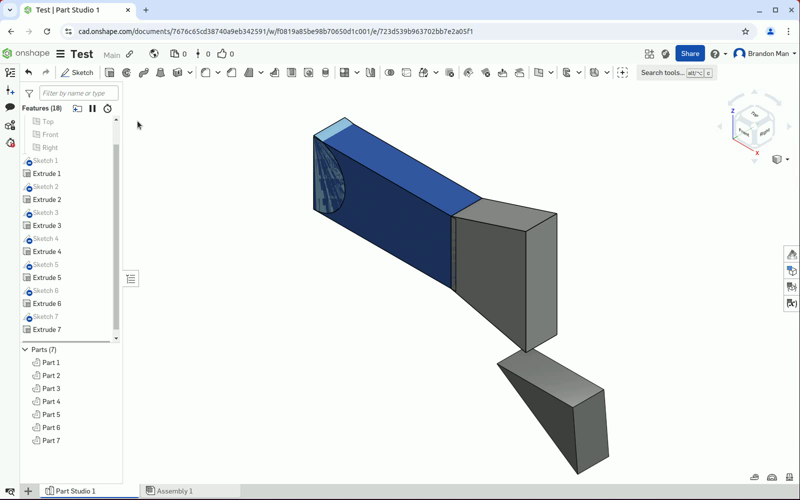
mouse_move(69, 163)
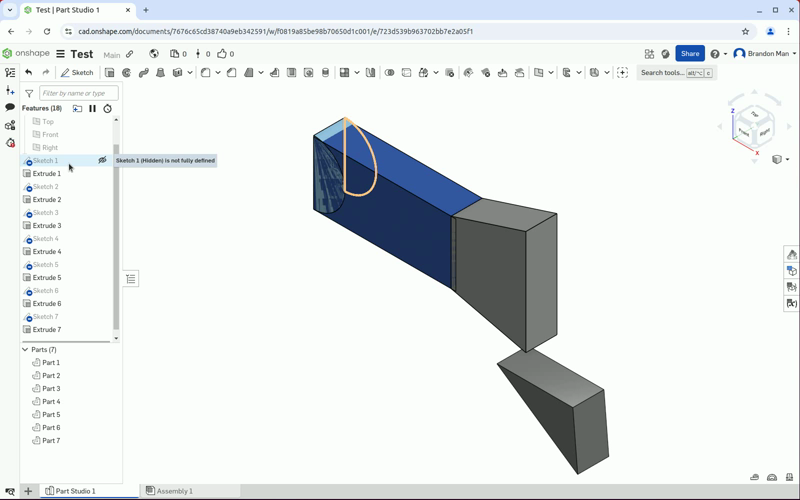
click(69, 163)